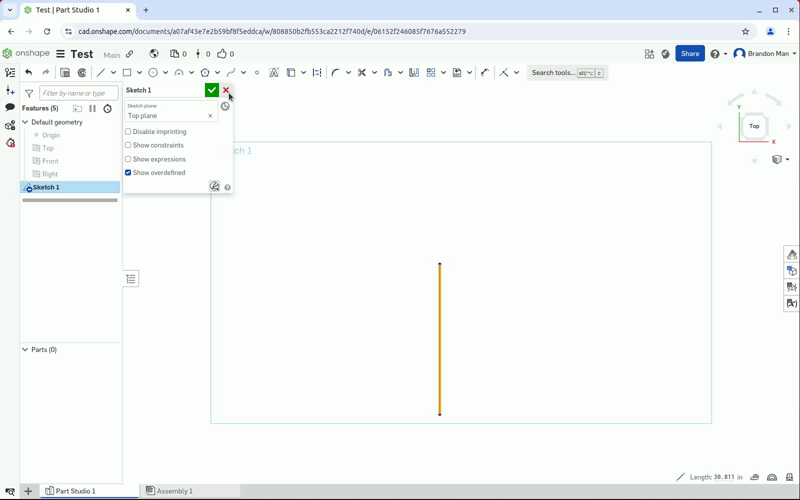
key(shift+h)
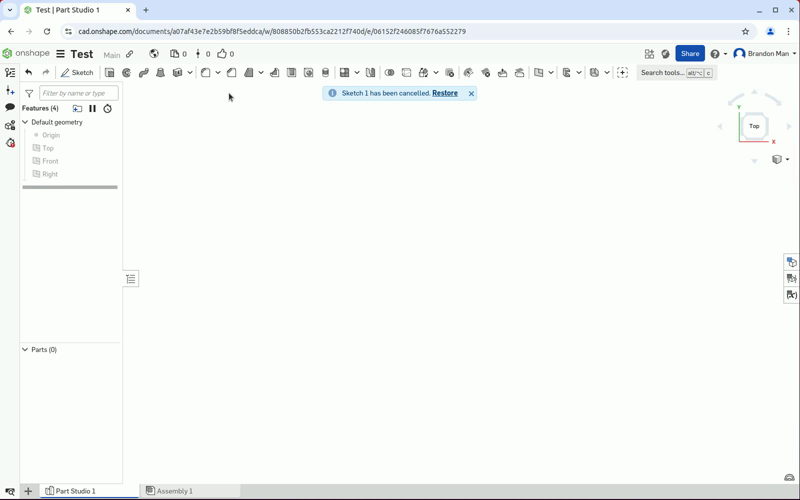
mouse_move(73, 352)
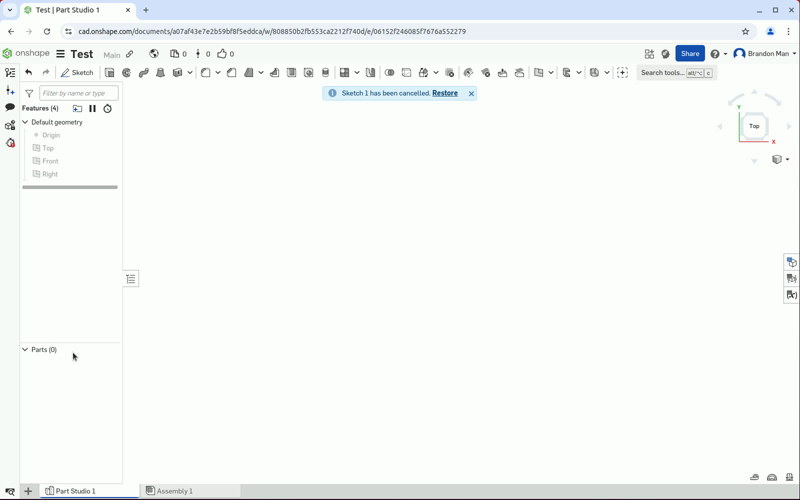
key(y)
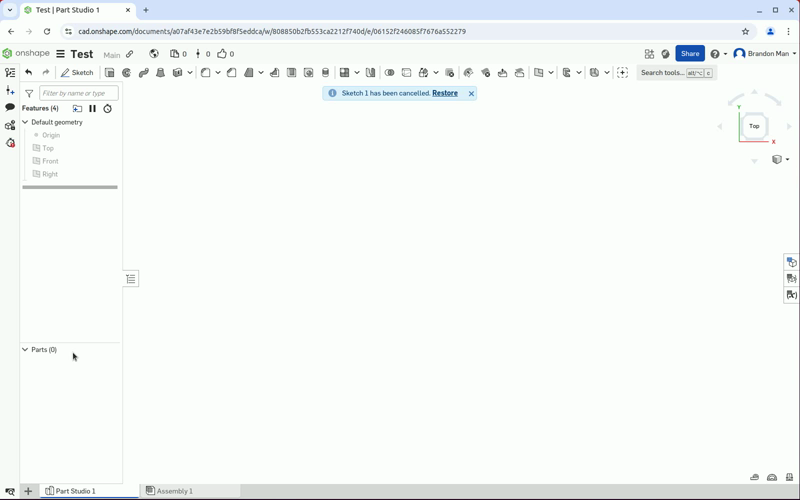
key(shift+p)
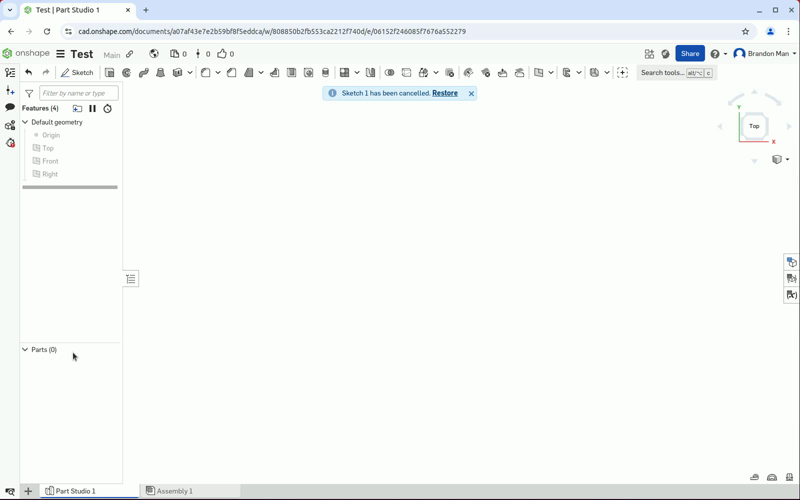
key(space)
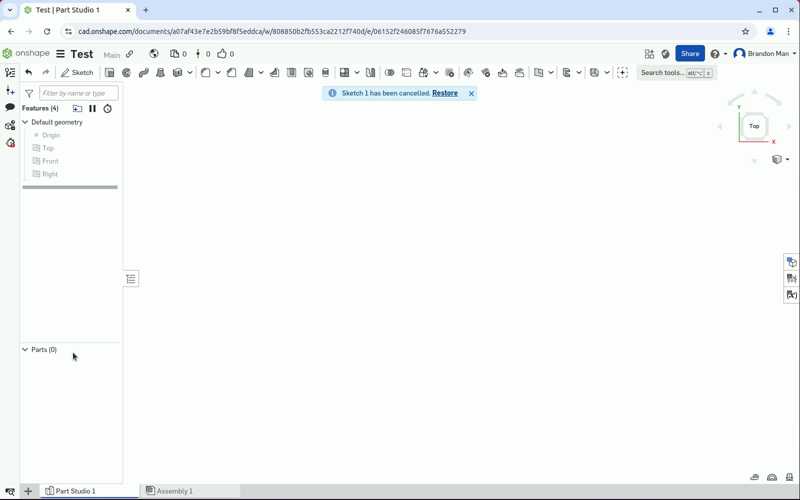
key_down(shift)
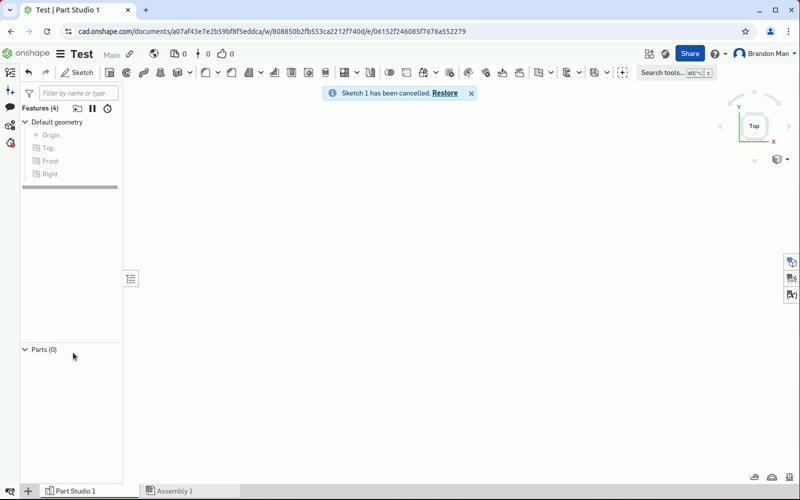
key(up)
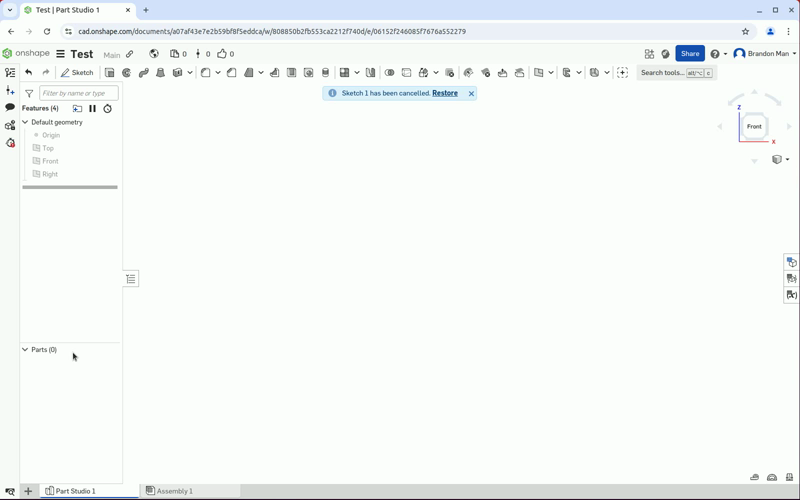
key_up(shift)
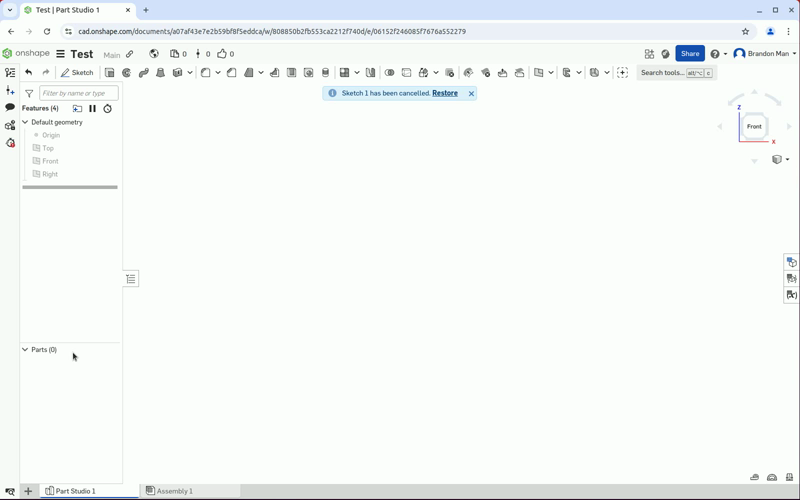
mouse_move(73, 352)
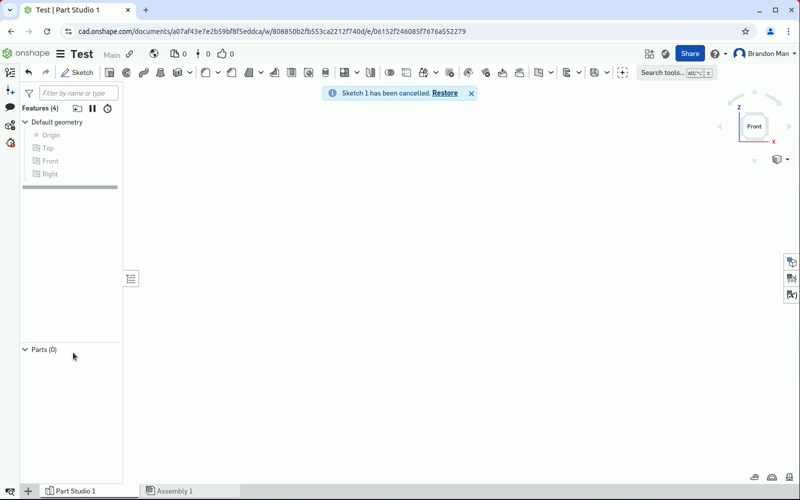
key(shift+y)
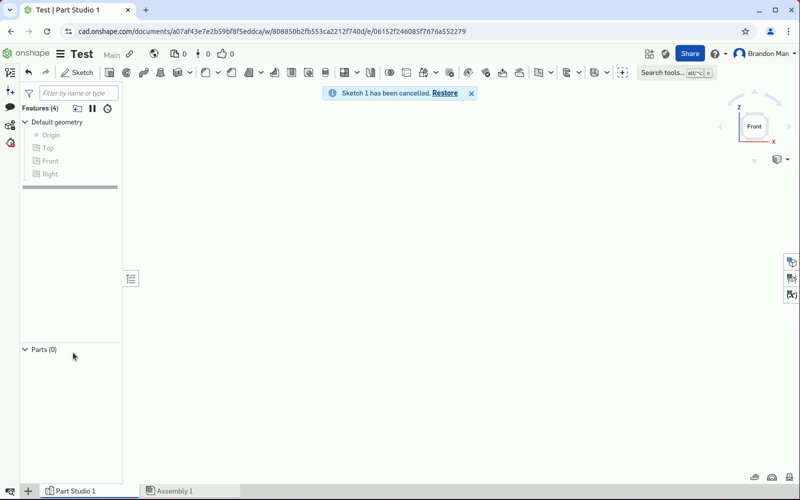
key(shift+s)
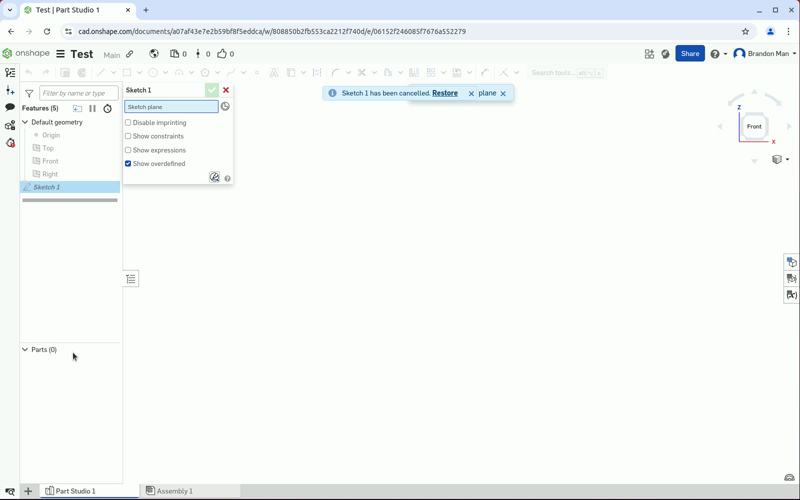
mouse_move(73, 163)
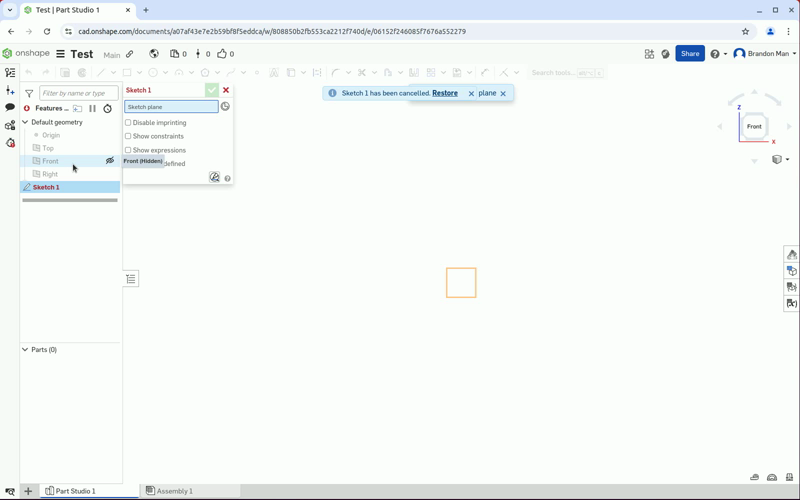
click(73, 163)
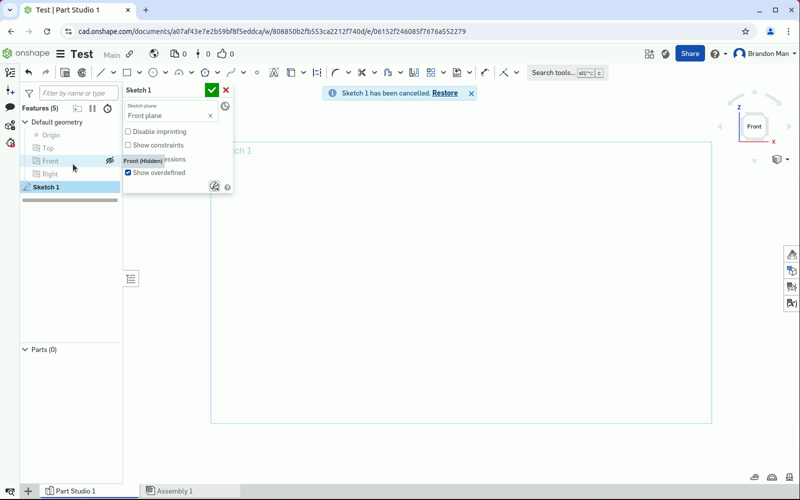
mouse_move(73, 352)
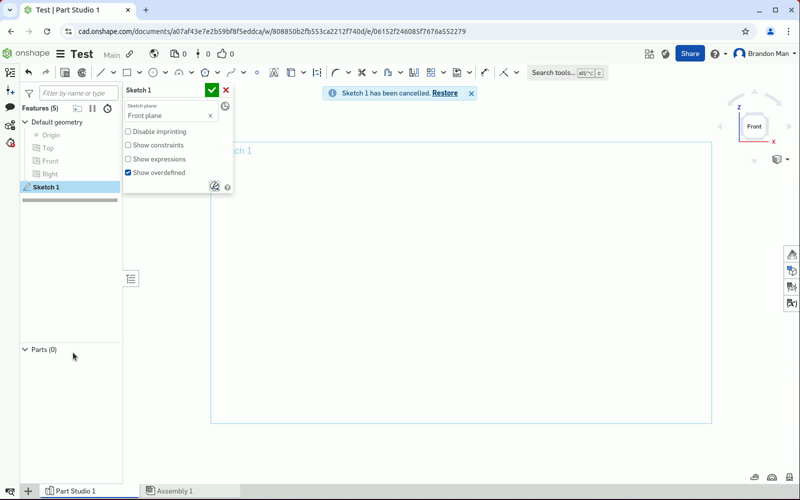
key(y)
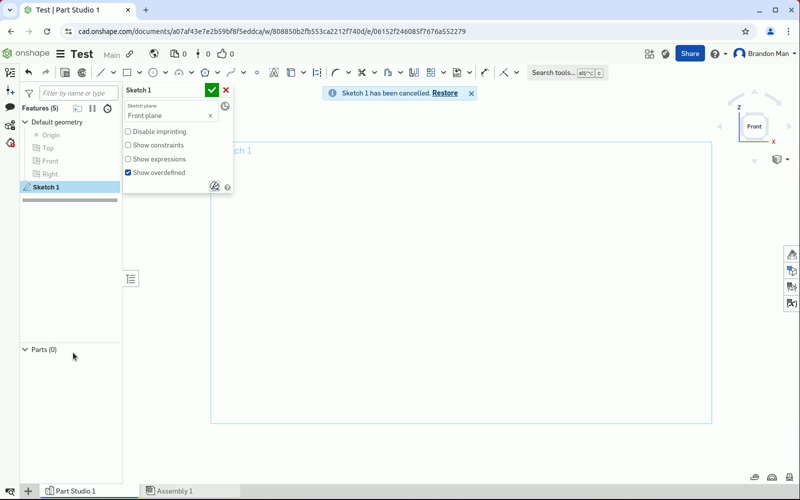
key(l)
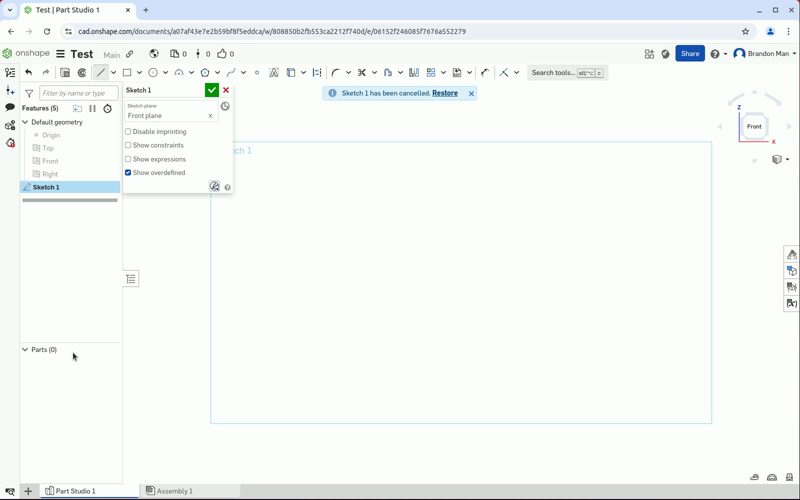
key_down(shift)
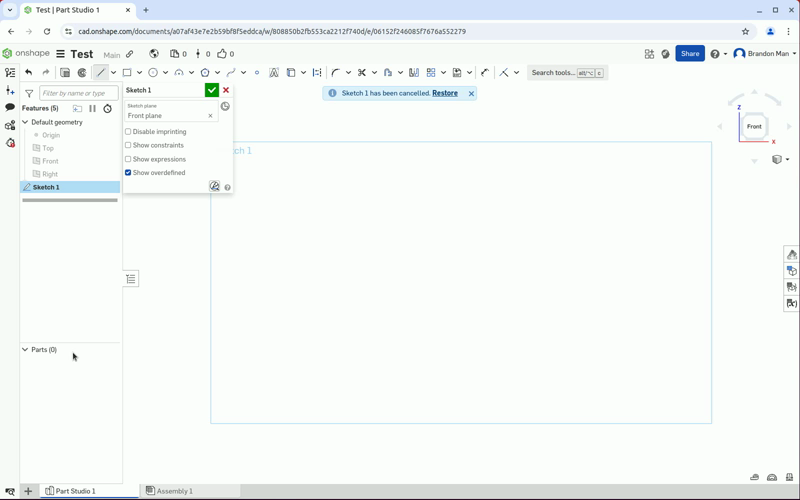
mouse_move(359, 337)
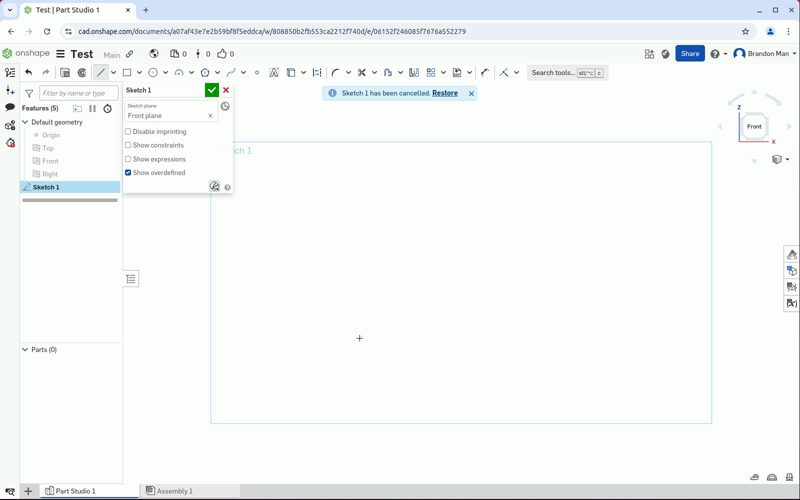
click(359, 337)
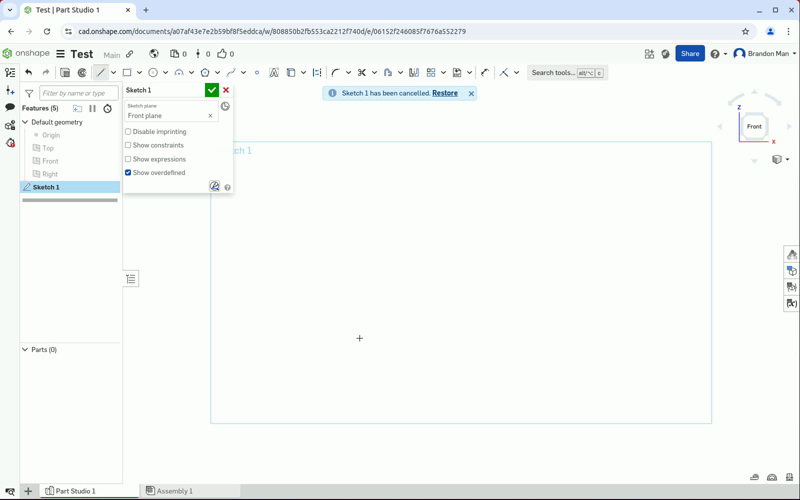
key_up(shift)
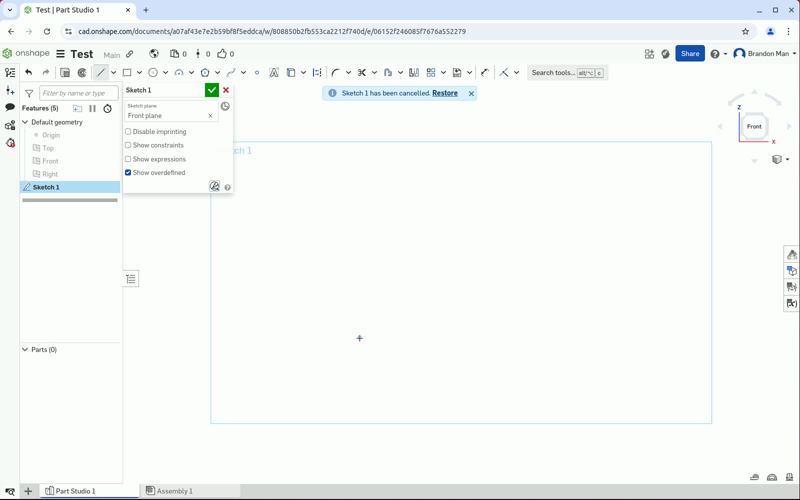
key_down(shift)
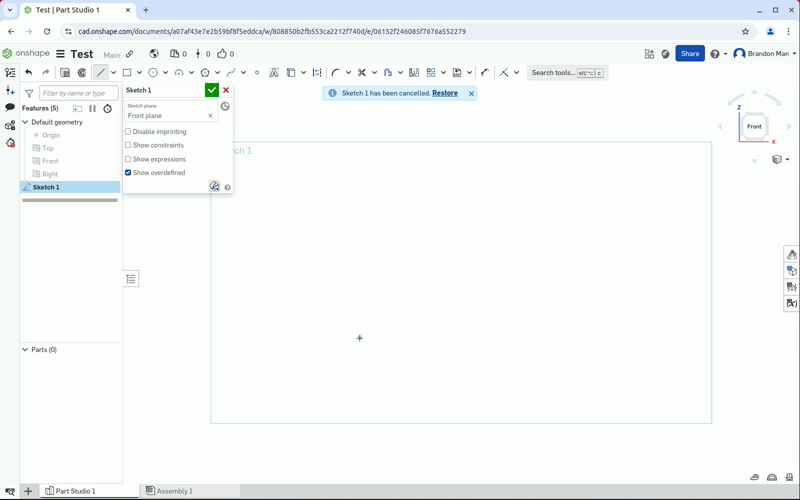
mouse_move(389, 337)
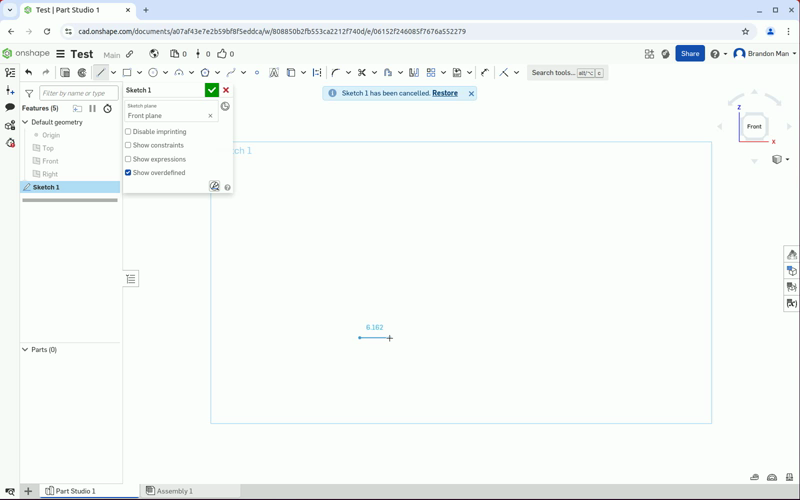
mouse_move(399, 337)
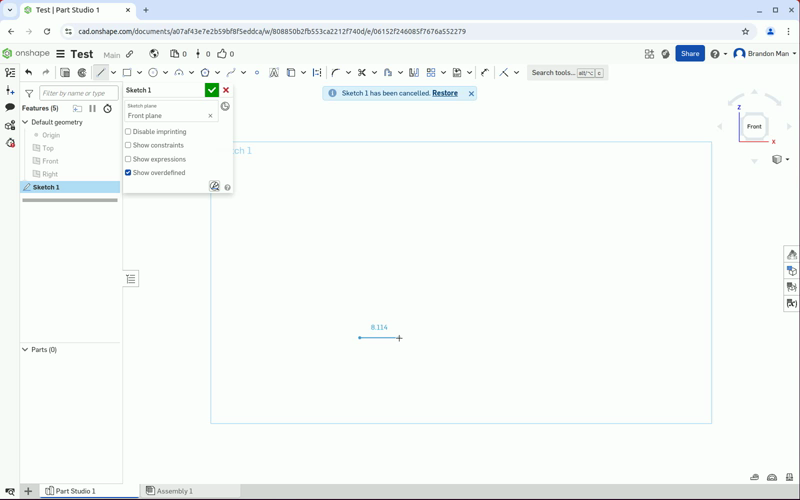
click(399, 337)
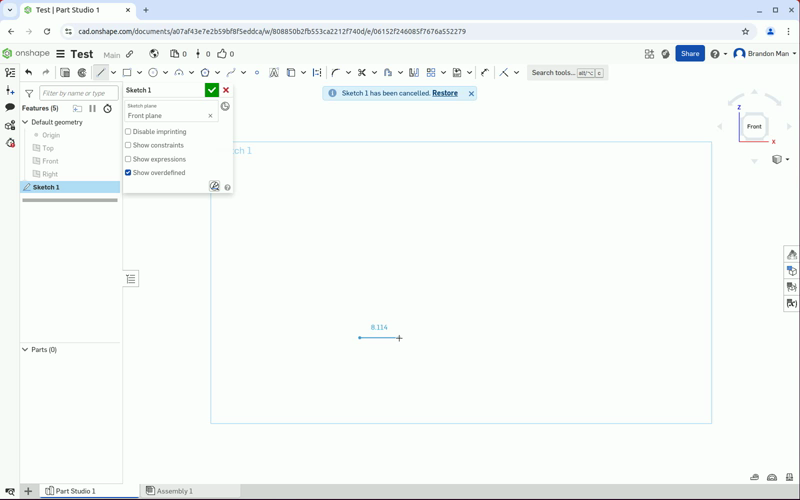
key_up(shift)
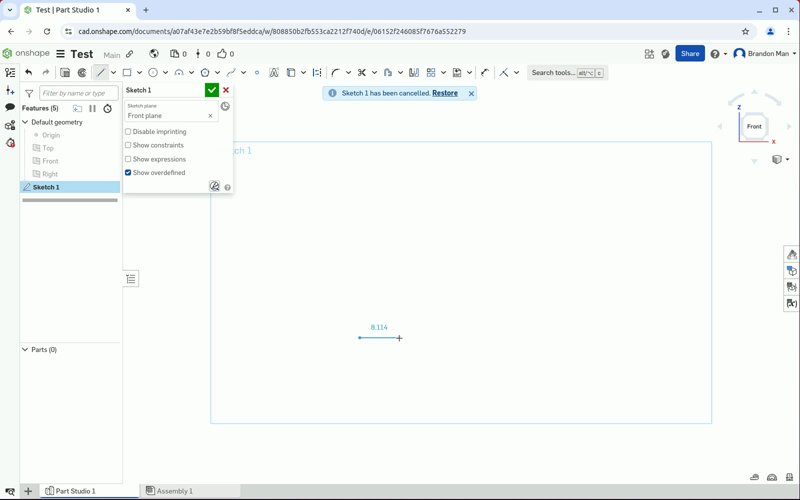
key_down(shift)
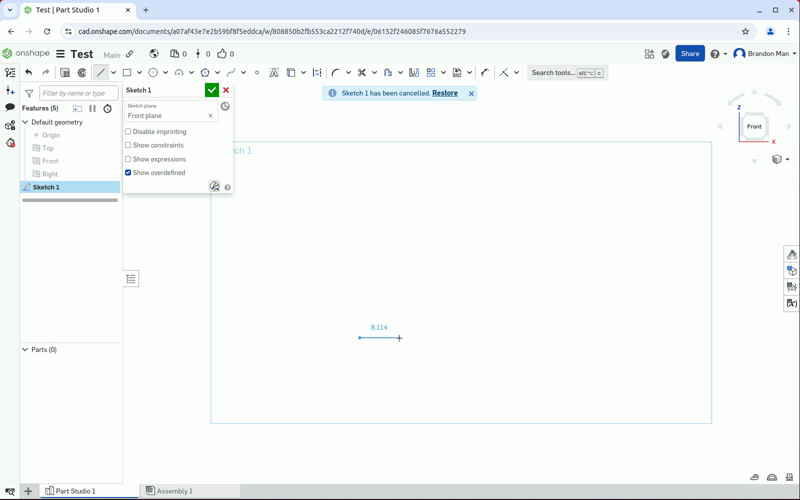
mouse_move(429, 337)
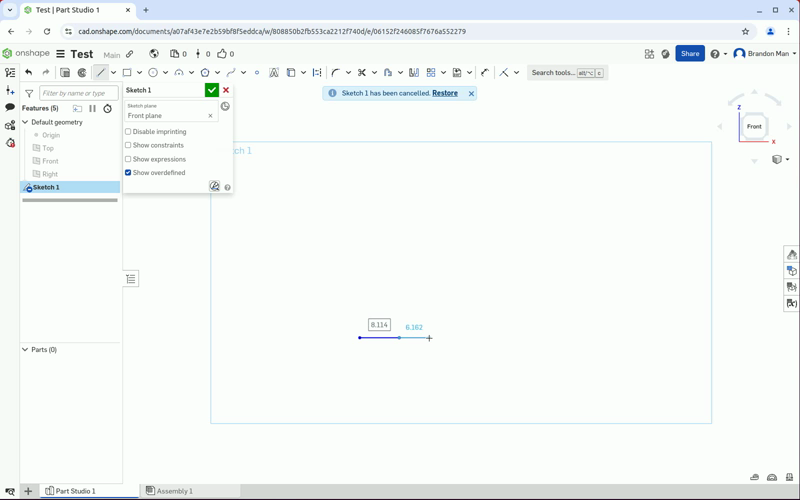
mouse_move(399, 317)
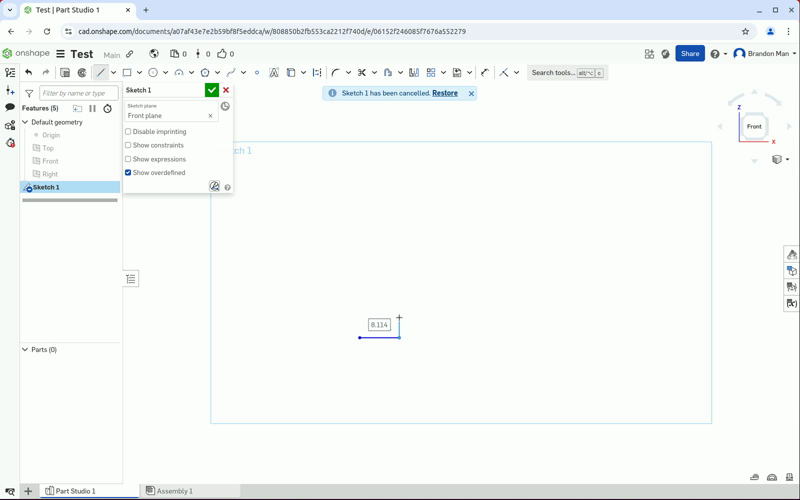
click(399, 317)
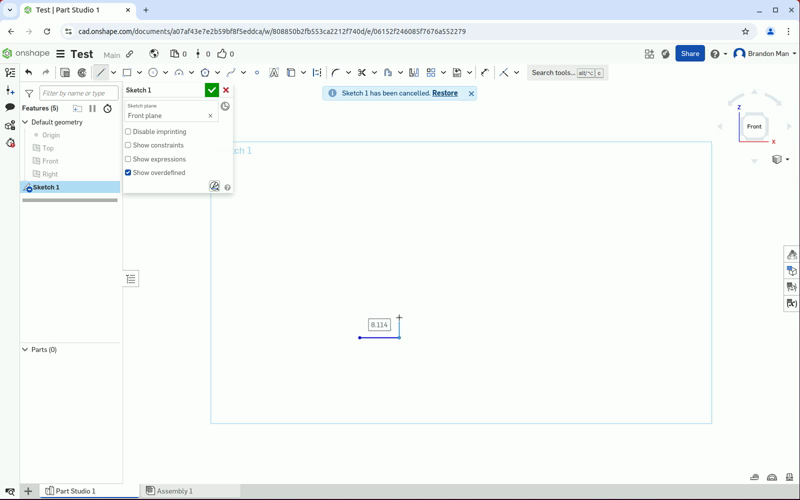
key_up(shift)
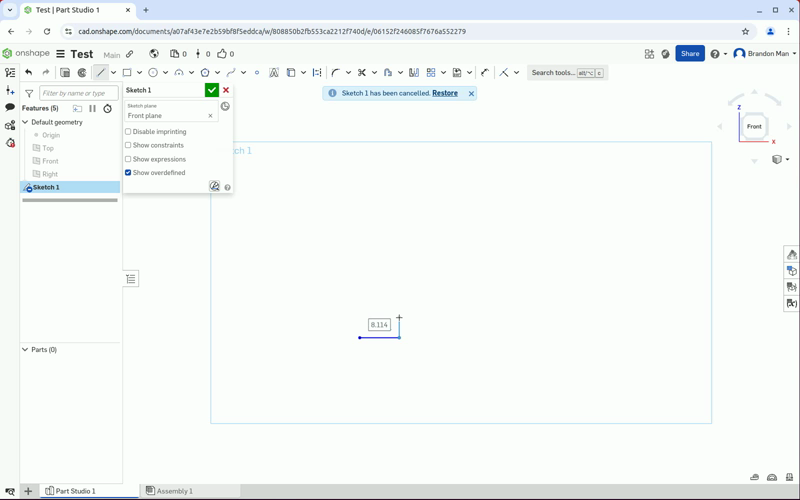
key_down(shift)
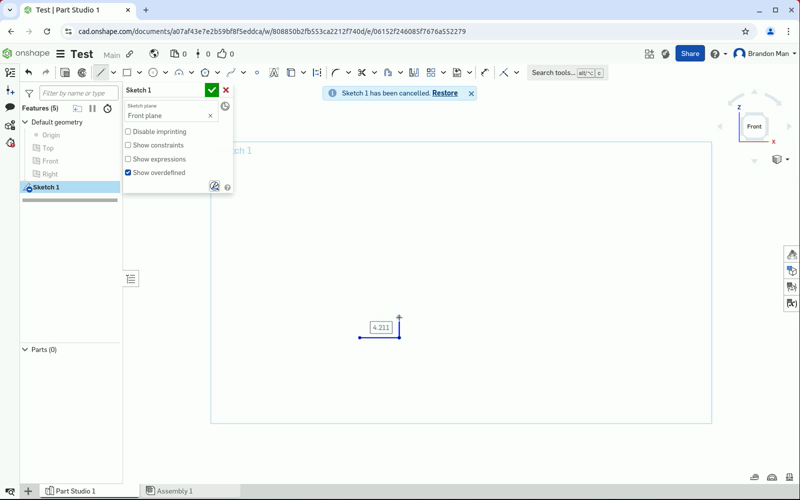
mouse_move(429, 317)
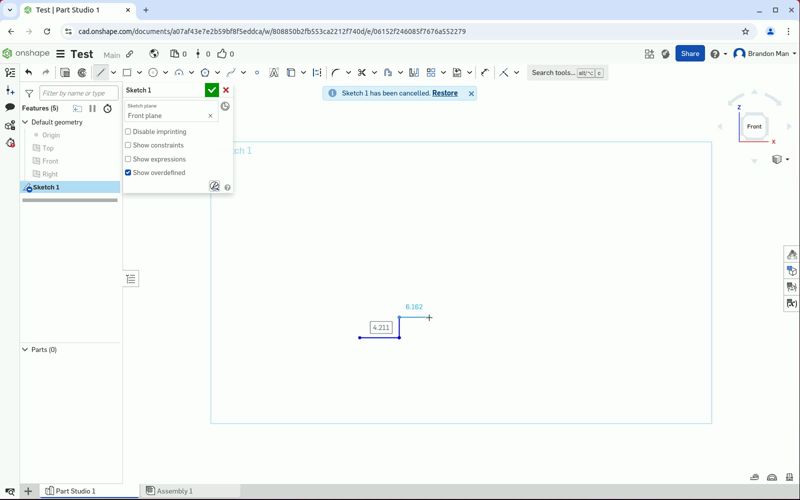
mouse_move(359, 317)
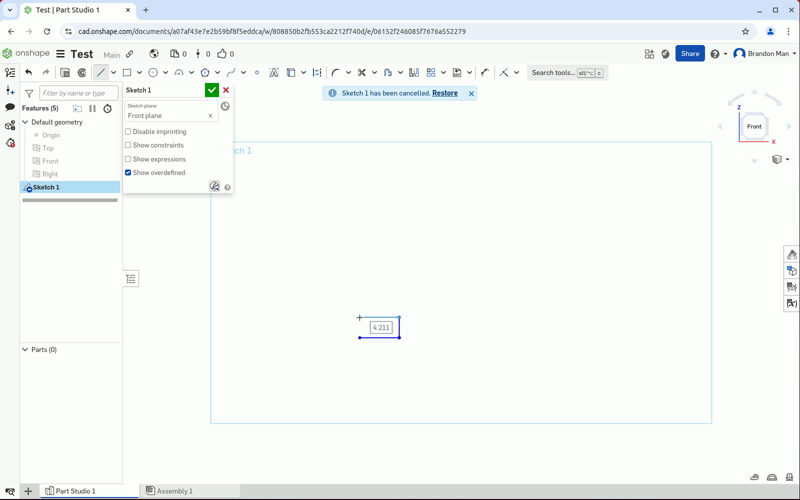
click(359, 317)
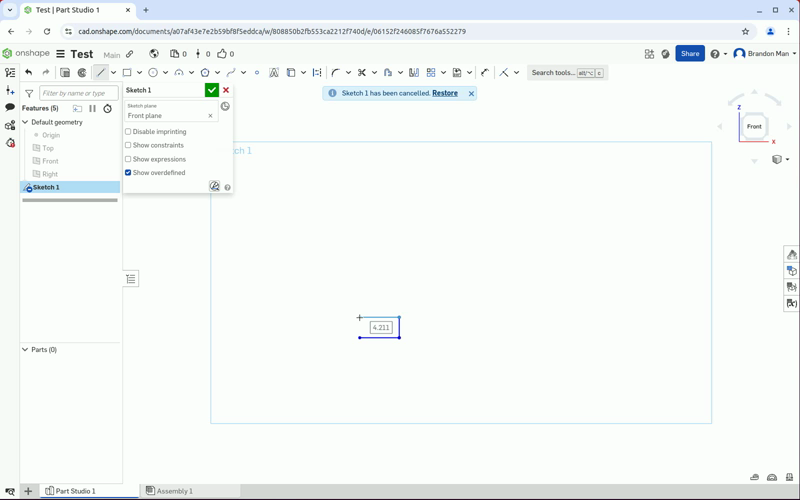
key_up(shift)
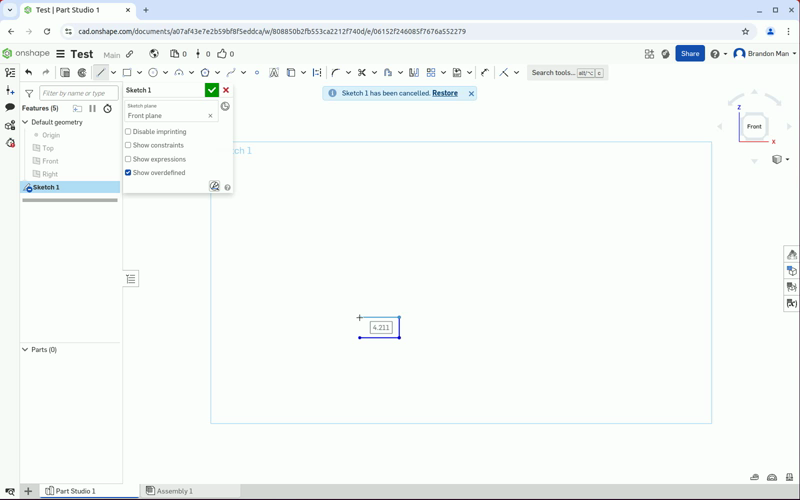
mouse_move(389, 317)
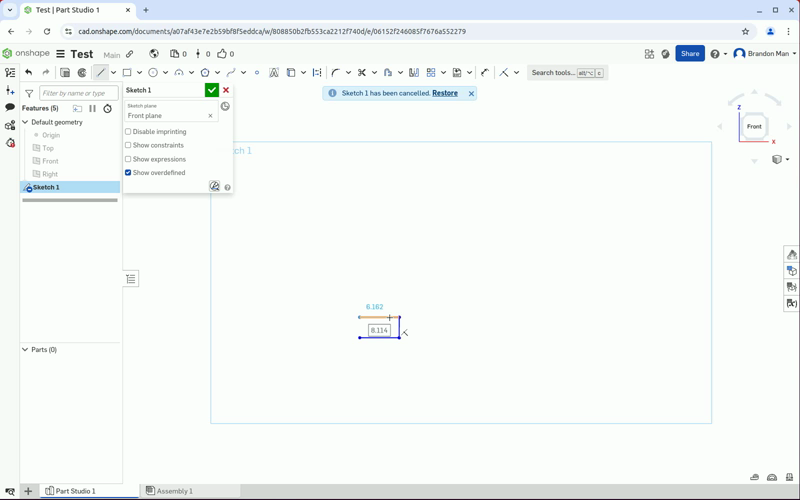
key_down(shift)
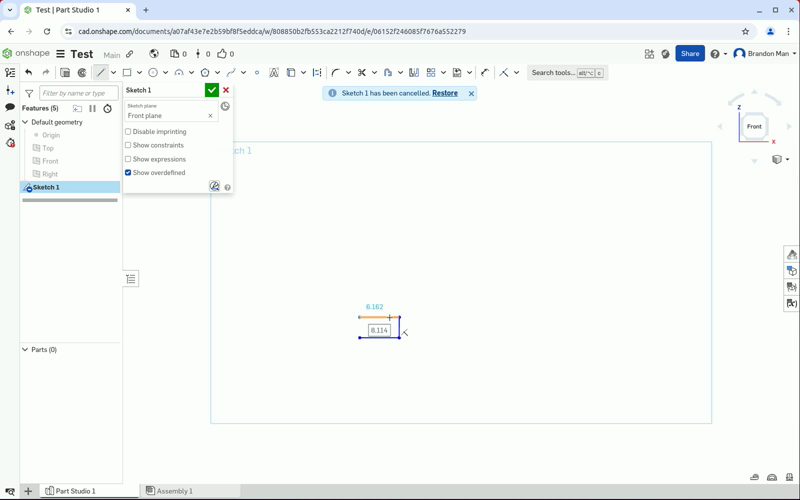
mouse_move(359, 337)
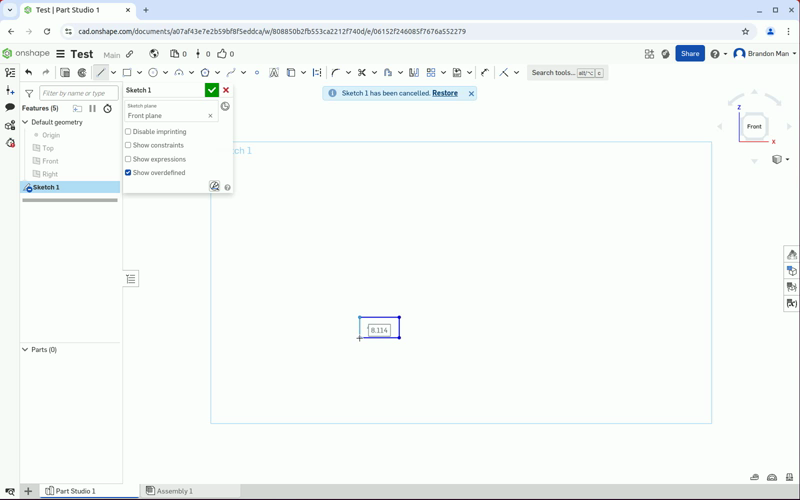
key_up(shift)
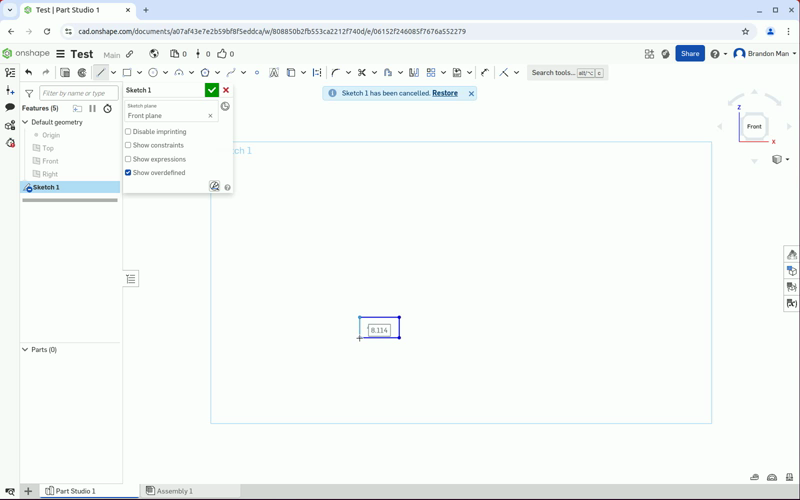
click(359, 337)
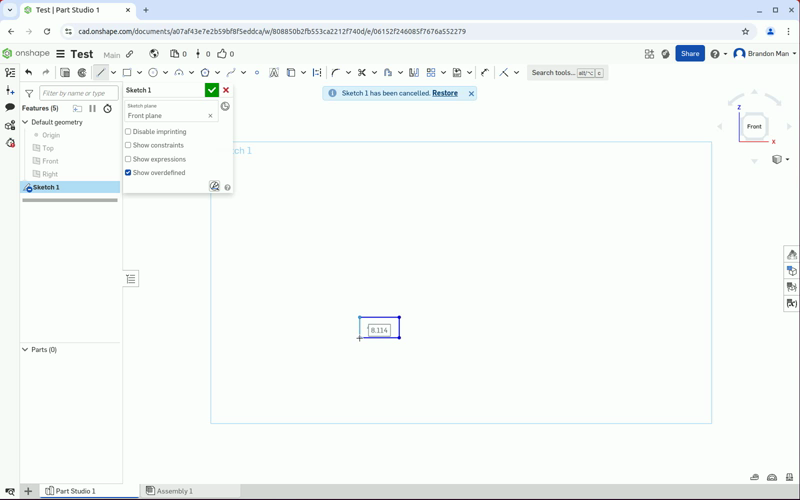
key(esc)
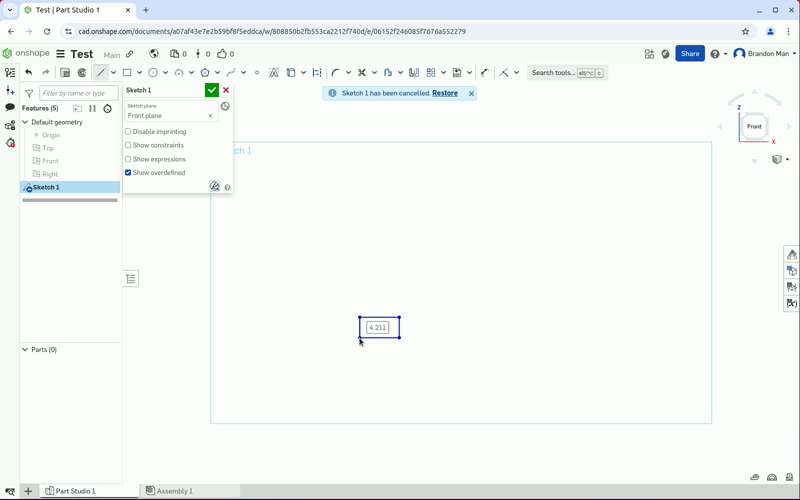
mouse_move(395, 320)
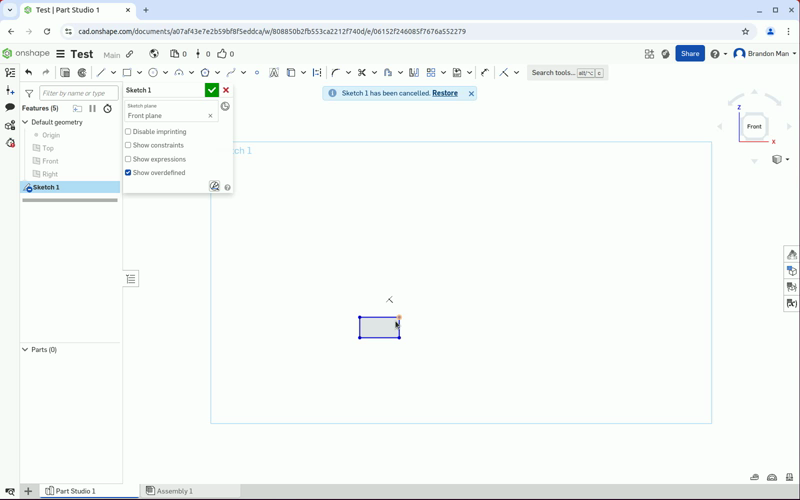
scroll(6)
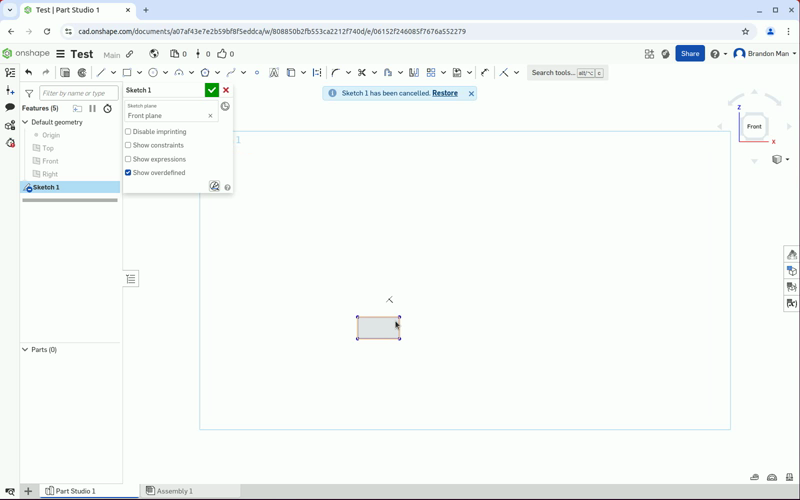
scroll(6)
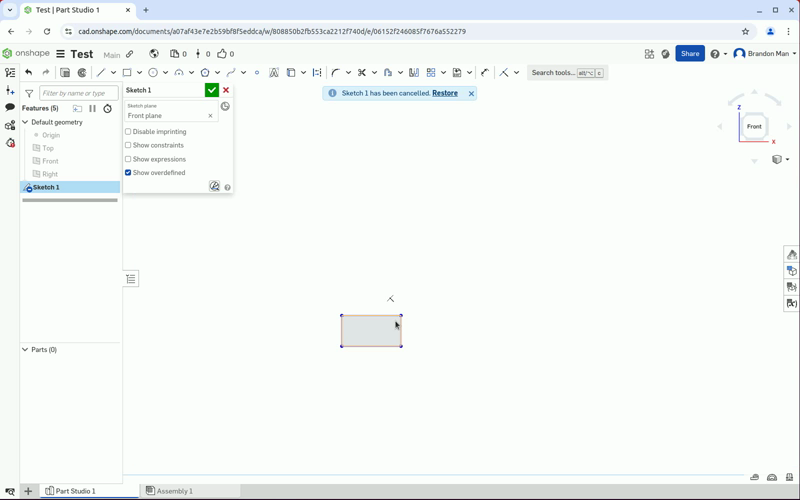
scroll(6)
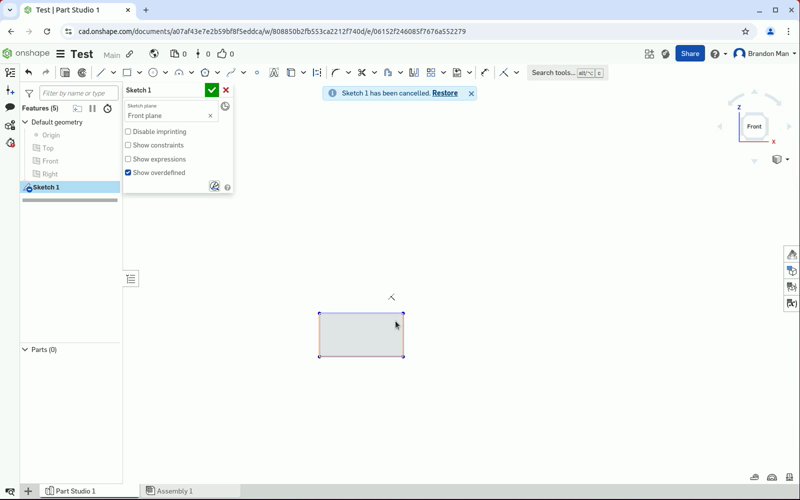
scroll(6)
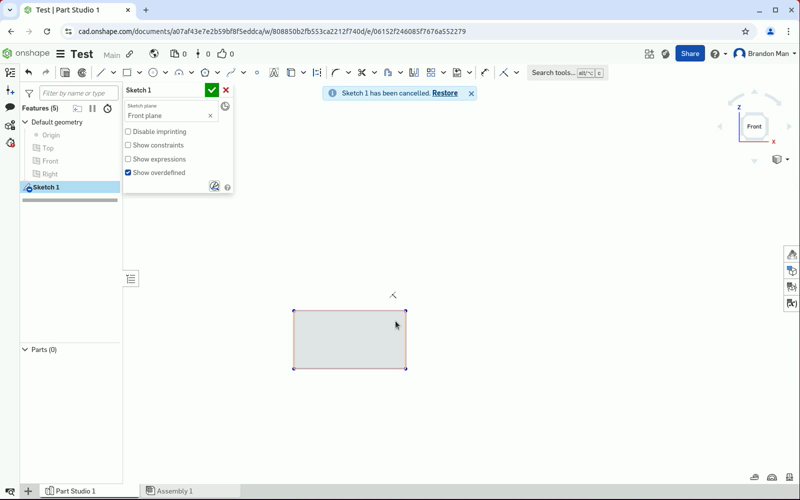
scroll(6)
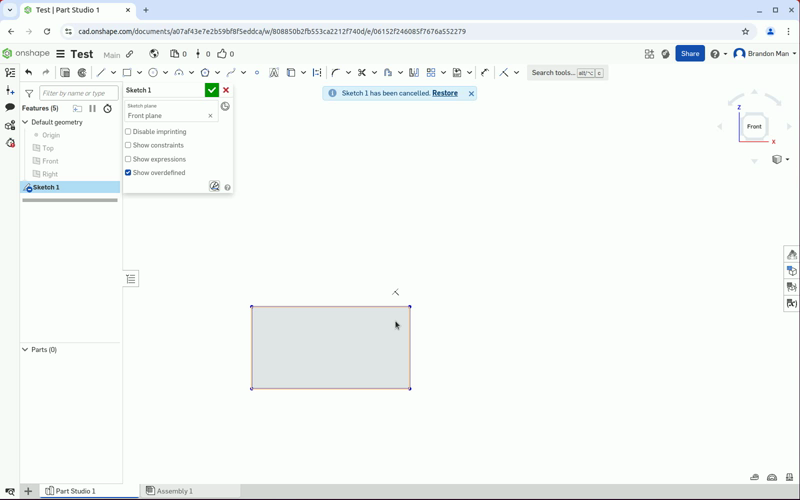
scroll(6)
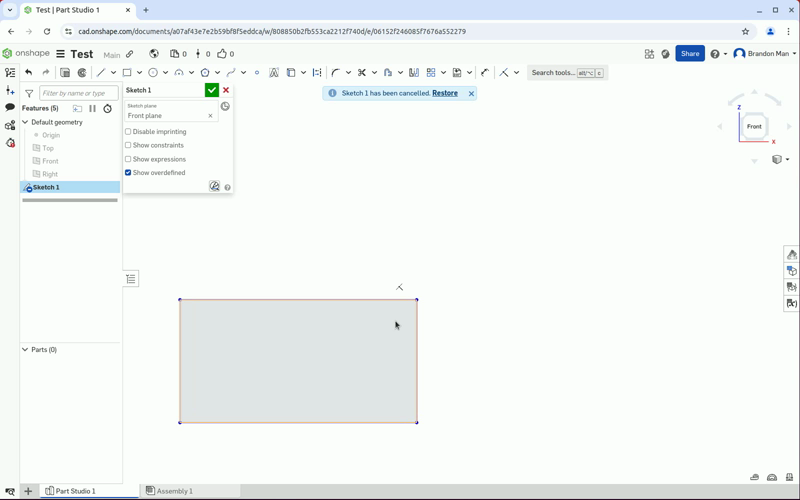
scroll(6)
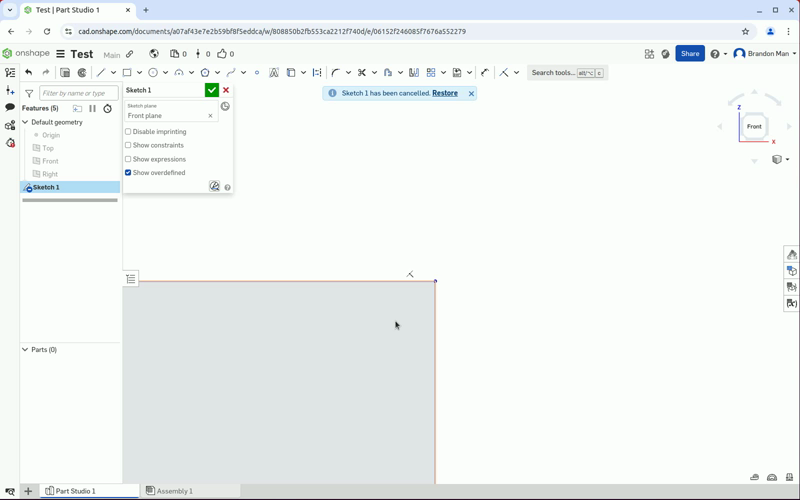
click(395, 320)
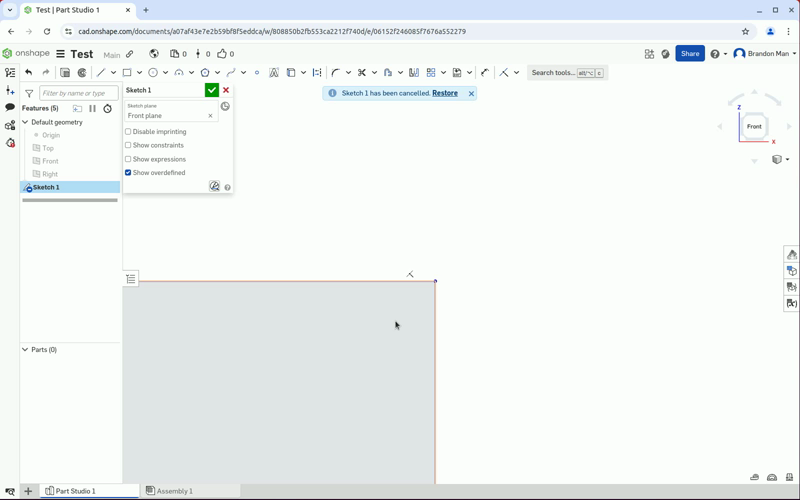
scroll(-6)
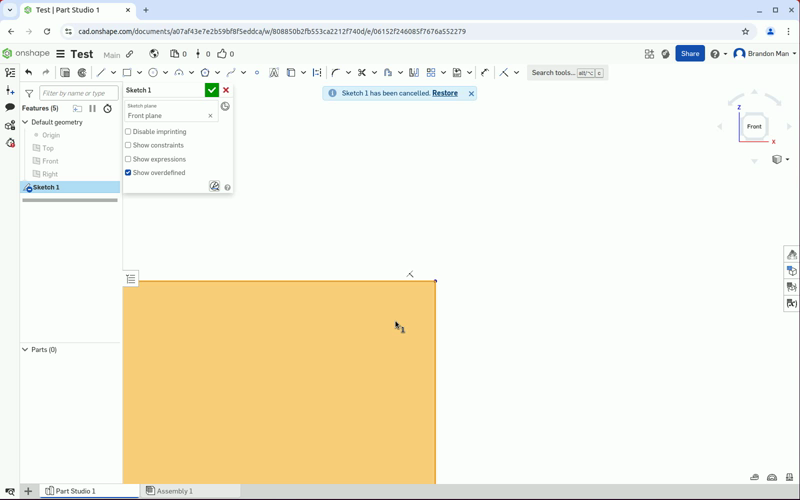
scroll(-6)
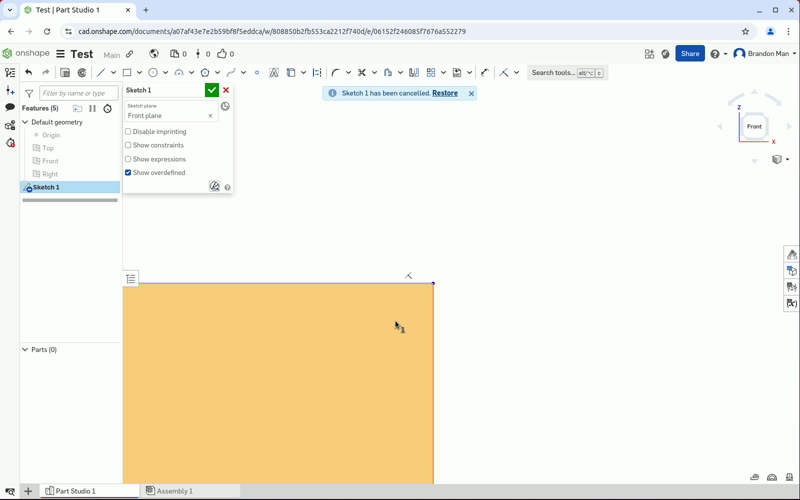
scroll(-6)
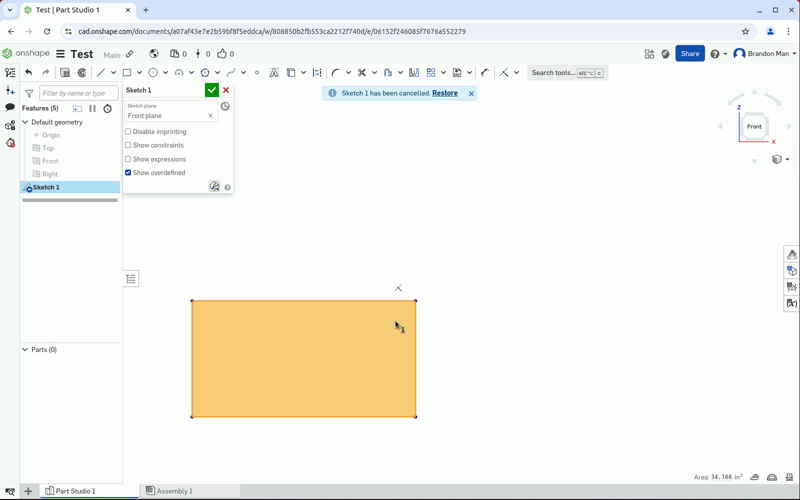
scroll(-6)
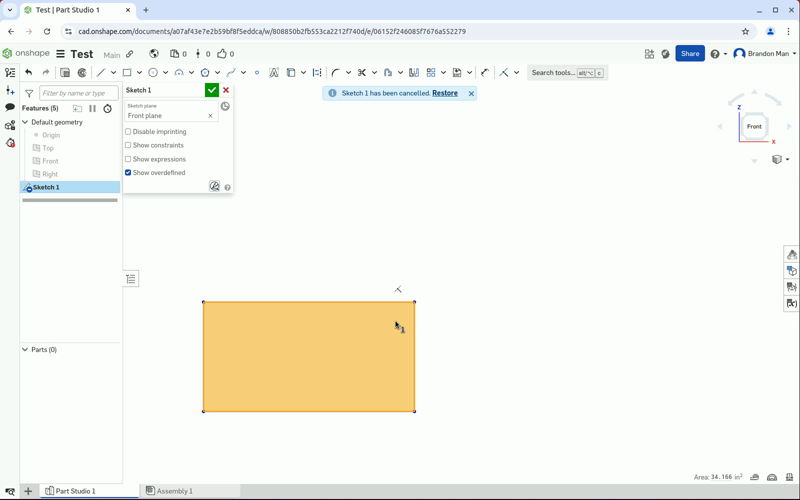
scroll(-6)
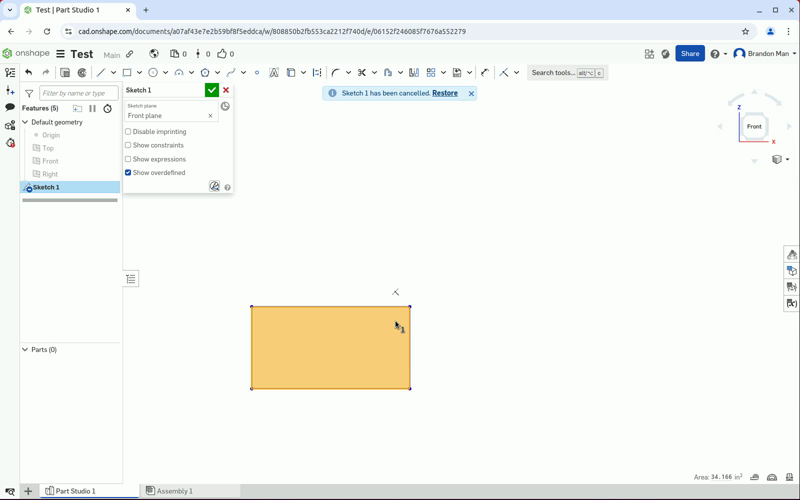
scroll(-6)
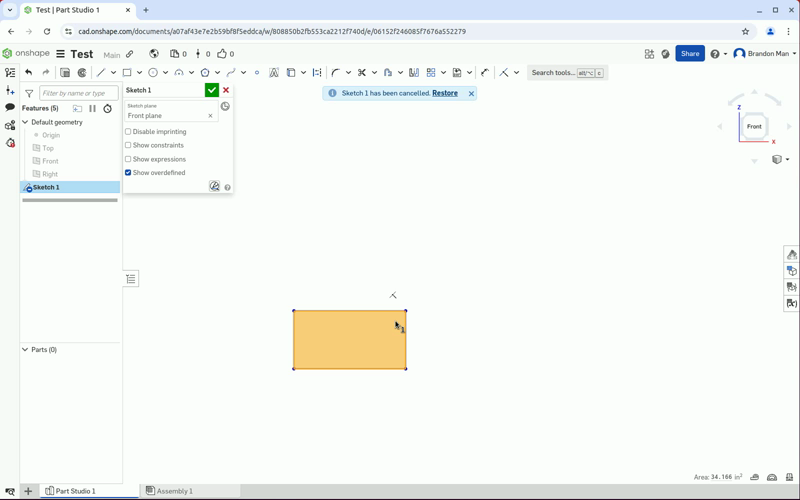
scroll(-6)
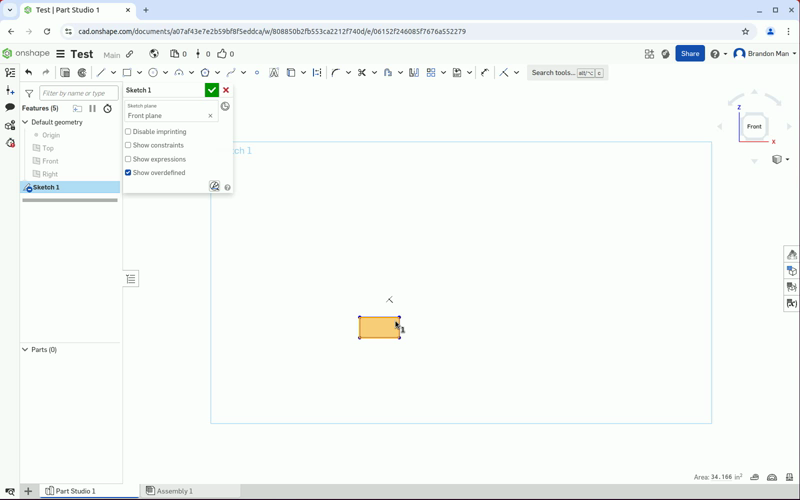
mouse_move(73, 352)
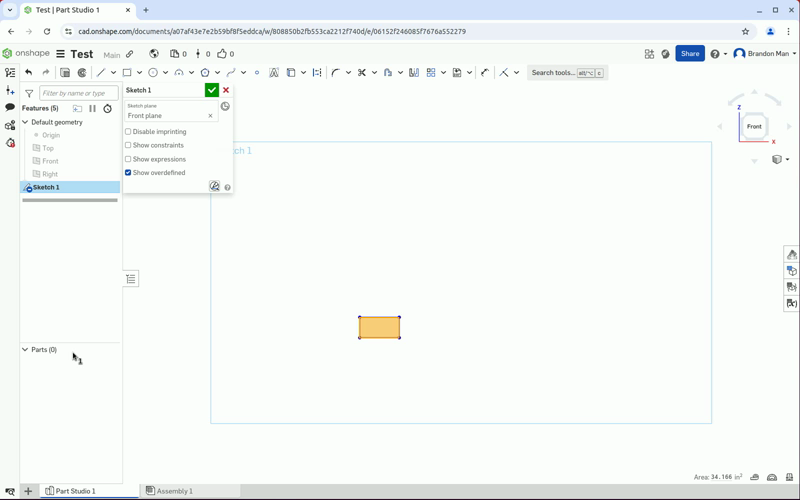
key(shift+y)
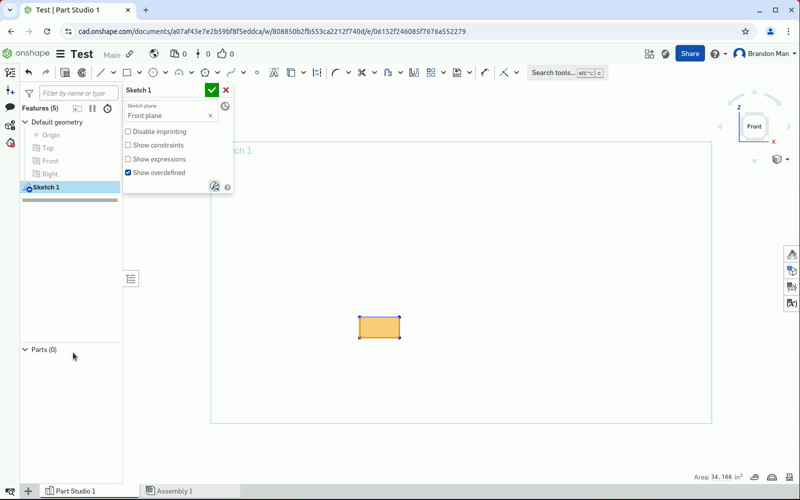
key(shift+e)
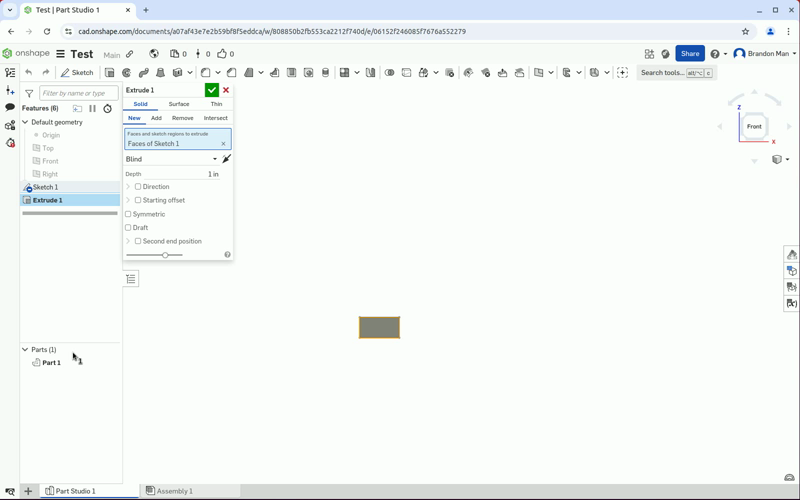
mouse_move(143, 106)
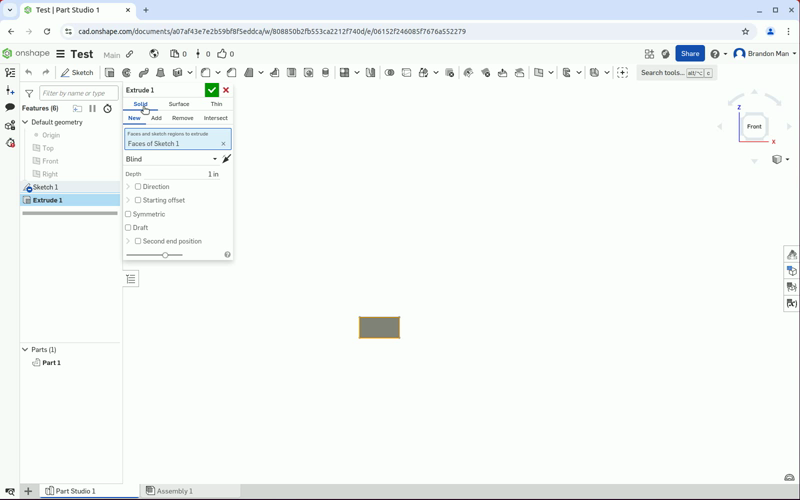
click(143, 106)
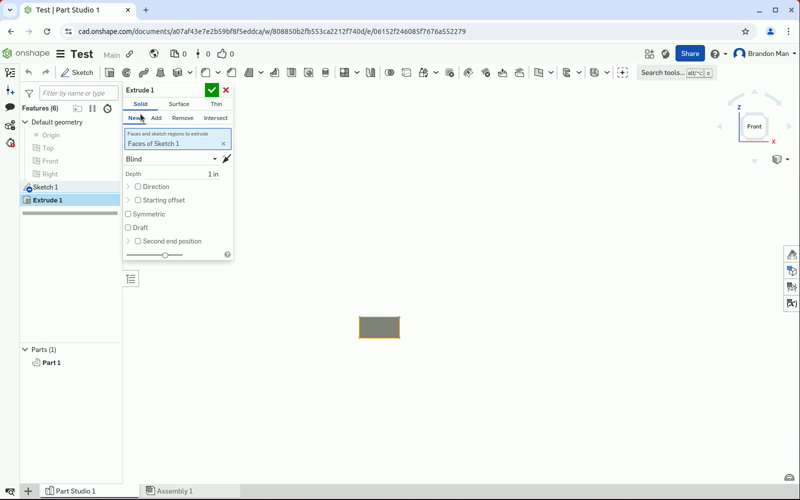
mouse_move(137, 120)
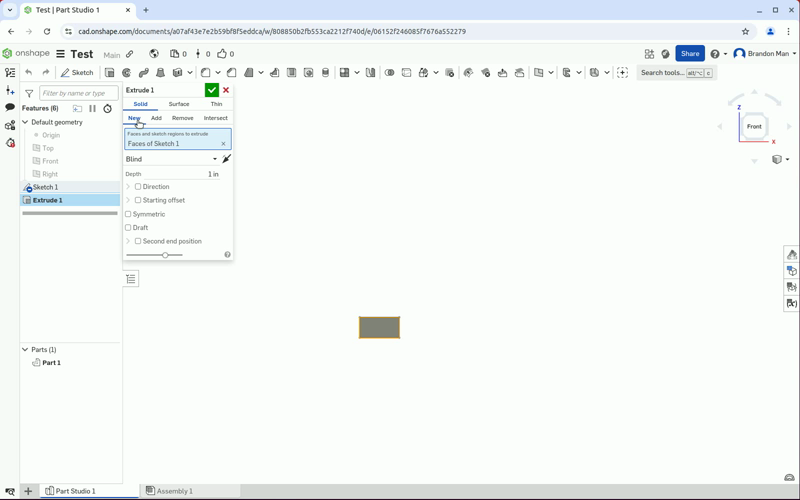
click(137, 120)
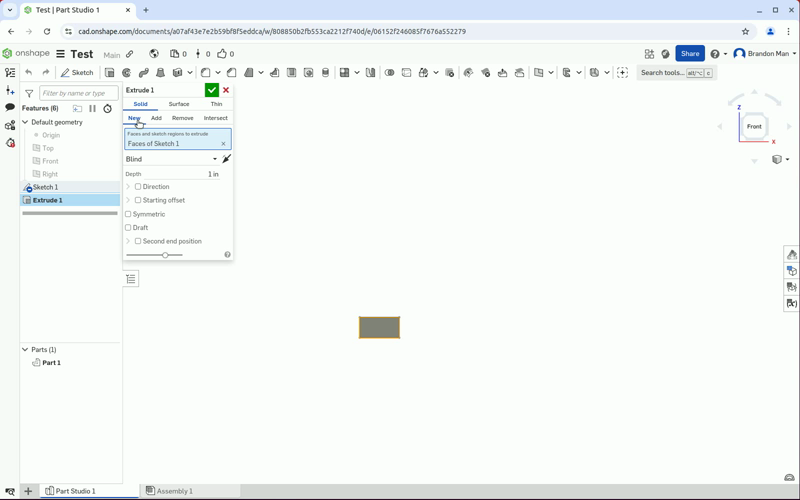
key(tab, 4)
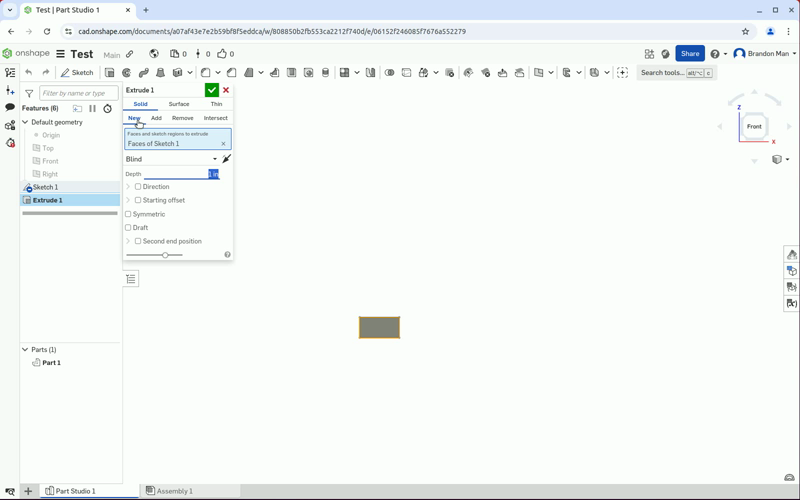
text(3.611)
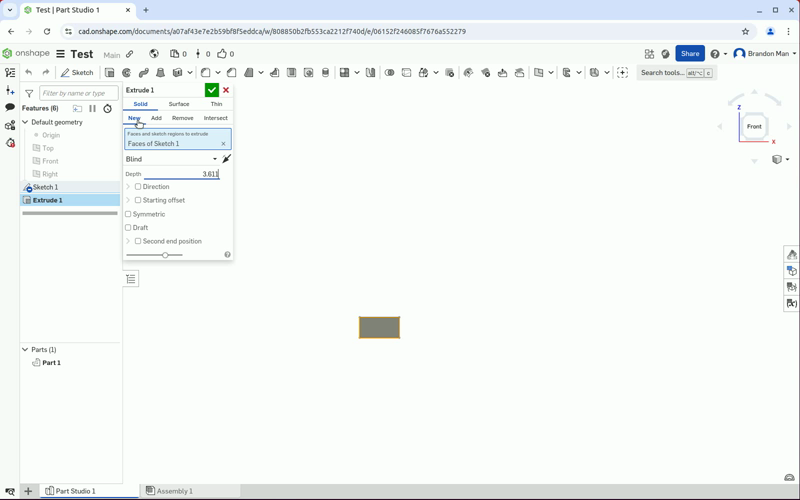
key(enter)
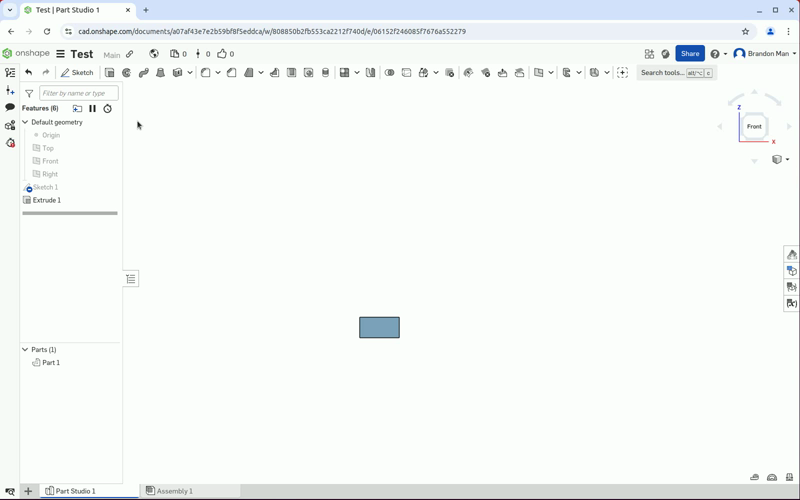
key(shift+h)
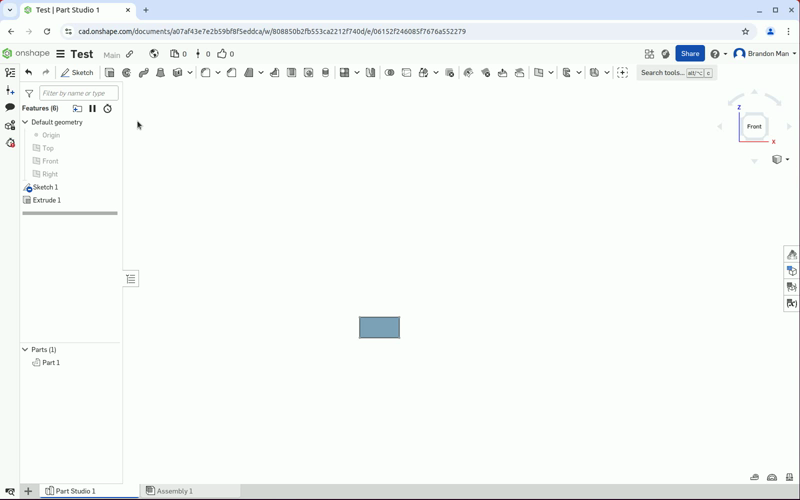
key(shift+h)
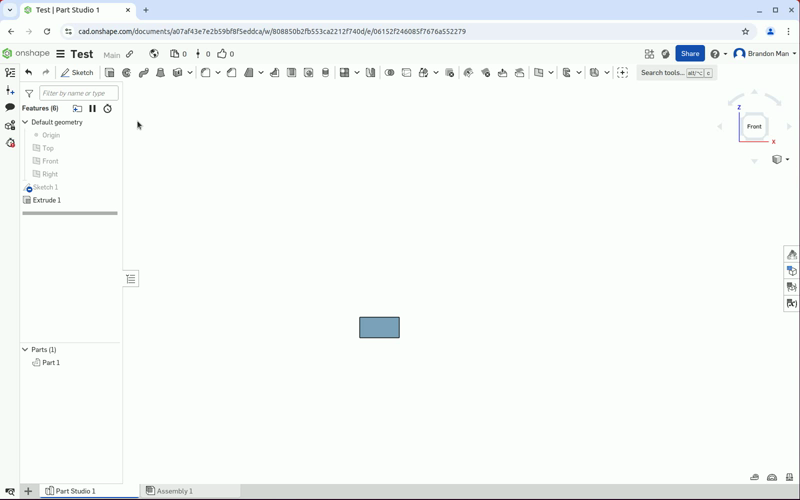
mouse_move(73, 189)
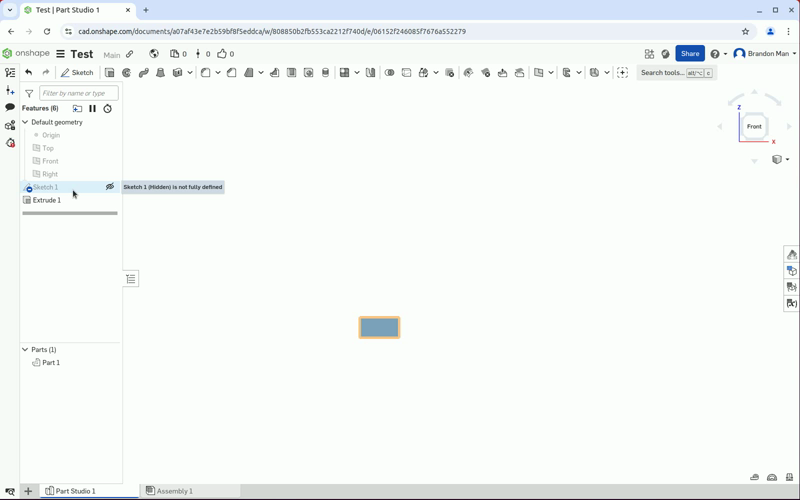
click(73, 189)
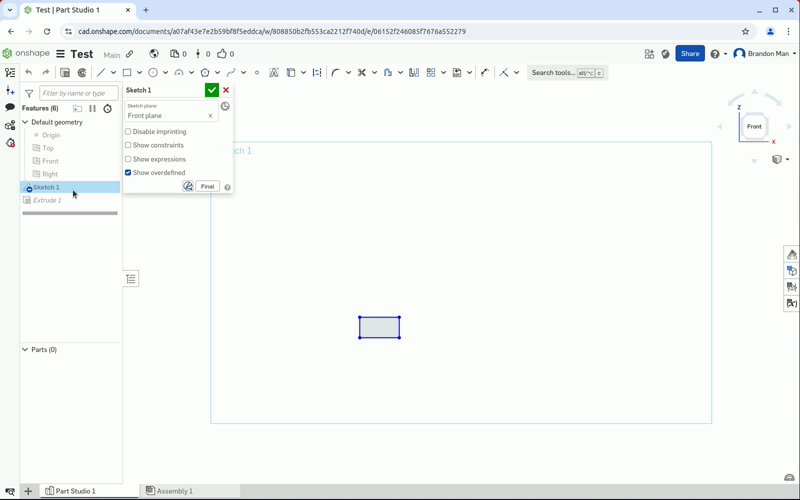
mouse_move(229, 92)
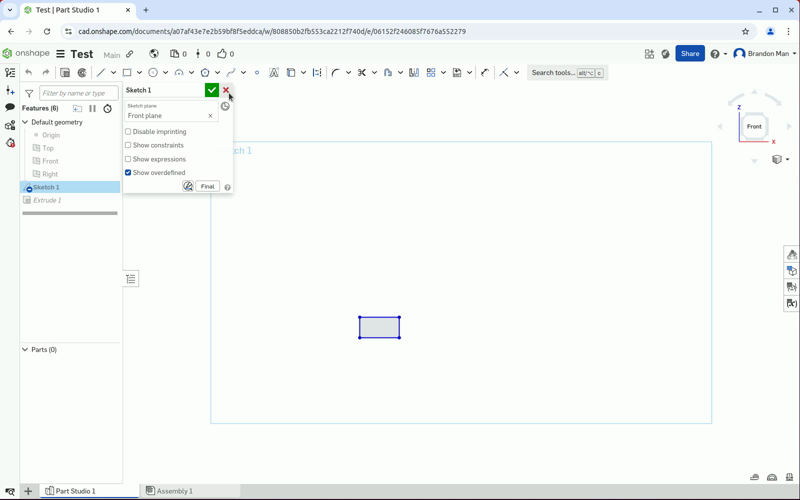
click(229, 92)
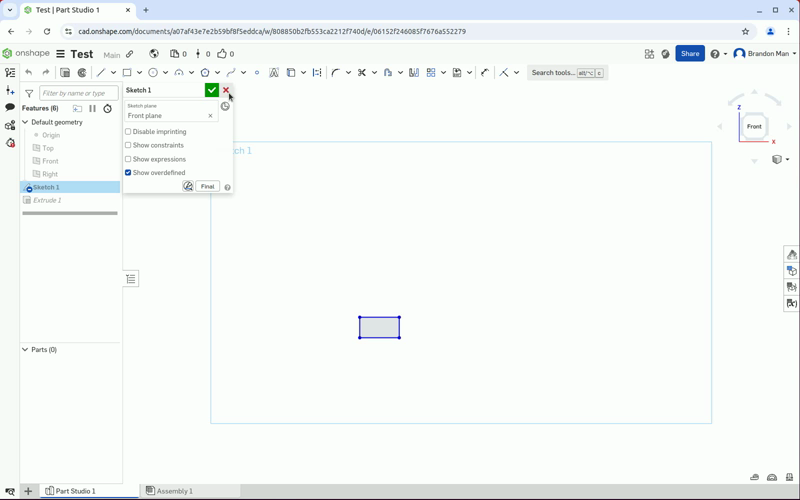
key(shift+s)
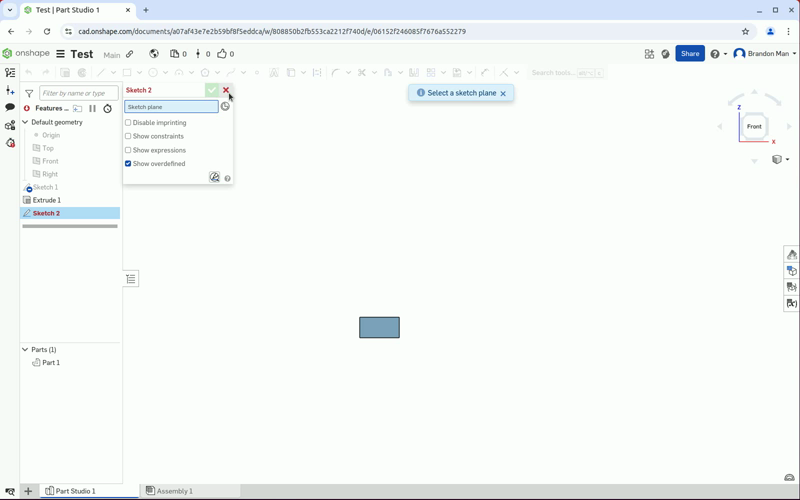
mouse_move(73, 163)
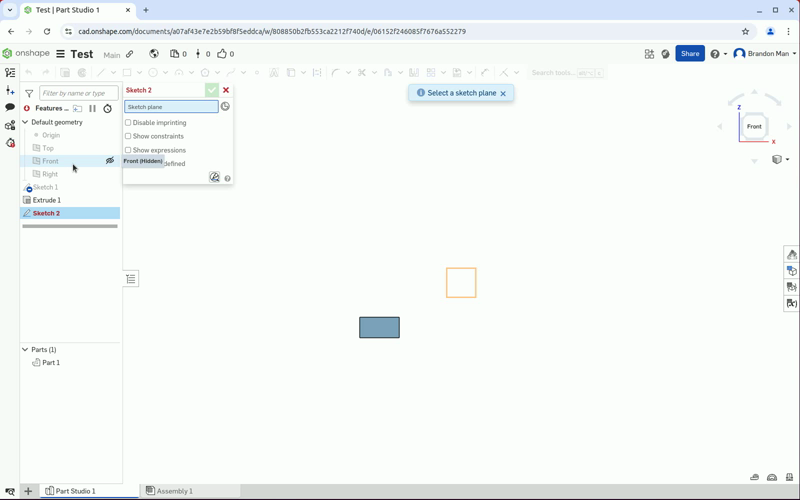
click(73, 163)
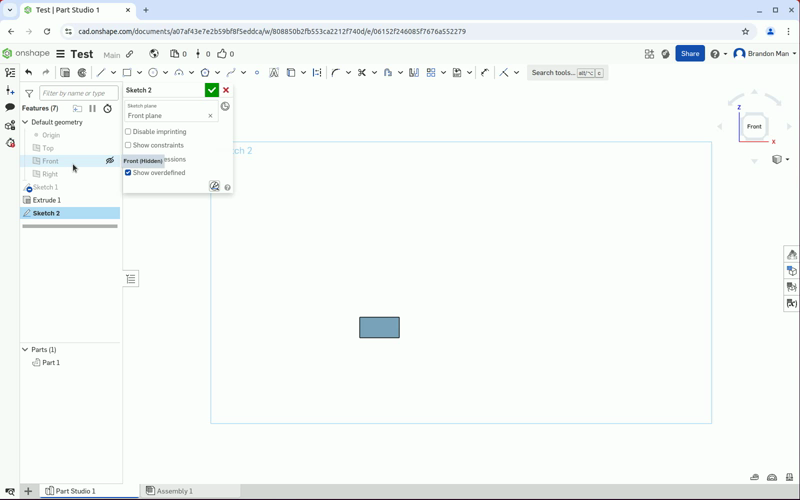
mouse_move(73, 352)
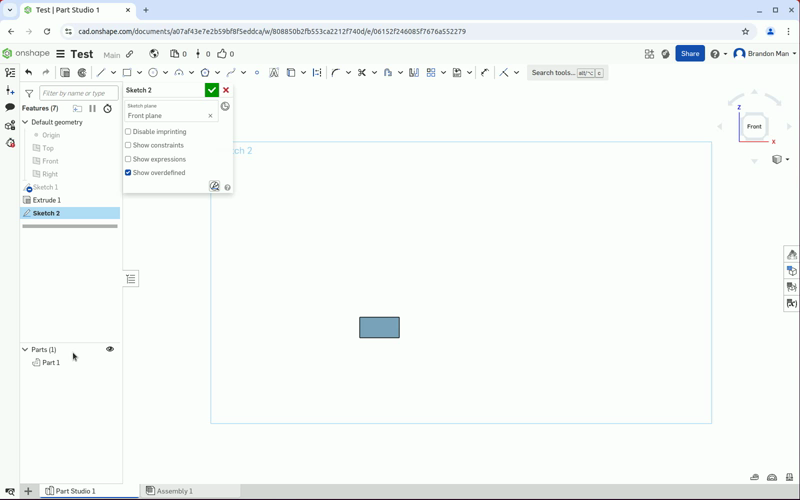
key(y)
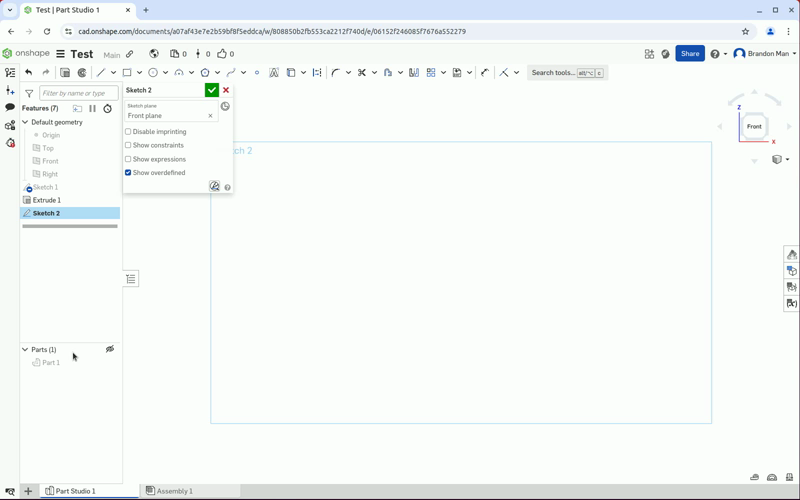
key(c)
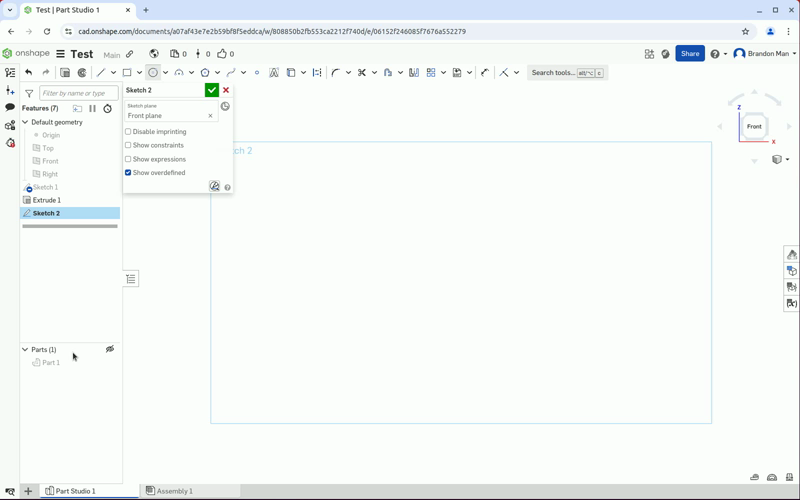
key_down(shift)
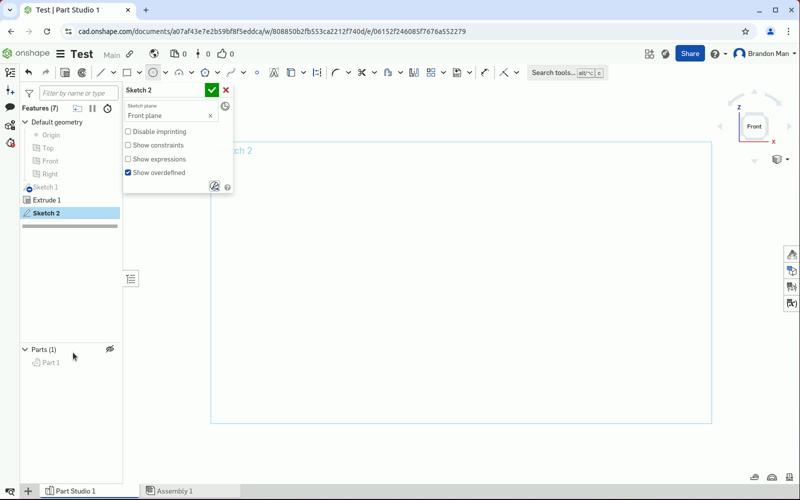
mouse_move(380, 333)
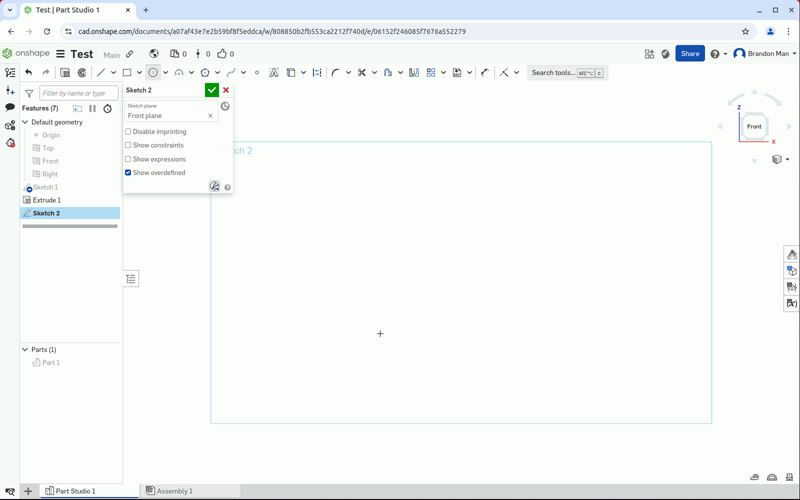
click(380, 333)
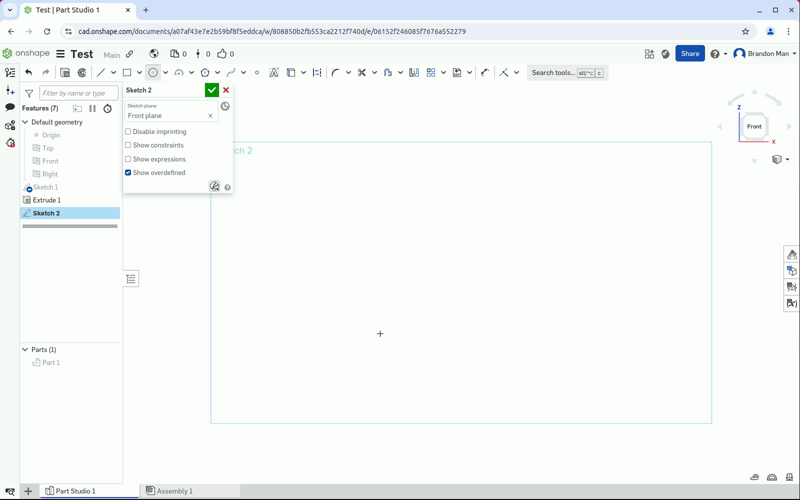
key_up(shift)
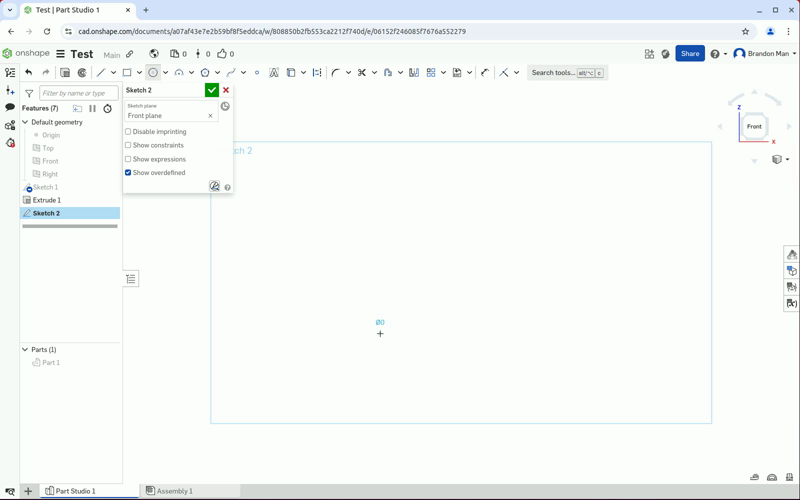
mouse_move(383, 333)
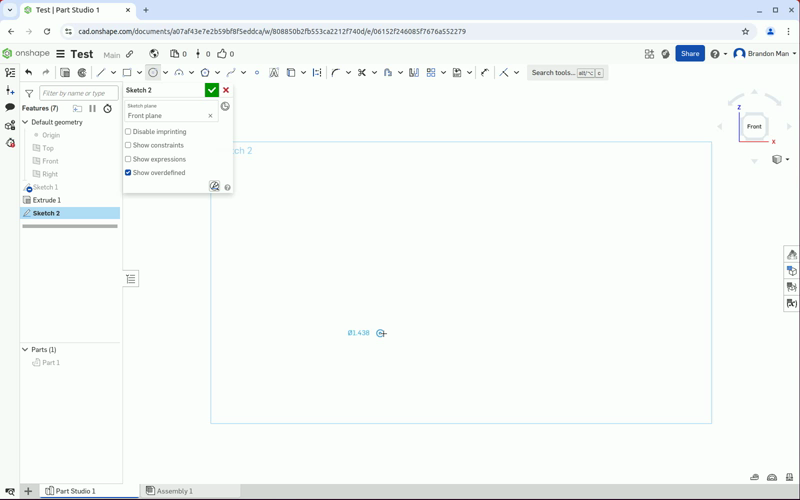
click(383, 333)
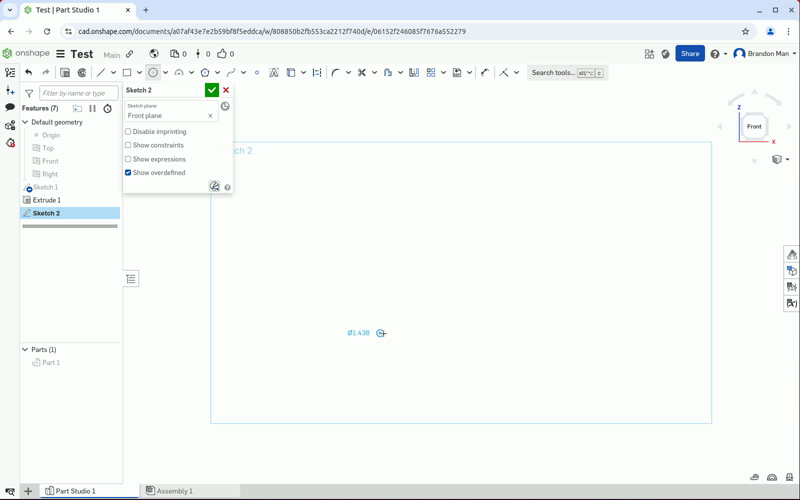
key(esc)
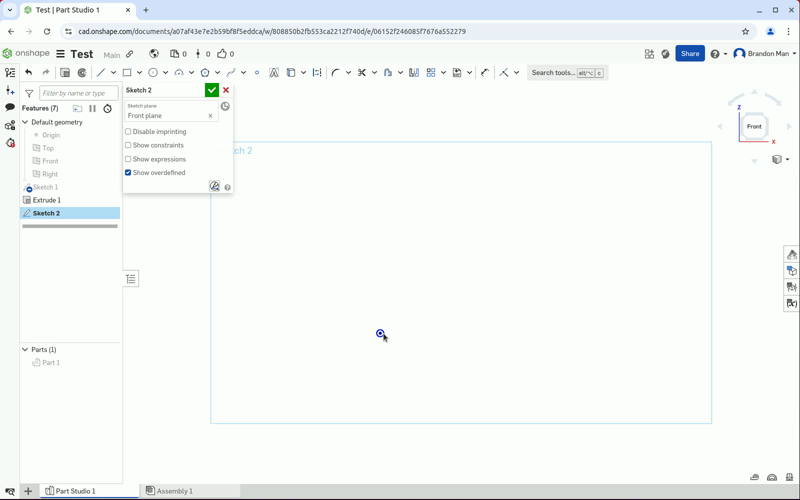
mouse_move(382, 330)
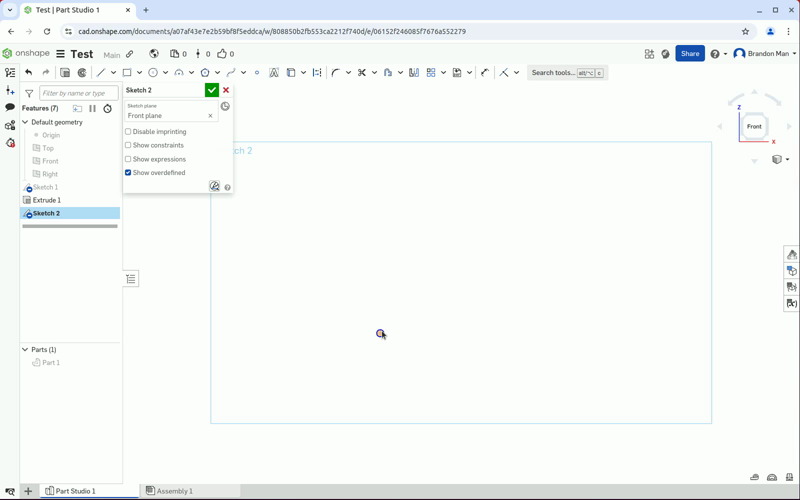
scroll(6)
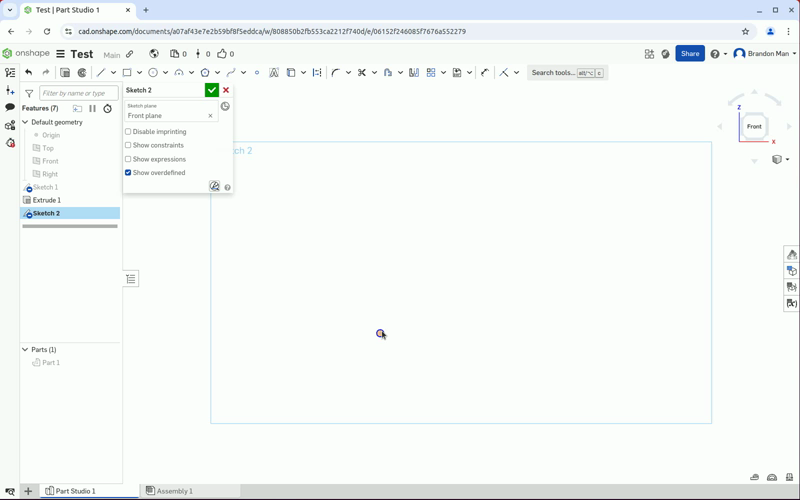
scroll(6)
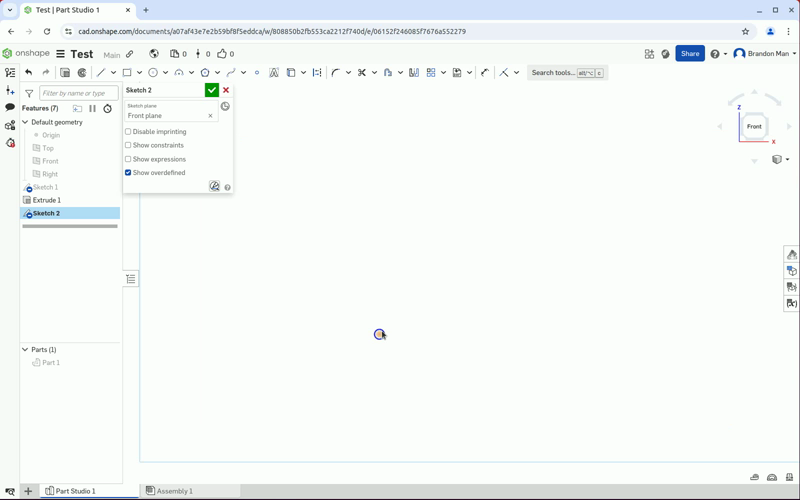
scroll(6)
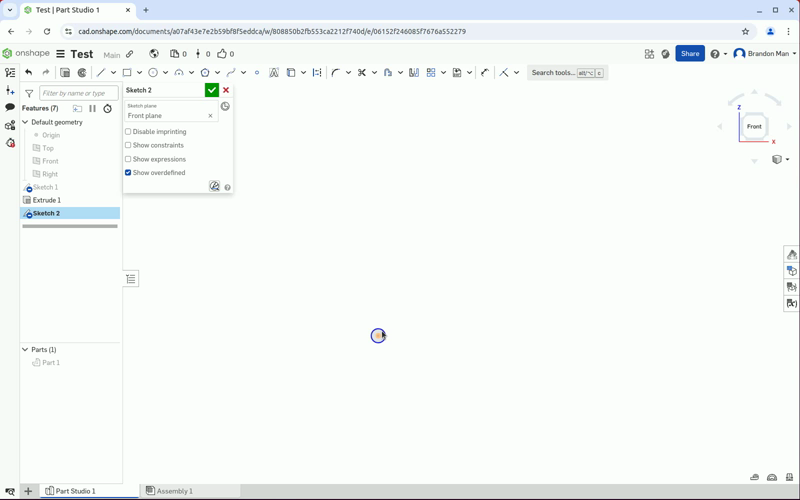
scroll(6)
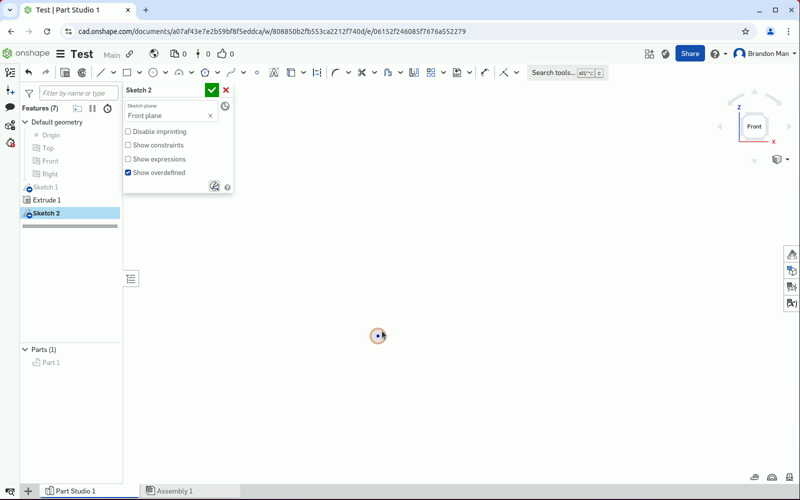
scroll(6)
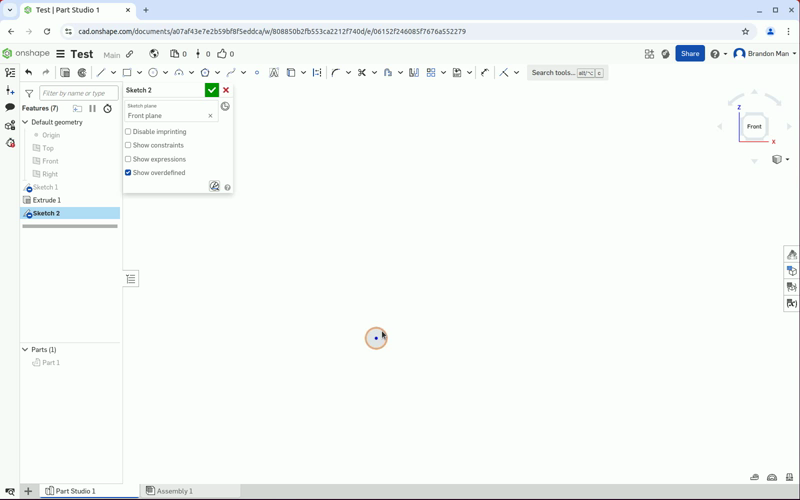
scroll(6)
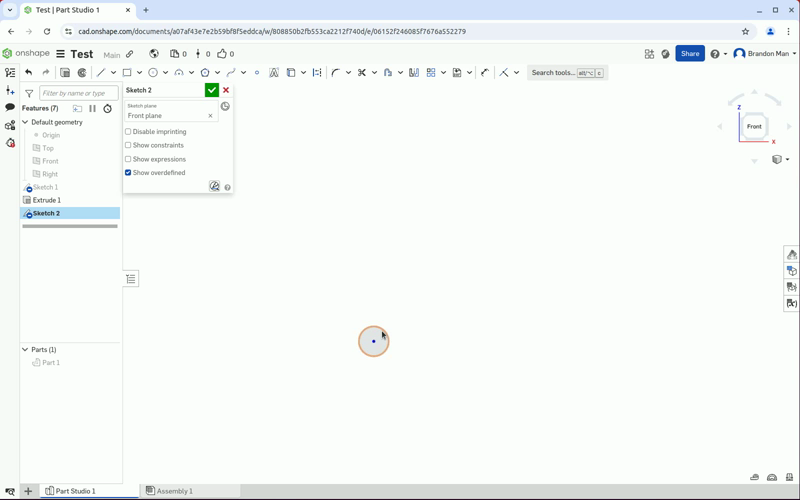
scroll(6)
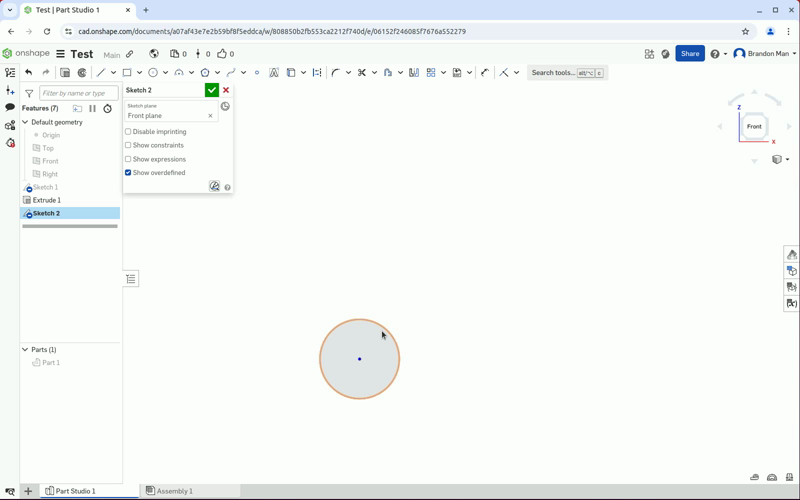
click(382, 330)
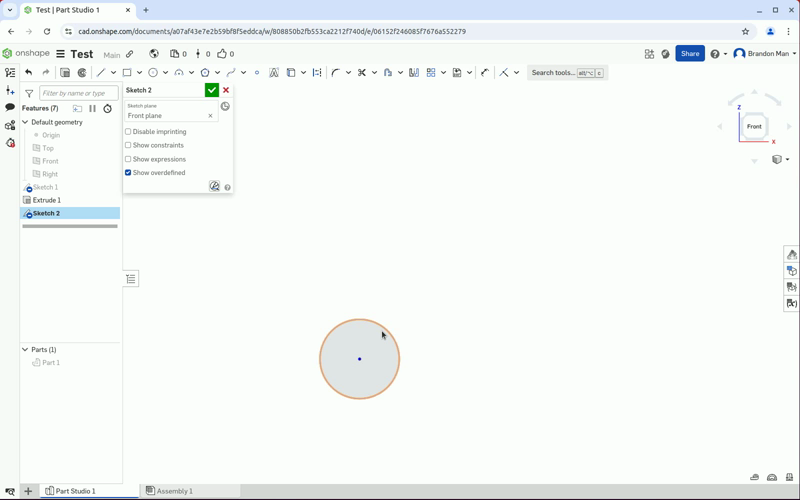
scroll(-6)
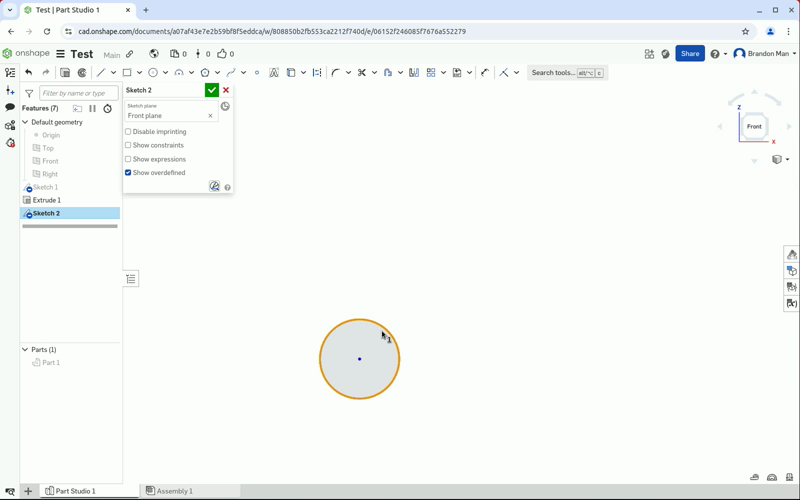
scroll(-6)
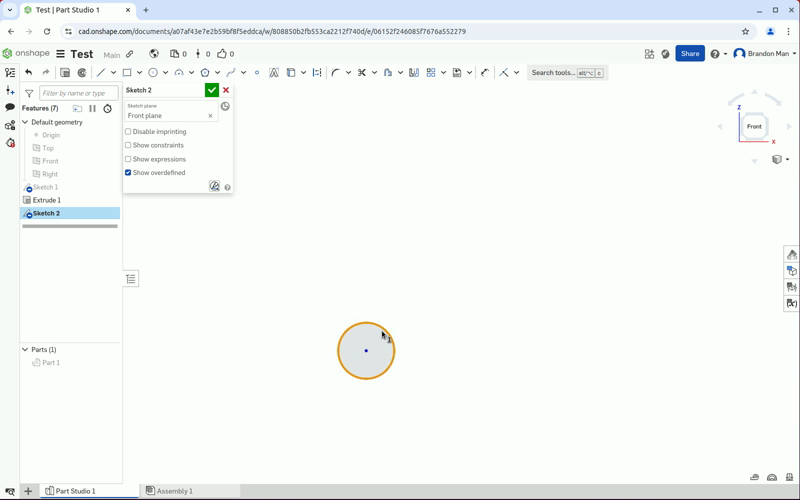
scroll(-6)
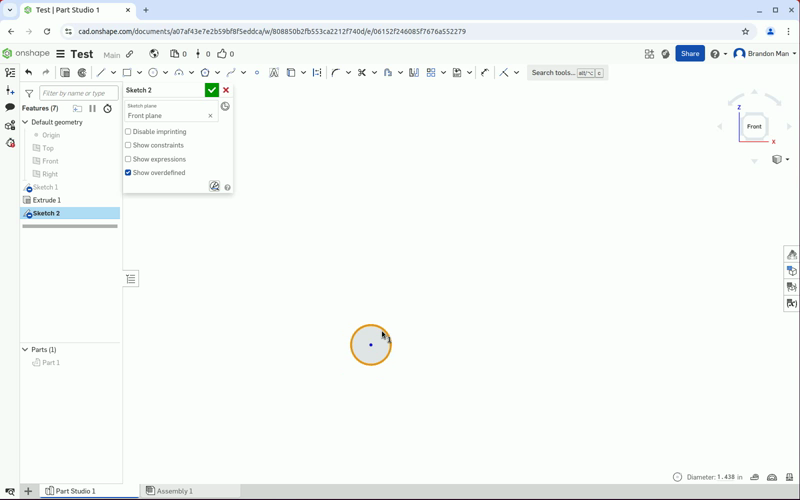
scroll(-6)
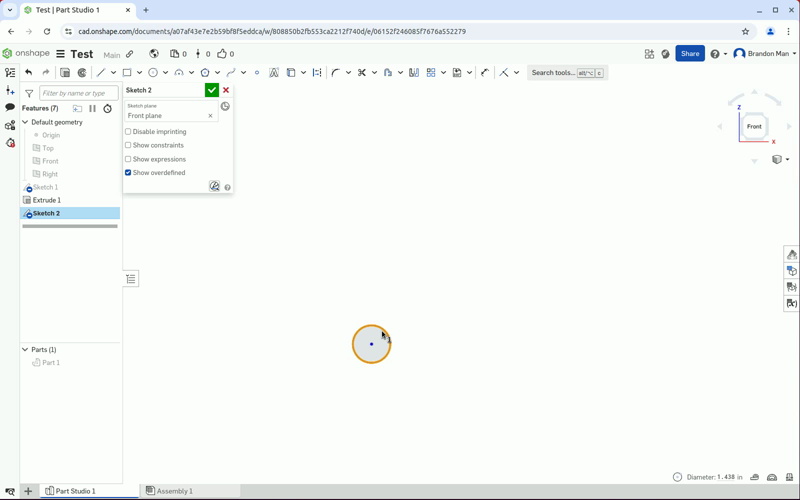
scroll(-6)
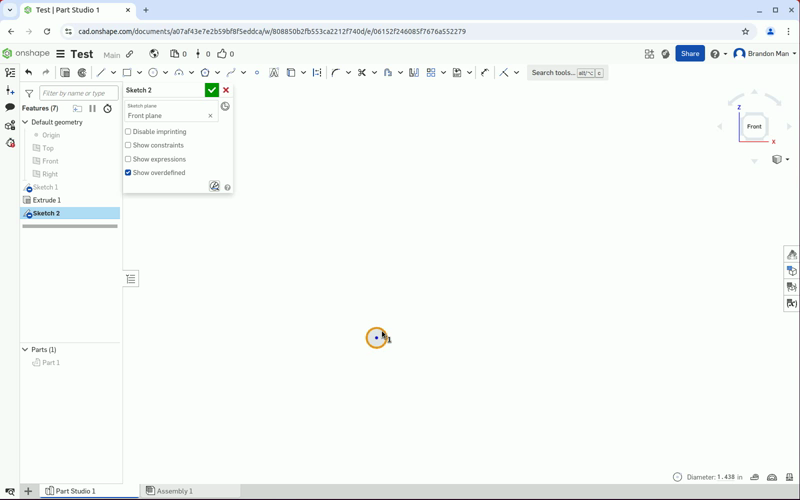
scroll(-6)
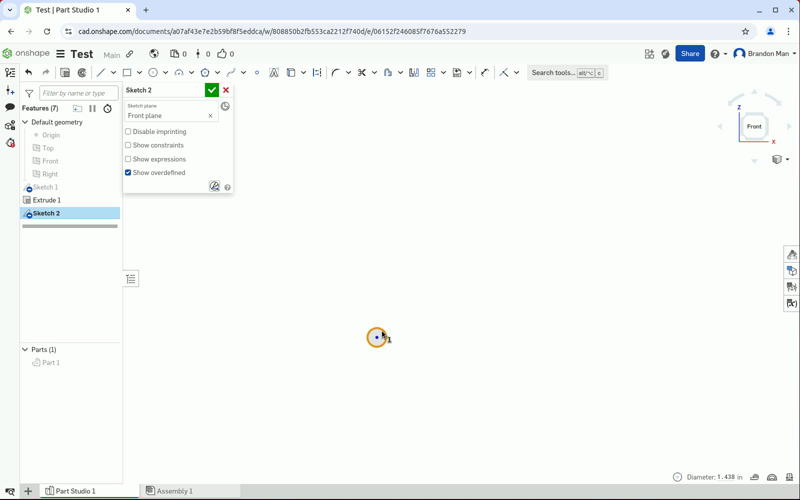
scroll(-6)
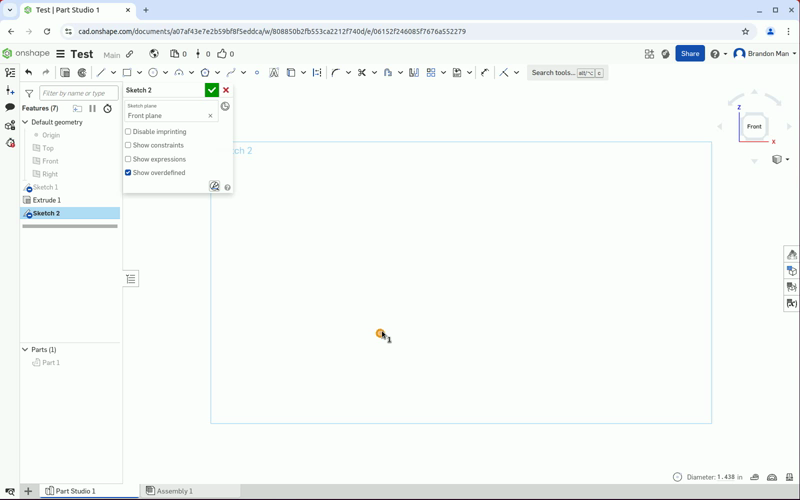
mouse_move(73, 352)
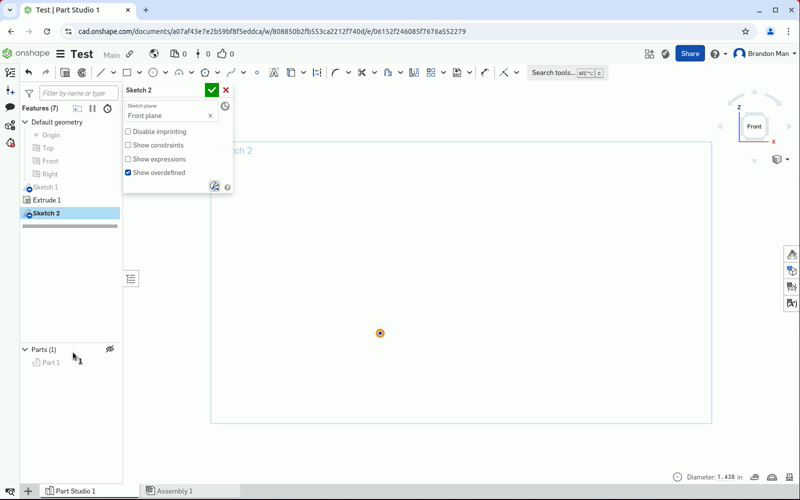
key(shift+y)
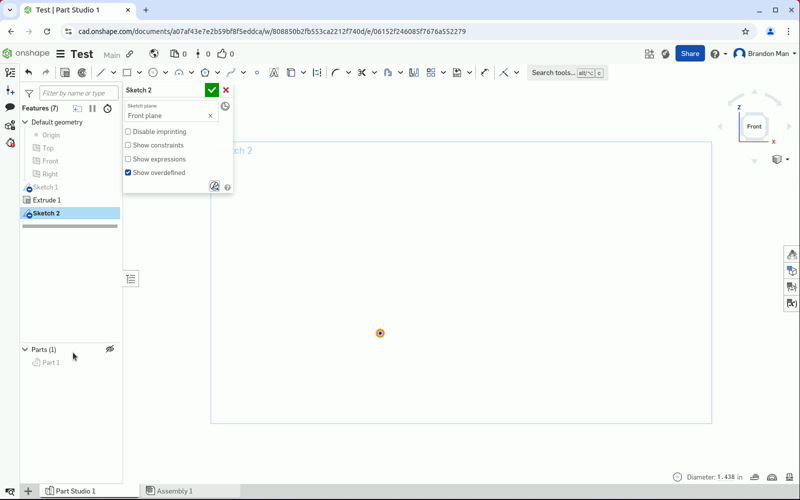
key(shift+e)
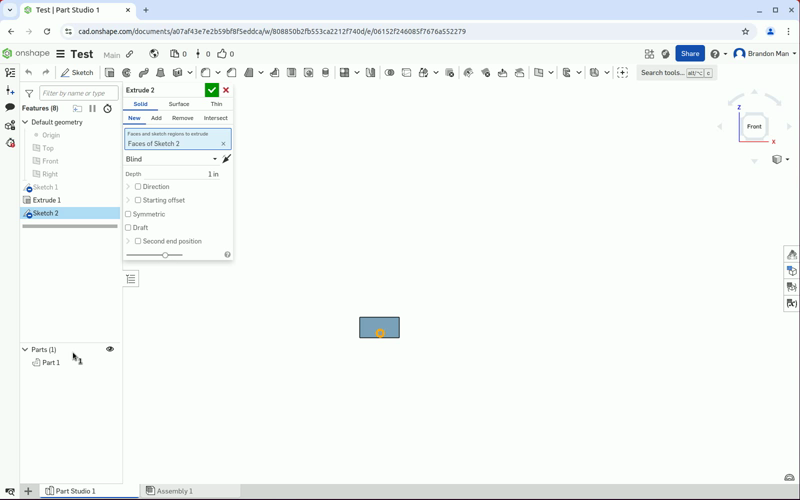
mouse_move(143, 106)
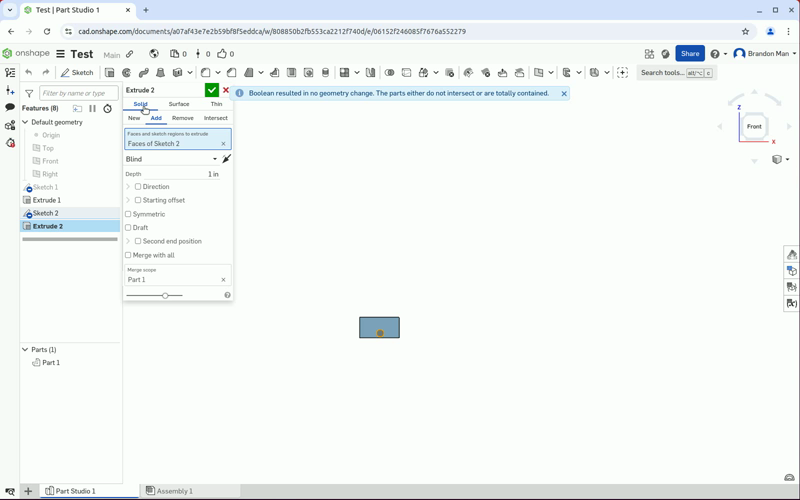
click(143, 106)
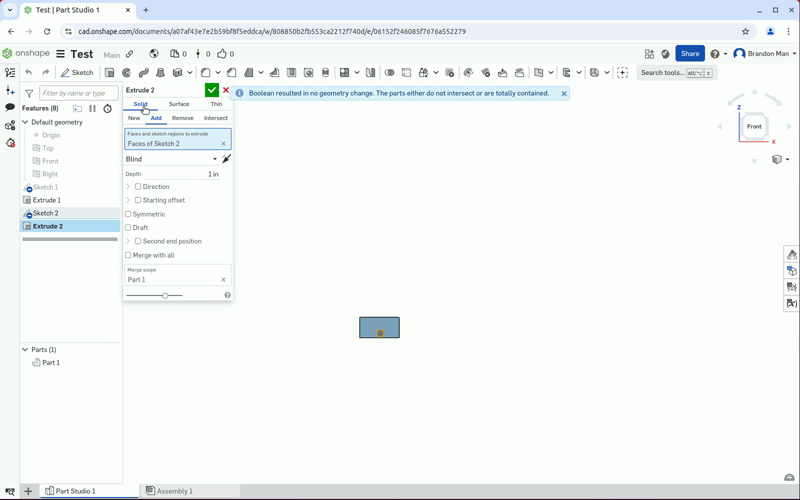
mouse_move(137, 120)
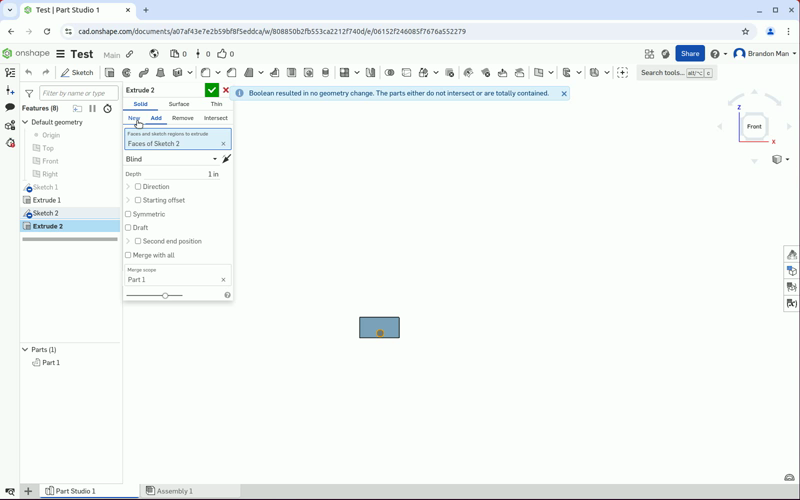
click(137, 120)
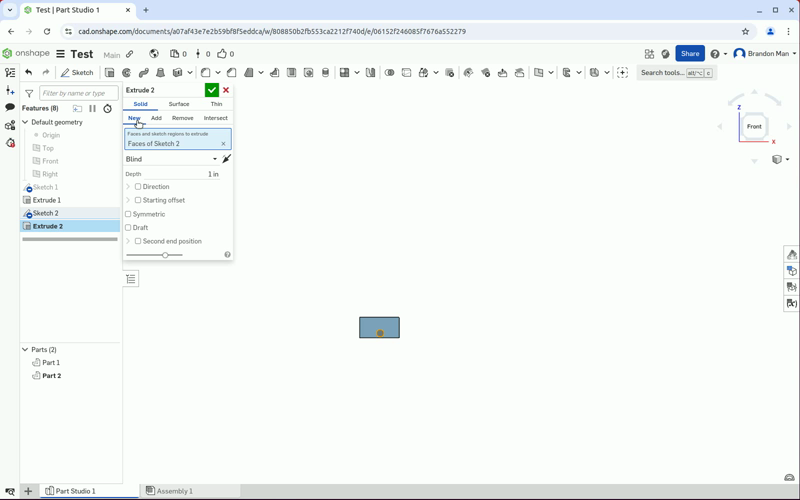
key(tab, 4)
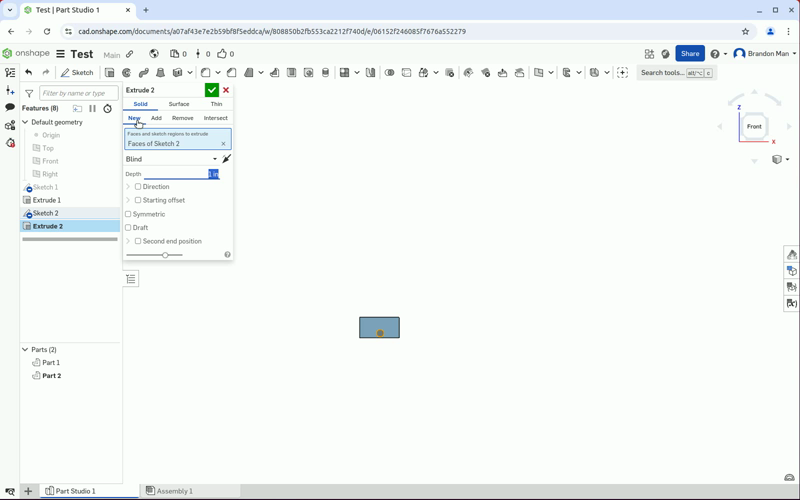
text(-0.722)
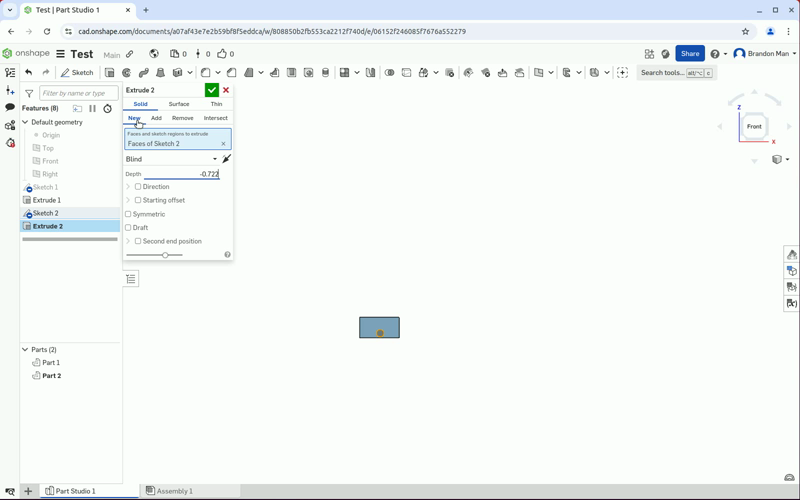
key(enter)
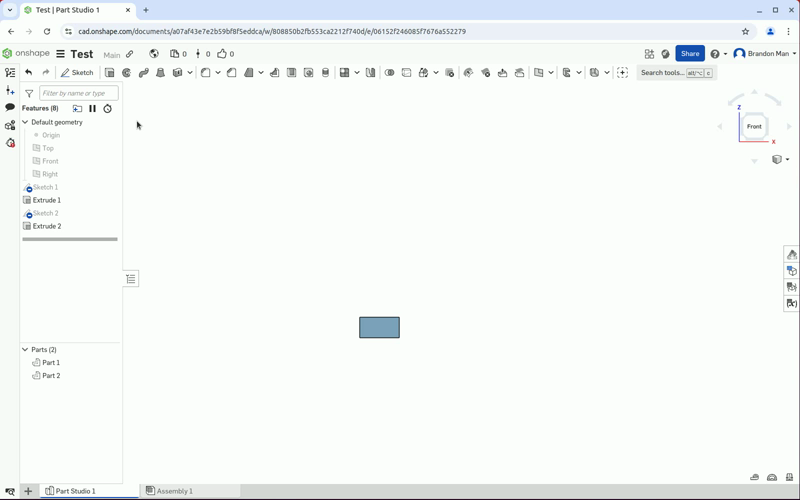
key(shift+h)
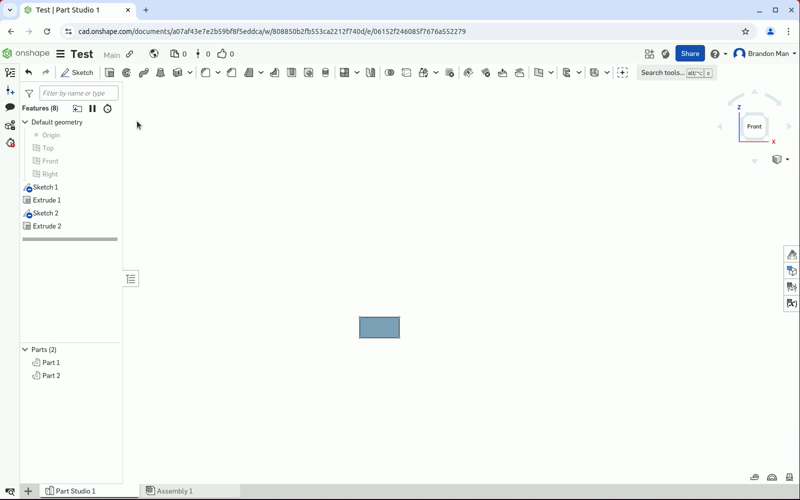
key(shift+h)
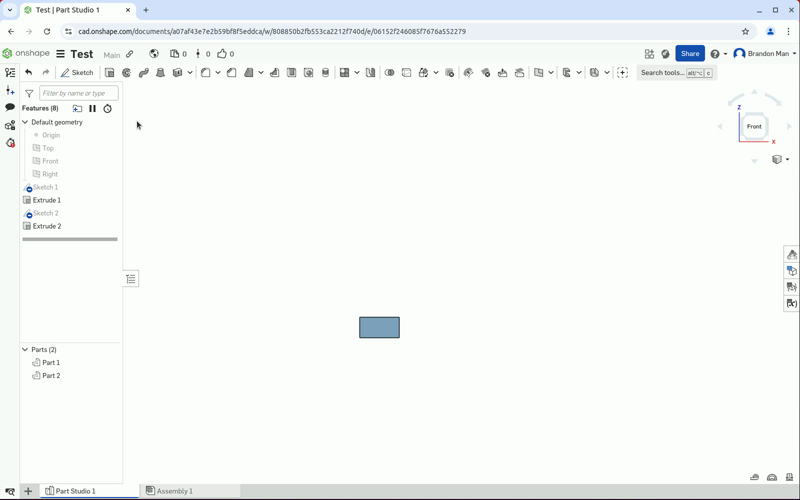
mouse_move(73, 189)
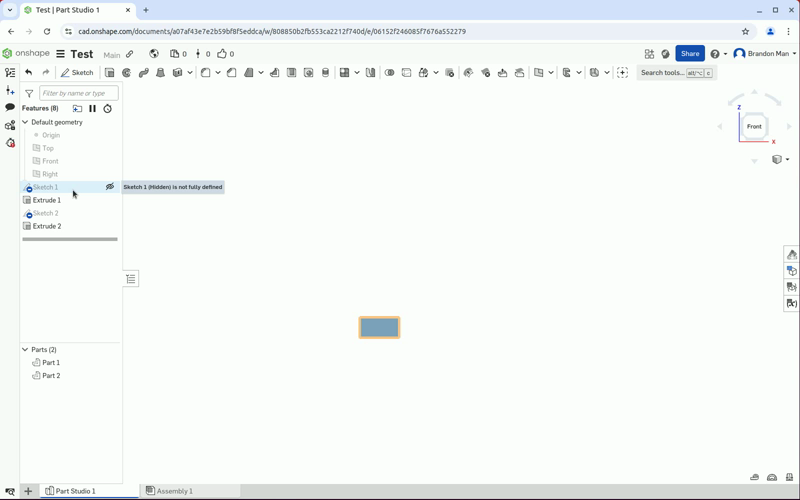
click(73, 189)
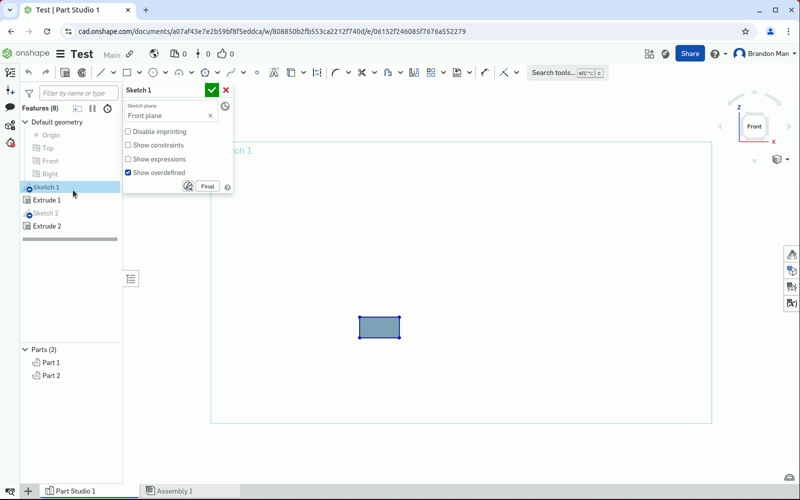
mouse_move(229, 92)
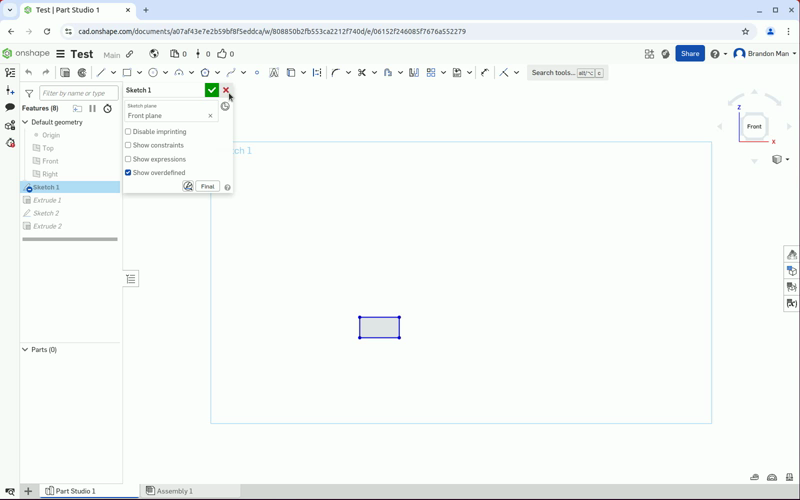
click(229, 92)
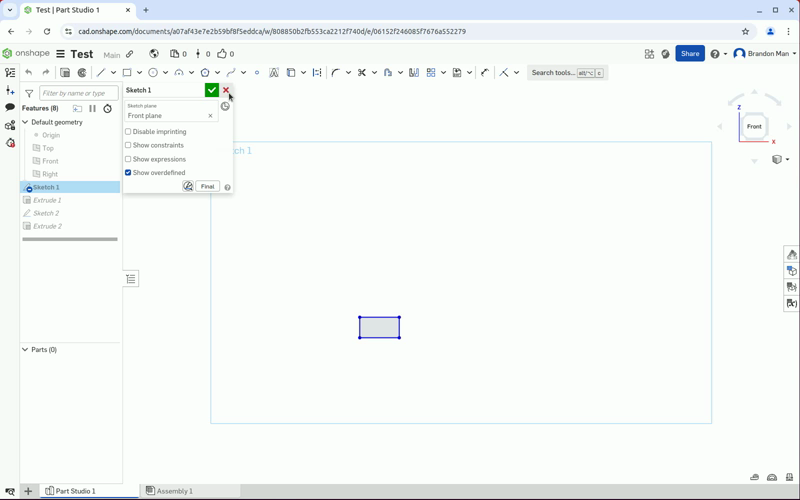
key(shift+s)
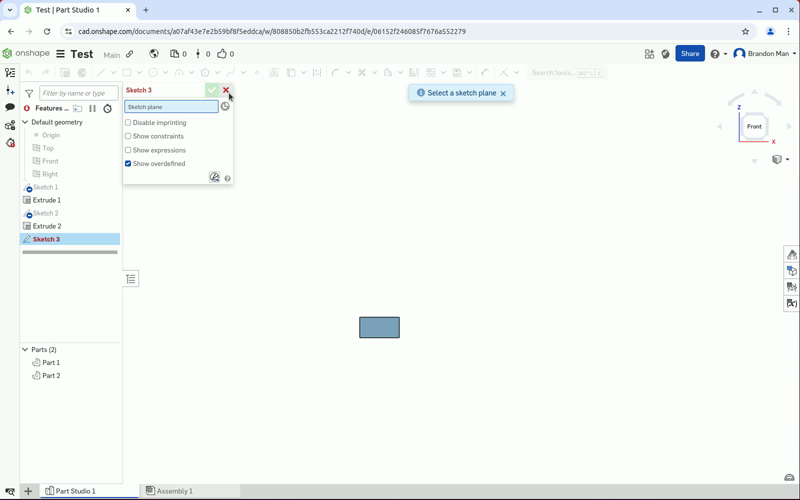
mouse_move(73, 163)
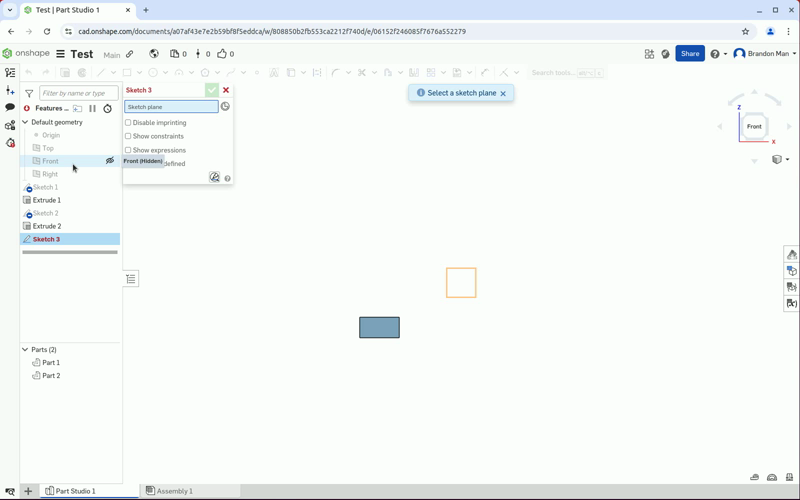
click(73, 163)
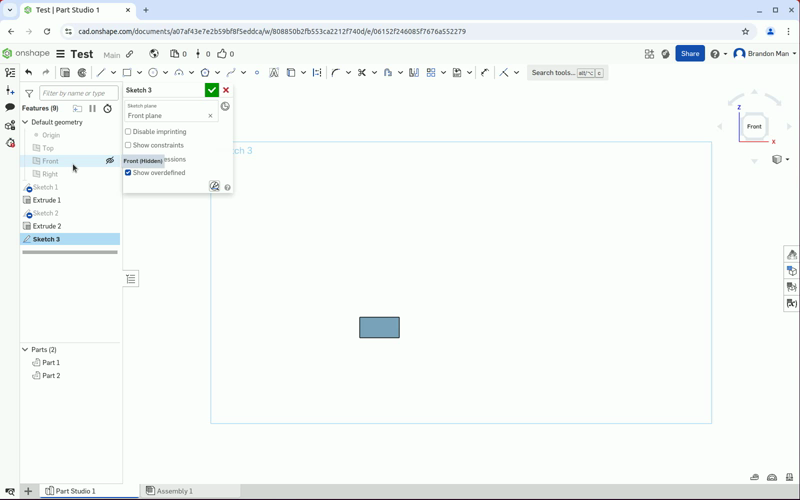
mouse_move(73, 352)
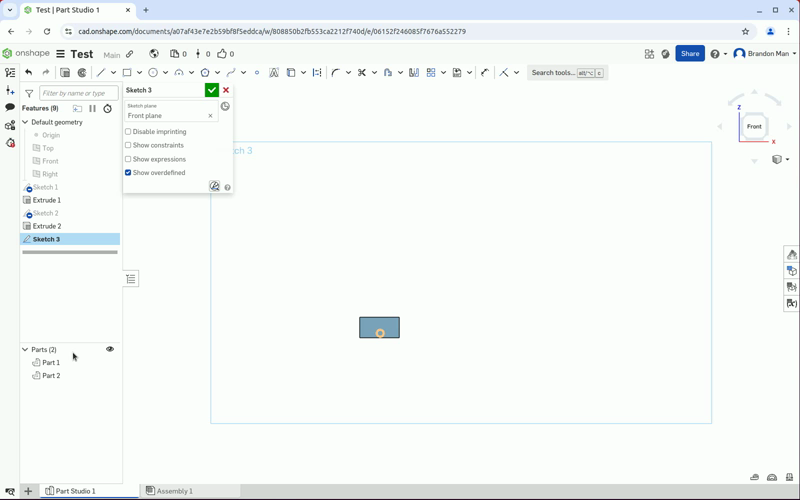
key(y)
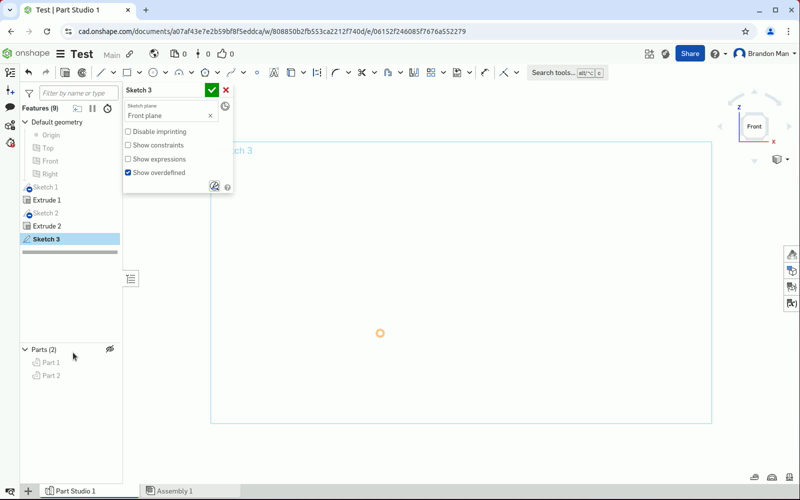
key(c)
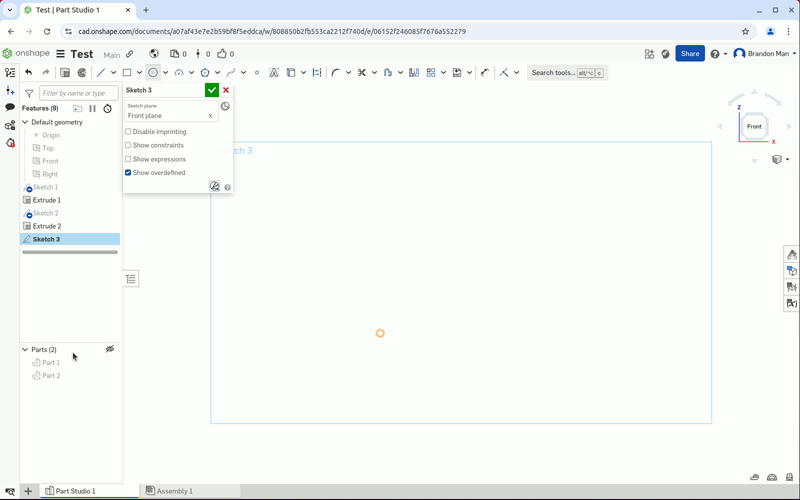
key_down(shift)
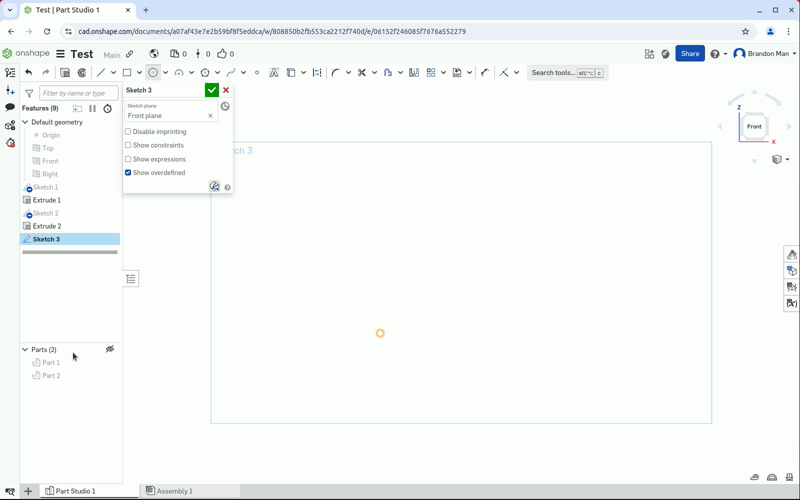
mouse_move(366, 333)
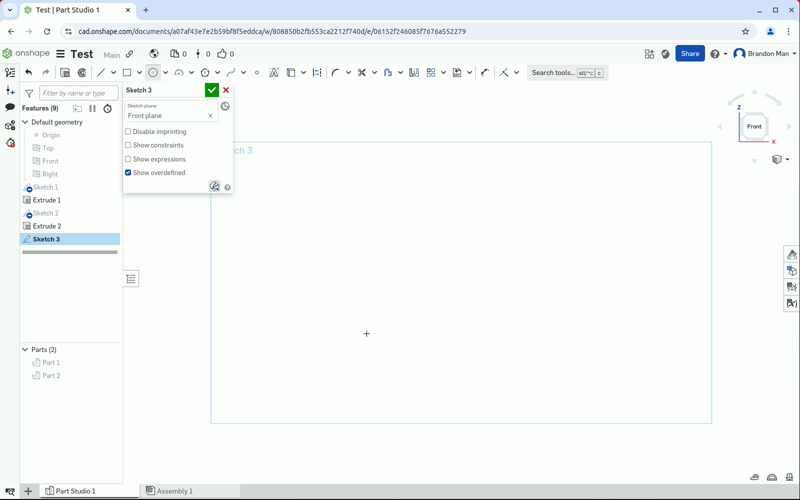
click(366, 333)
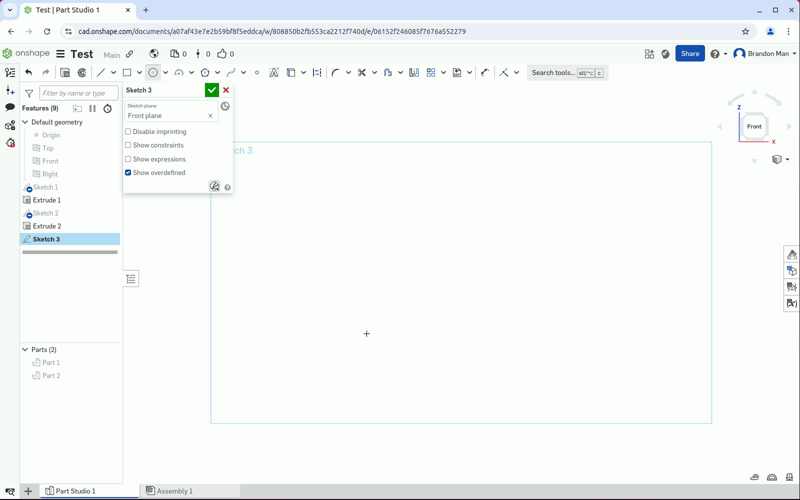
key_up(shift)
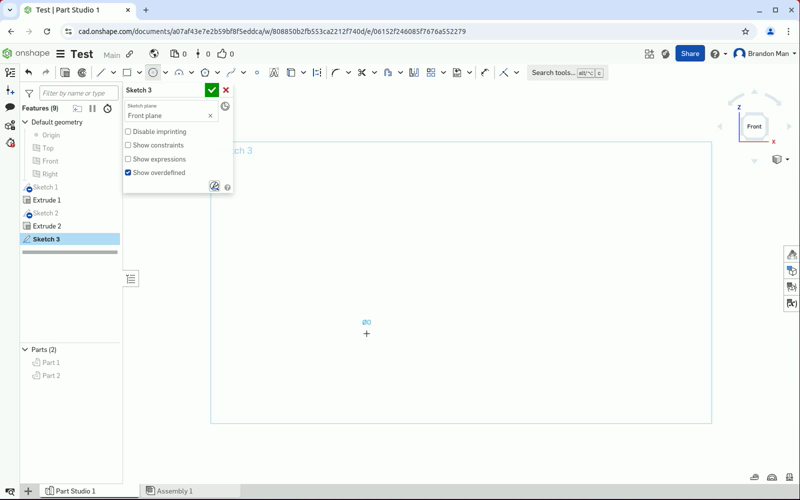
mouse_move(370, 333)
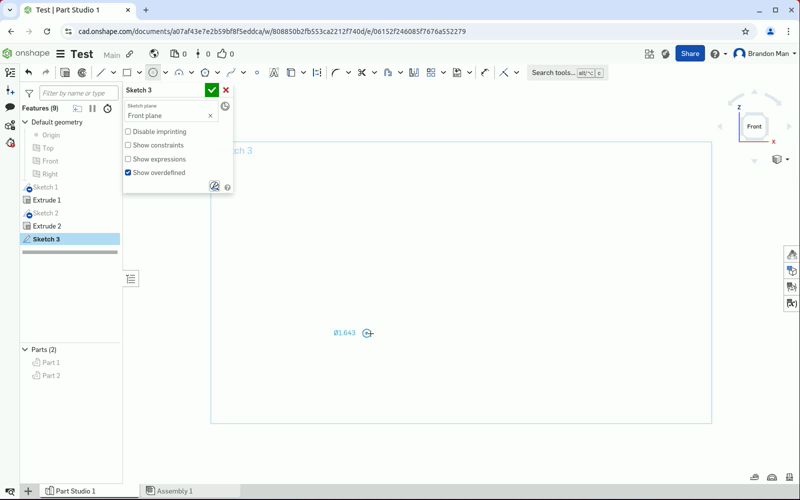
click(370, 333)
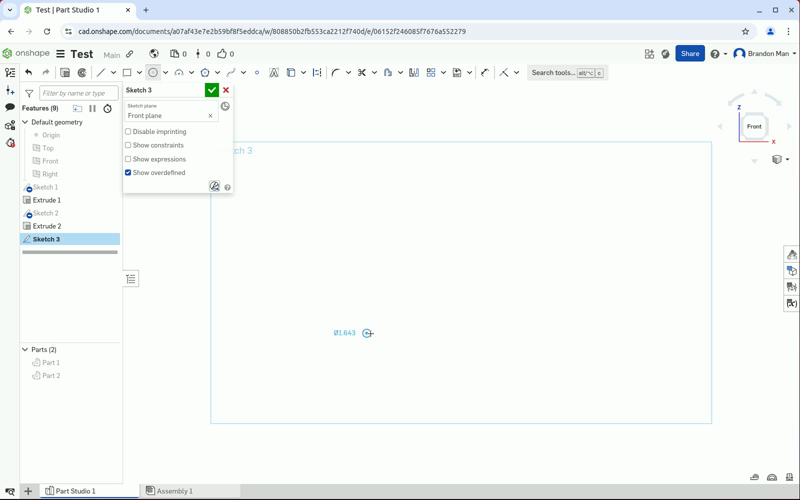
key(esc)
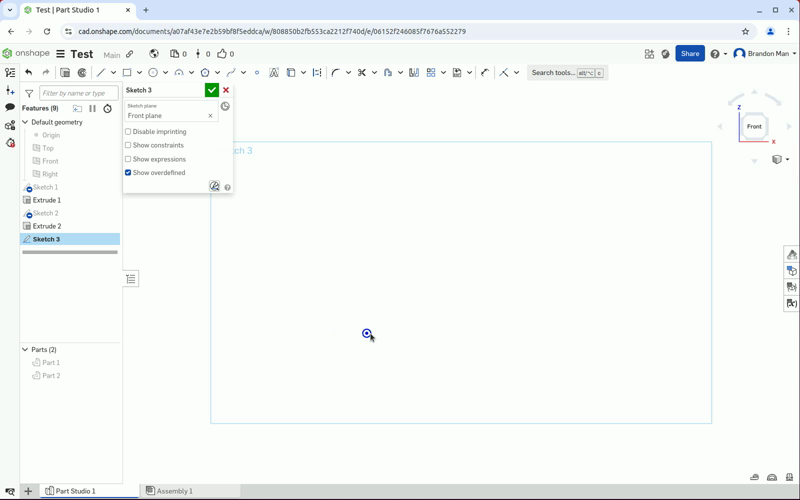
mouse_move(369, 334)
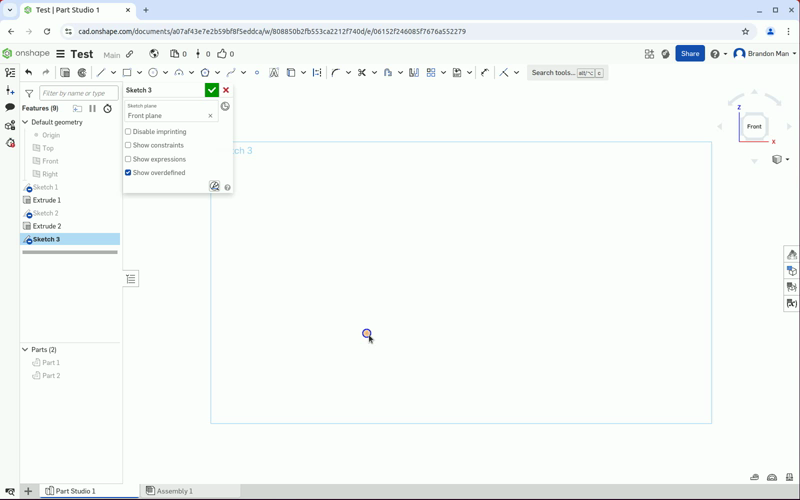
scroll(6)
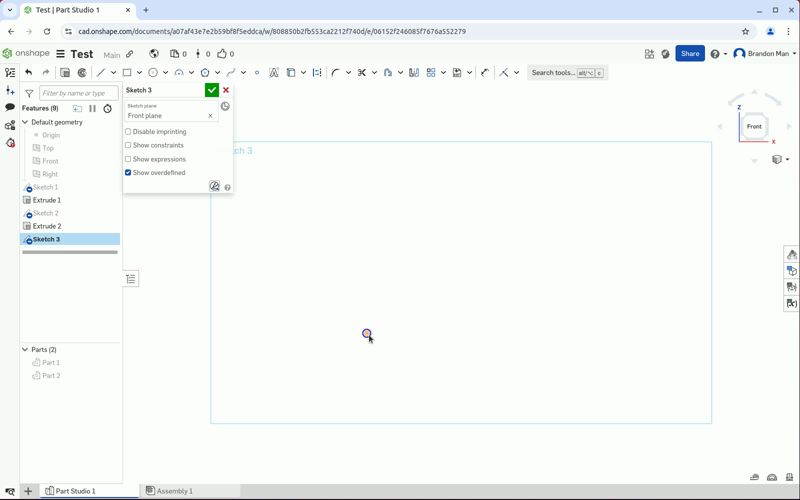
scroll(6)
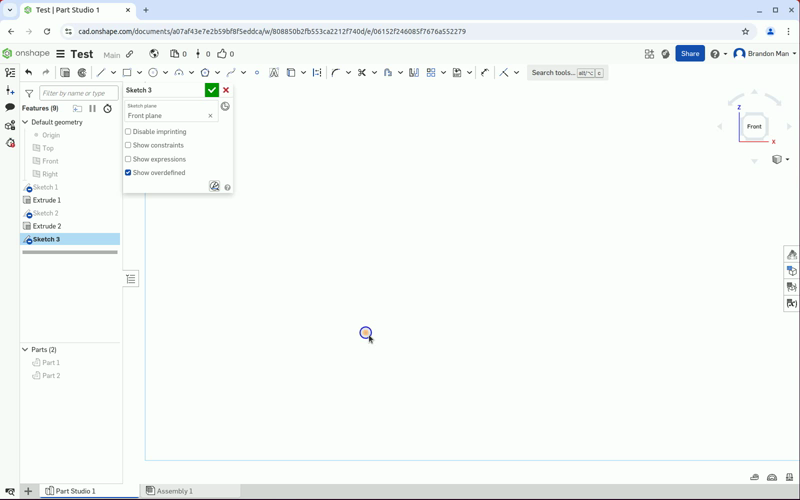
scroll(6)
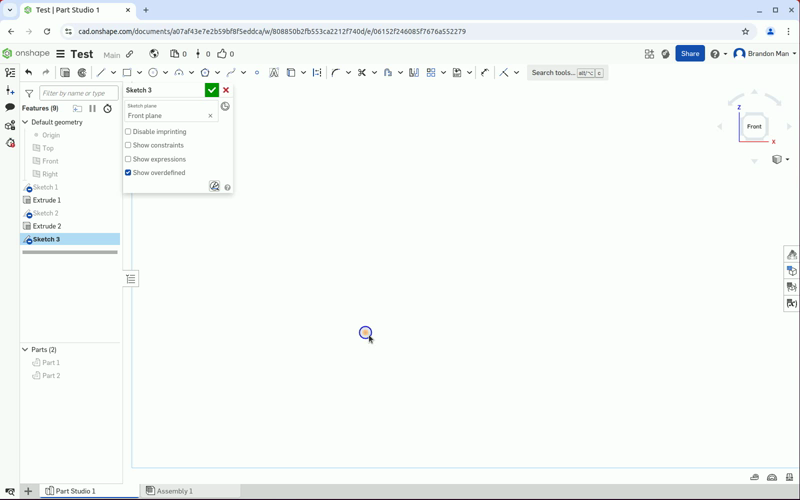
scroll(6)
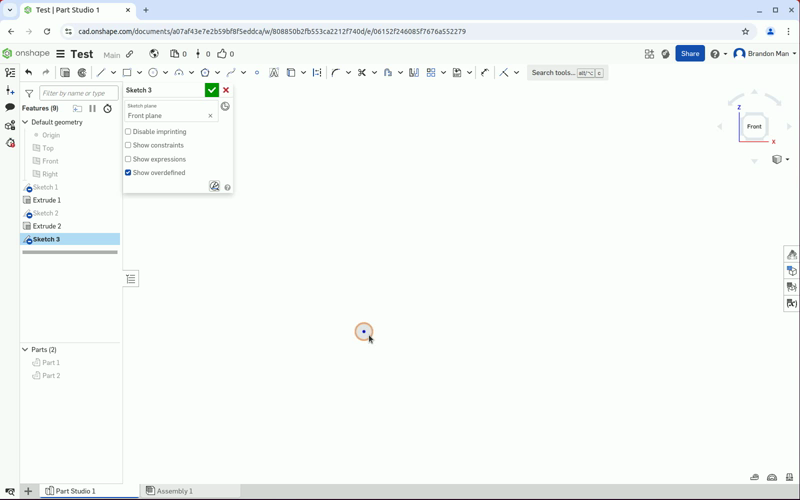
scroll(6)
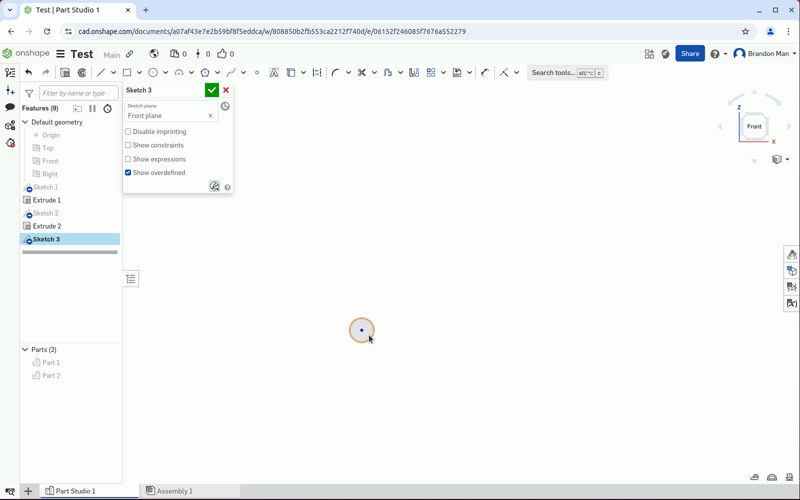
scroll(6)
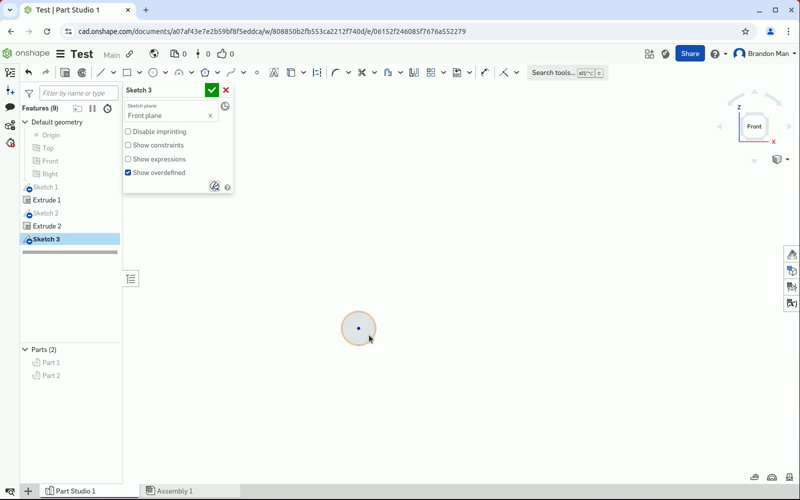
scroll(6)
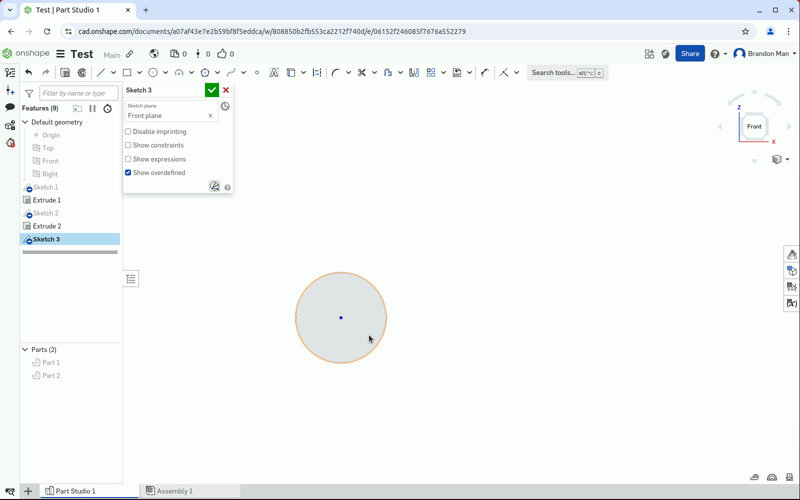
click(369, 334)
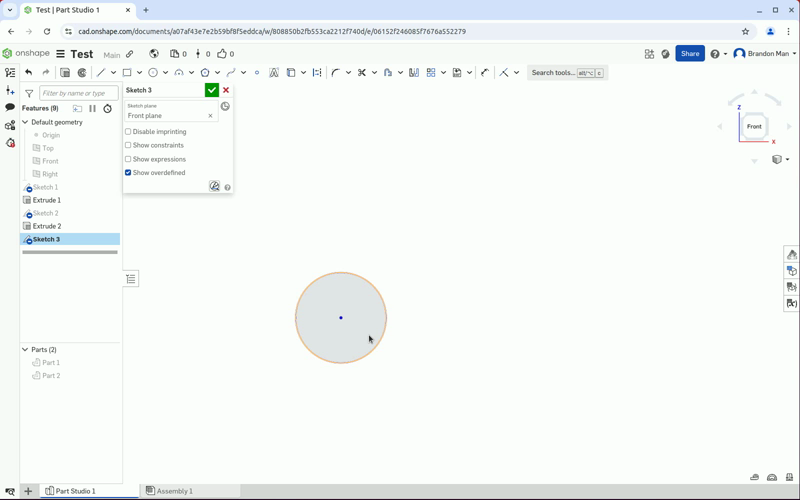
scroll(-6)
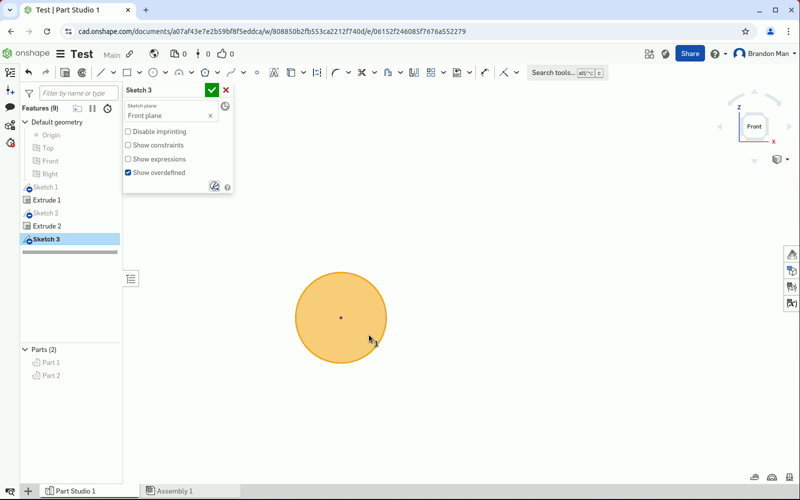
scroll(-6)
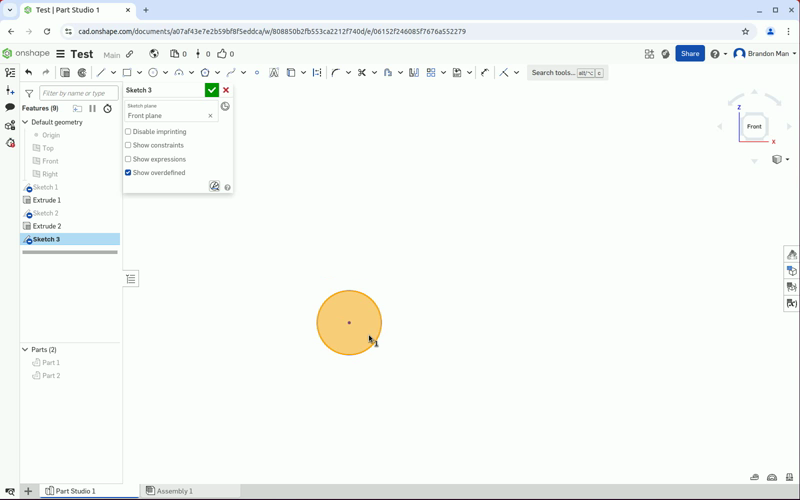
scroll(-6)
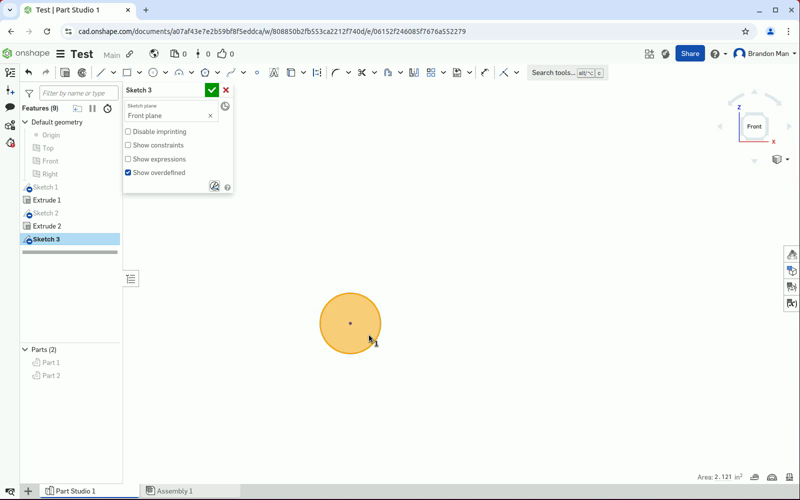
scroll(-6)
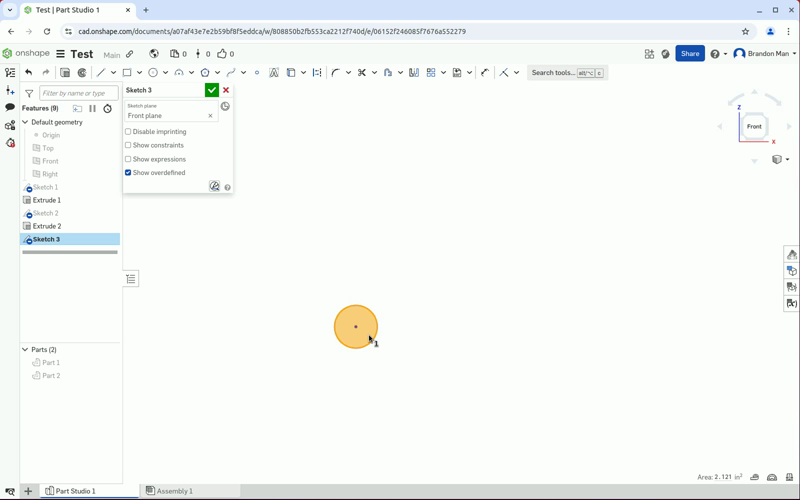
scroll(-6)
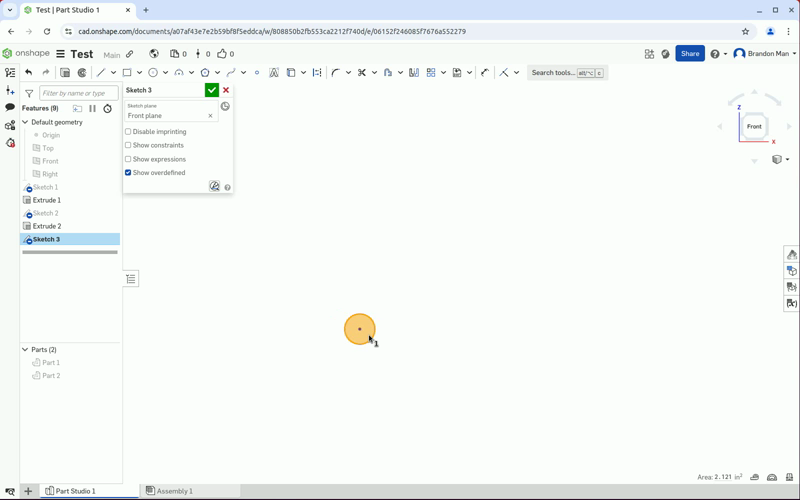
scroll(-6)
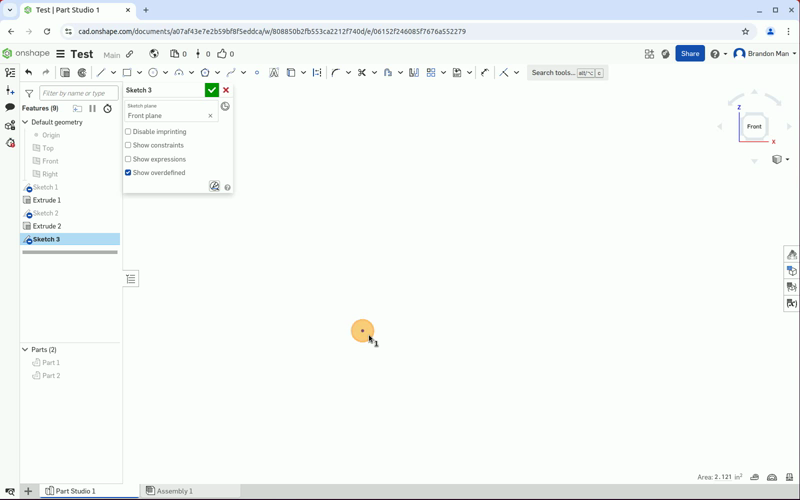
scroll(-6)
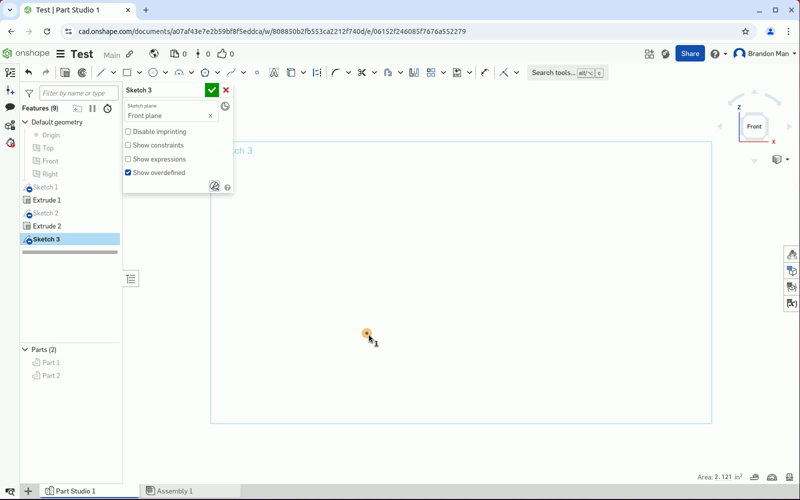
mouse_move(73, 352)
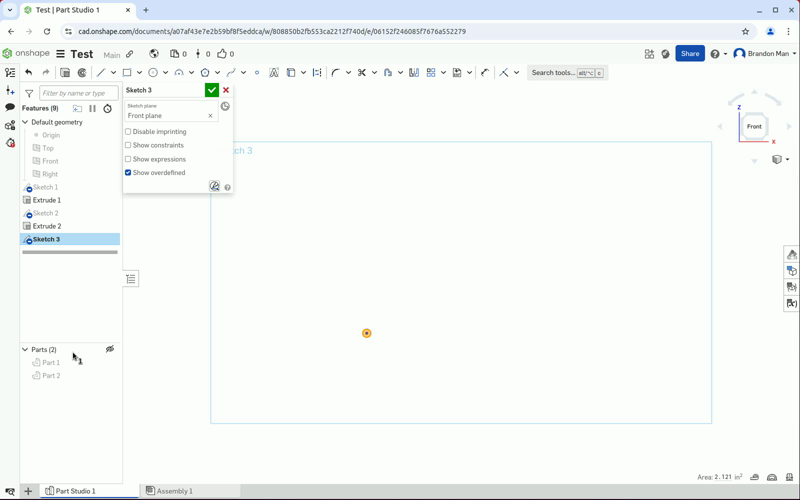
key(shift+y)
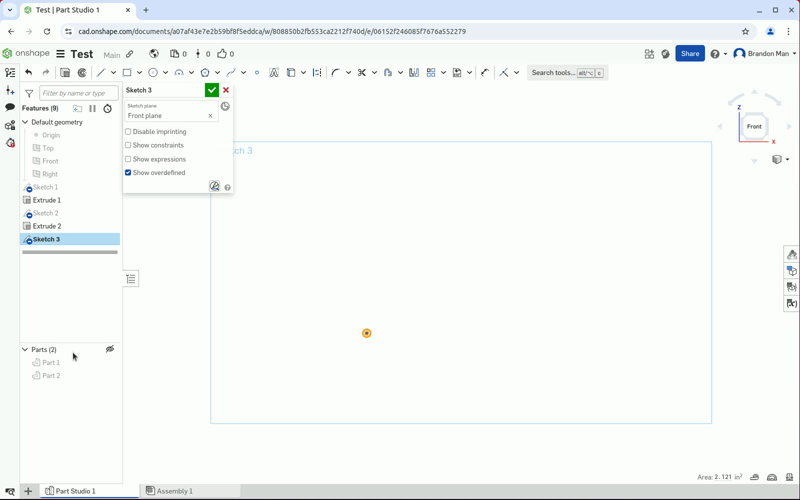
key(shift+e)
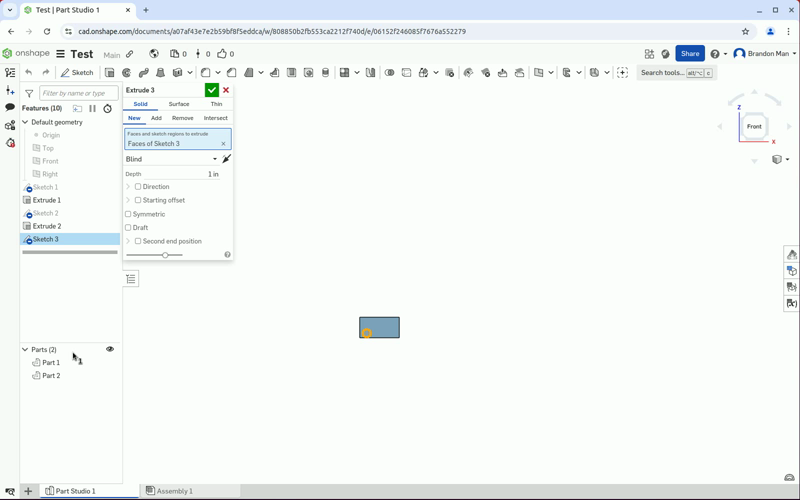
mouse_move(143, 106)
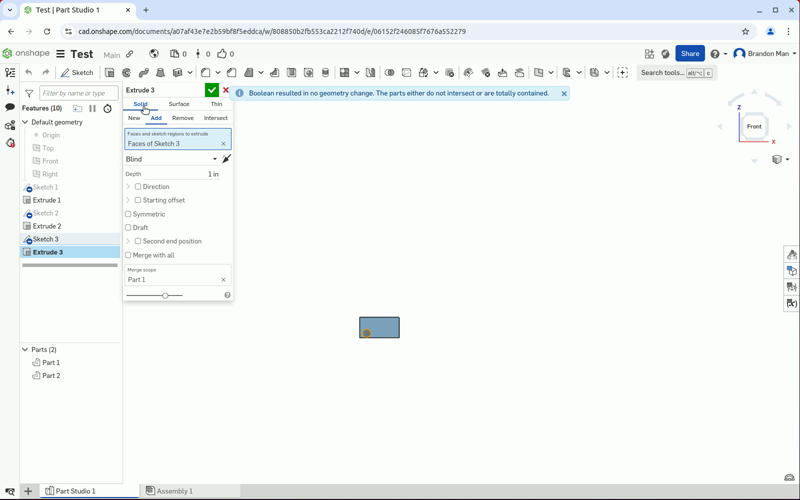
click(143, 106)
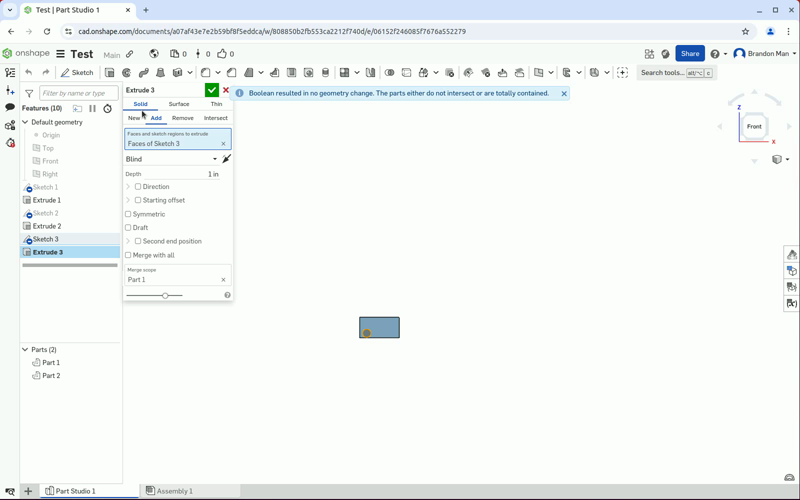
mouse_move(137, 120)
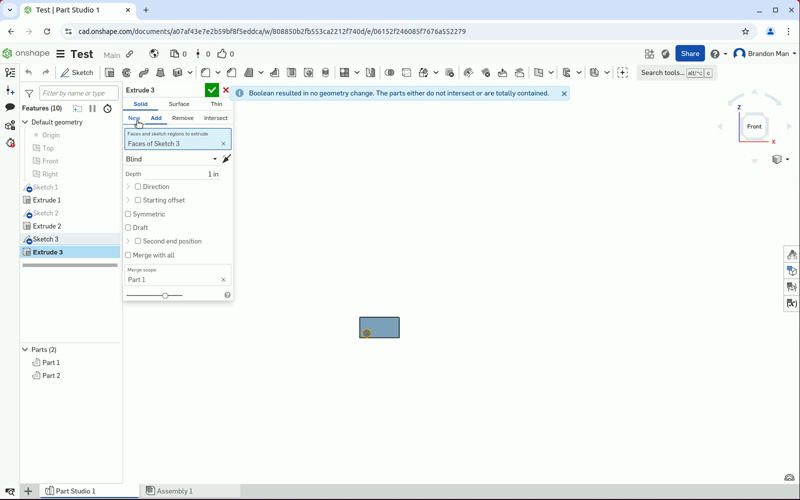
click(137, 120)
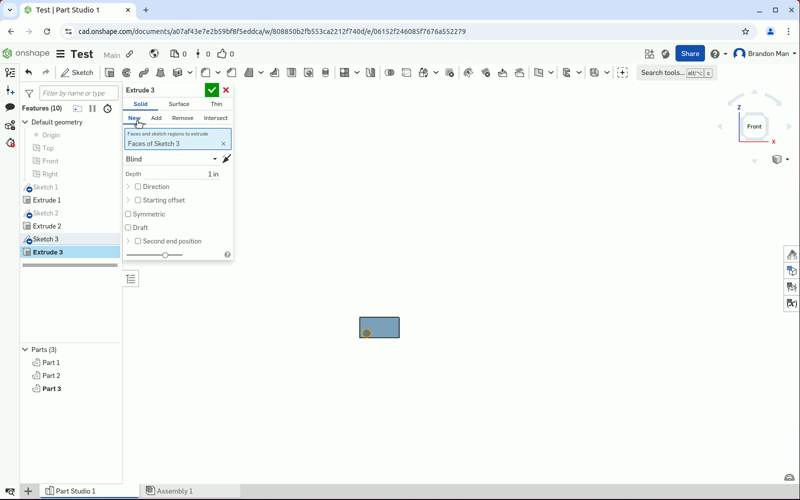
key(tab, 4)
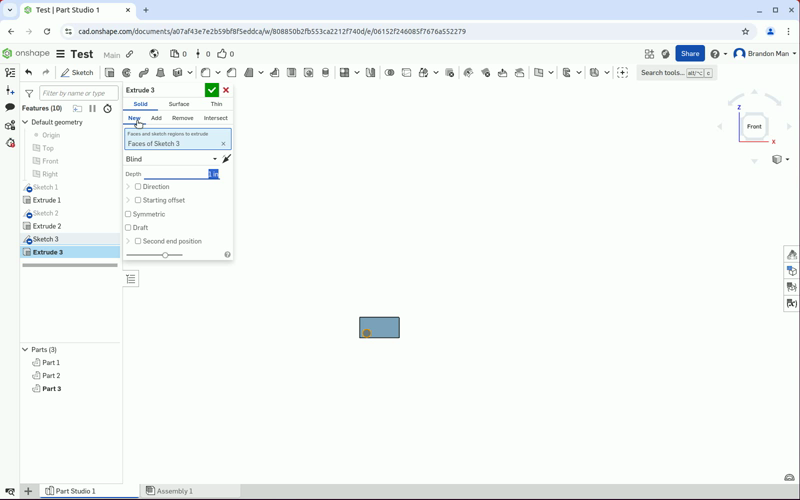
text(-0.722)
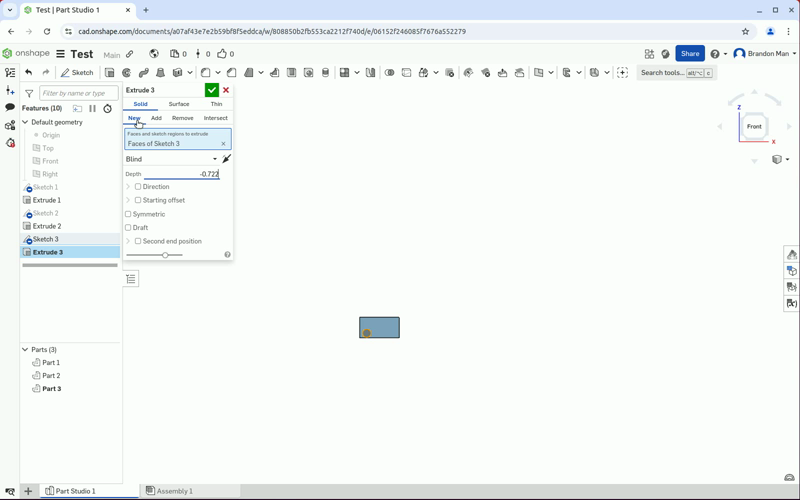
key(enter)
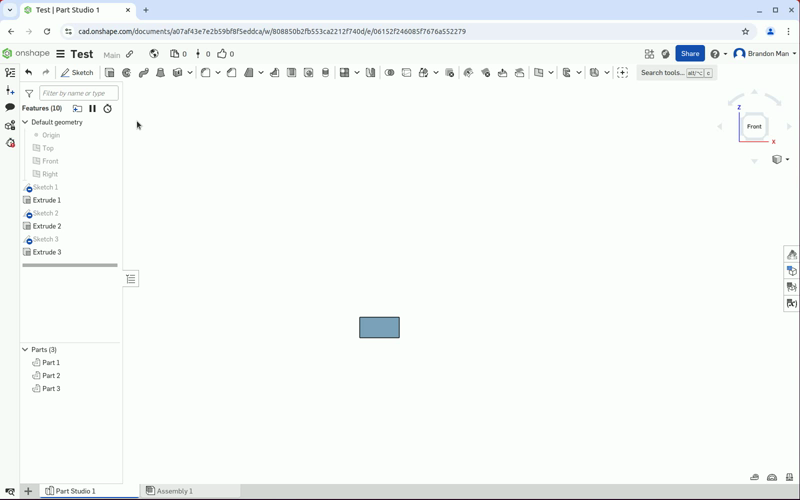
key(shift+h)
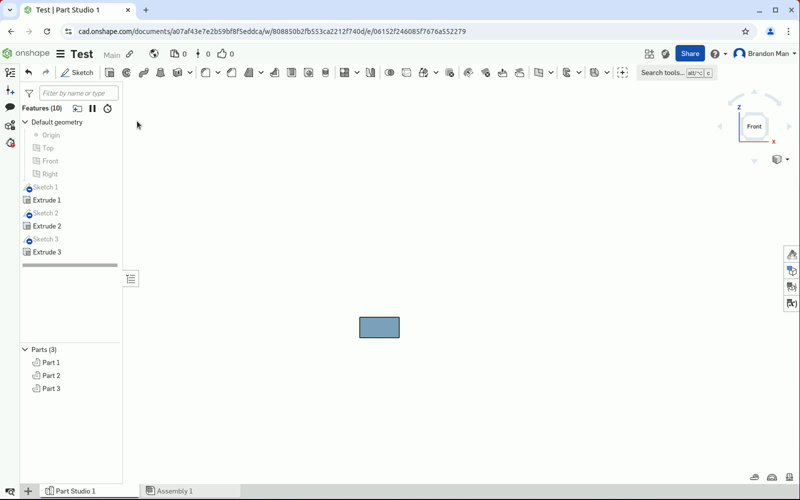
key(shift+h)
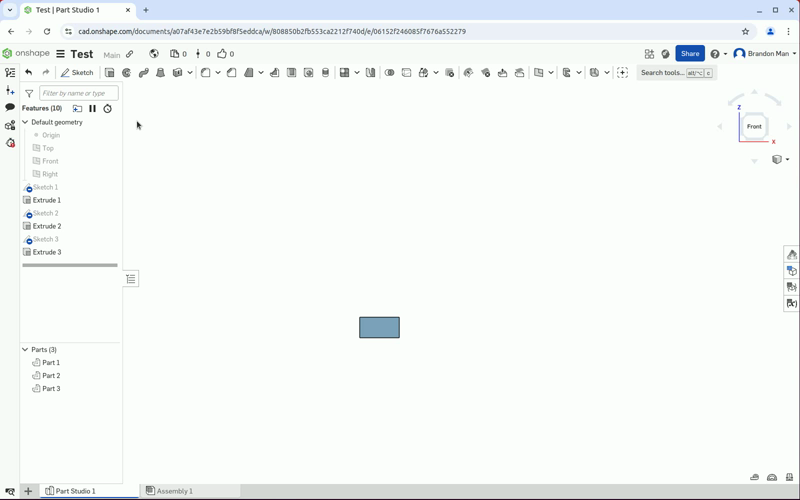
mouse_move(73, 189)
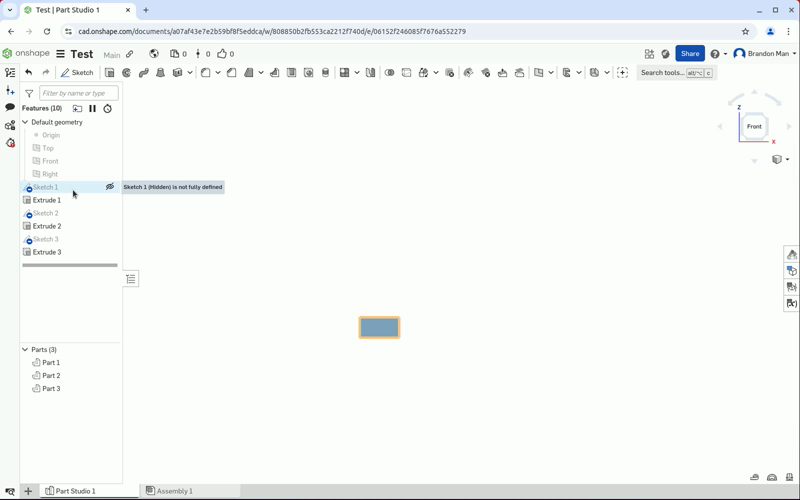
click(73, 189)
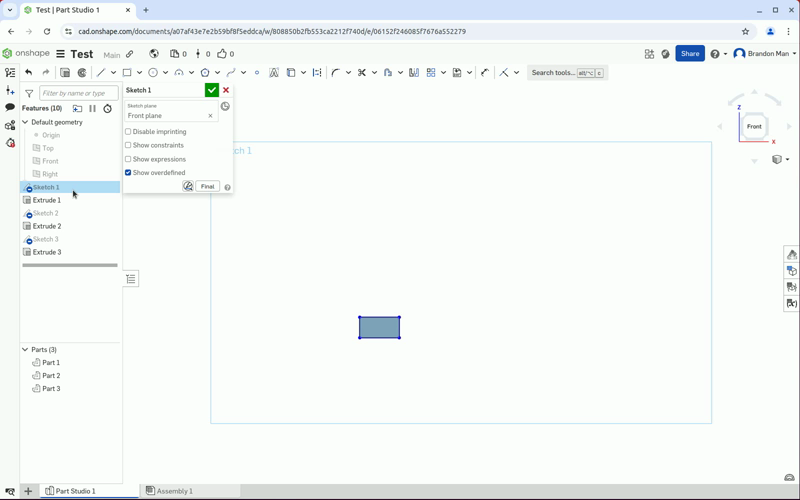
mouse_move(229, 92)
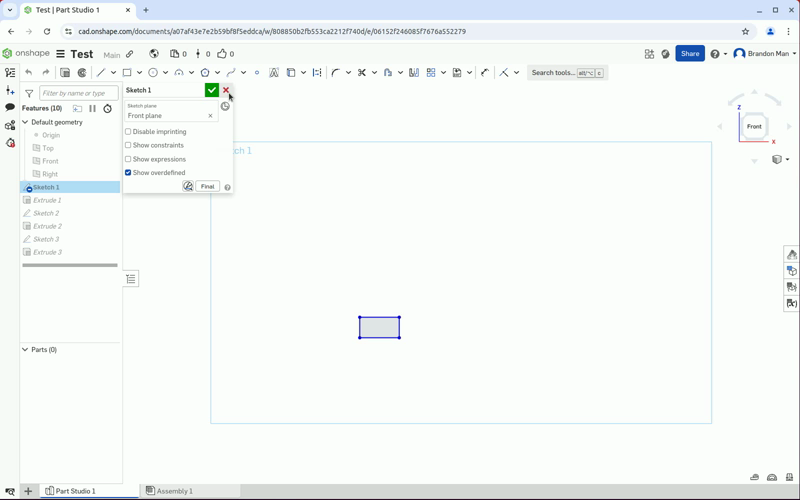
click(229, 92)
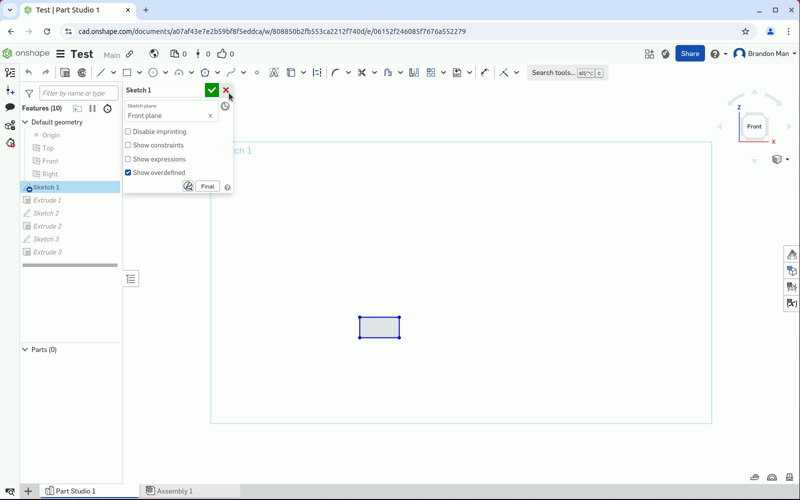
key(shift+s)
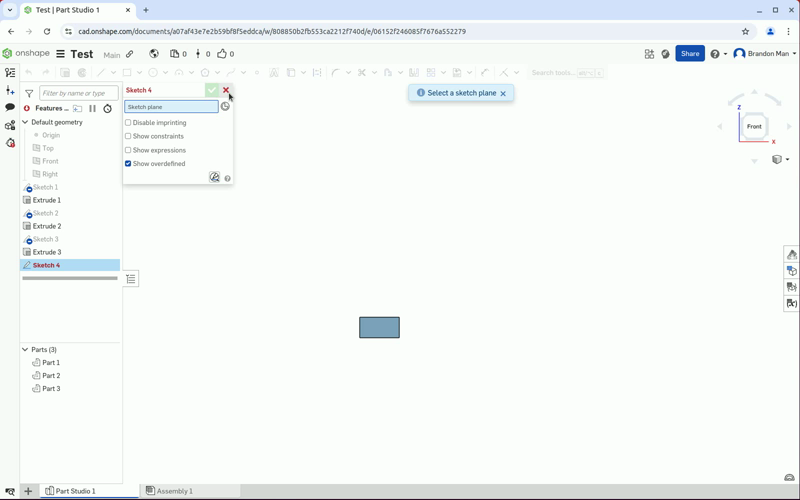
mouse_move(73, 163)
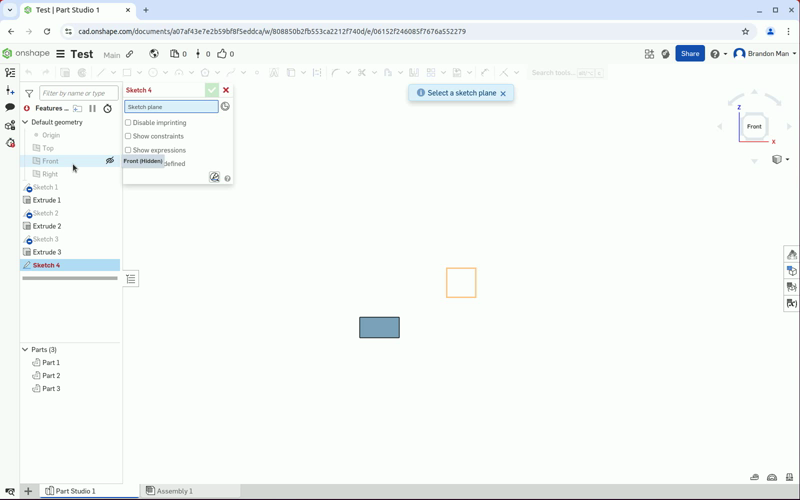
click(73, 163)
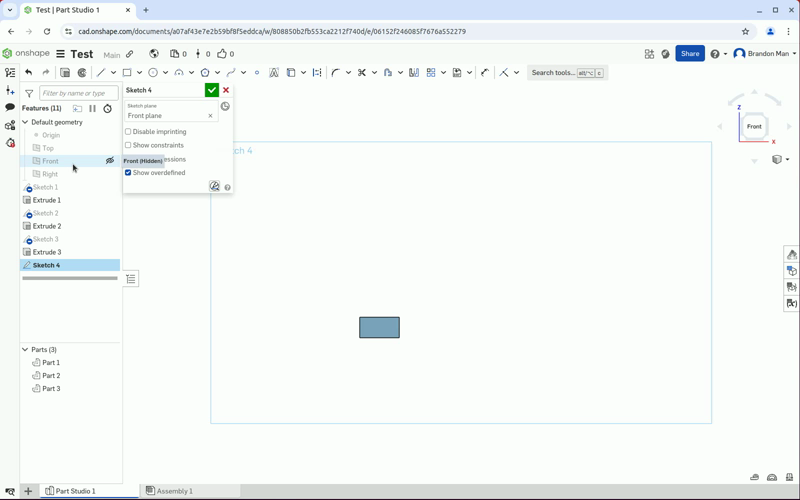
mouse_move(73, 352)
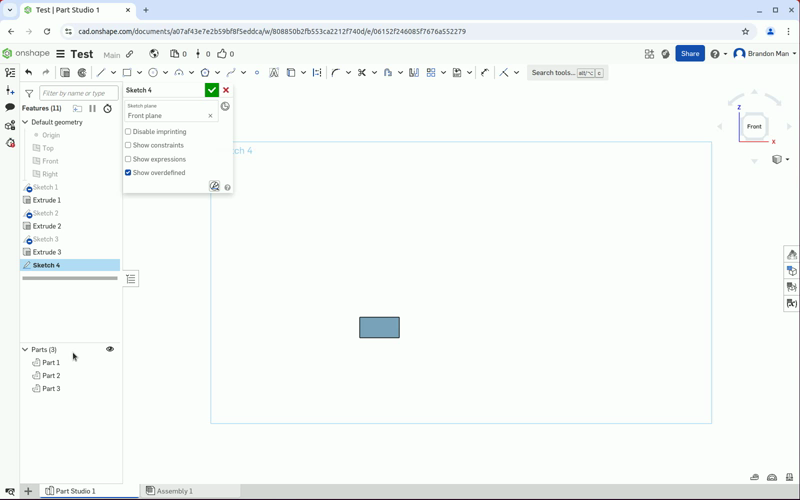
key(y)
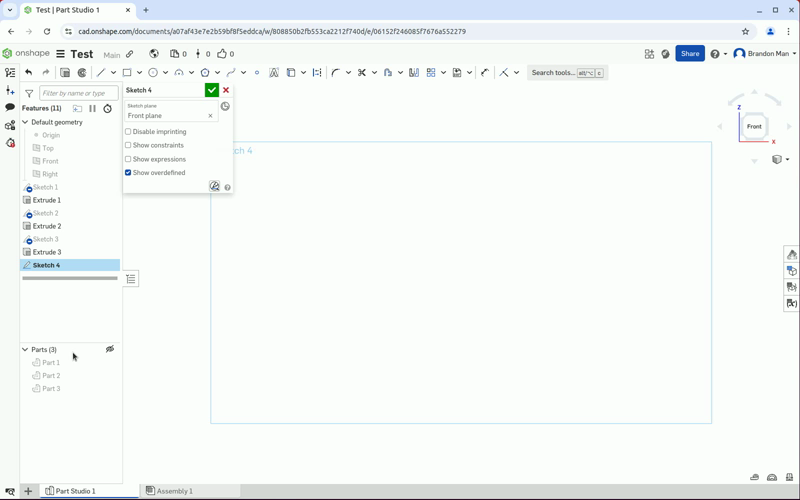
key(c)
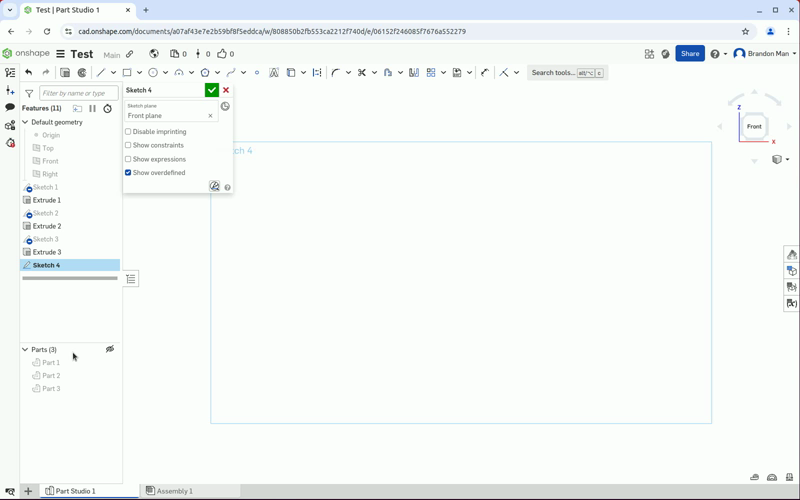
key_down(shift)
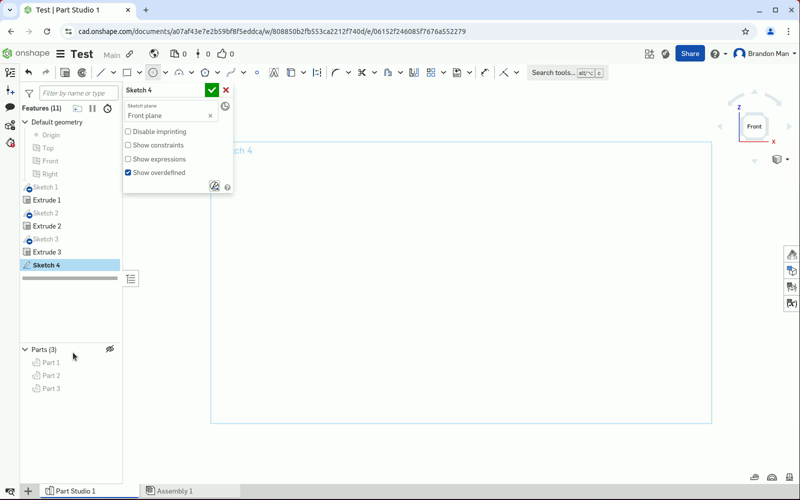
mouse_move(366, 321)
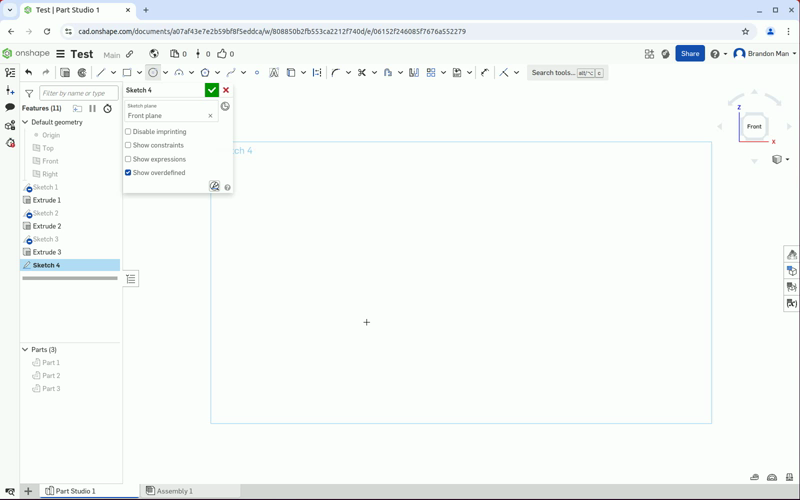
click(366, 321)
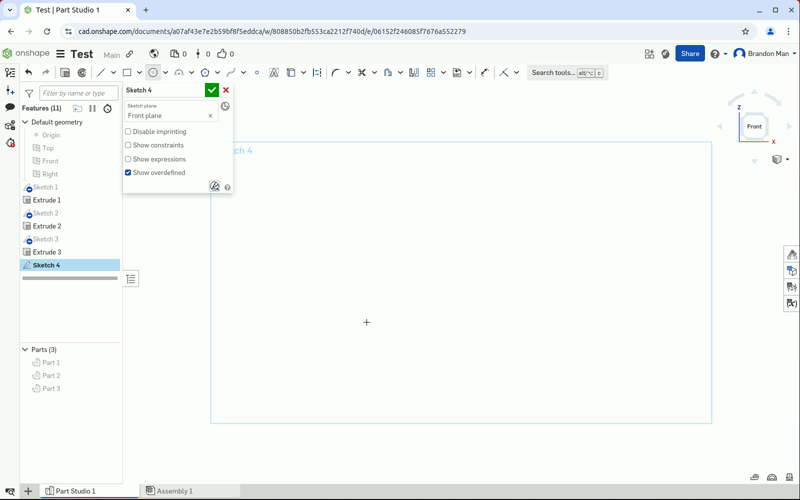
key_up(shift)
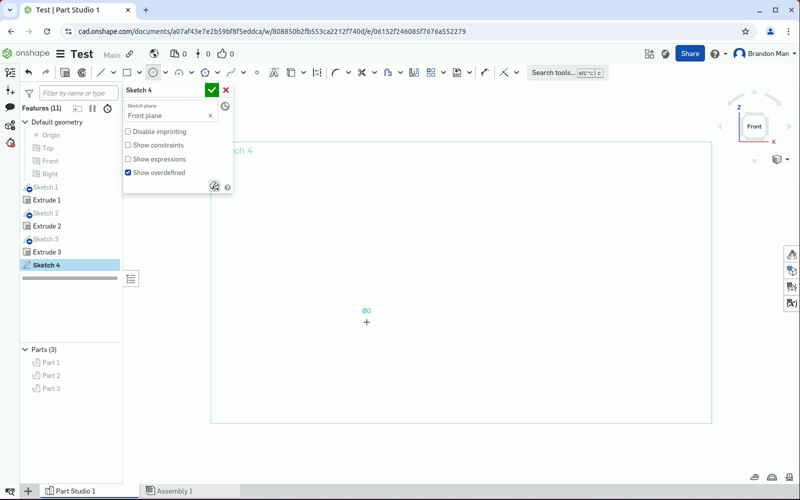
mouse_move(370, 321)
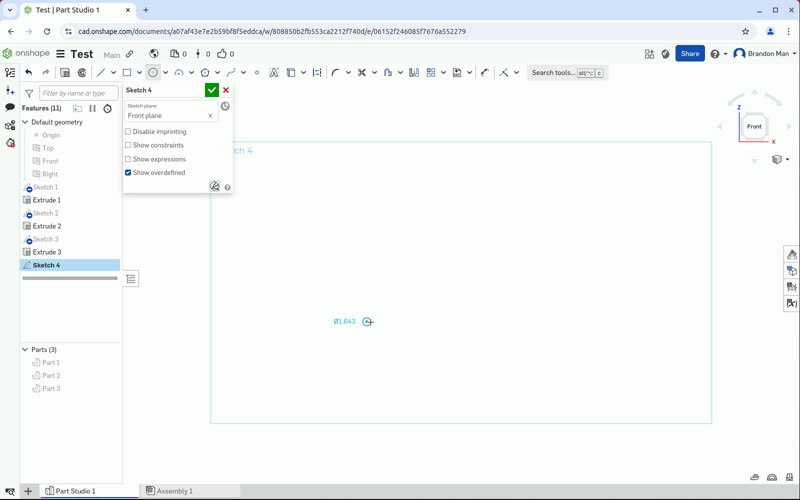
click(370, 321)
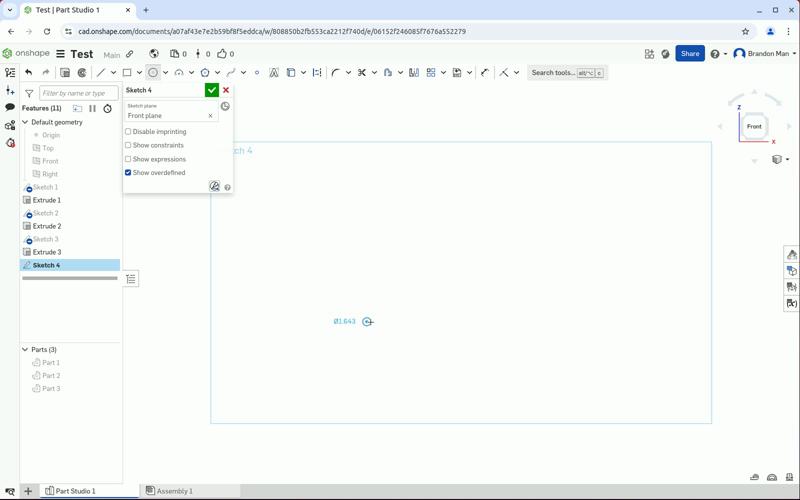
key(esc)
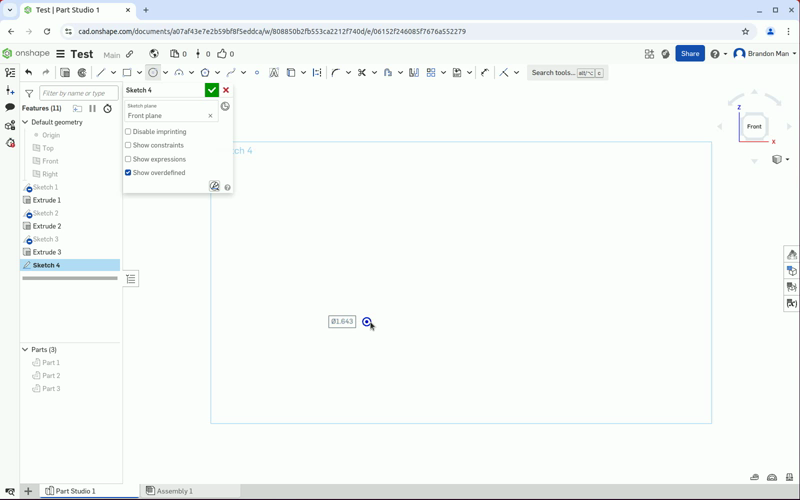
mouse_move(366, 320)
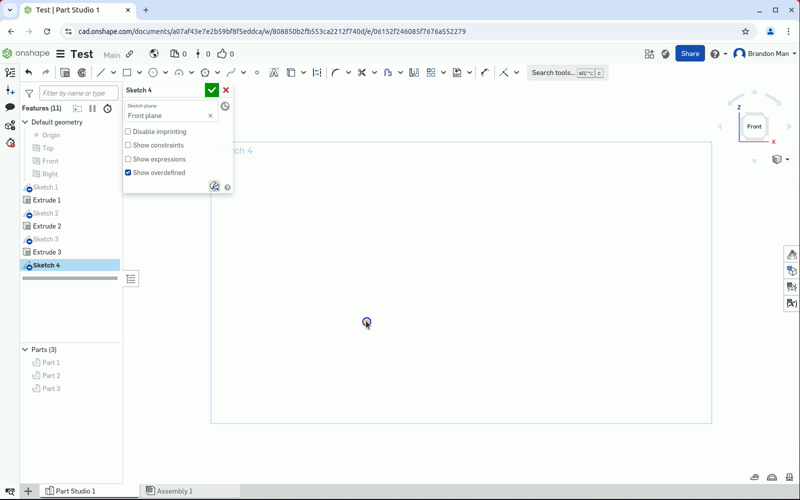
scroll(6)
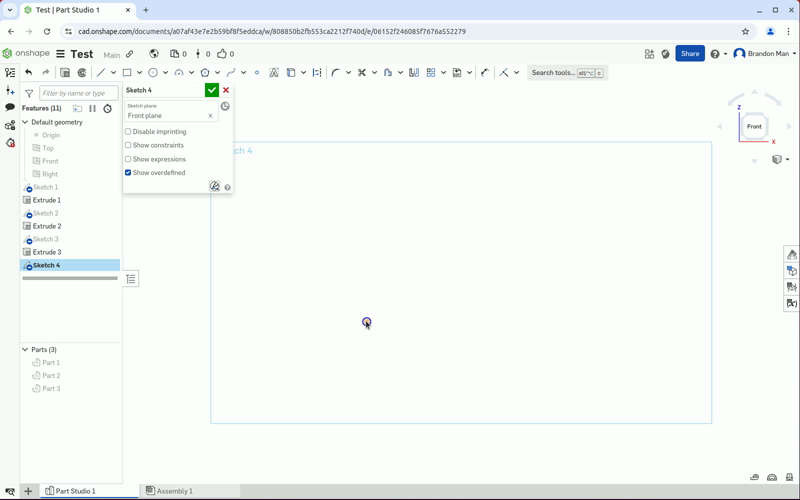
scroll(6)
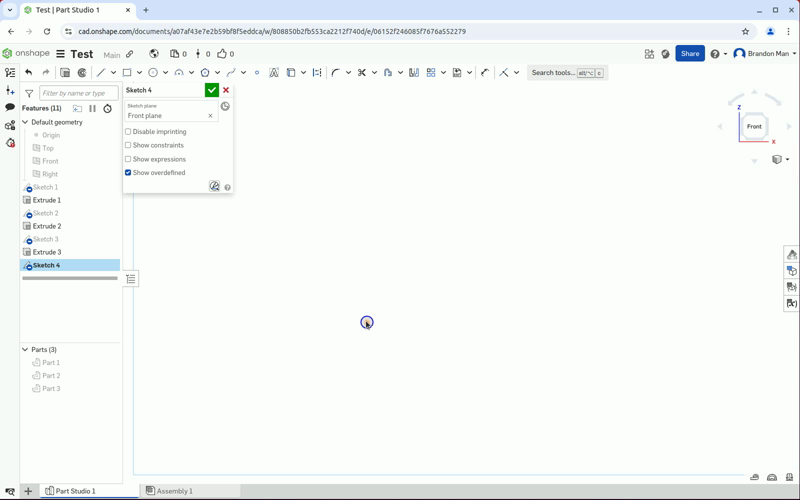
scroll(6)
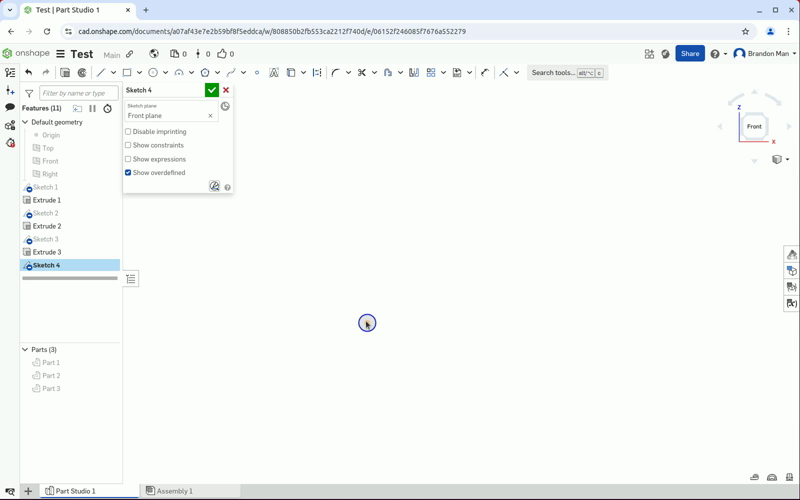
scroll(6)
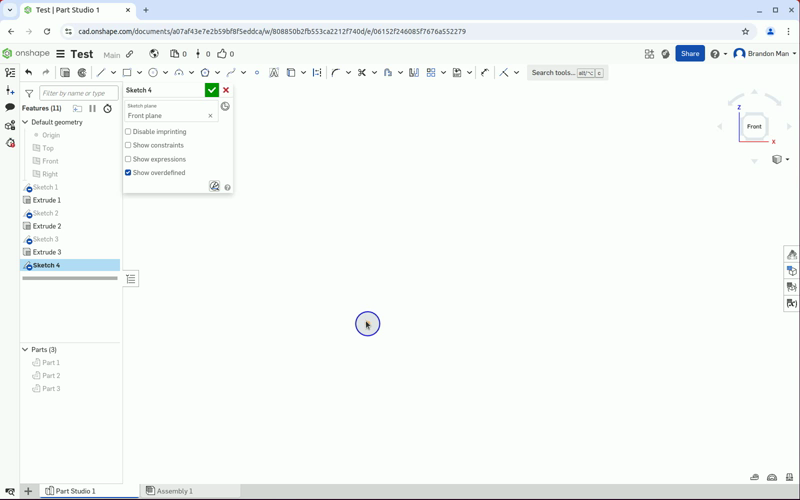
scroll(6)
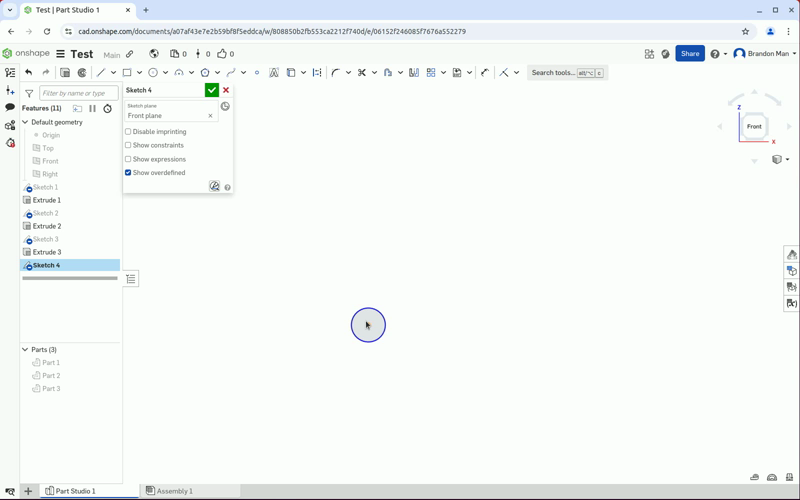
scroll(6)
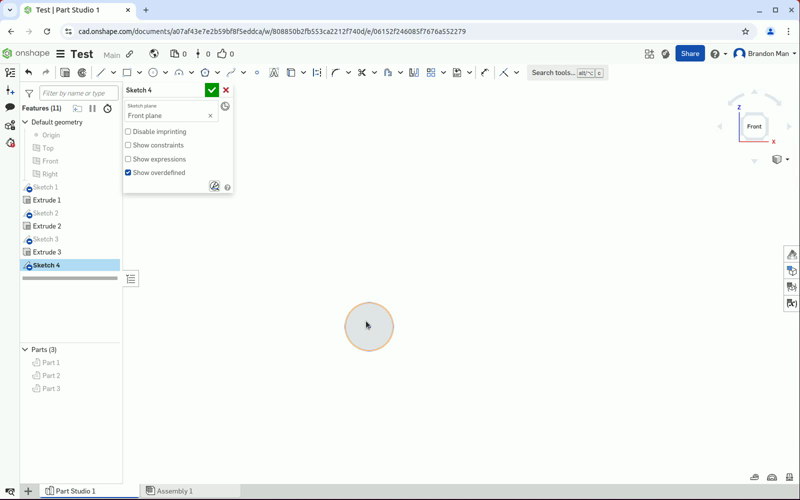
scroll(6)
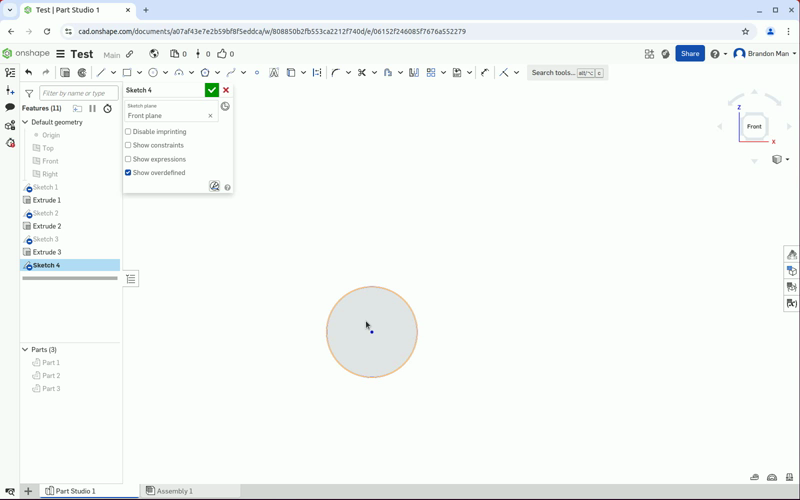
click(366, 320)
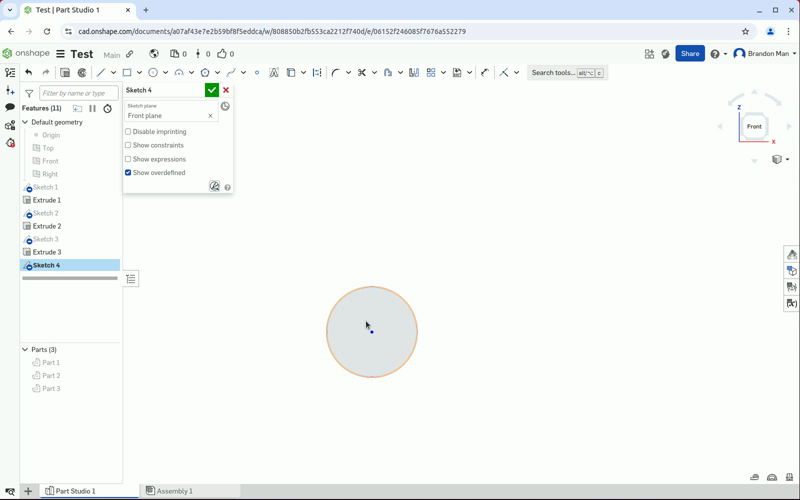
scroll(-6)
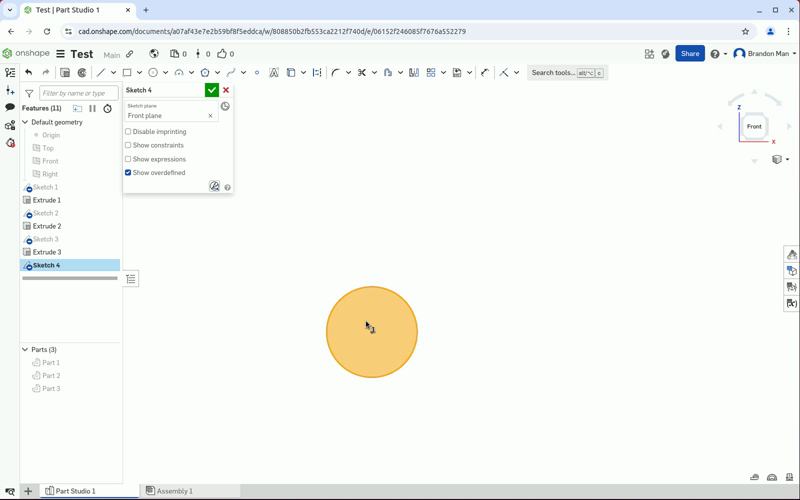
scroll(-6)
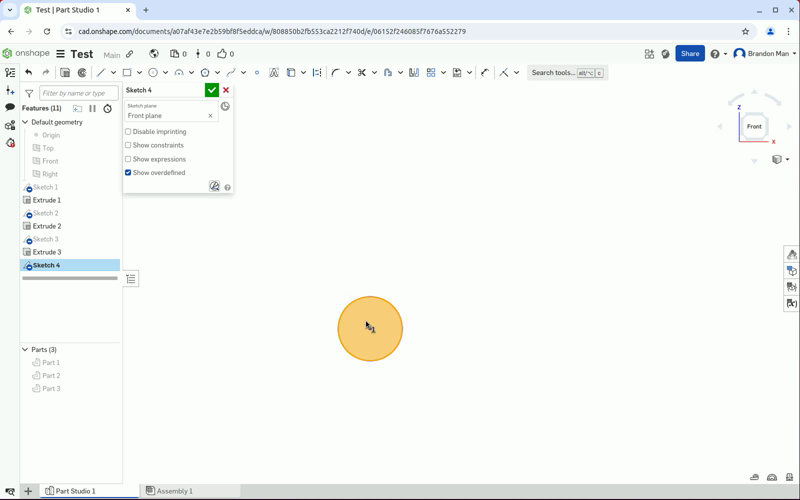
scroll(-6)
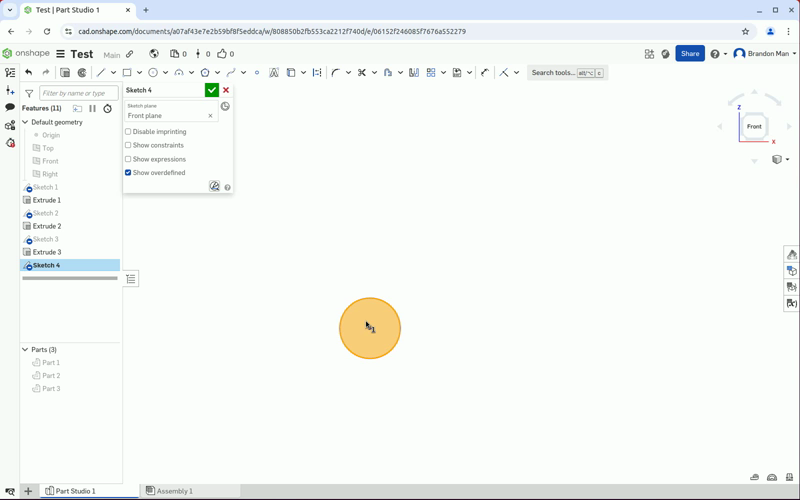
scroll(-6)
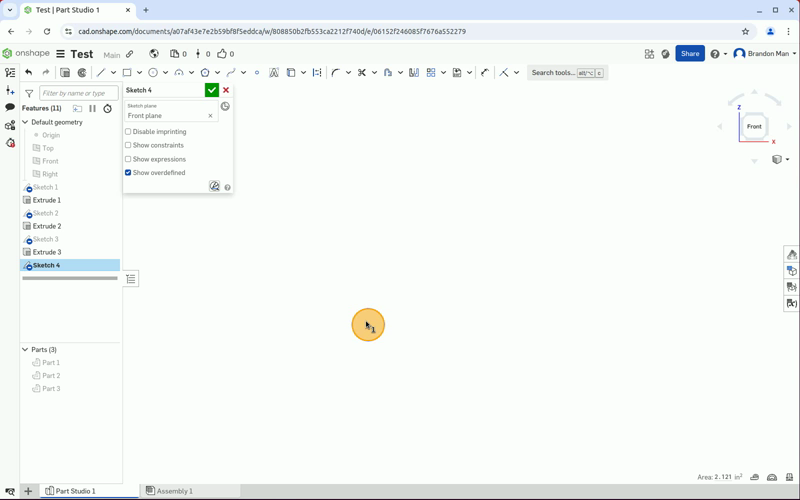
scroll(-6)
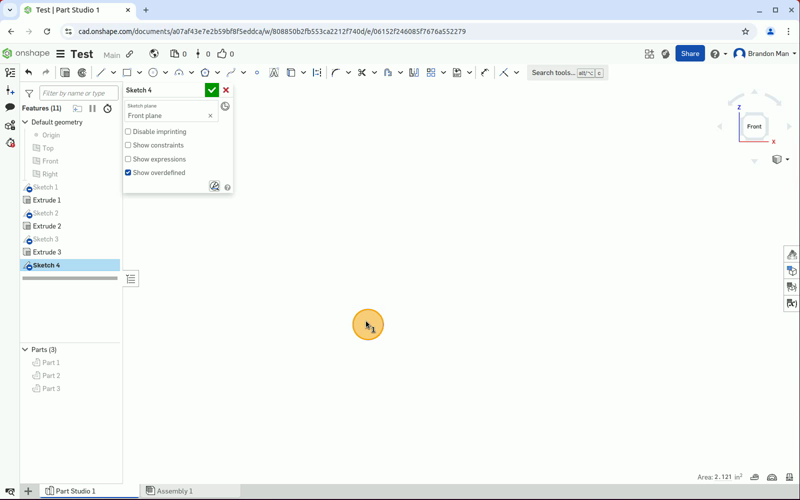
scroll(-6)
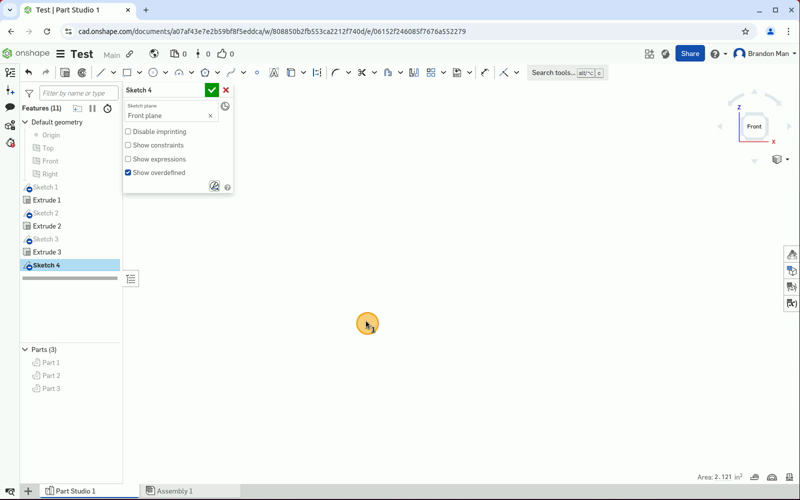
scroll(-6)
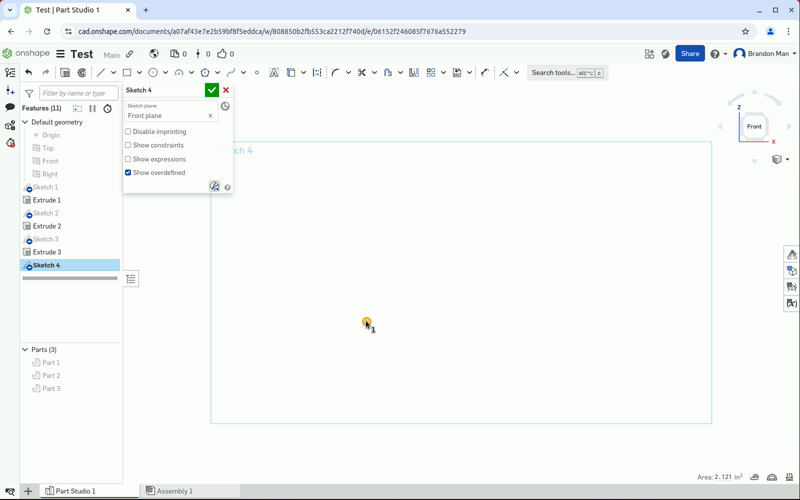
mouse_move(73, 352)
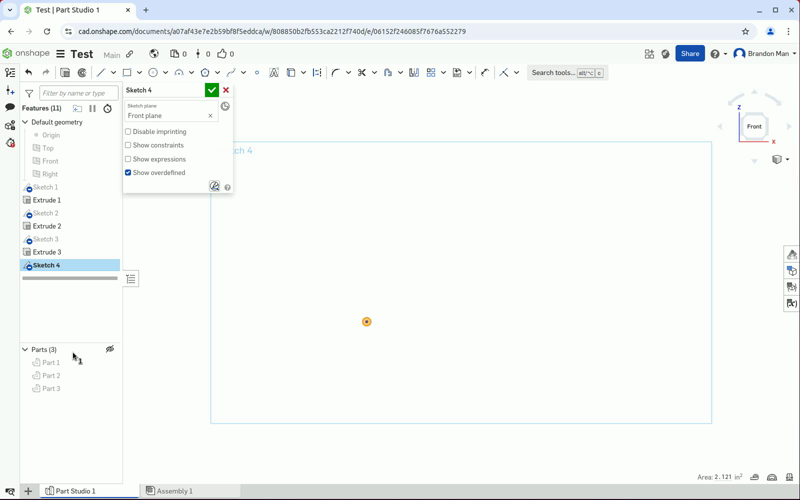
key(shift+y)
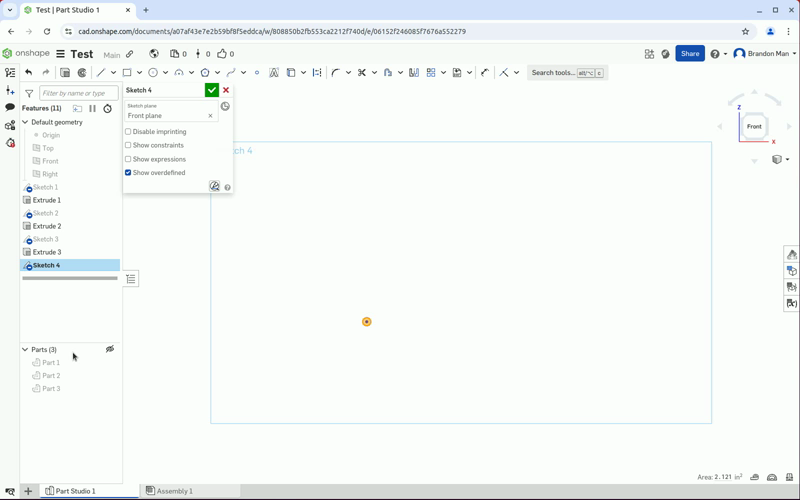
key(shift+e)
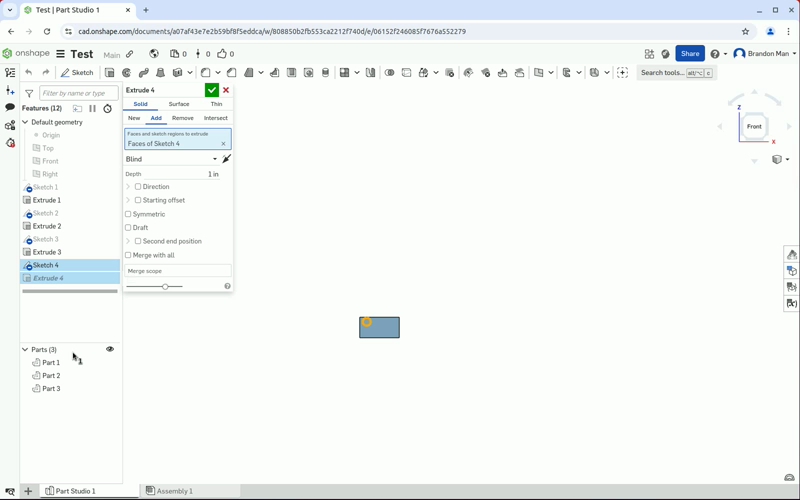
mouse_move(143, 106)
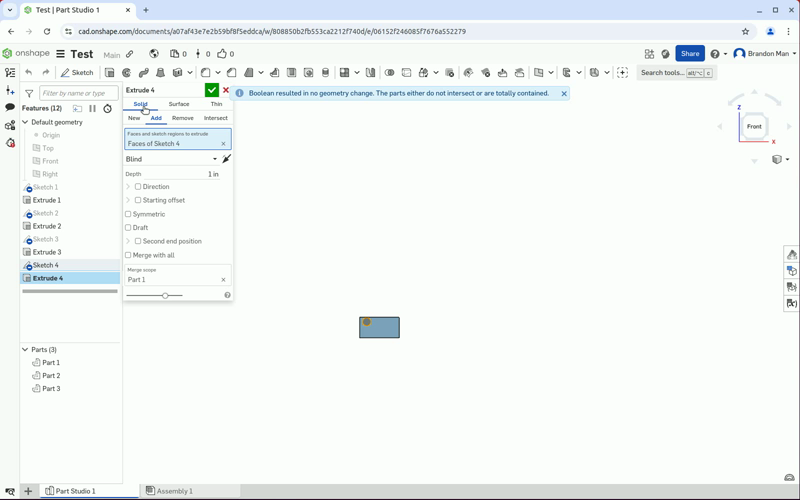
click(143, 106)
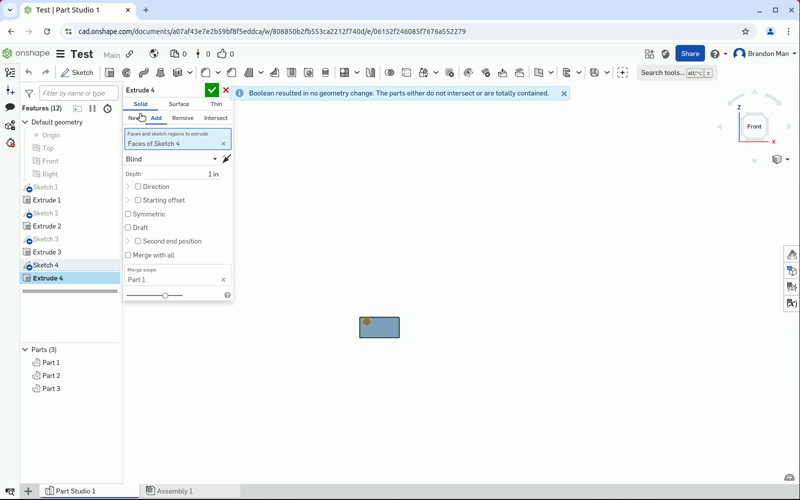
mouse_move(137, 120)
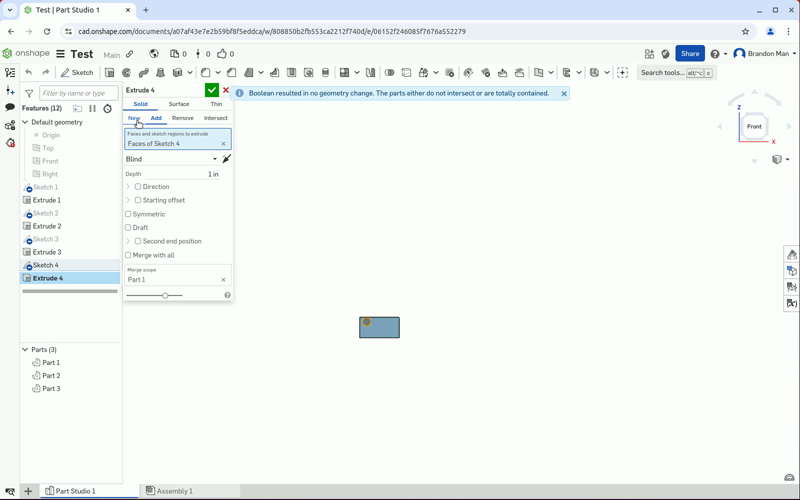
click(137, 120)
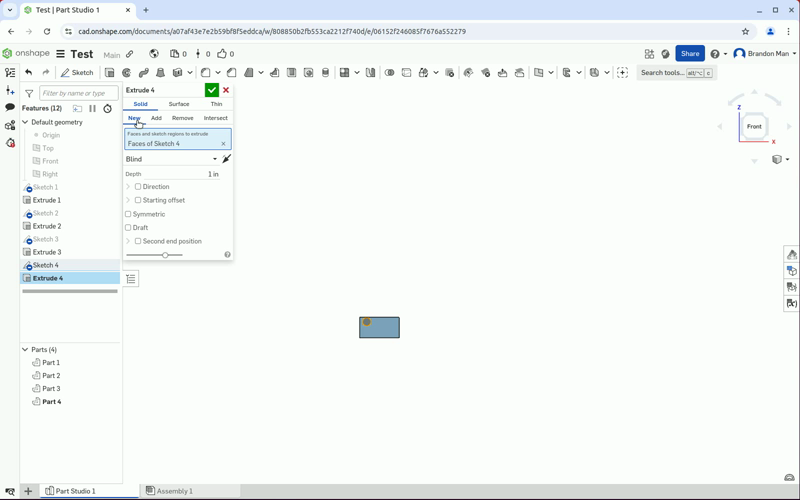
key(tab, 4)
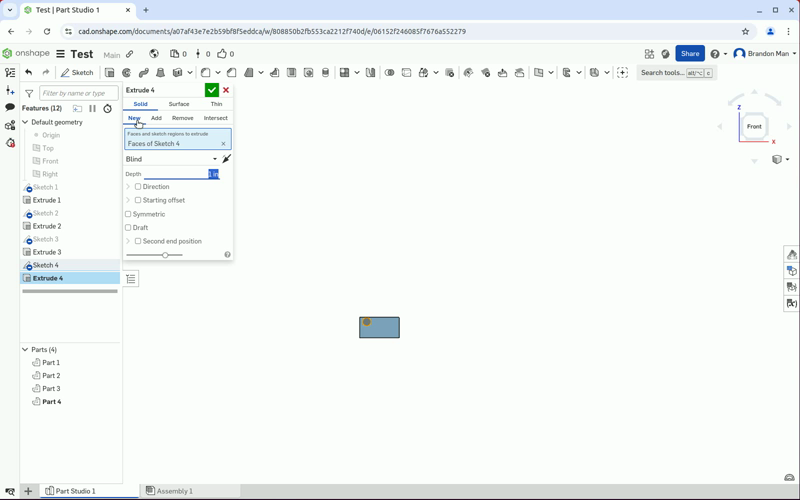
text(-0.722)
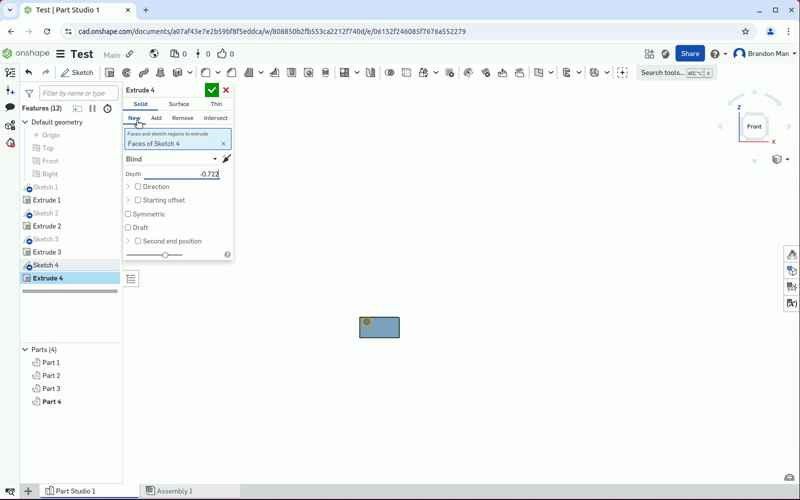
key(enter)
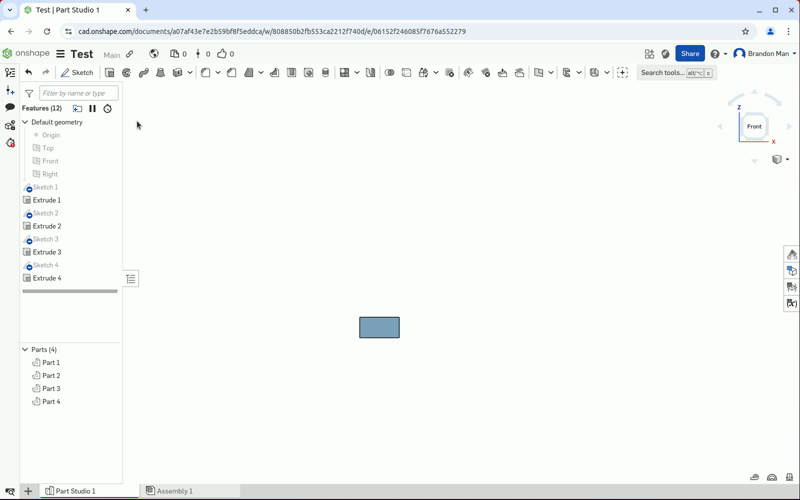
key(shift+h)
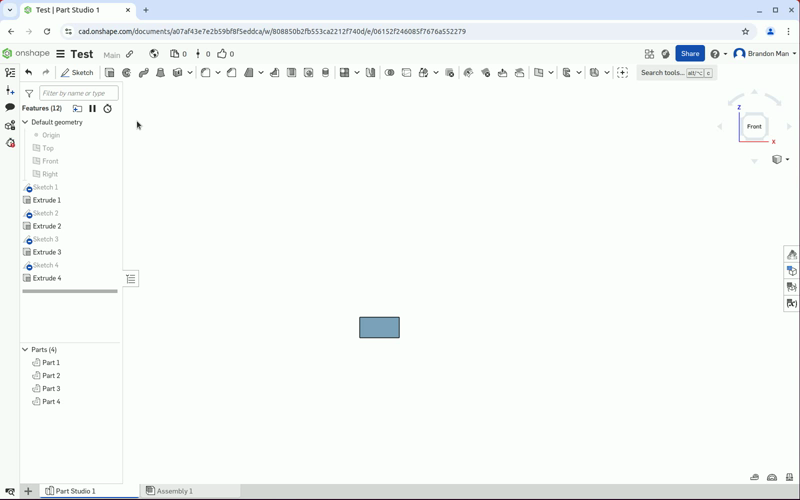
key(shift+h)
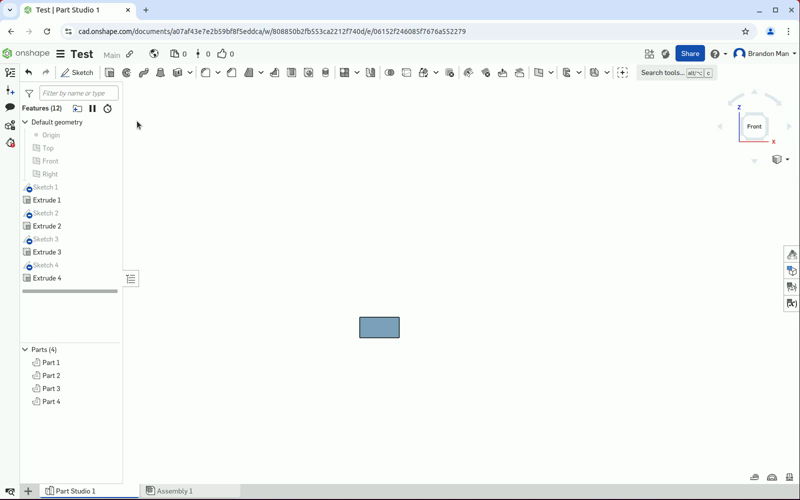
mouse_move(73, 189)
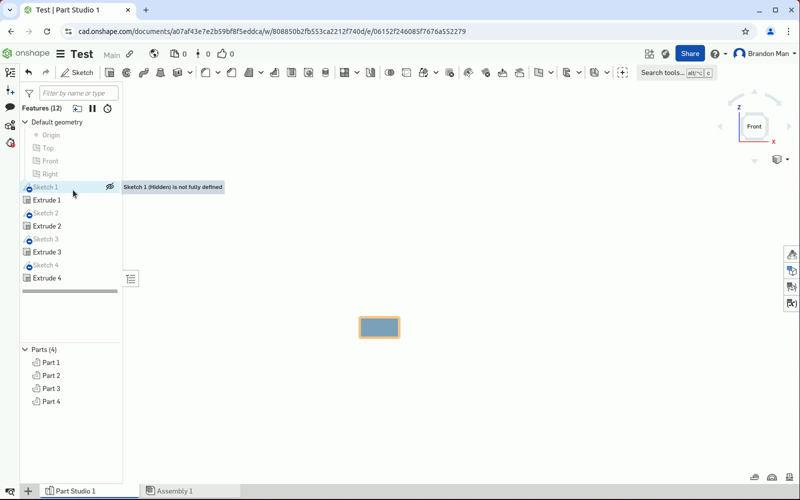
click(73, 189)
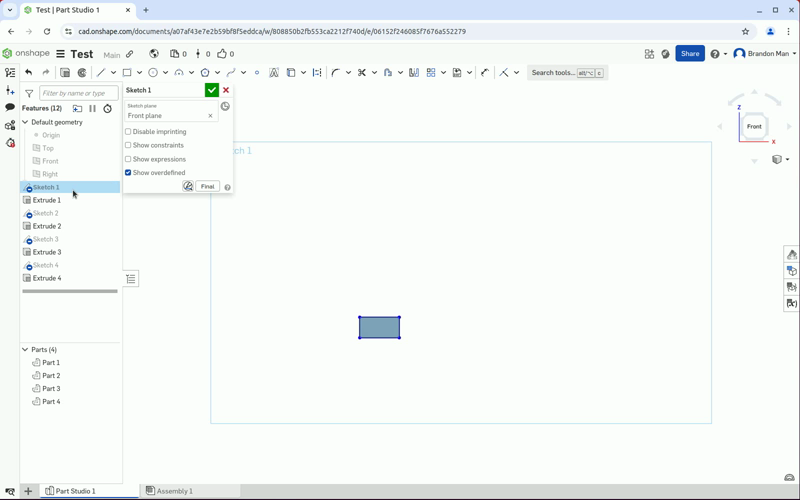
mouse_move(229, 92)
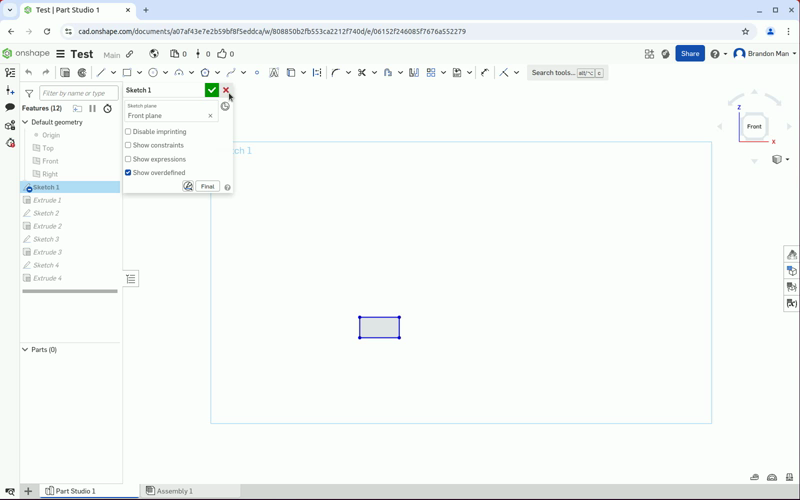
click(229, 92)
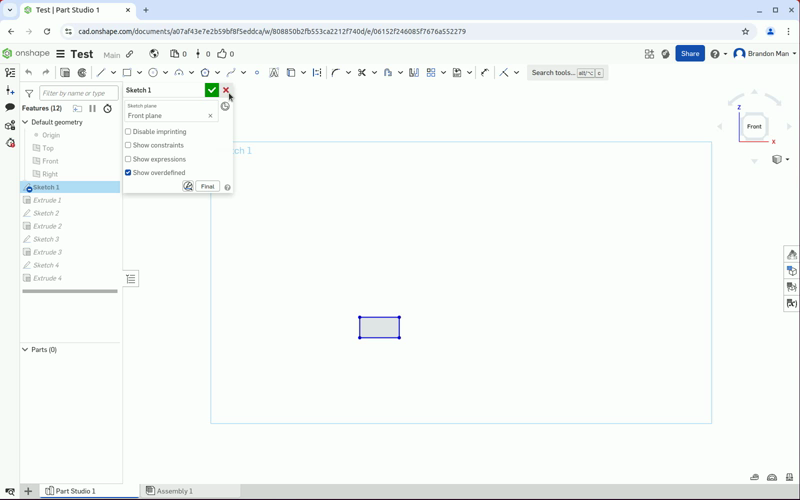
key(shift+s)
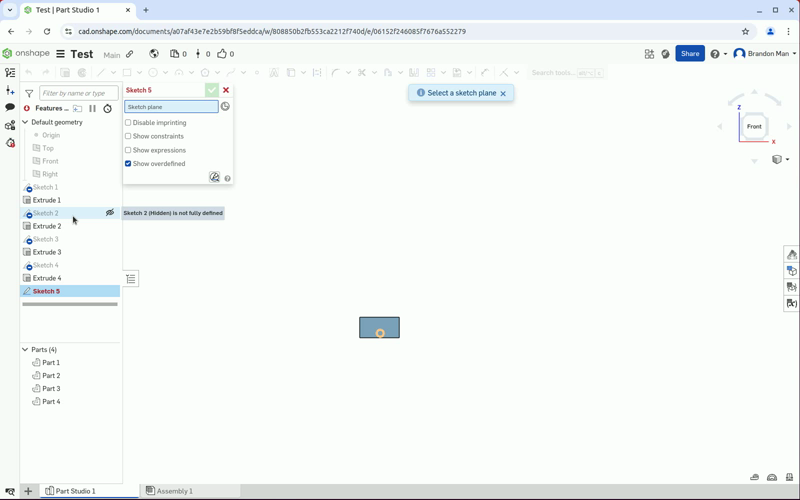
scroll(3)
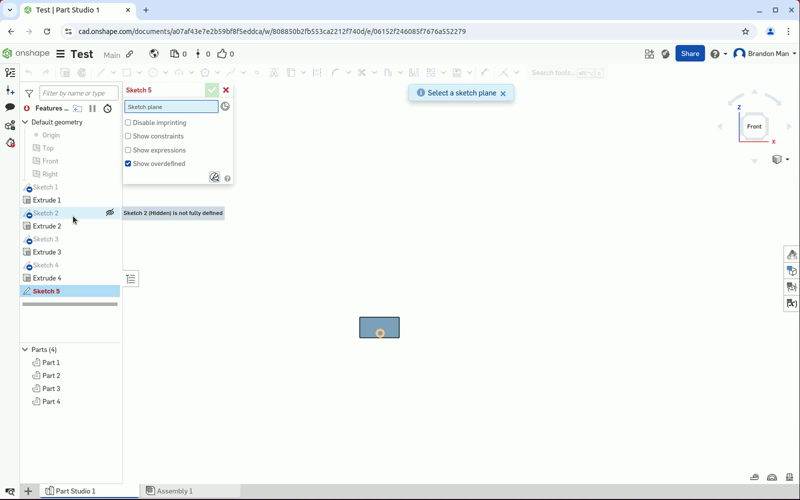
mouse_move(73, 163)
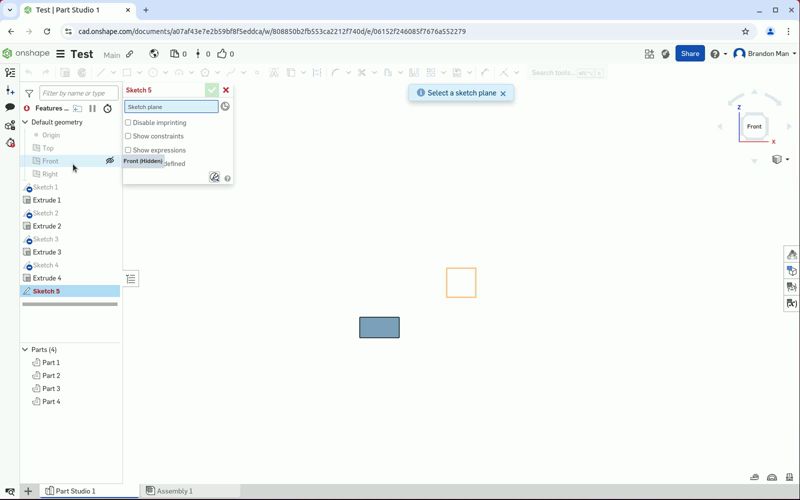
click(73, 163)
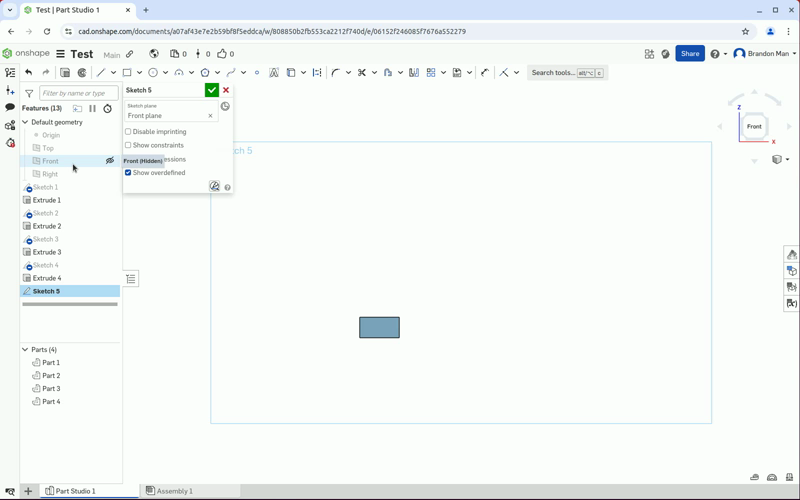
mouse_move(73, 352)
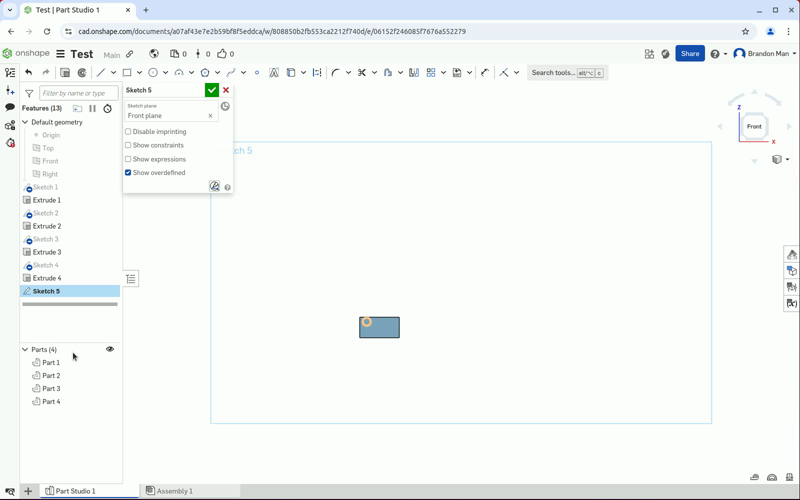
key(y)
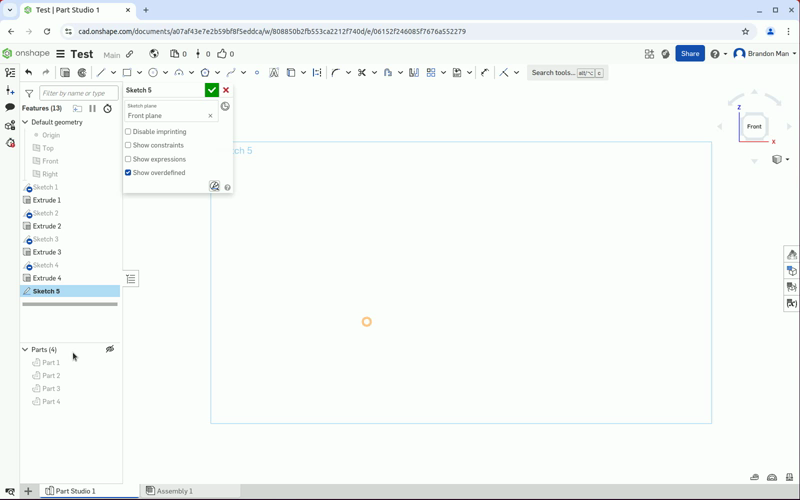
key(c)
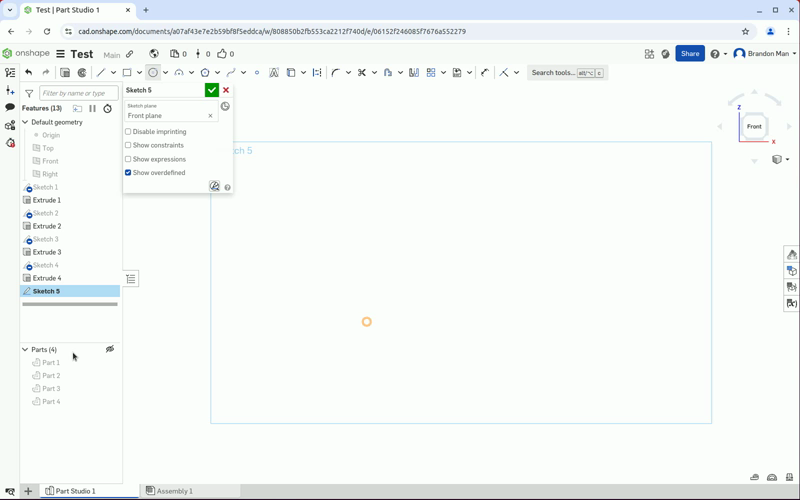
key_down(shift)
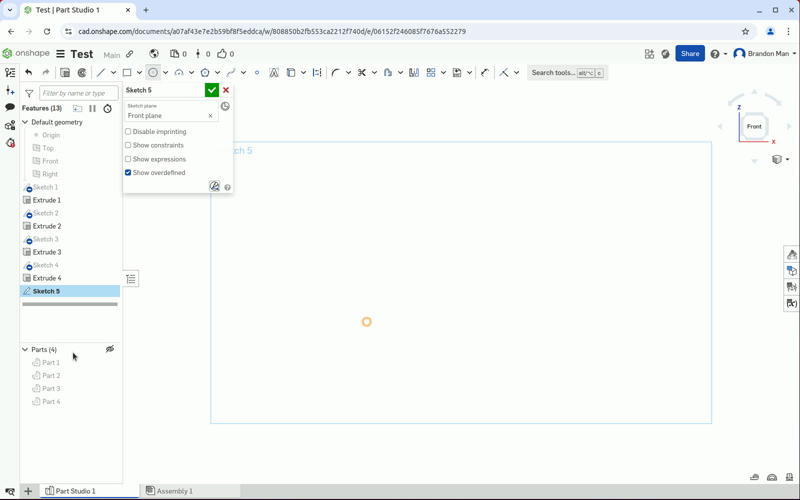
mouse_move(379, 321)
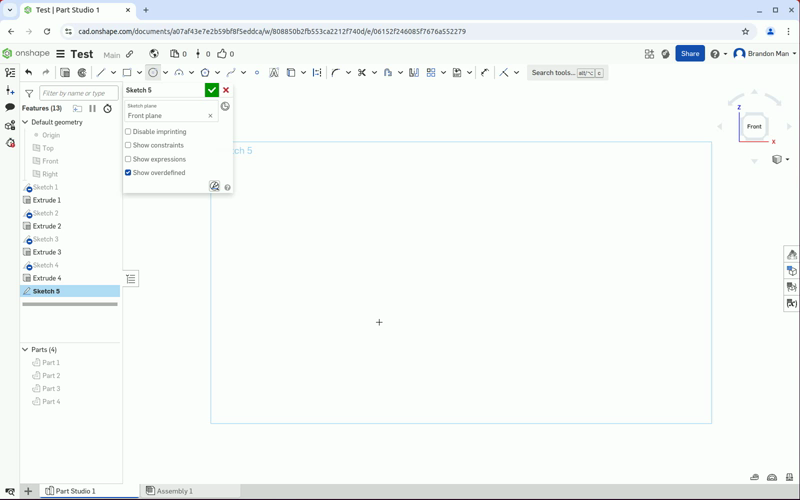
click(379, 321)
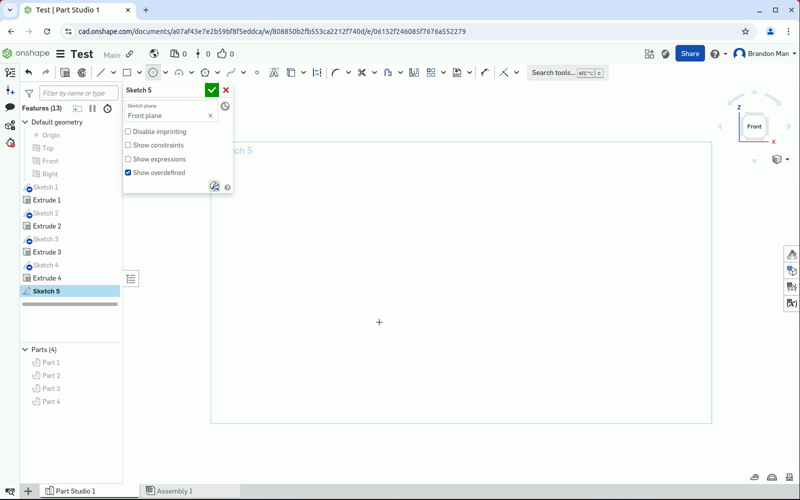
key_up(shift)
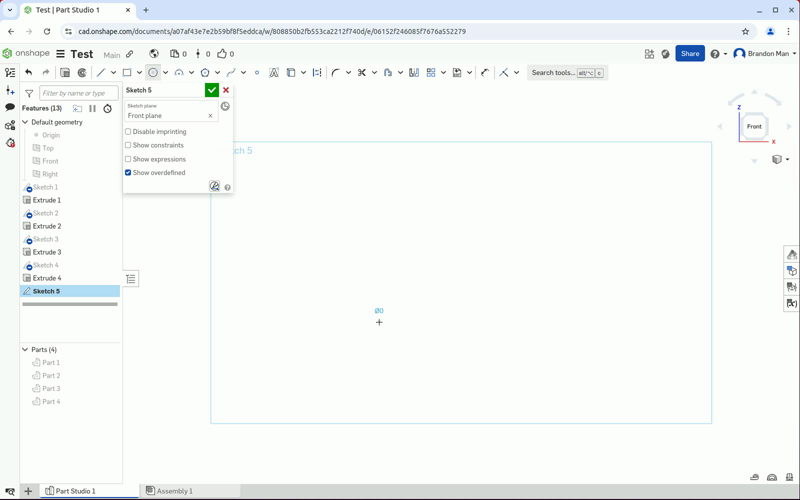
mouse_move(383, 321)
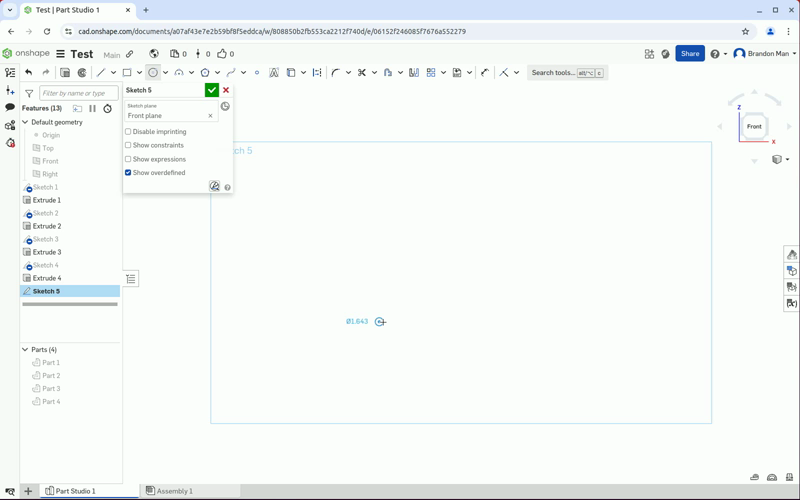
click(383, 321)
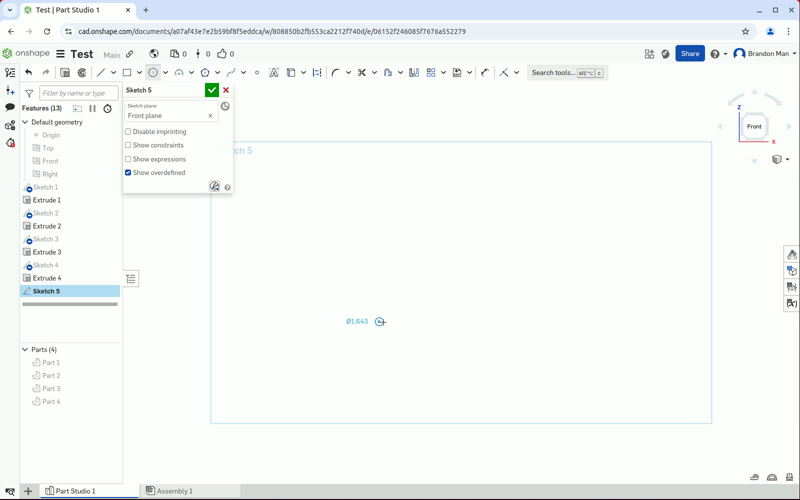
key(esc)
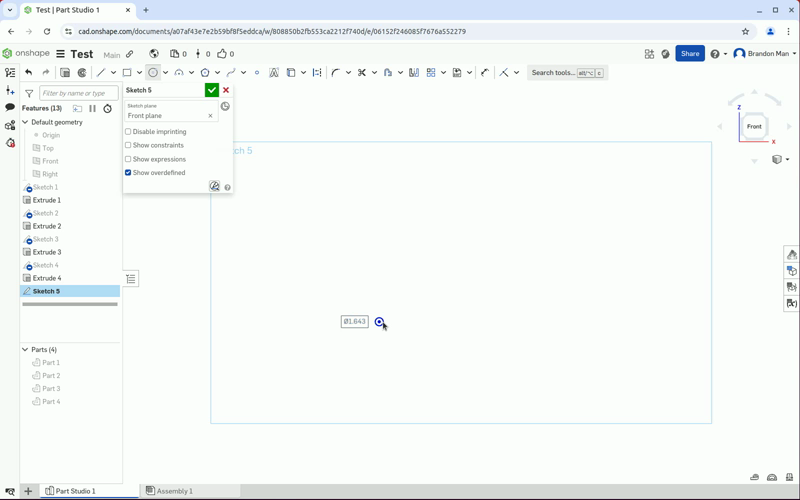
mouse_move(380, 325)
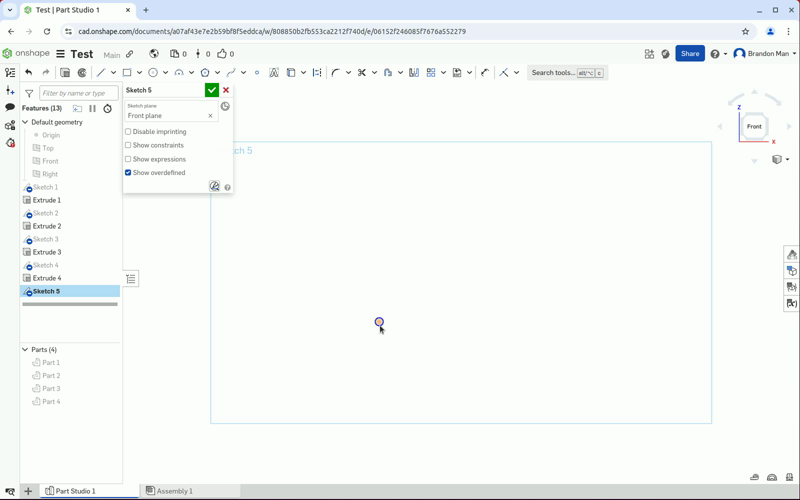
scroll(6)
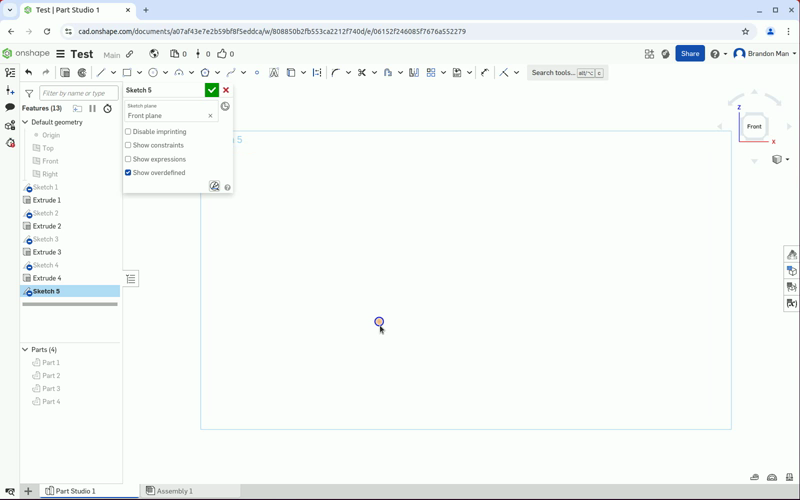
scroll(6)
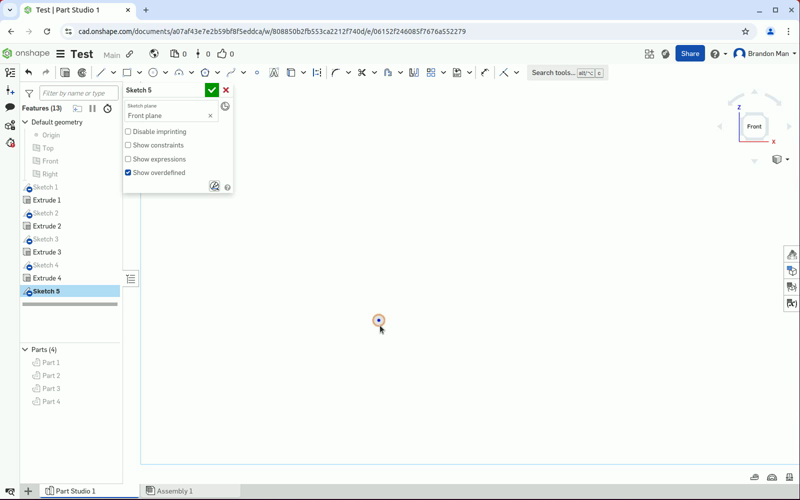
scroll(6)
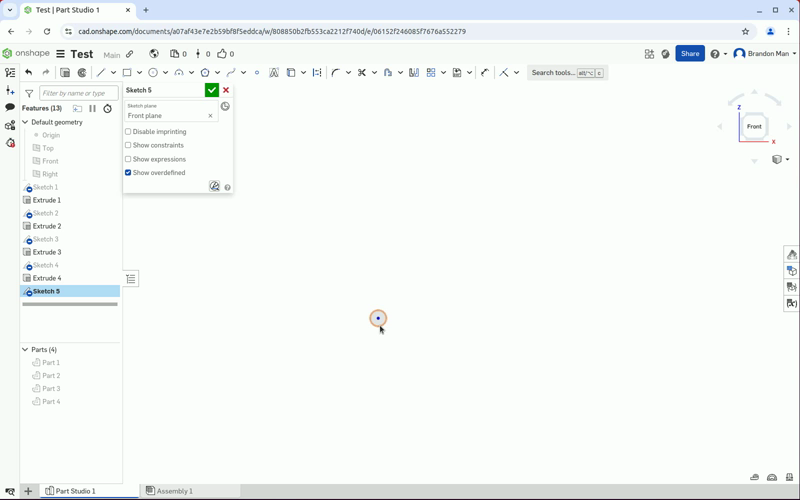
scroll(6)
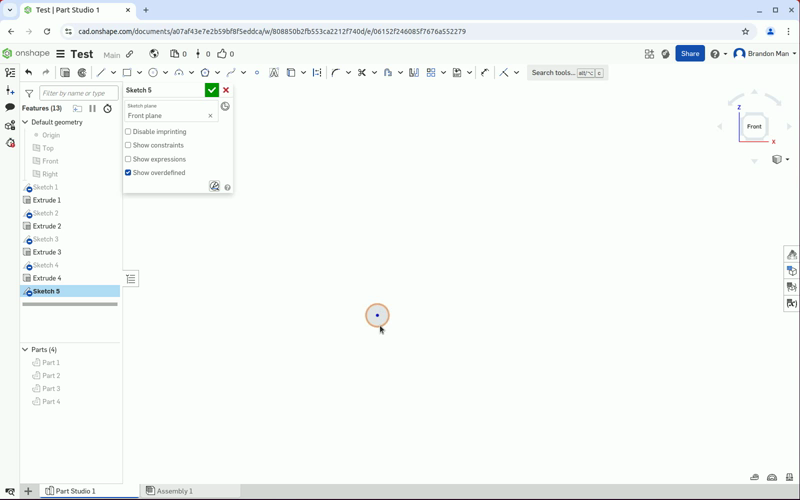
scroll(6)
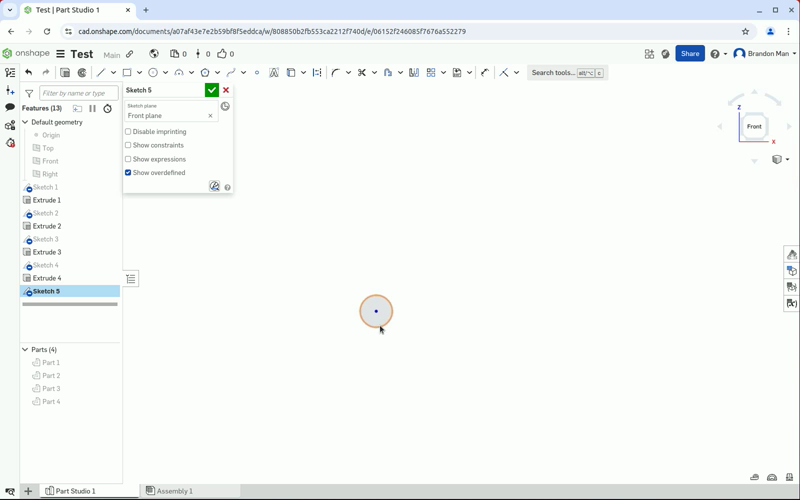
scroll(6)
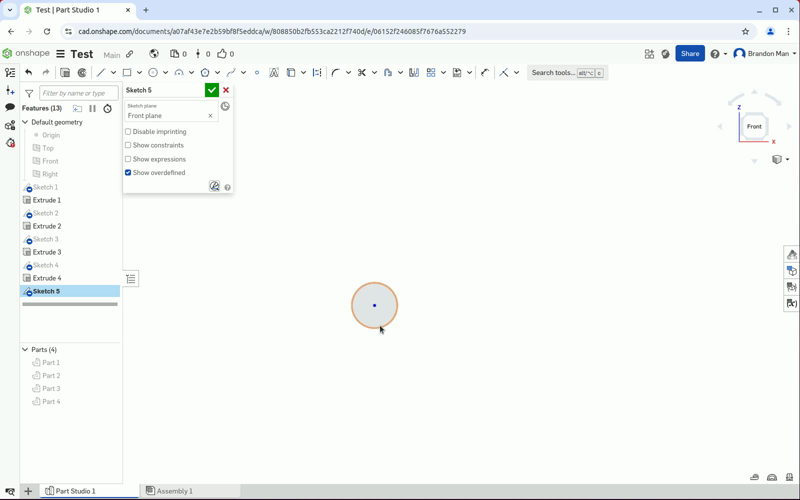
scroll(6)
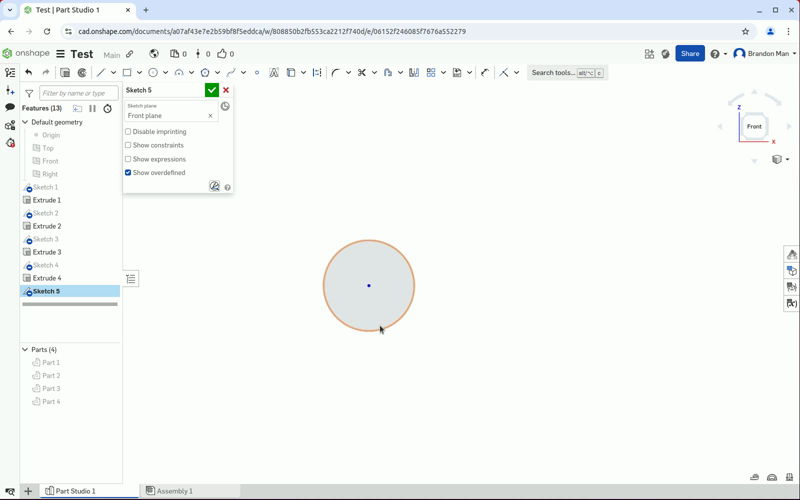
click(380, 325)
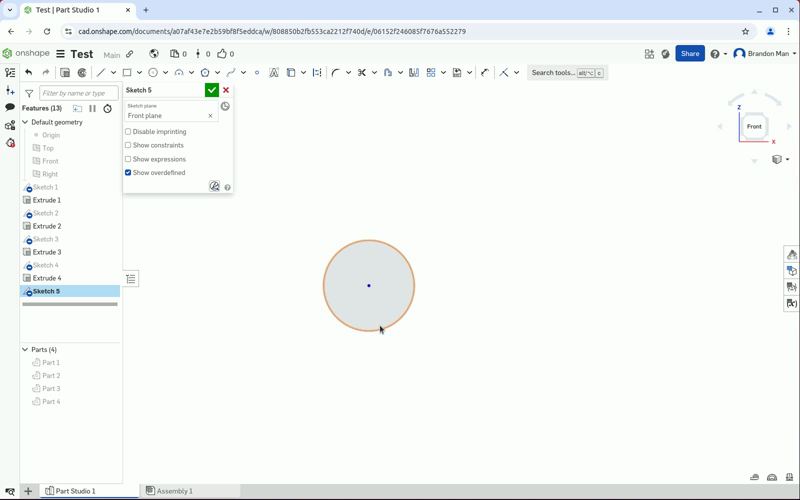
scroll(-6)
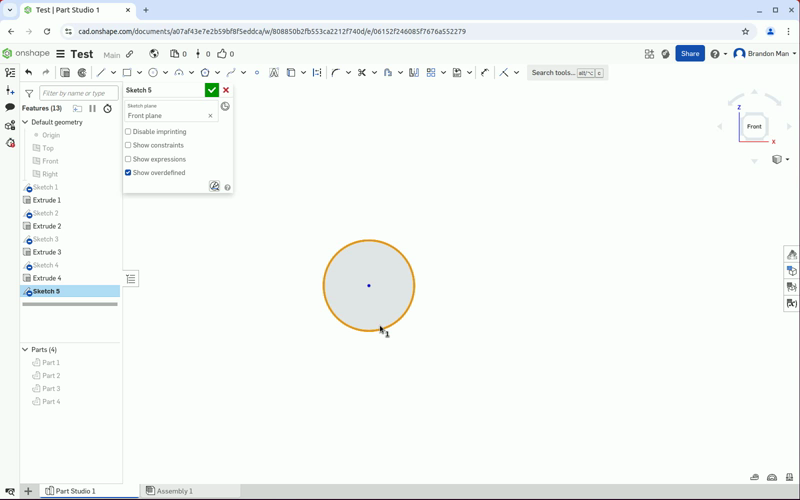
scroll(-6)
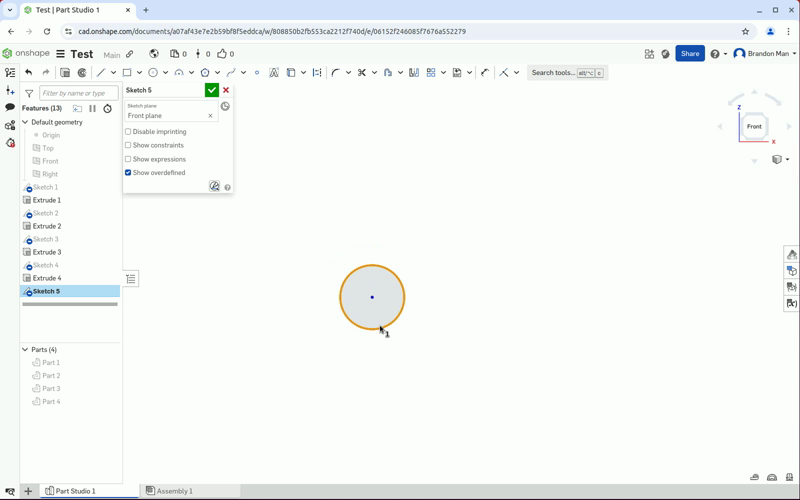
scroll(-6)
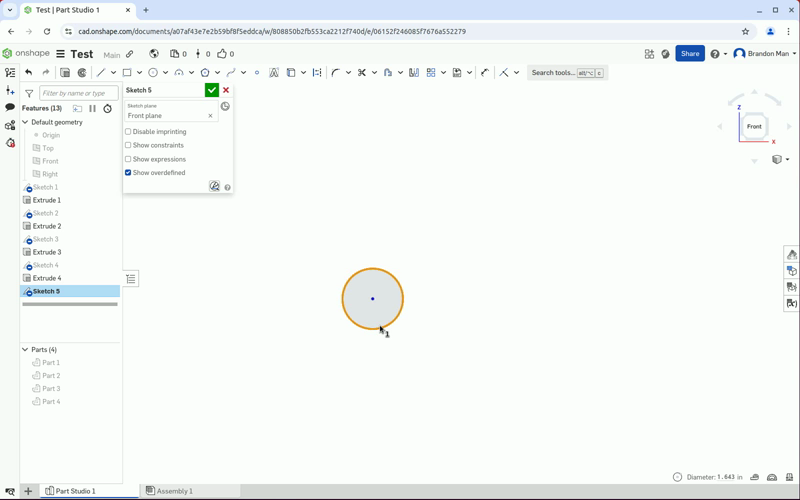
scroll(-6)
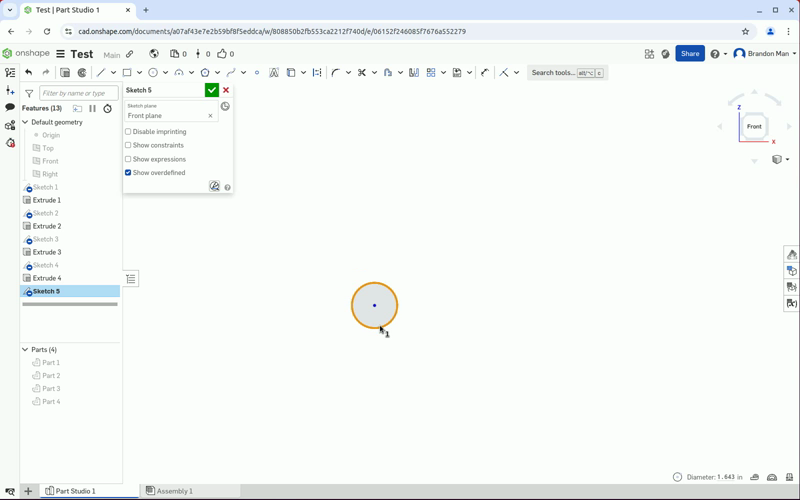
scroll(-6)
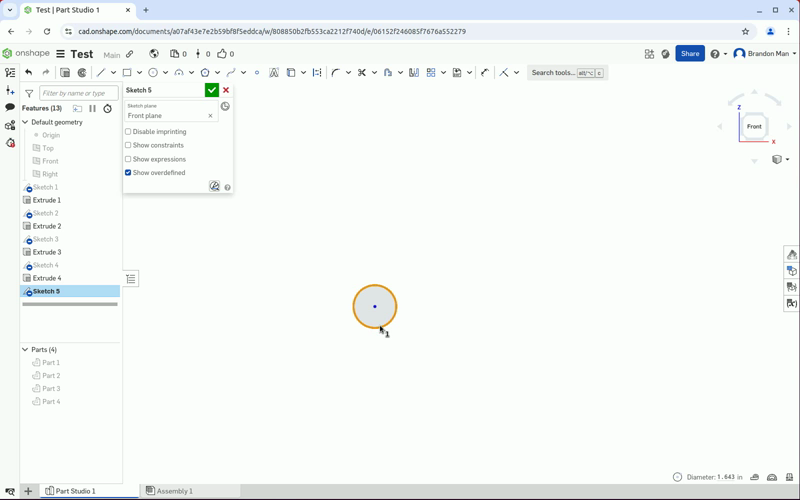
scroll(-6)
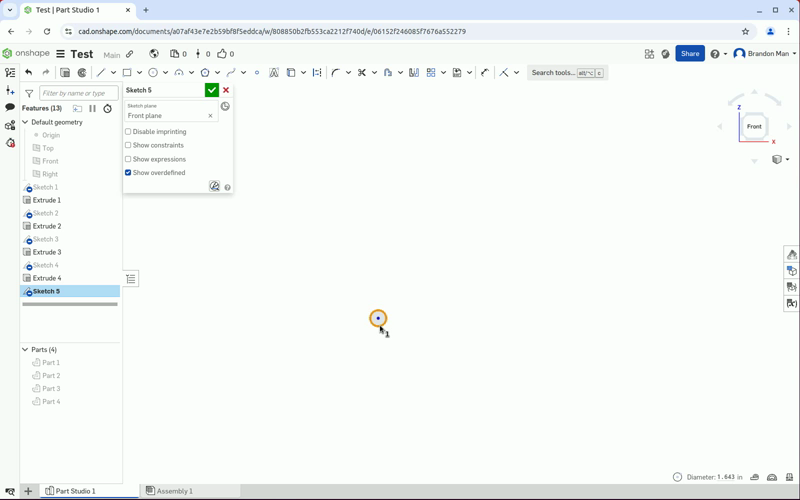
scroll(-6)
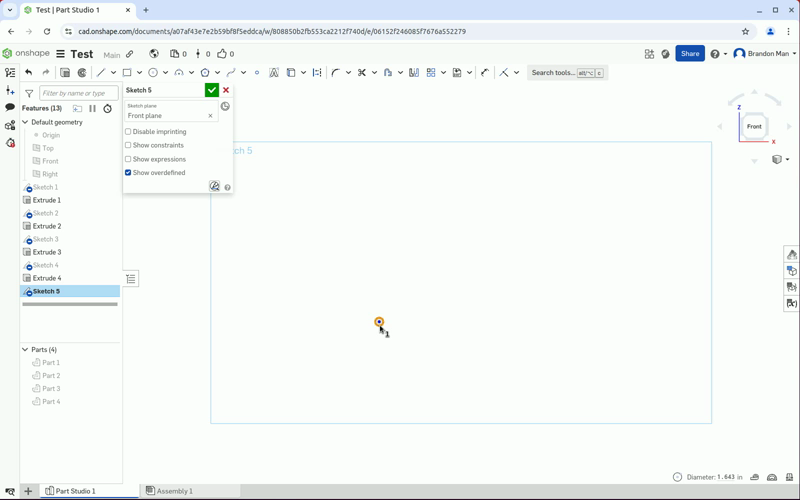
mouse_move(73, 352)
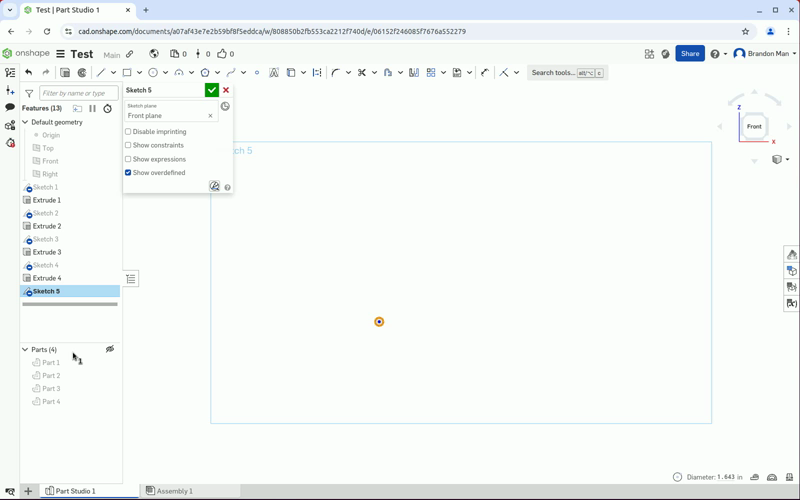
key(shift+y)
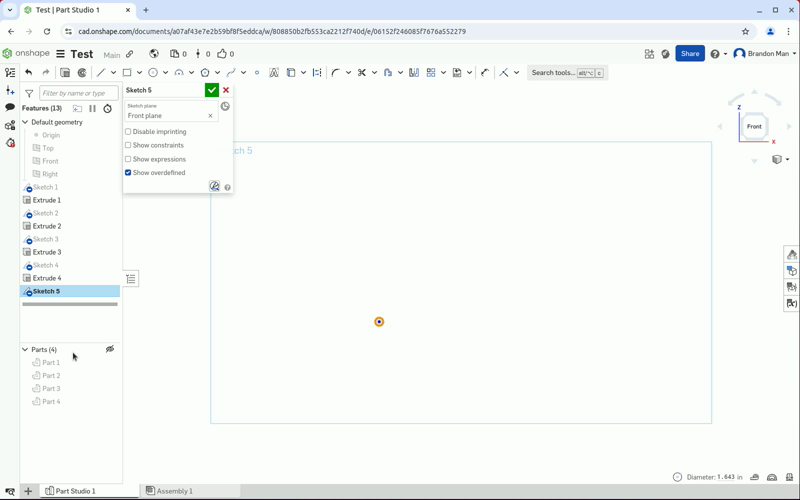
key(shift+e)
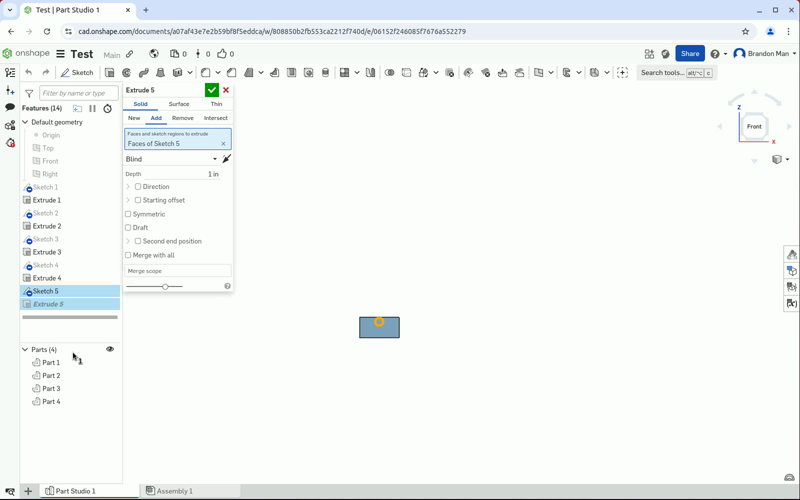
mouse_move(143, 106)
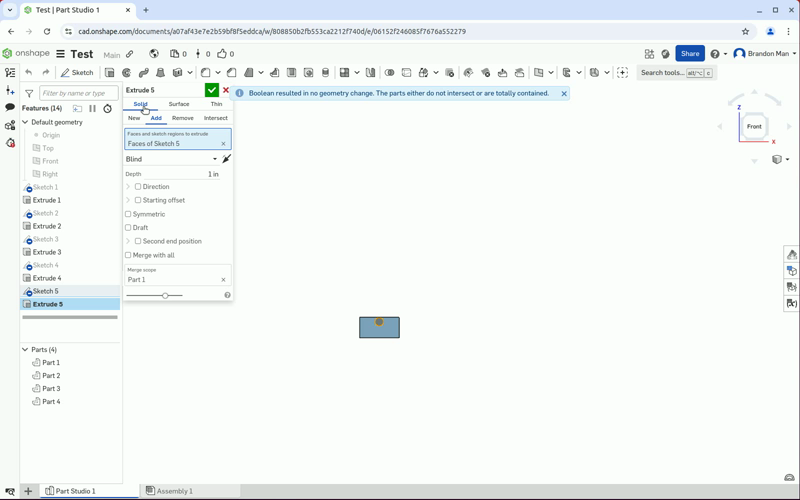
click(143, 106)
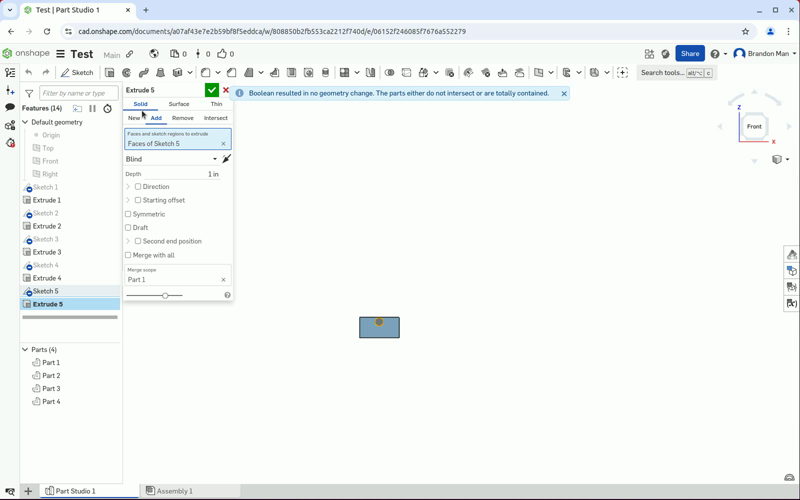
mouse_move(137, 120)
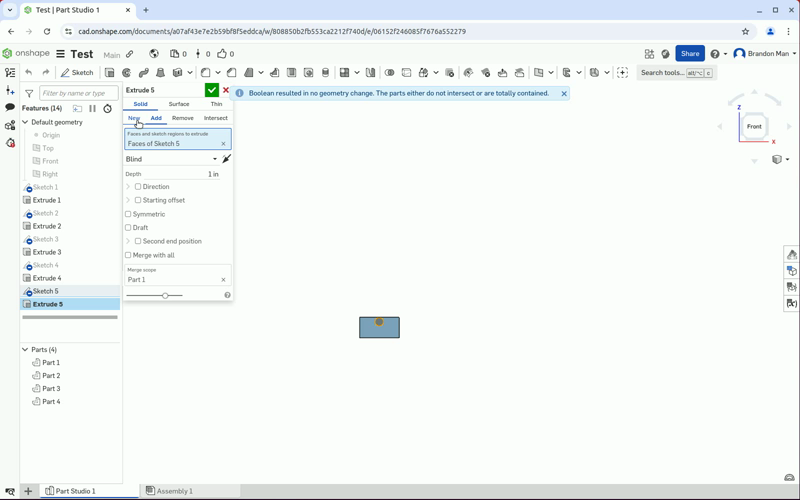
click(137, 120)
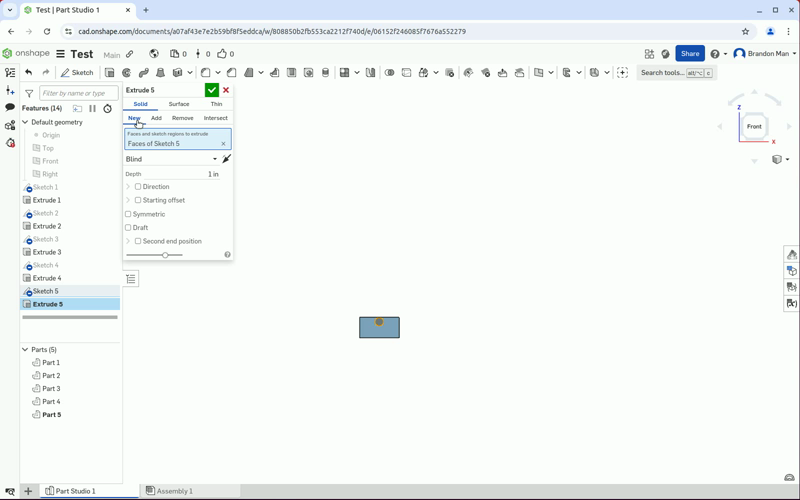
key(tab, 4)
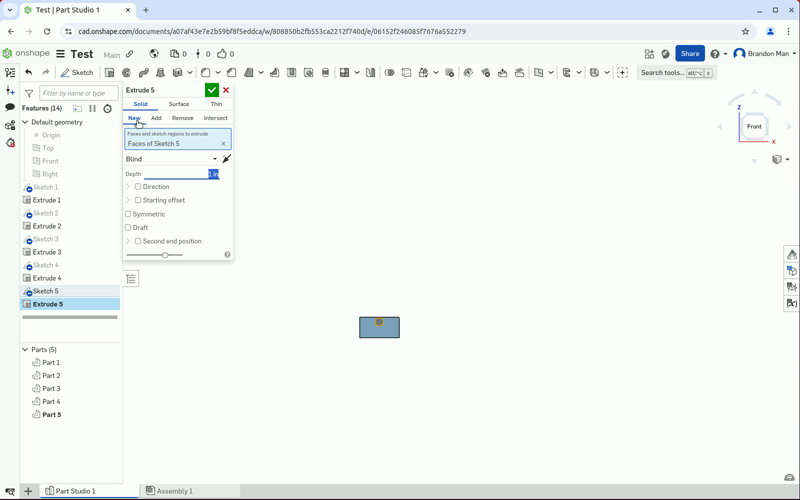
text(-0.722)
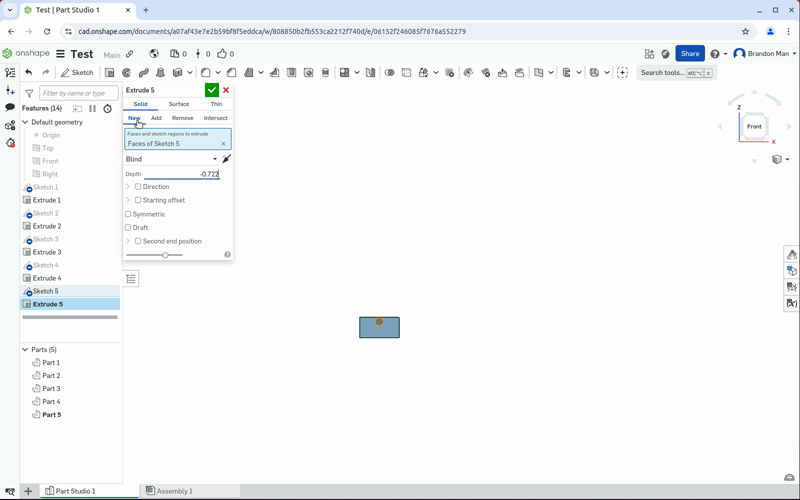
key(enter)
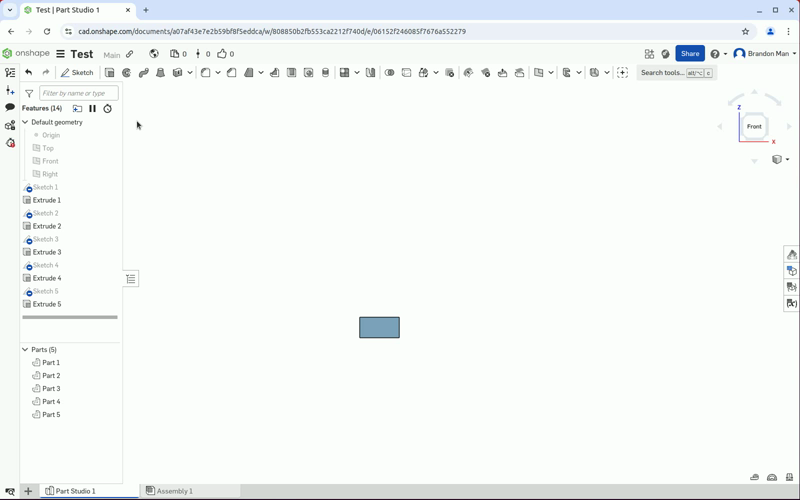
key(shift+h)
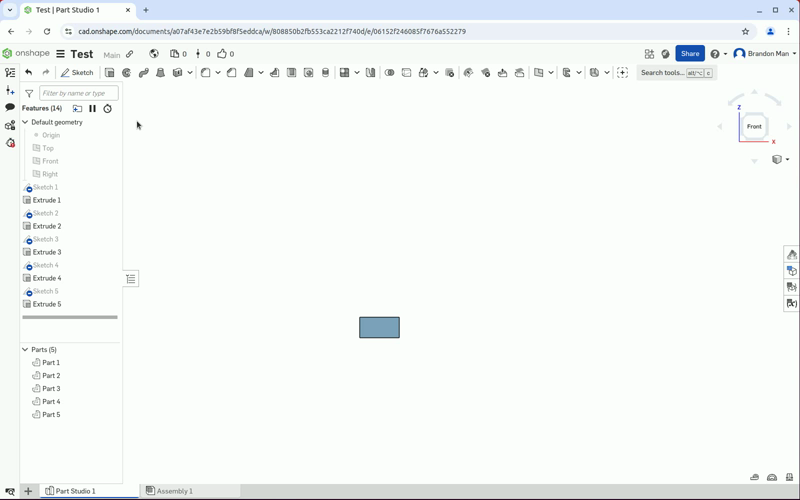
key(shift+h)
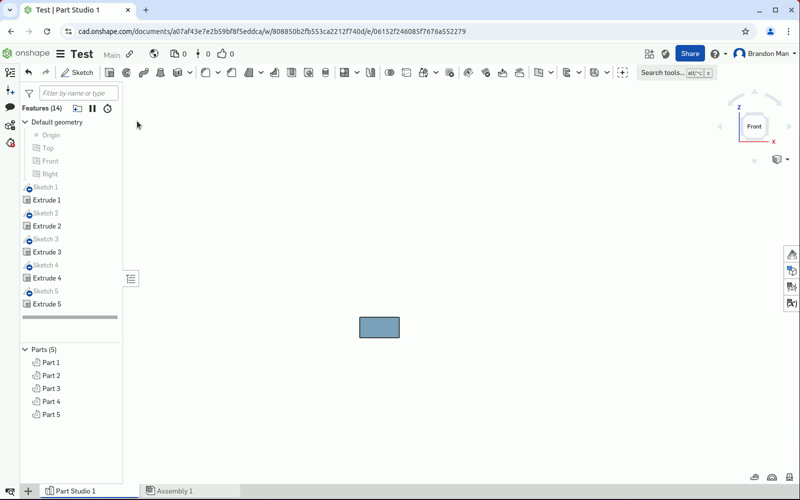
mouse_move(73, 189)
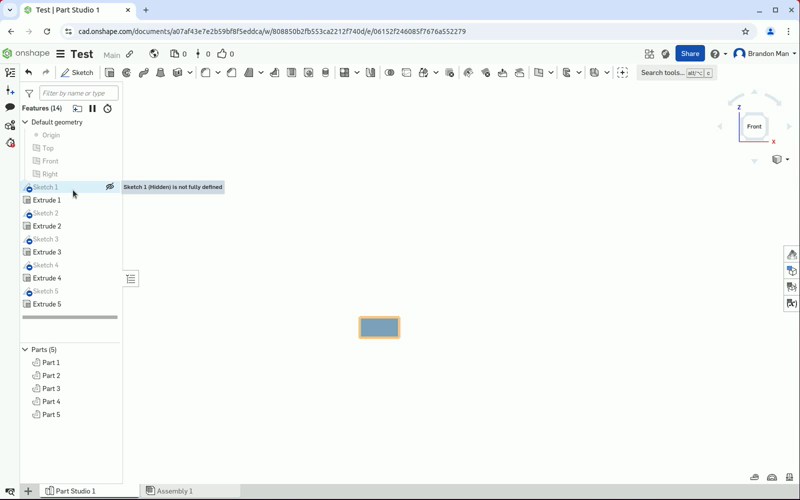
click(73, 189)
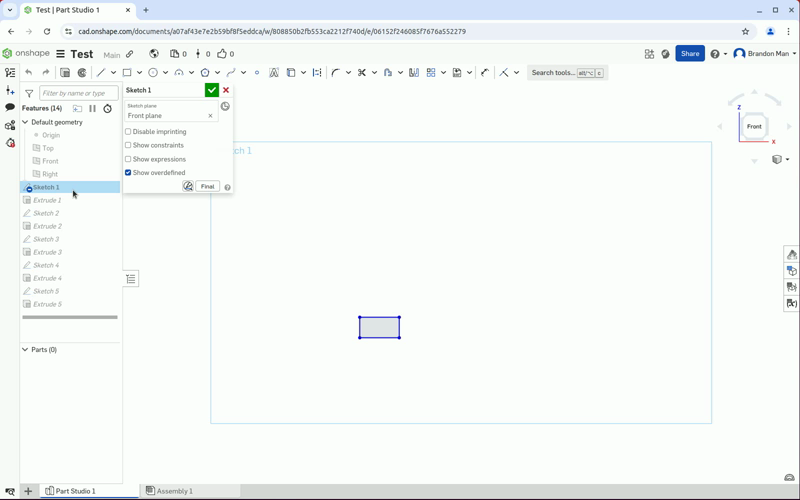
mouse_move(229, 92)
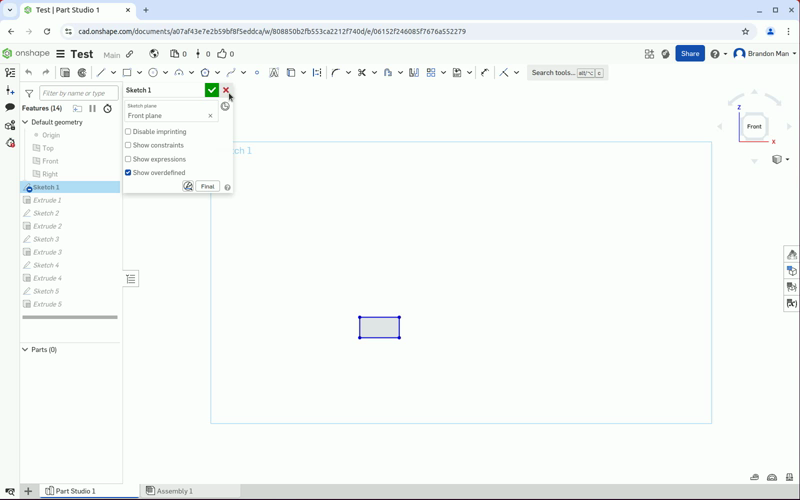
click(229, 92)
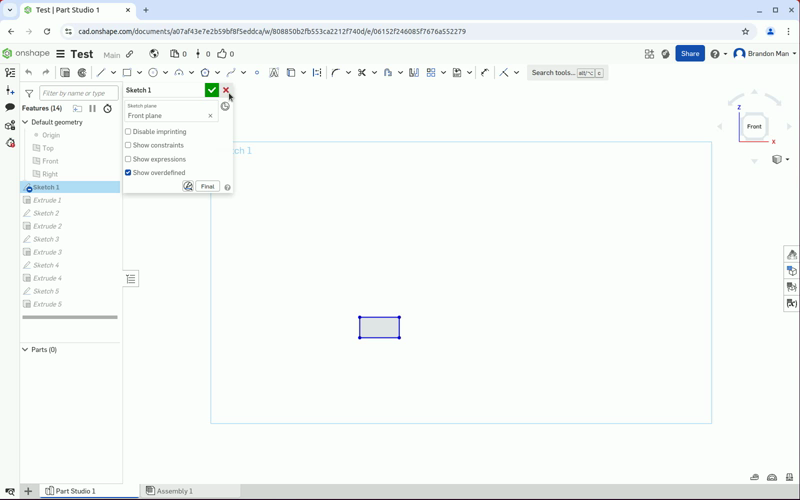
key(shift+s)
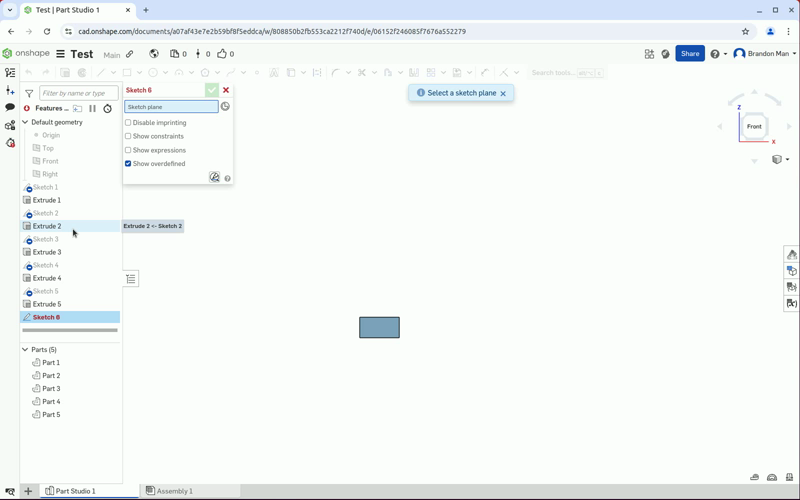
scroll(3)
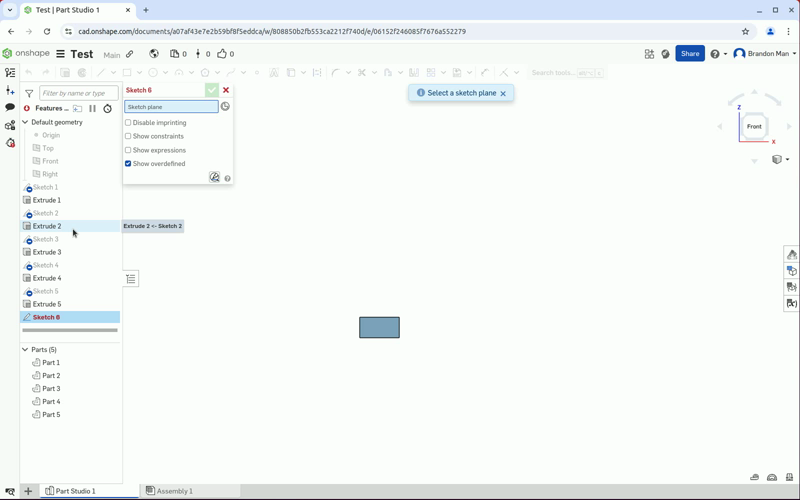
mouse_move(73, 163)
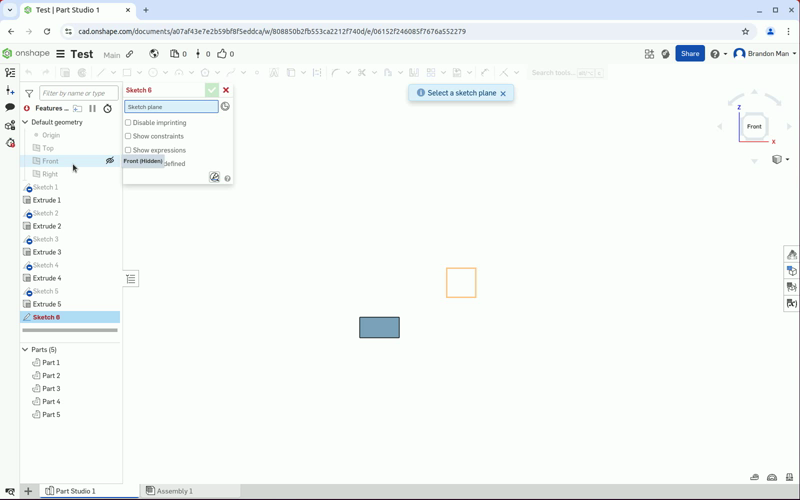
click(73, 163)
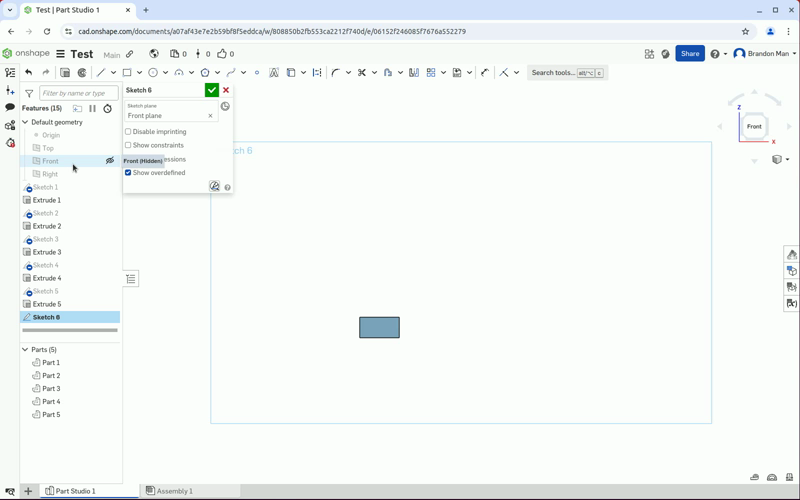
mouse_move(73, 352)
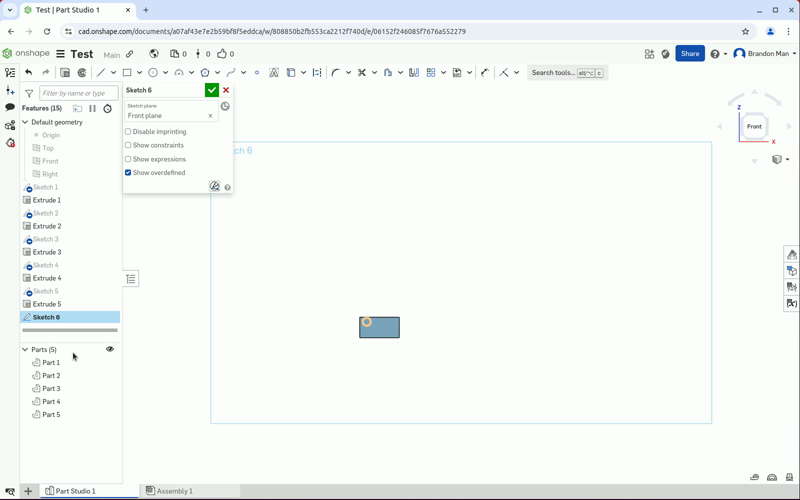
key(y)
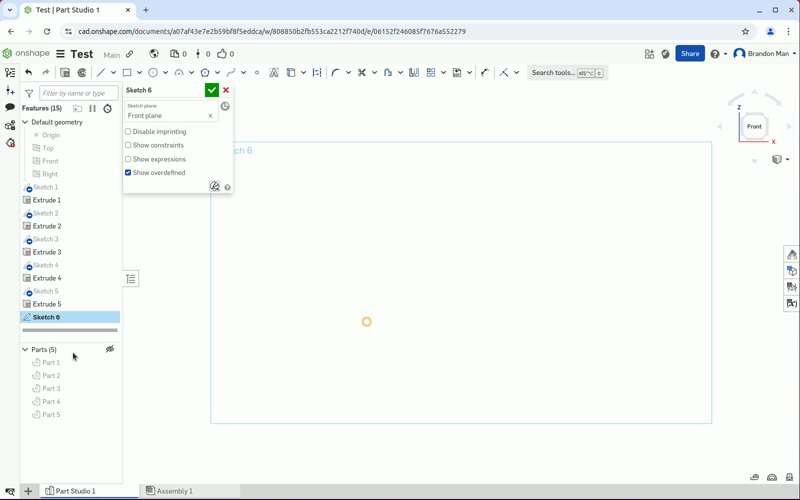
key(c)
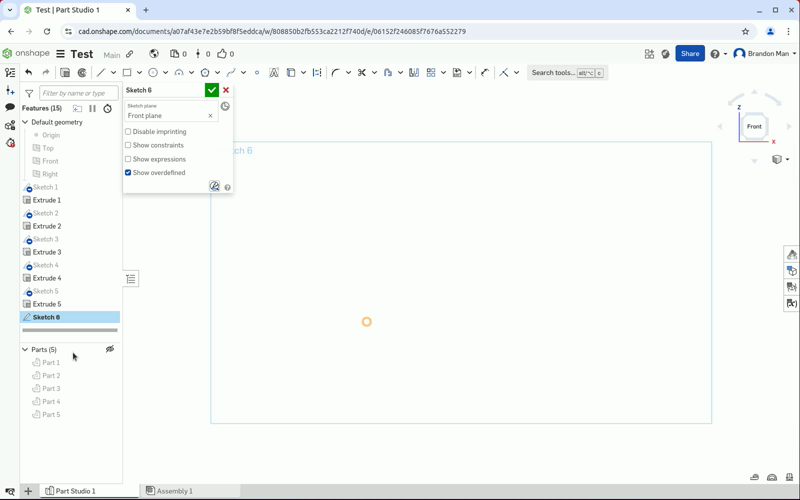
key_down(shift)
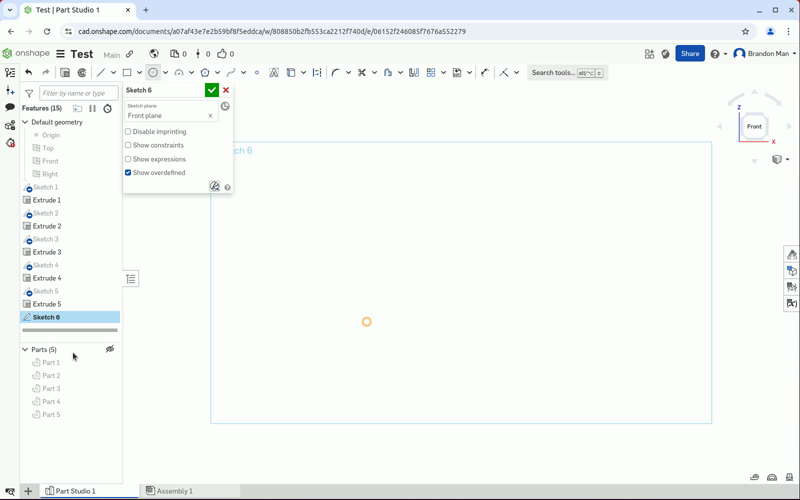
mouse_move(395, 333)
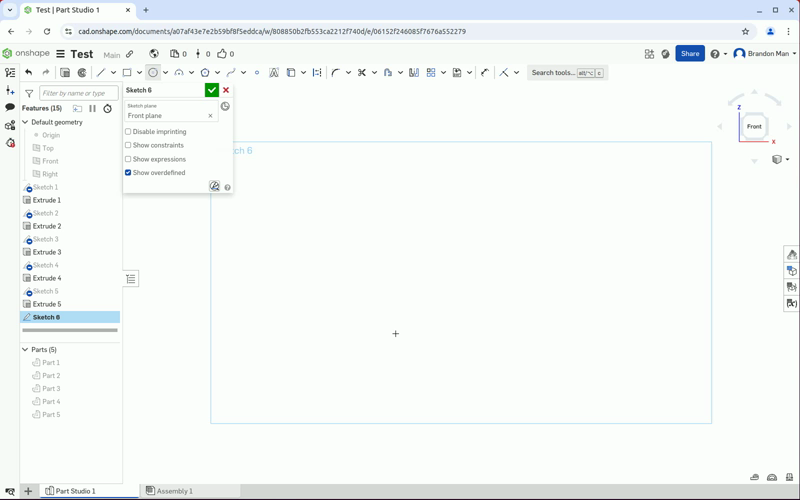
click(395, 333)
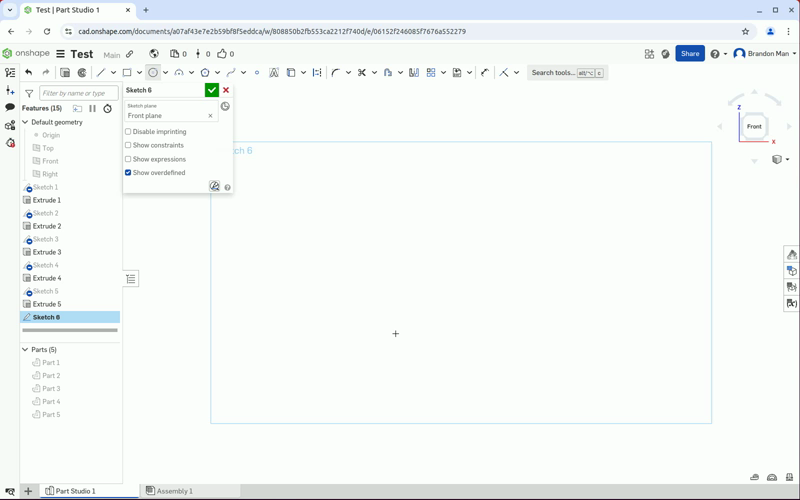
key_up(shift)
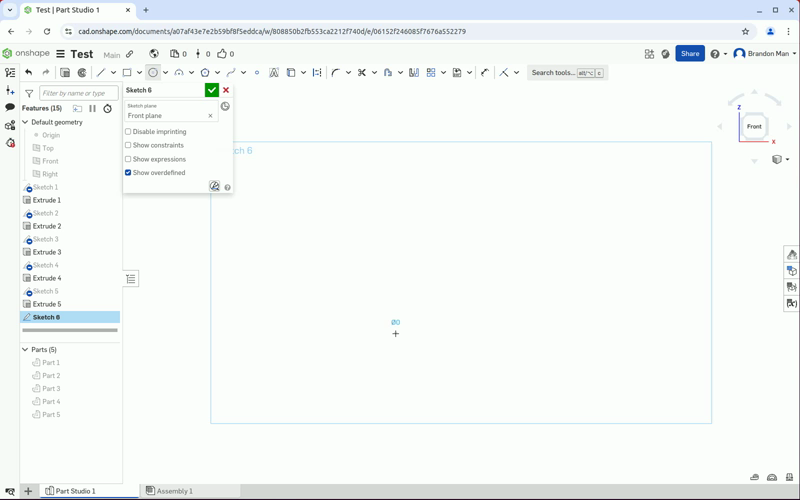
mouse_move(399, 333)
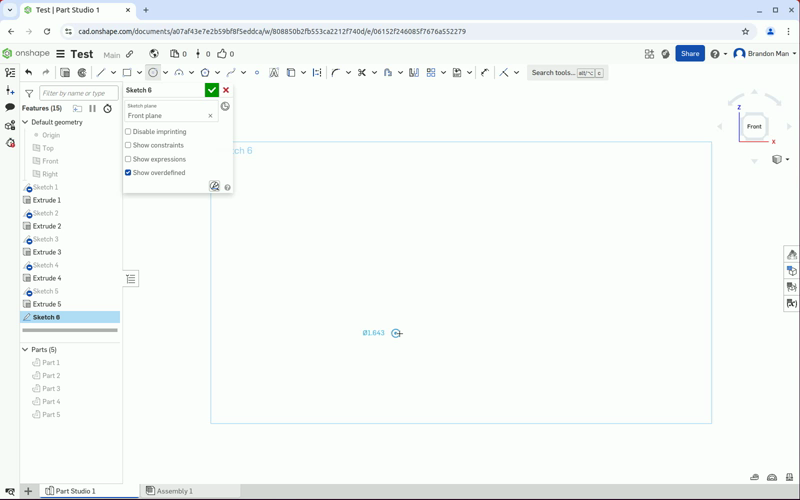
click(399, 333)
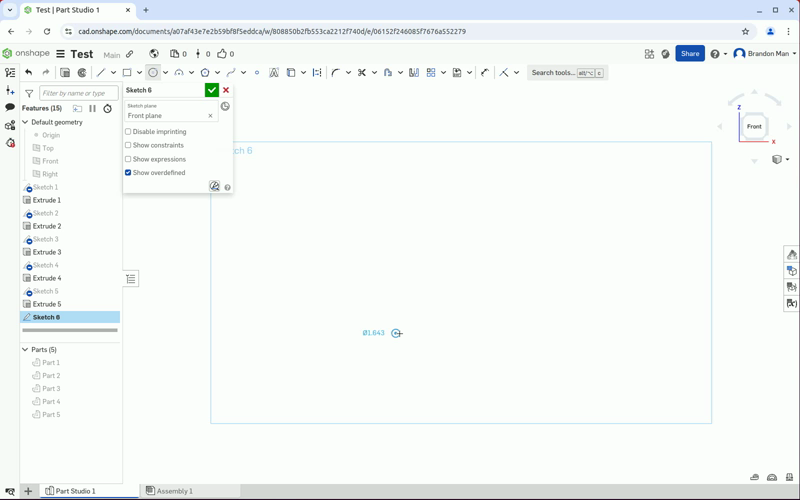
key(esc)
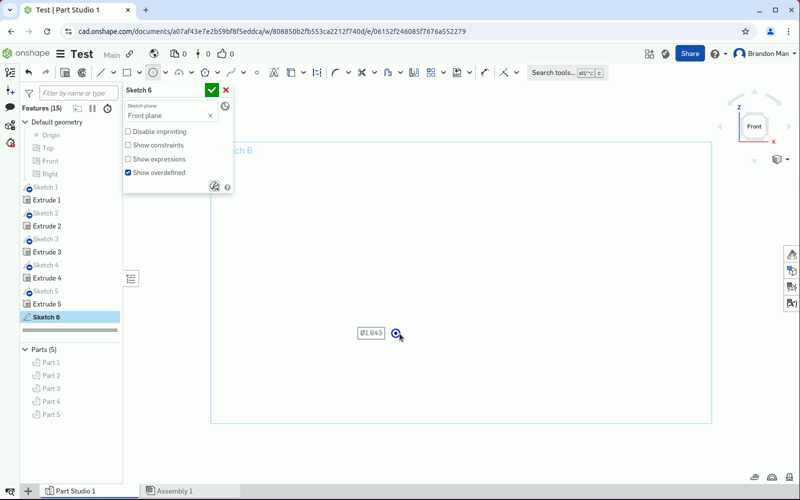
mouse_move(393, 334)
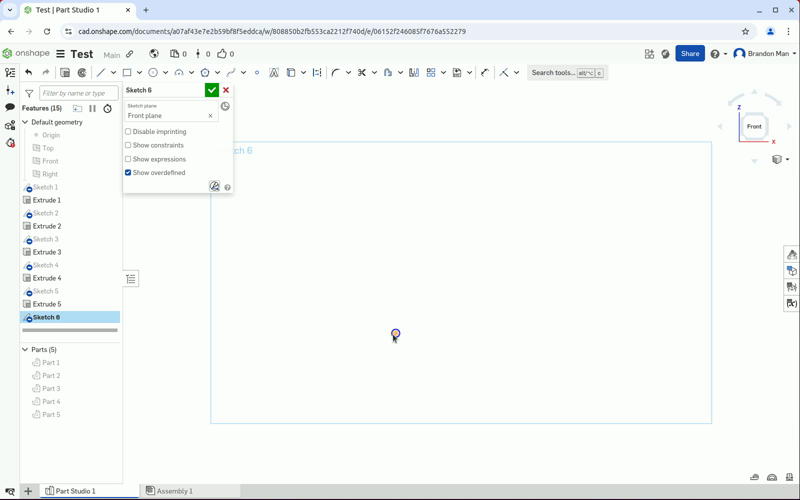
scroll(6)
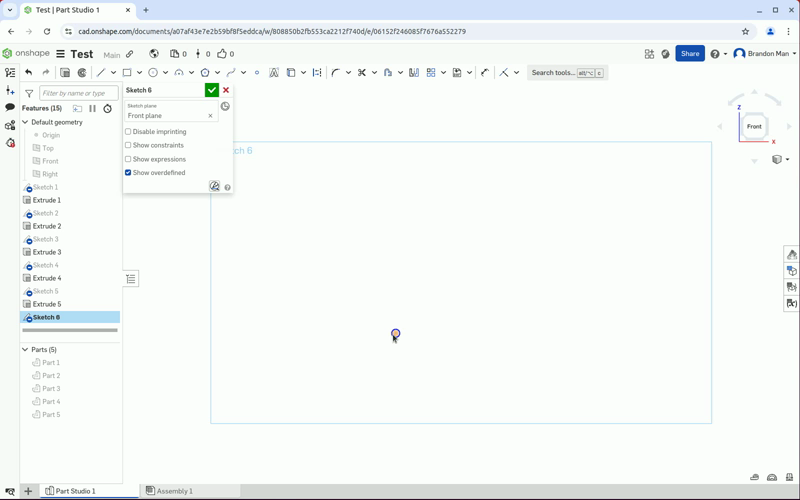
scroll(6)
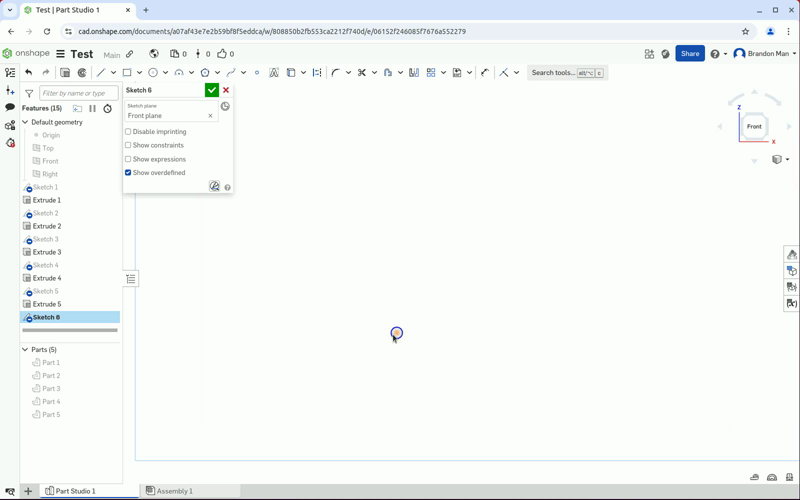
scroll(6)
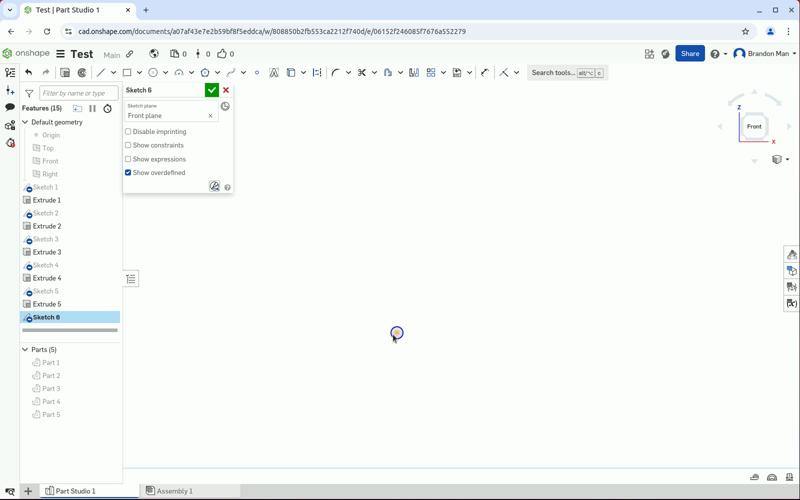
scroll(6)
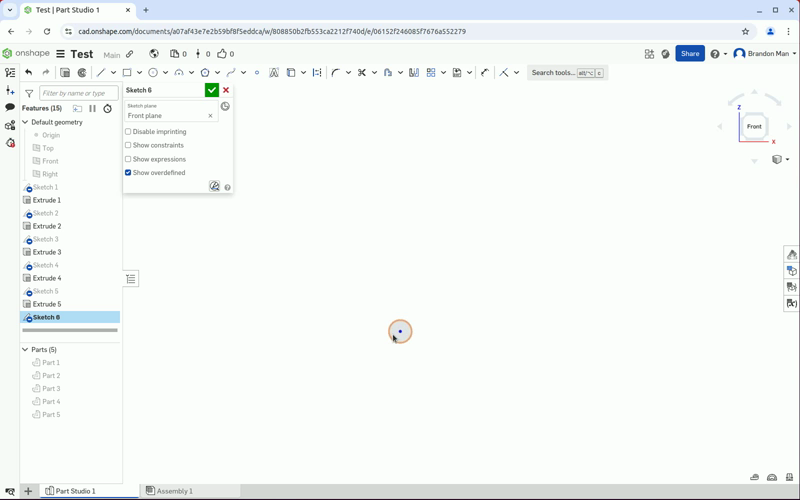
scroll(6)
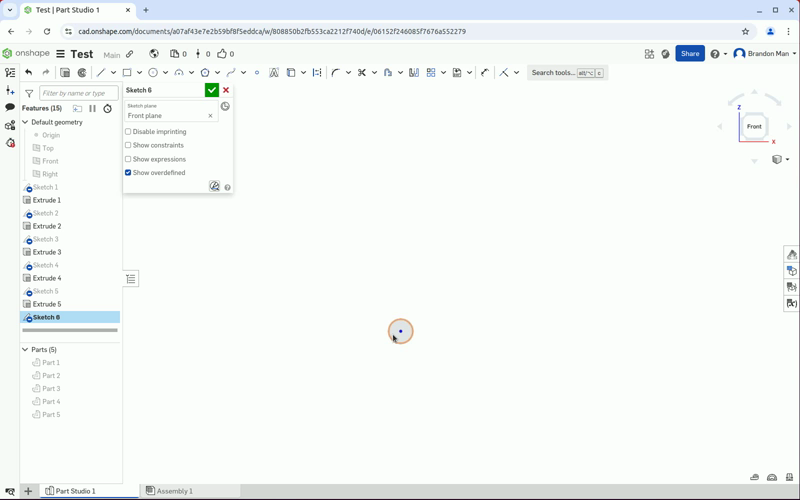
scroll(6)
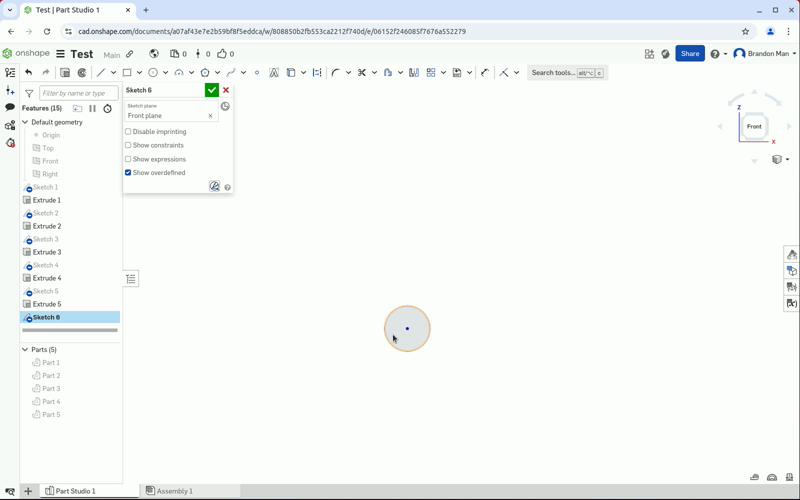
scroll(6)
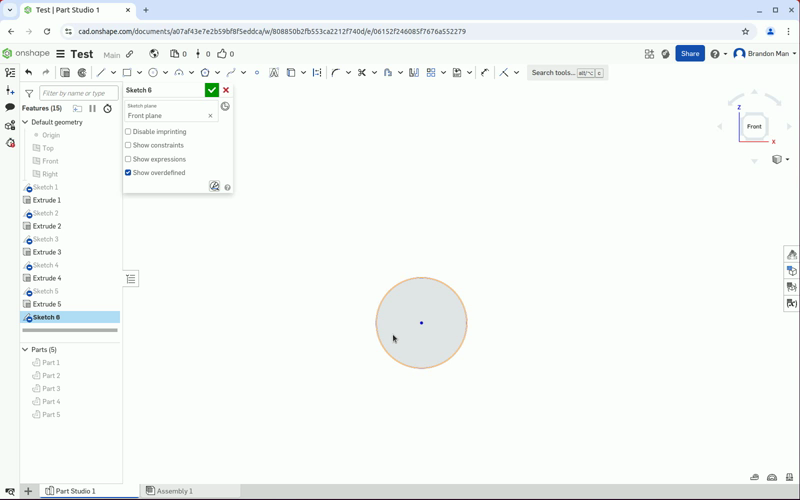
click(393, 334)
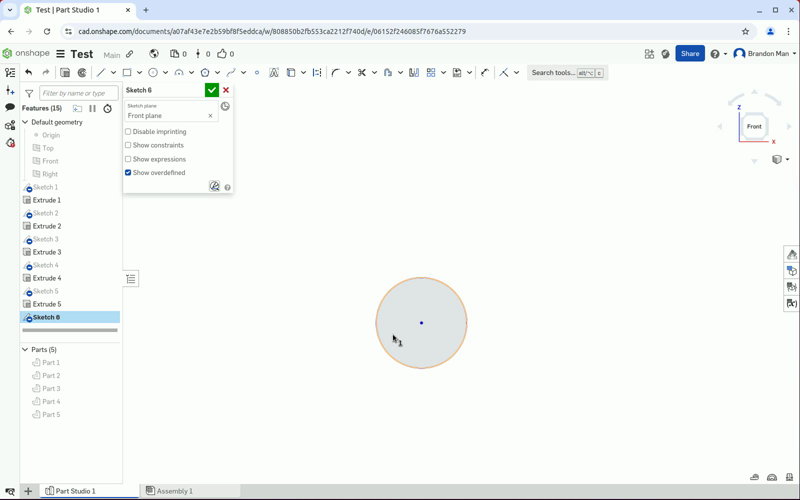
scroll(-6)
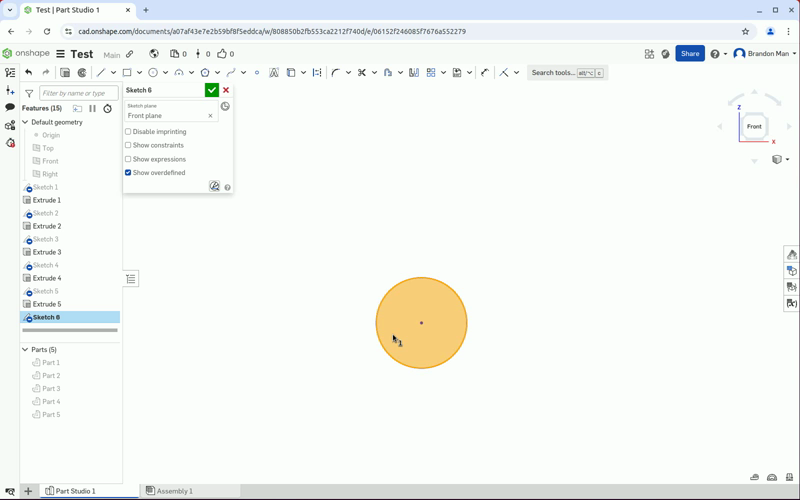
scroll(-6)
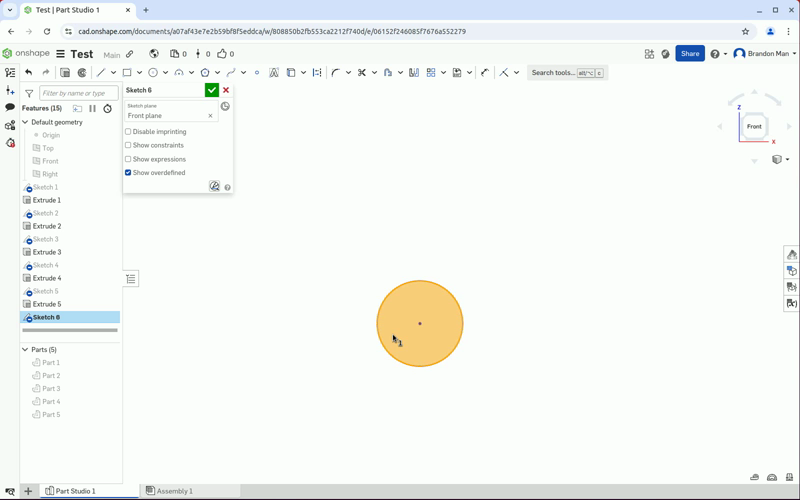
scroll(-6)
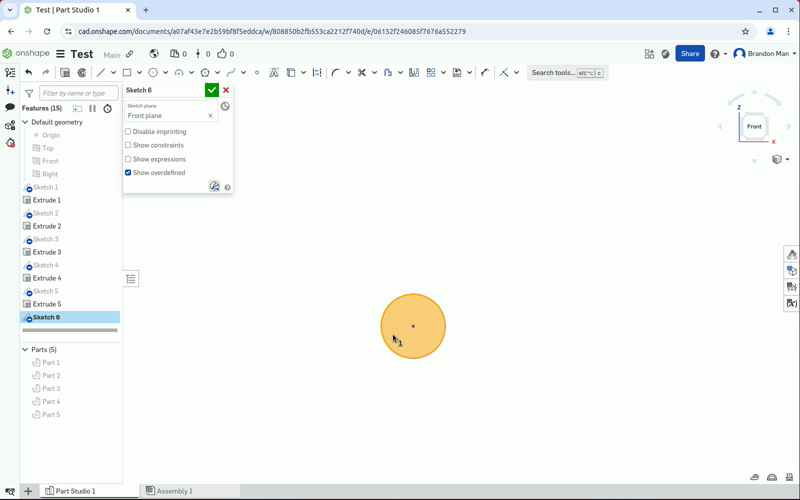
scroll(-6)
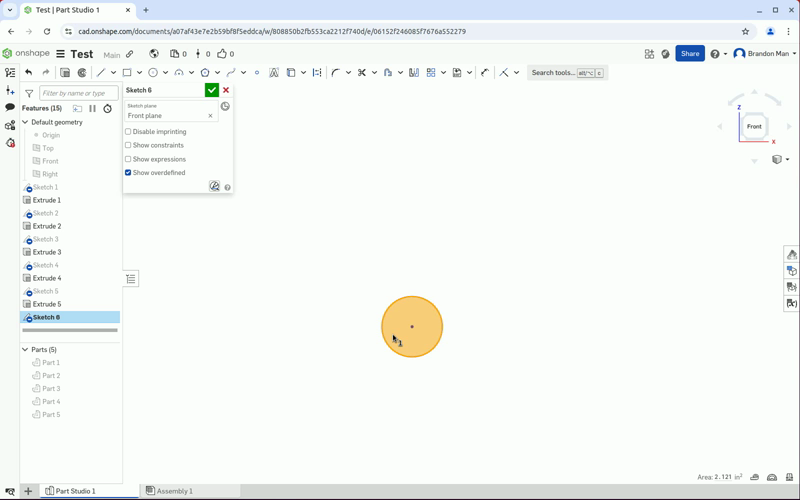
scroll(-6)
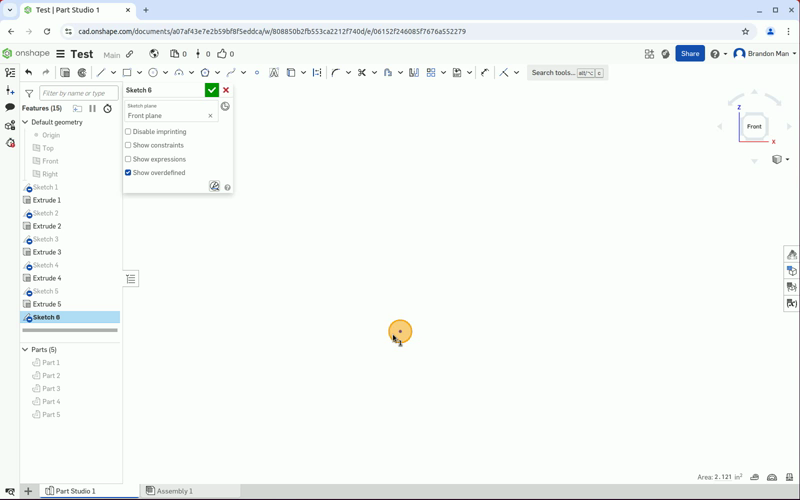
scroll(-6)
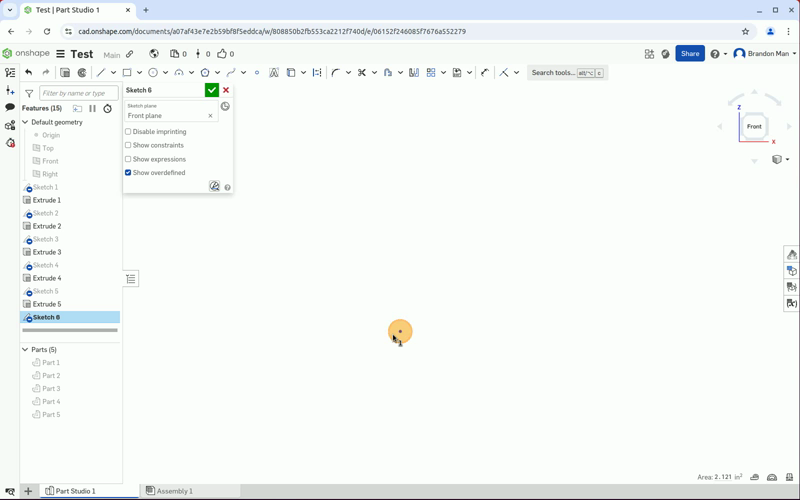
scroll(-6)
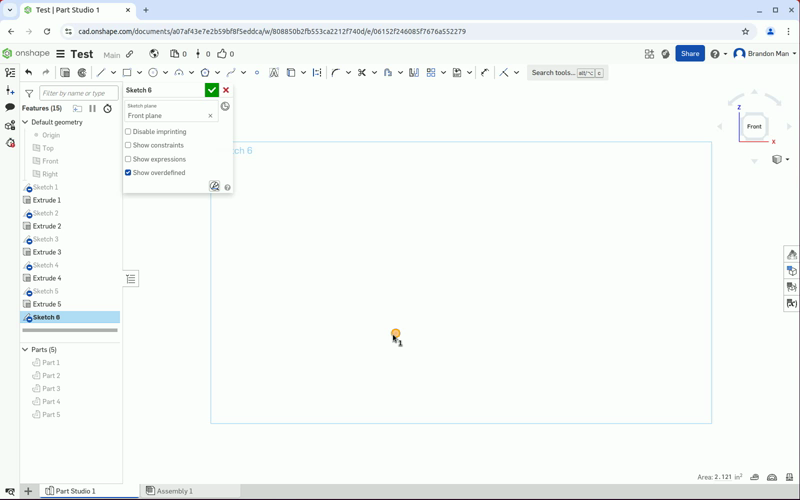
mouse_move(73, 352)
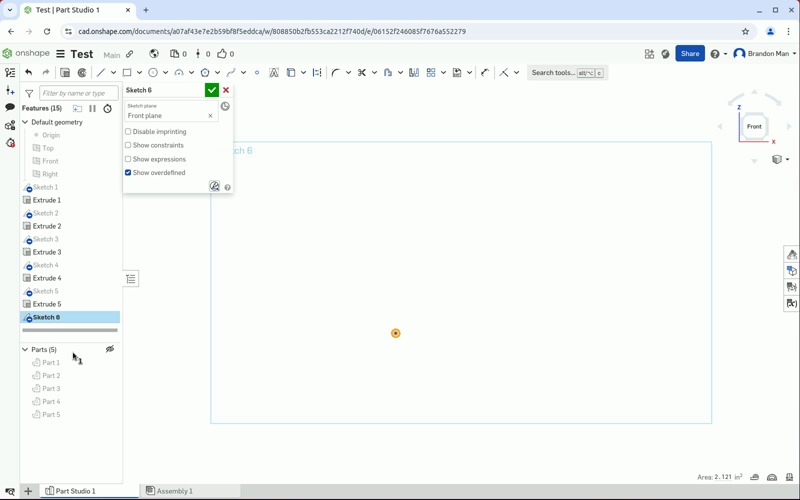
key(shift+y)
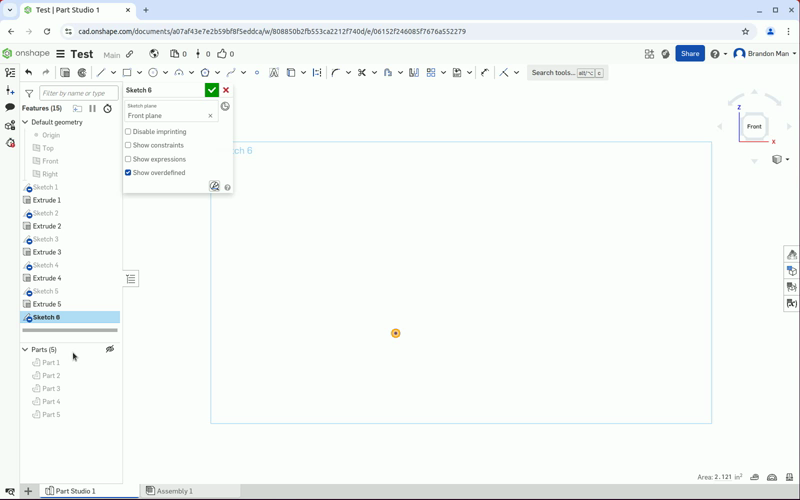
key(shift+e)
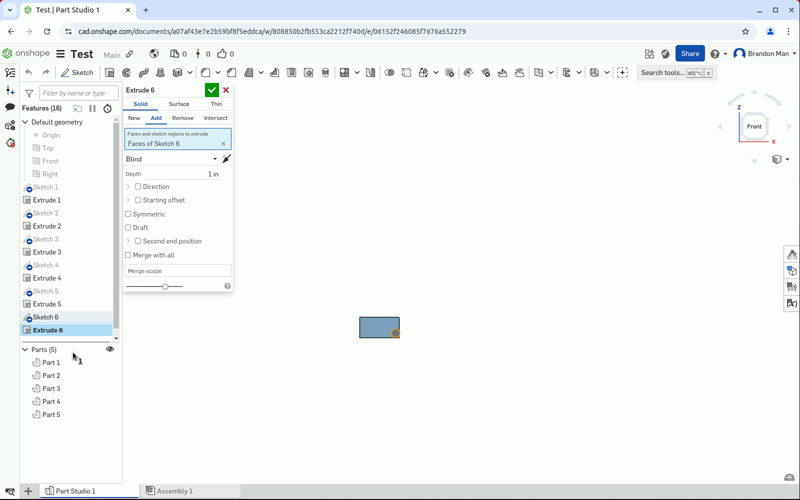
mouse_move(143, 106)
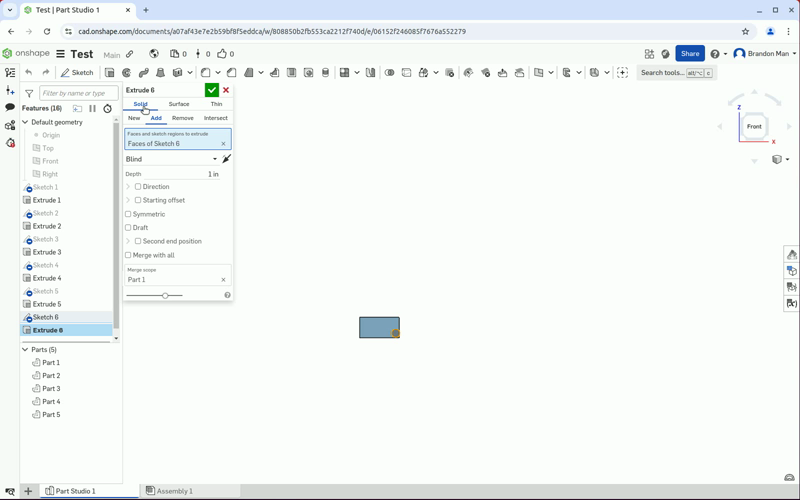
click(143, 106)
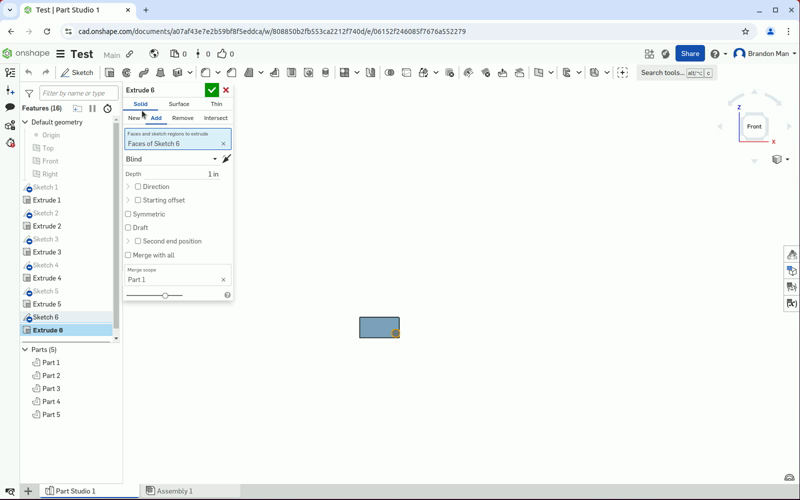
mouse_move(137, 120)
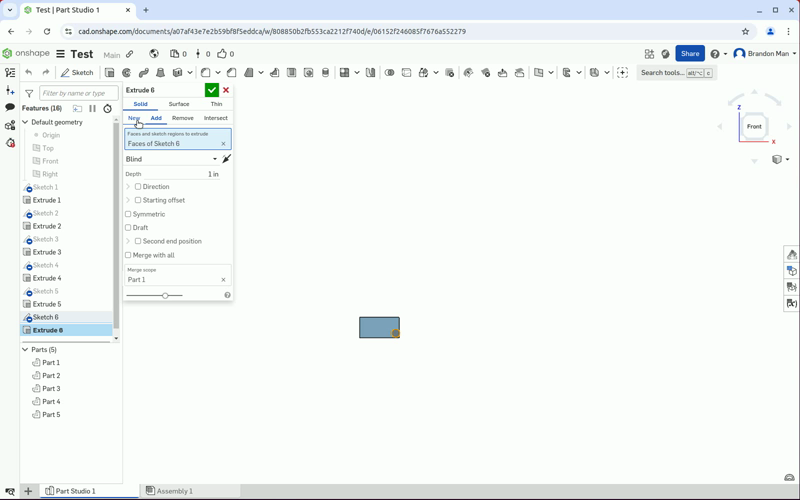
click(137, 120)
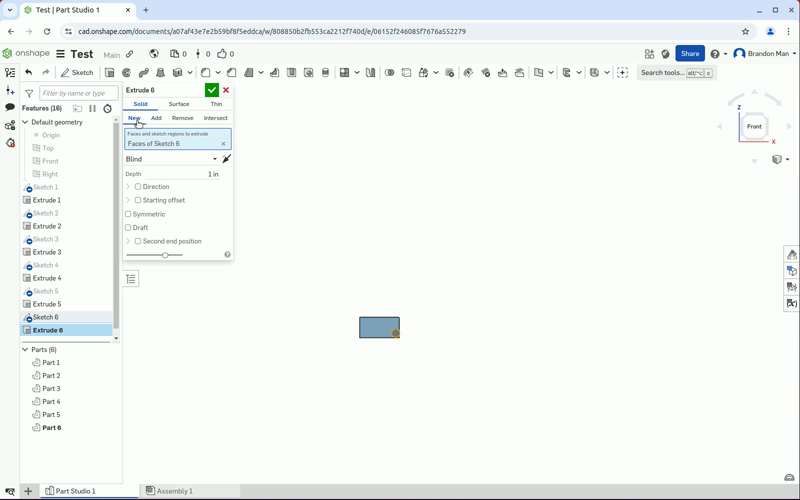
key(tab, 4)
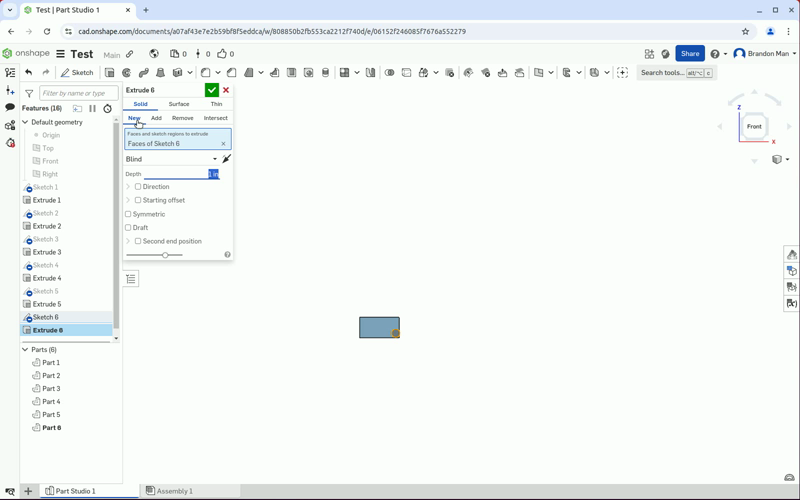
text(-0.722)
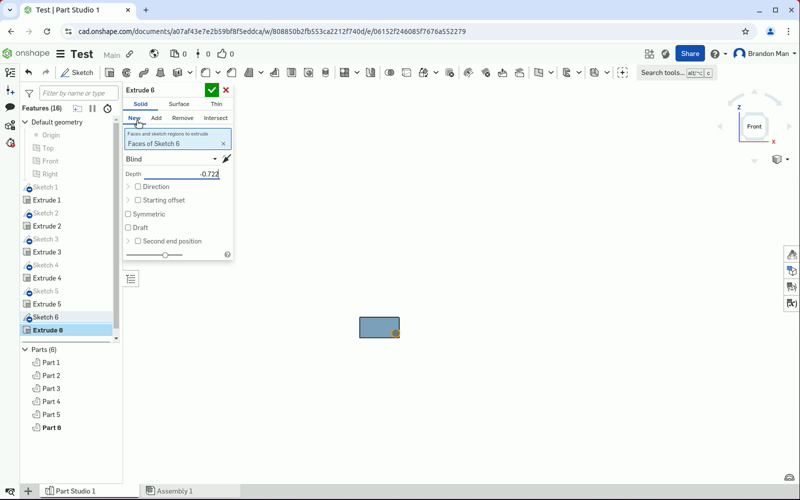
key(enter)
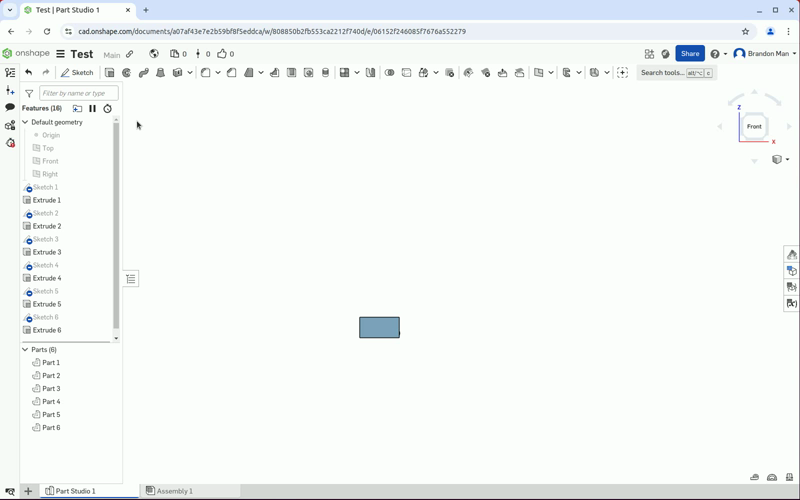
key(shift+h)
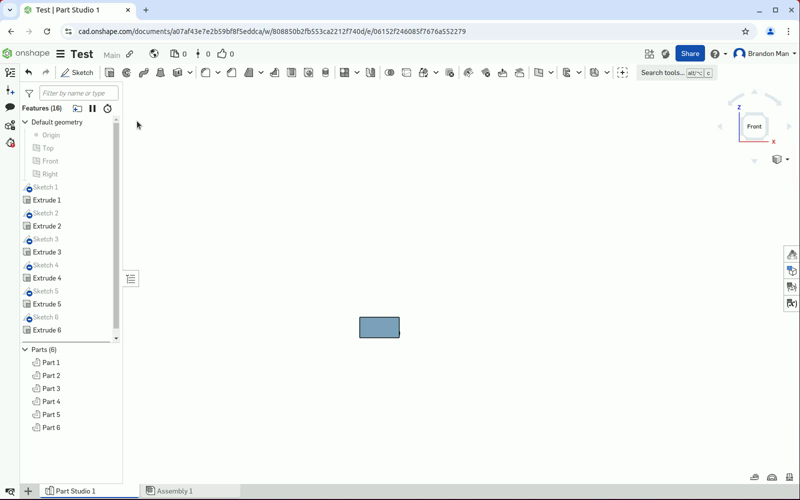
key(shift+h)
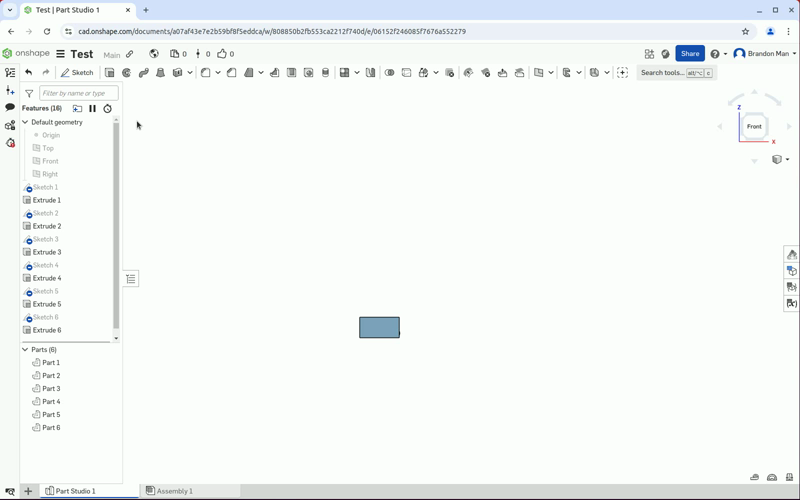
mouse_move(69, 189)
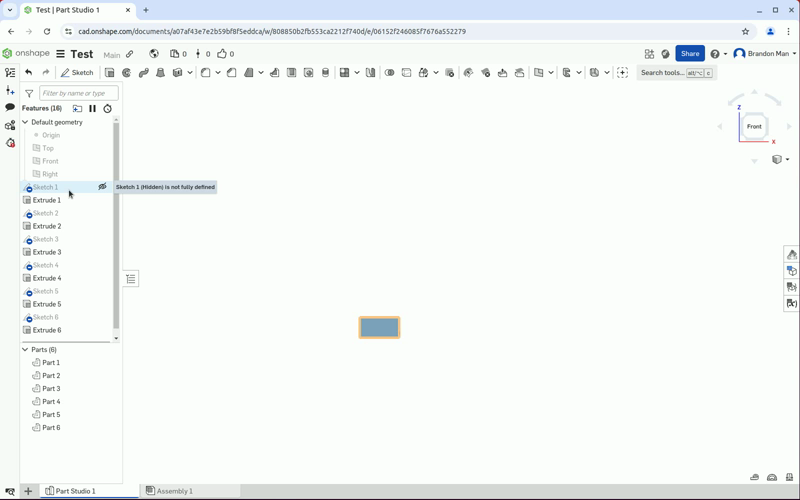
click(69, 189)
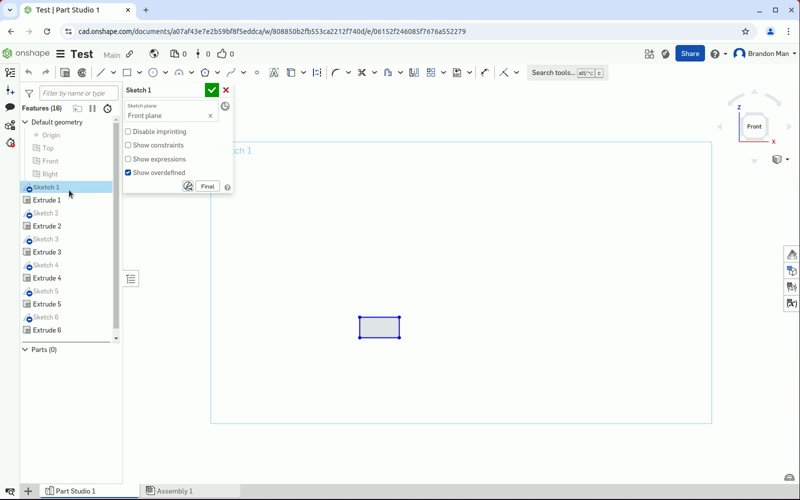
mouse_move(229, 92)
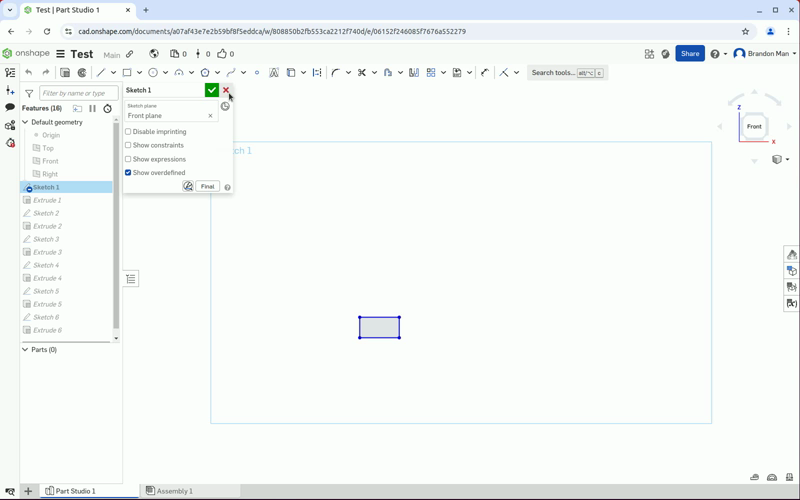
click(229, 92)
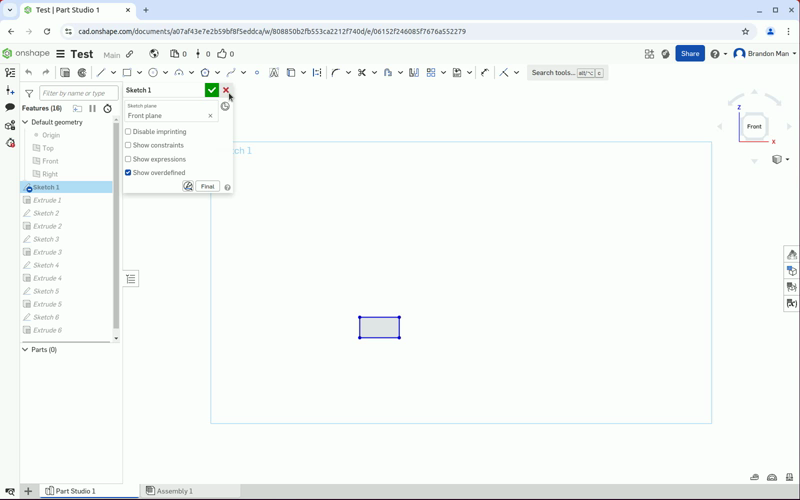
key(shift+s)
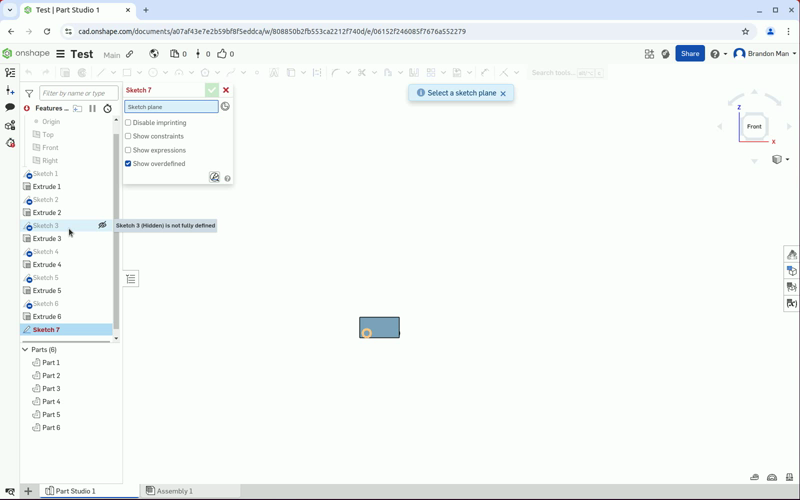
scroll(3)
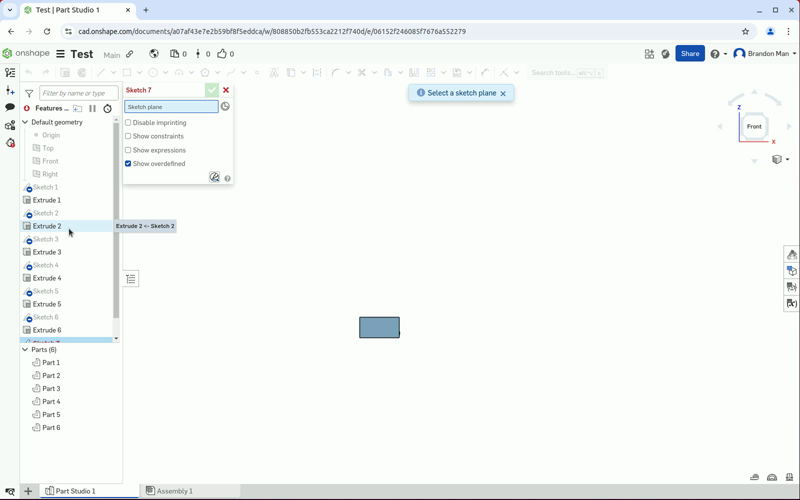
mouse_move(69, 163)
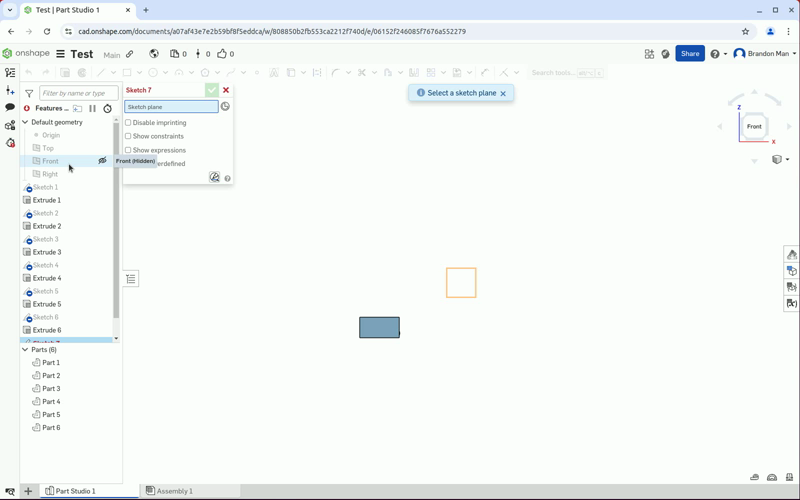
click(69, 163)
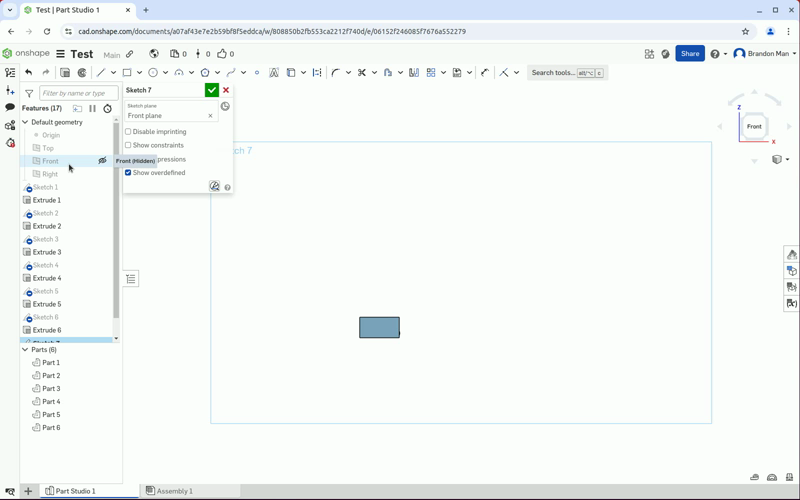
mouse_move(73, 352)
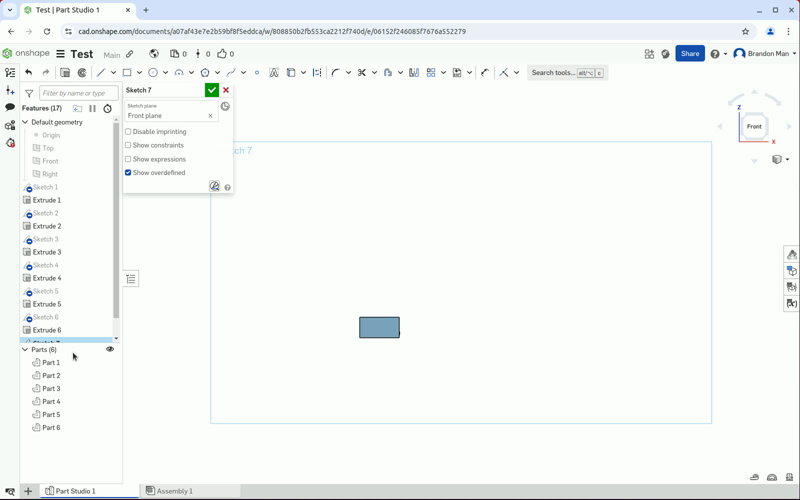
key(y)
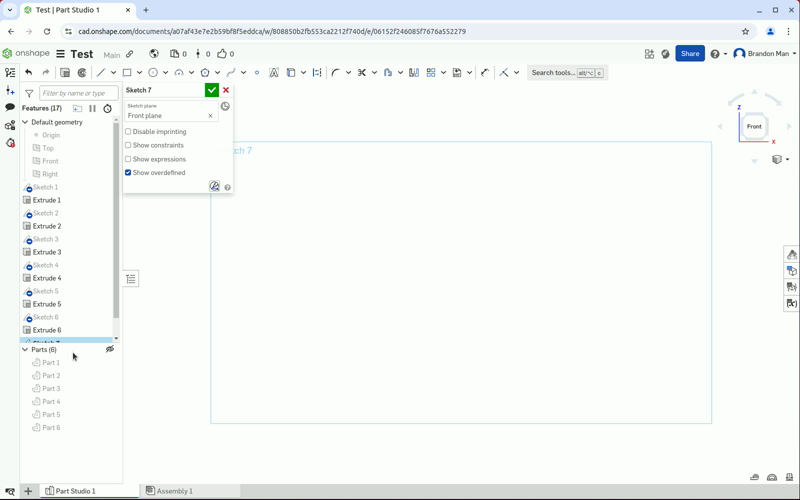
key(c)
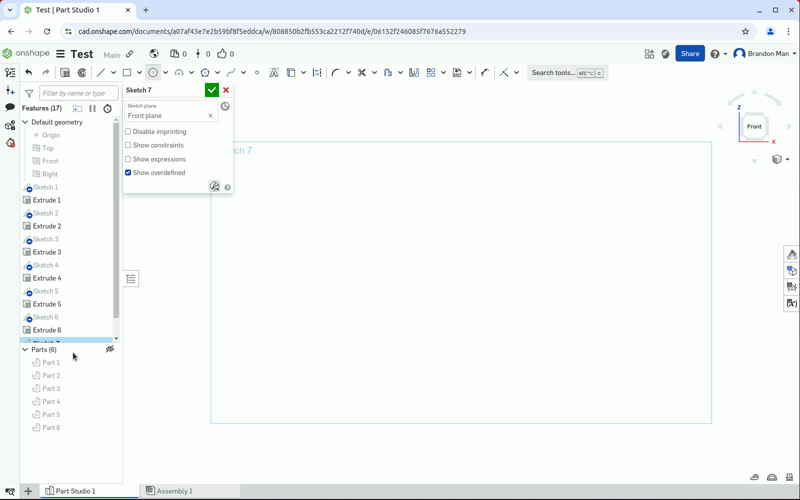
key_down(shift)
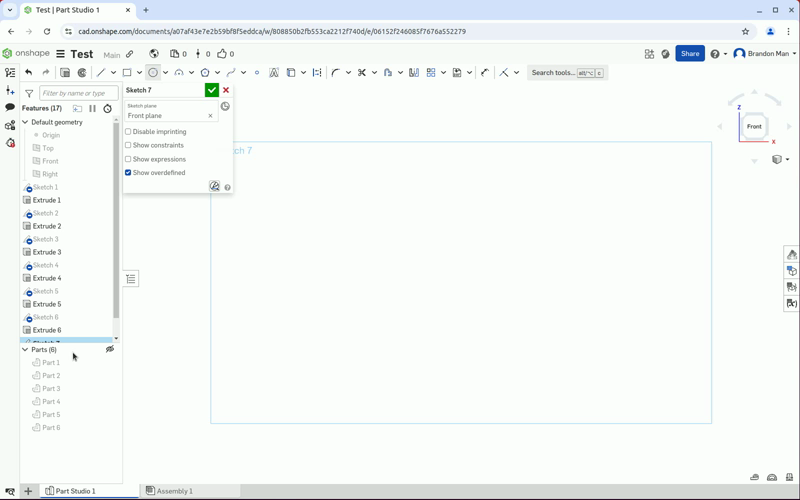
mouse_move(395, 321)
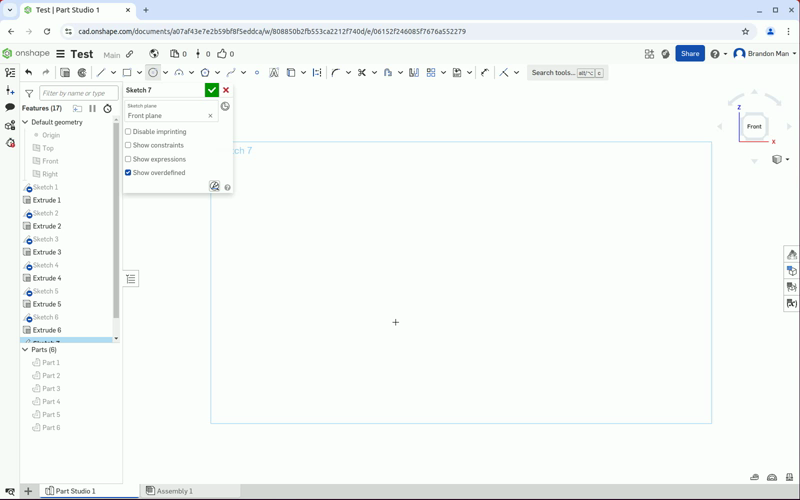
click(395, 321)
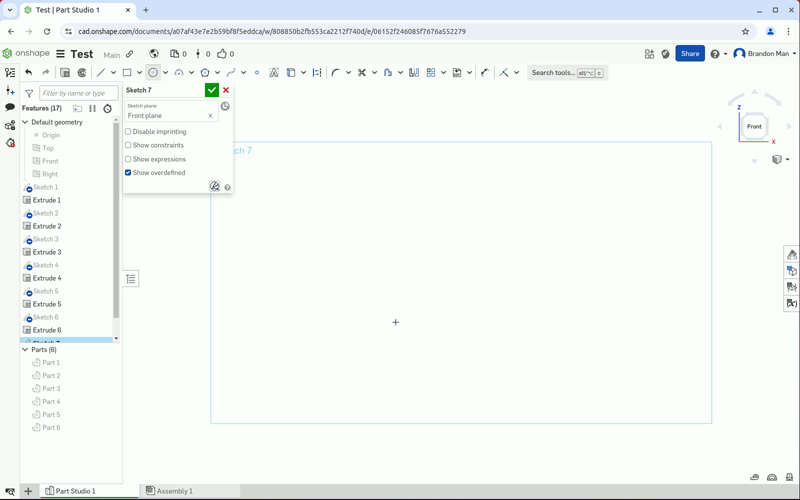
key_up(shift)
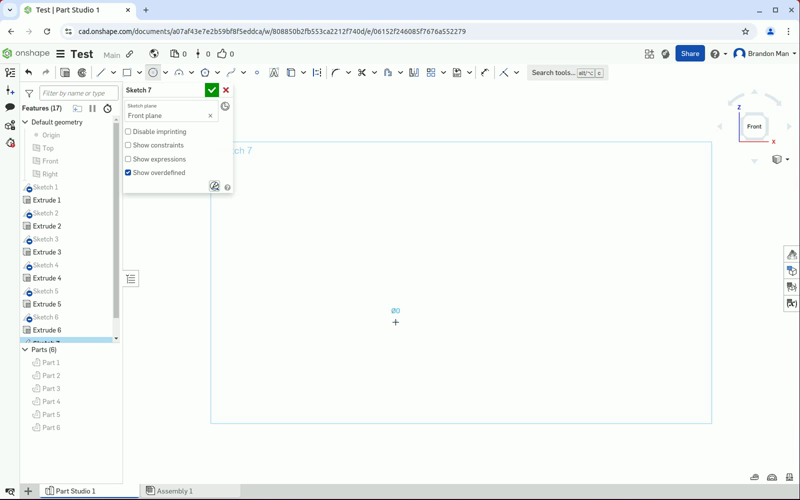
mouse_move(399, 321)
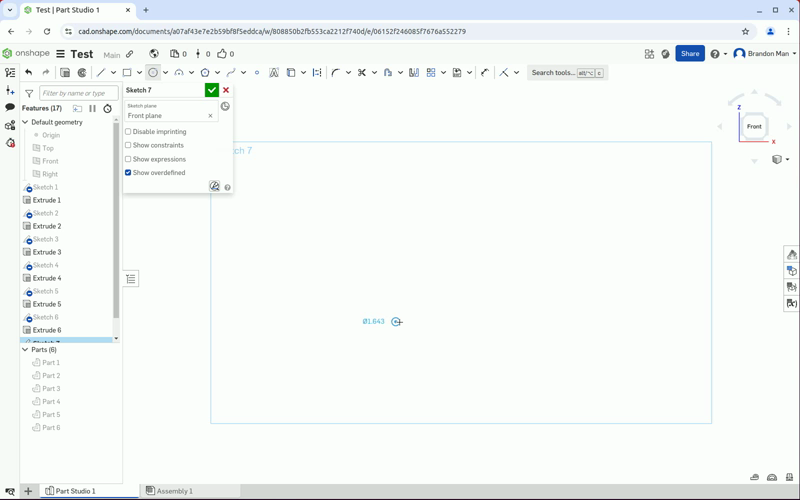
click(399, 321)
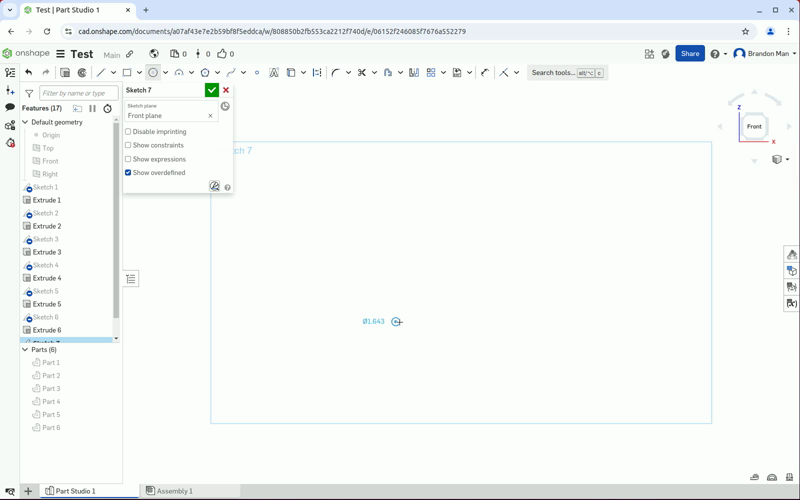
key(esc)
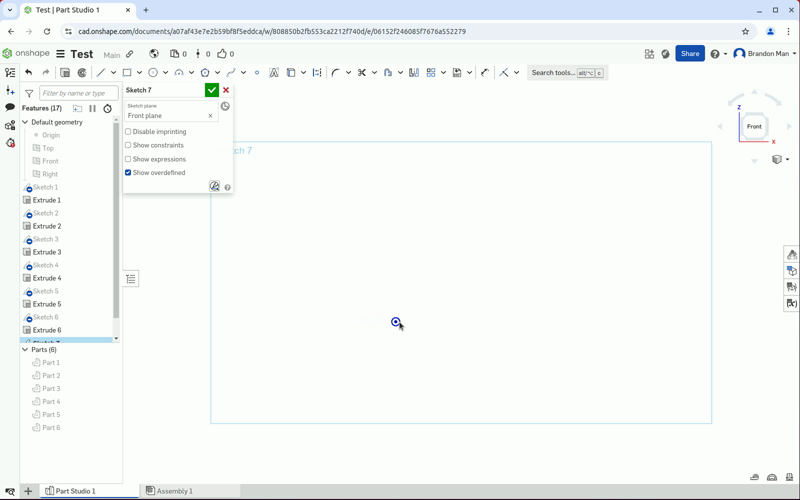
mouse_move(399, 322)
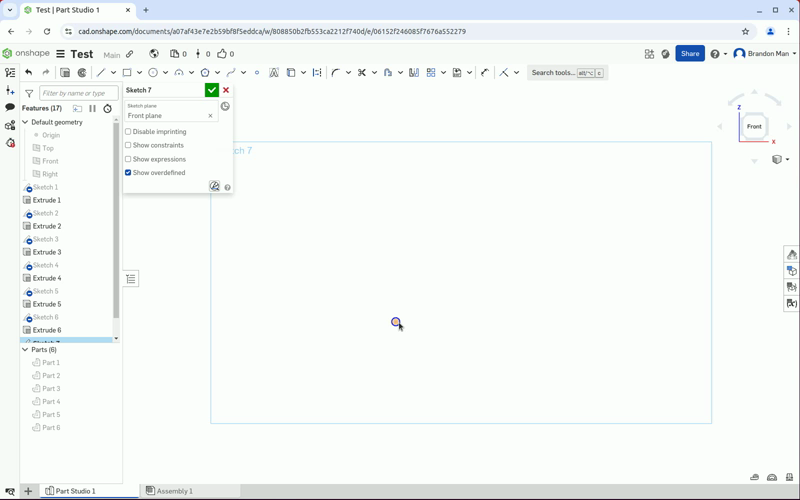
scroll(6)
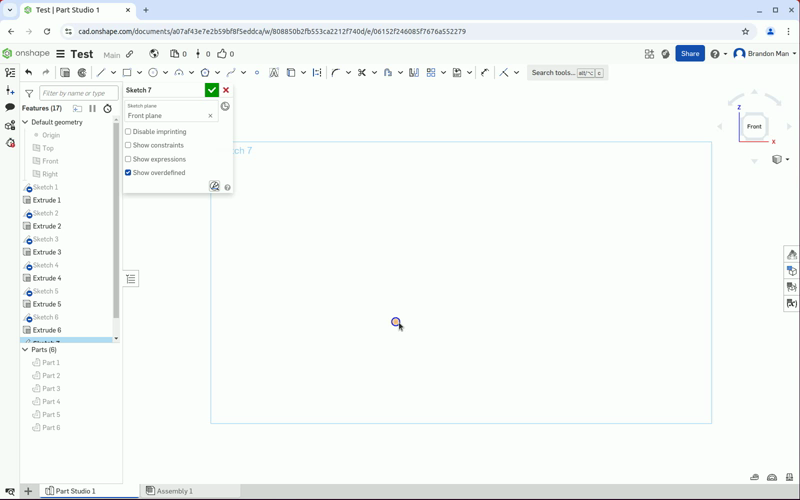
scroll(6)
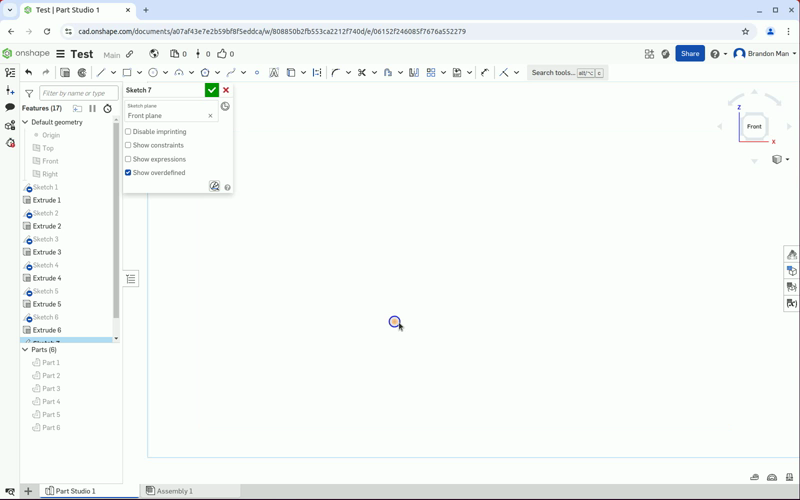
scroll(6)
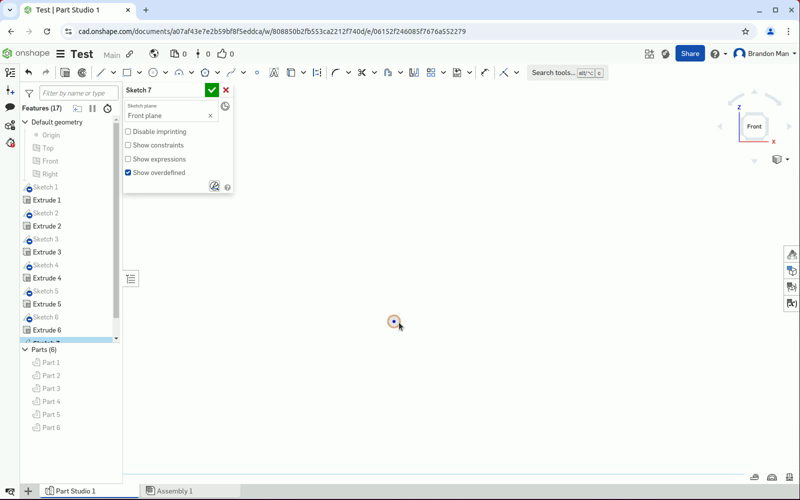
scroll(6)
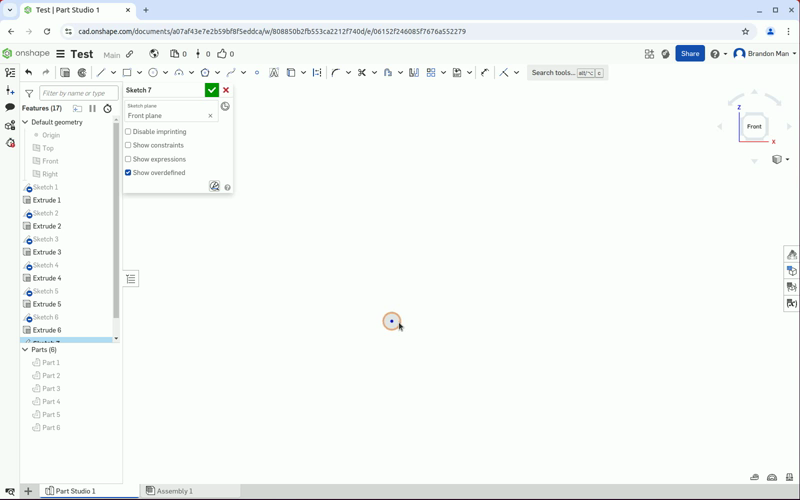
scroll(6)
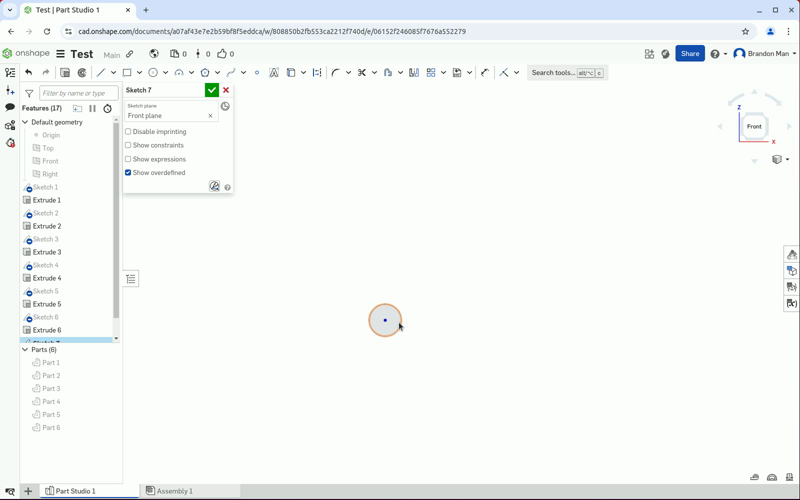
scroll(6)
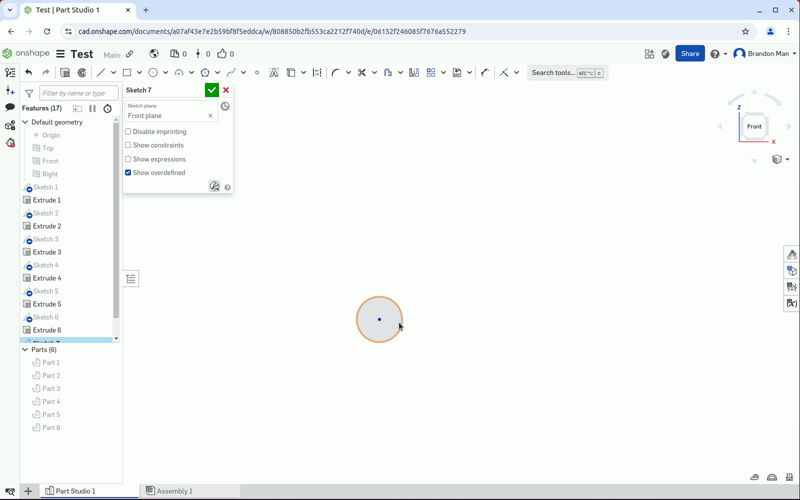
scroll(6)
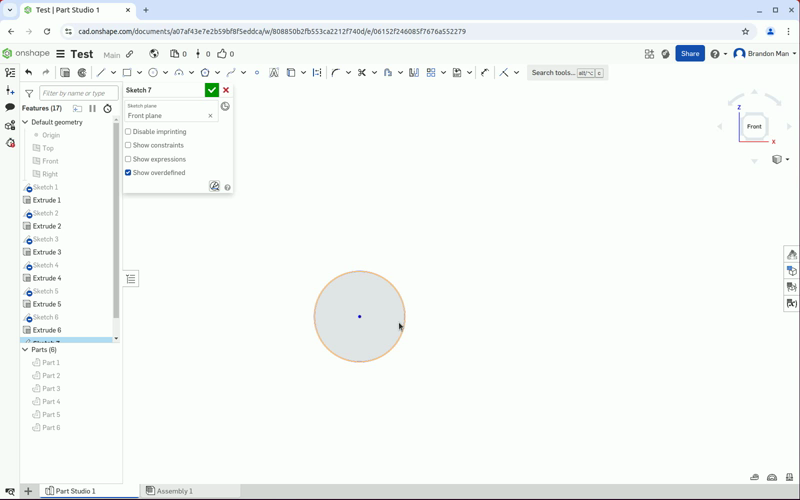
click(399, 322)
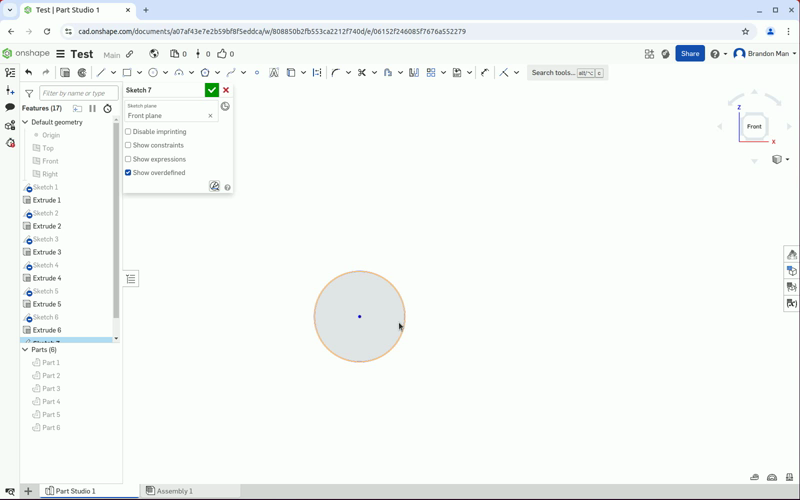
scroll(-6)
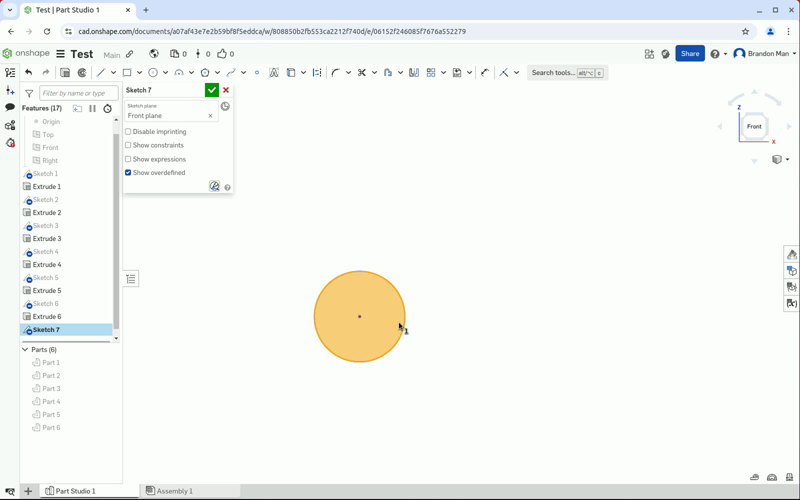
scroll(-6)
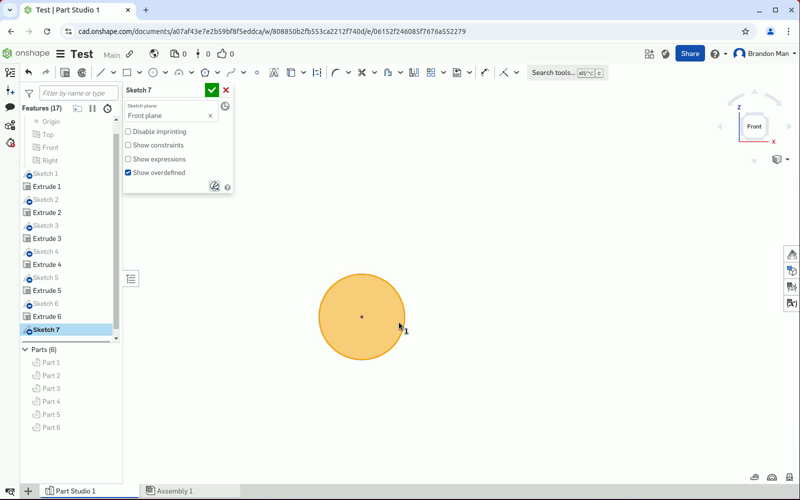
scroll(-6)
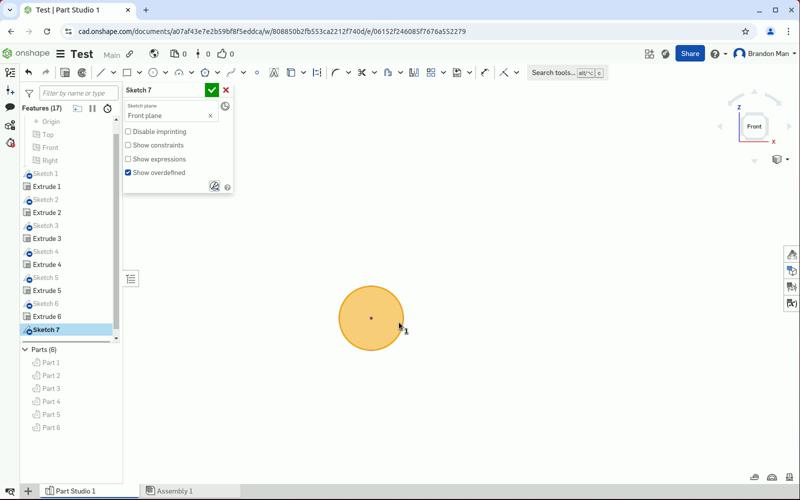
scroll(-6)
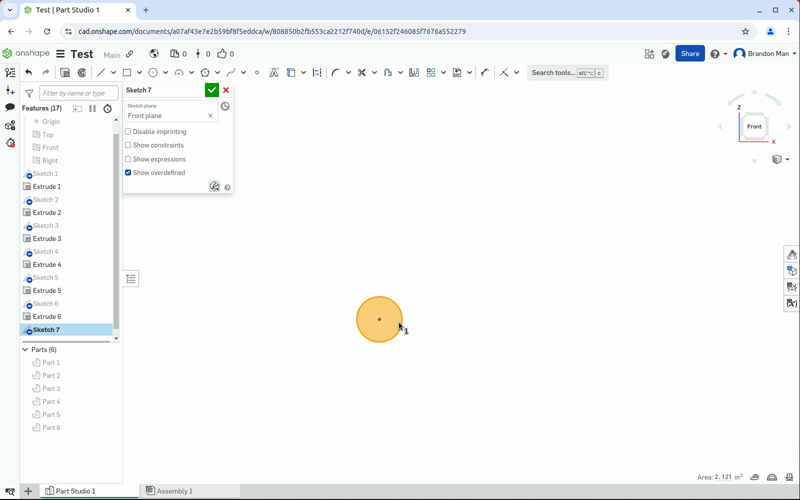
scroll(-6)
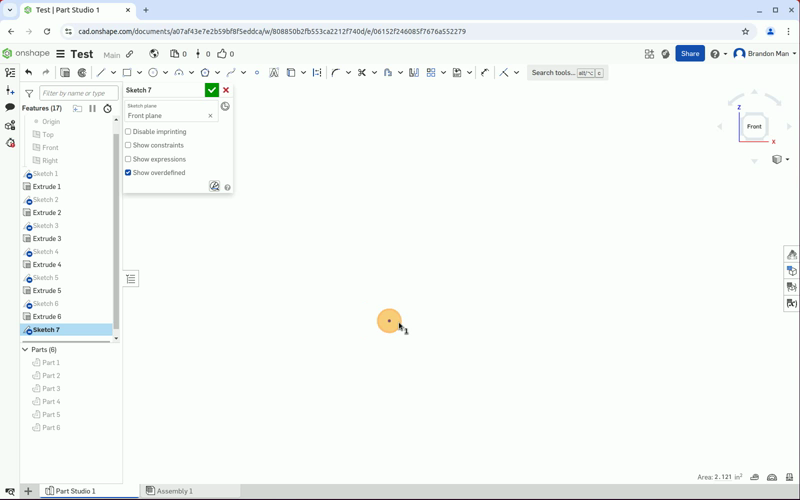
scroll(-6)
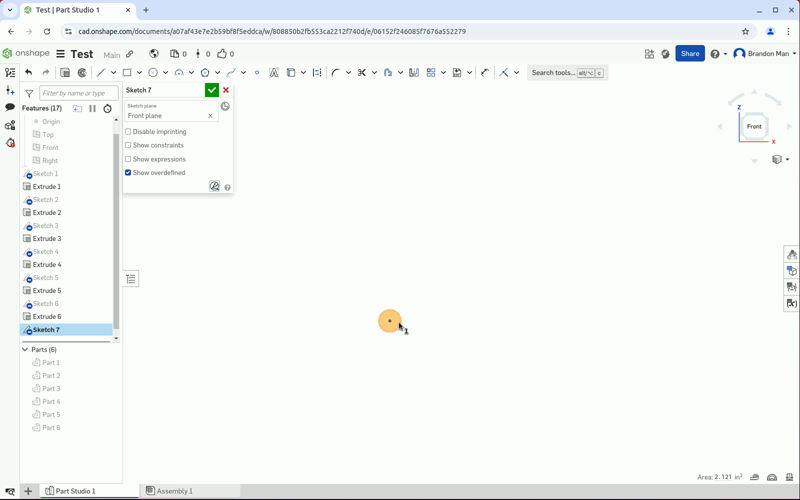
scroll(-6)
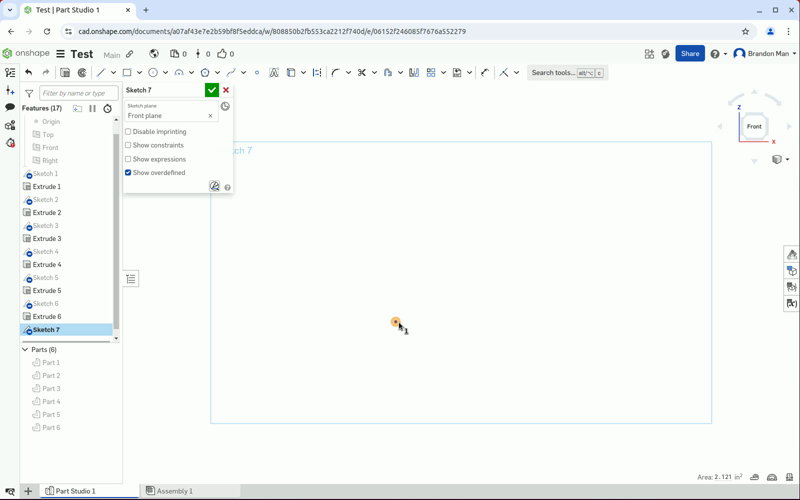
mouse_move(73, 352)
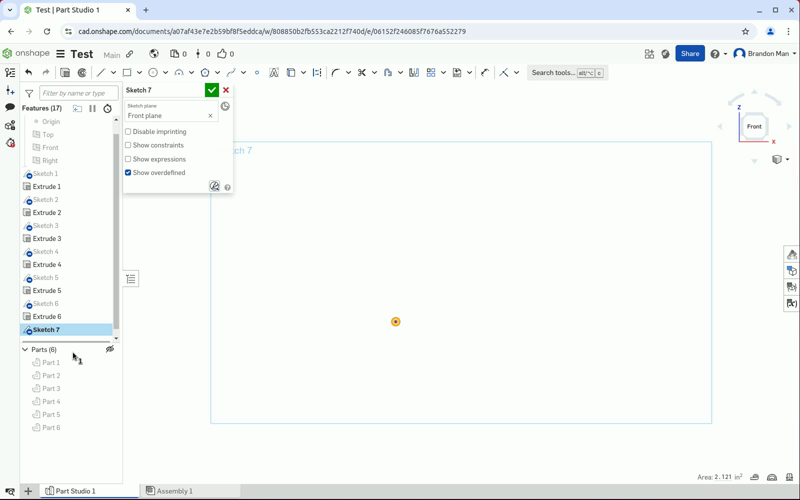
key(shift+y)
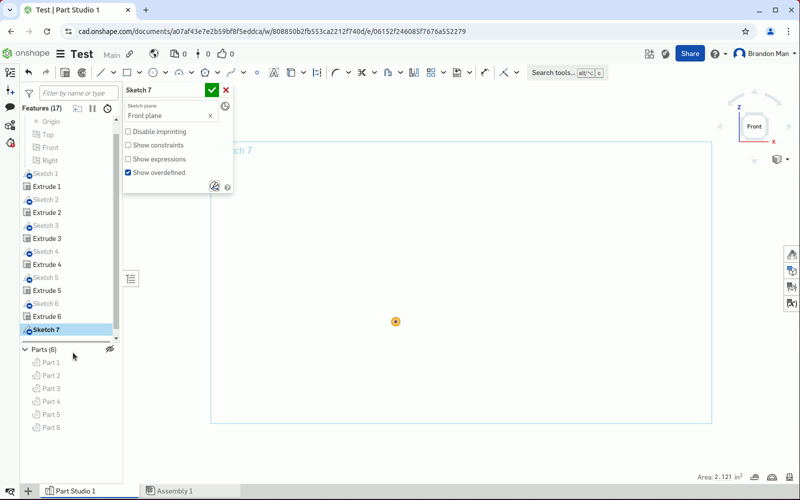
key(shift+e)
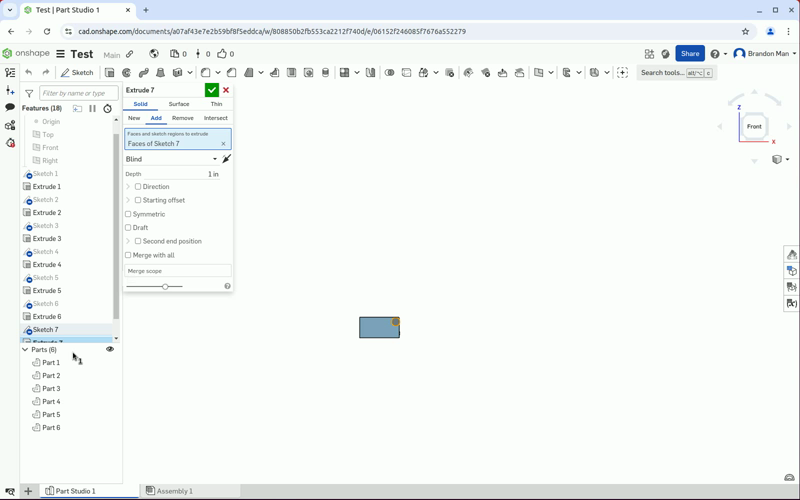
mouse_move(143, 106)
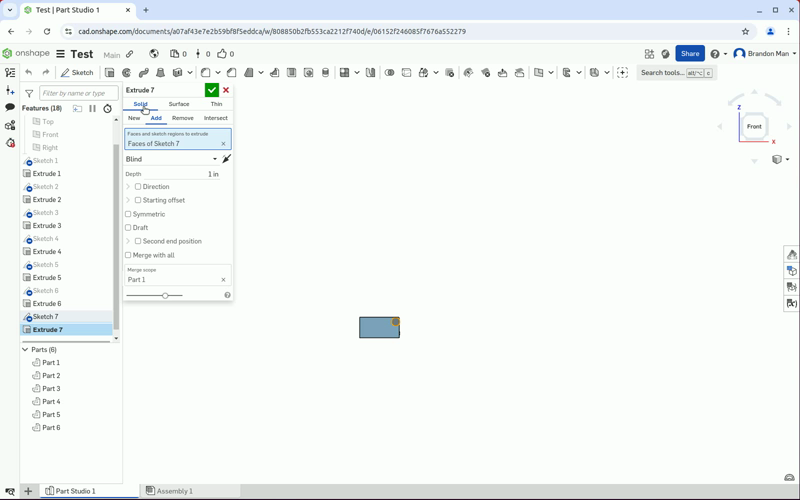
click(143, 106)
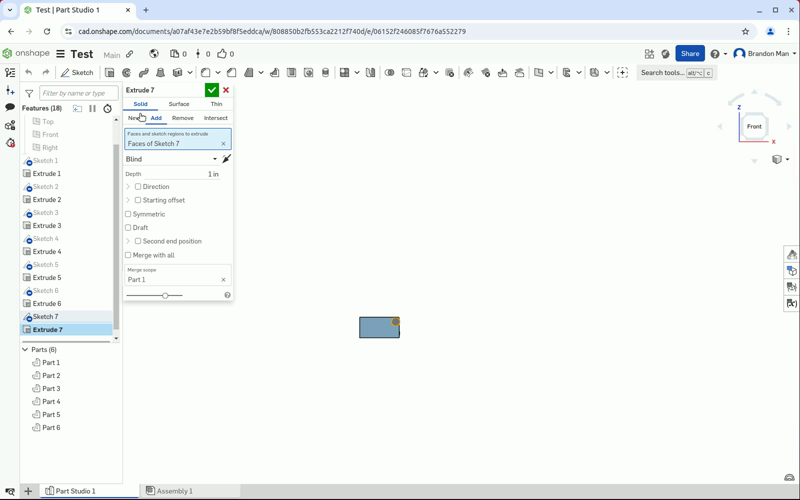
mouse_move(137, 120)
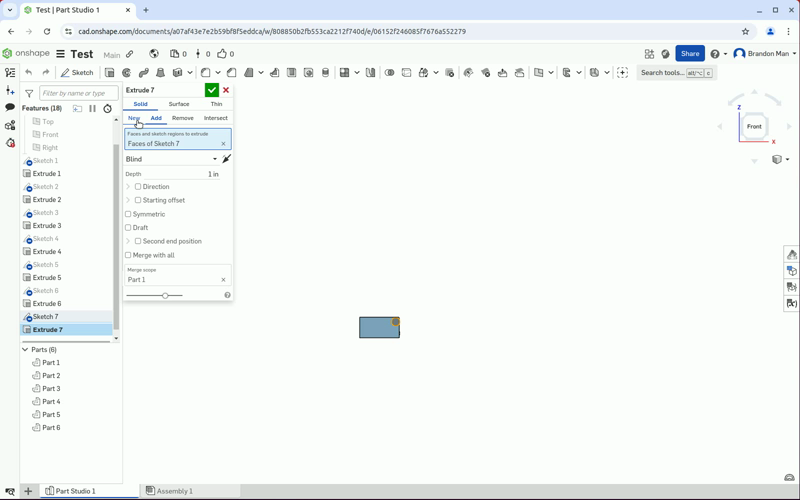
click(137, 120)
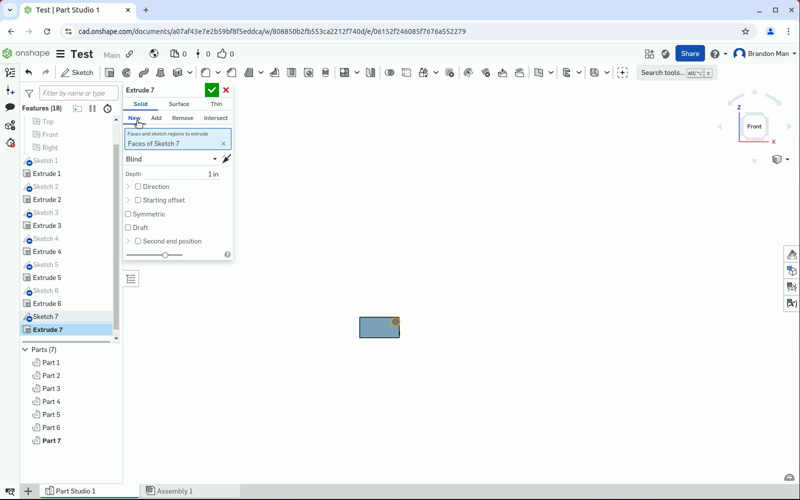
key(tab, 4)
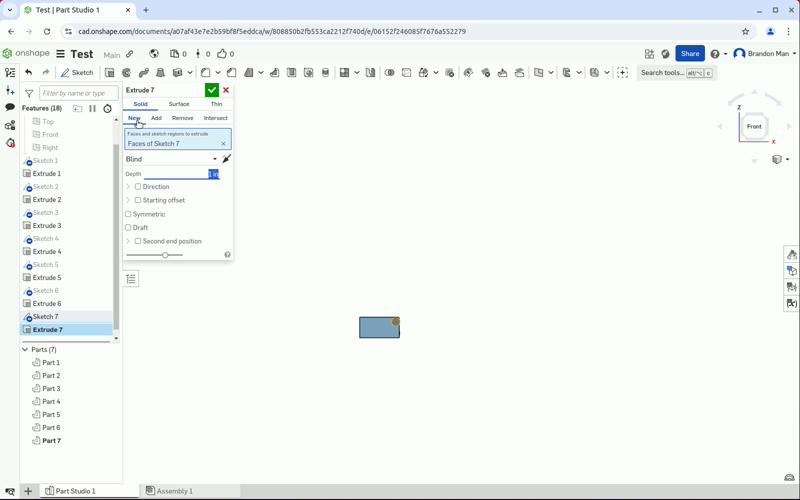
text(-0.722)
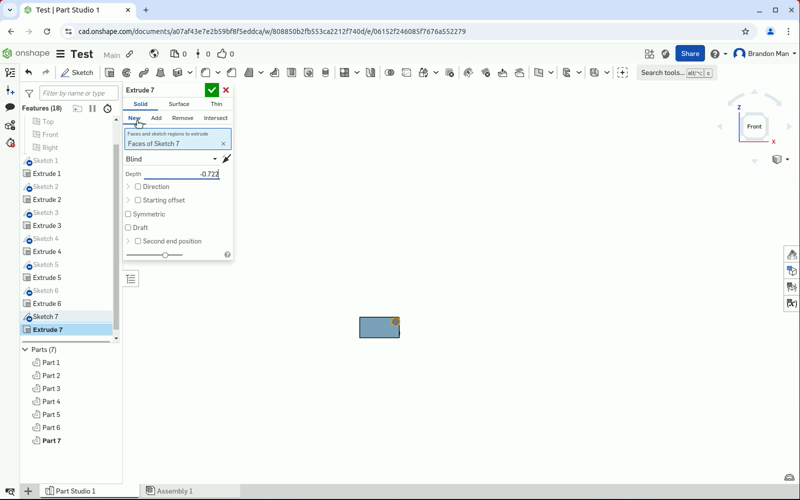
key(enter)
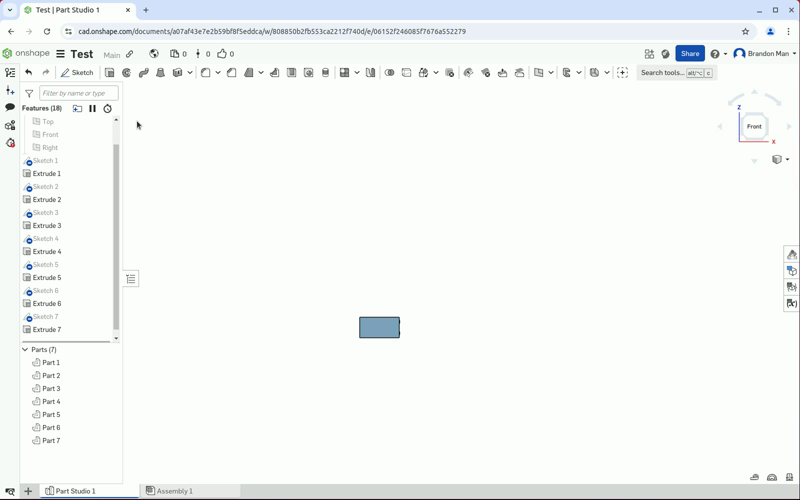
key(shift+h)
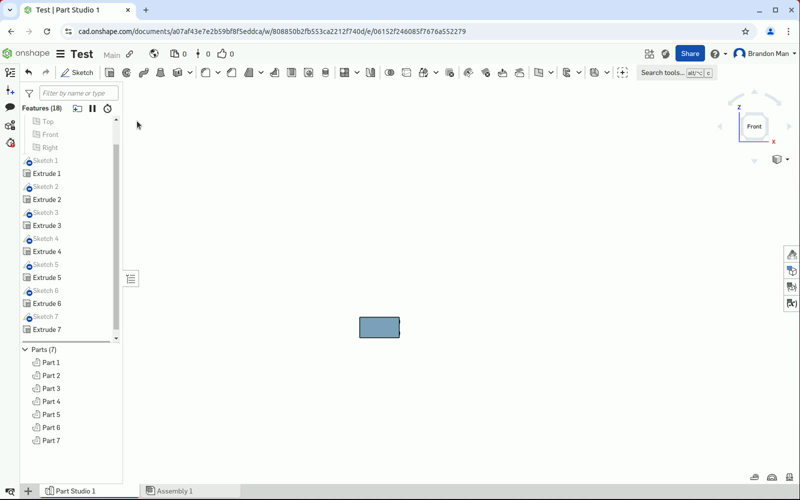
key(shift+h)
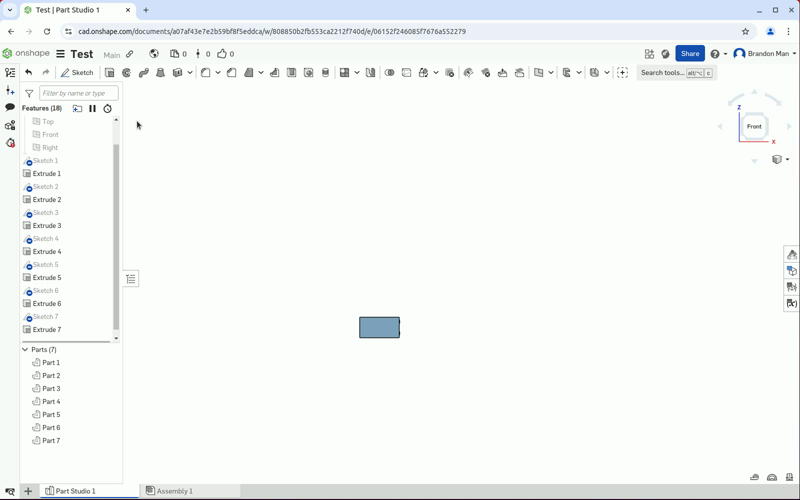
mouse_move(69, 163)
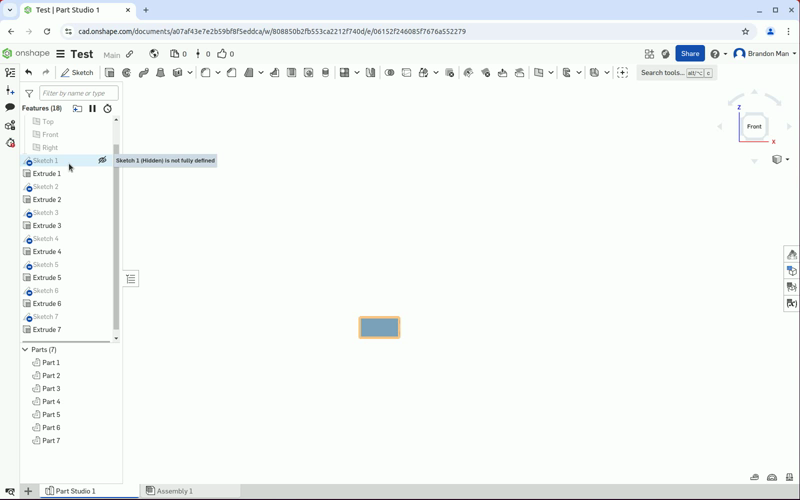
click(69, 163)
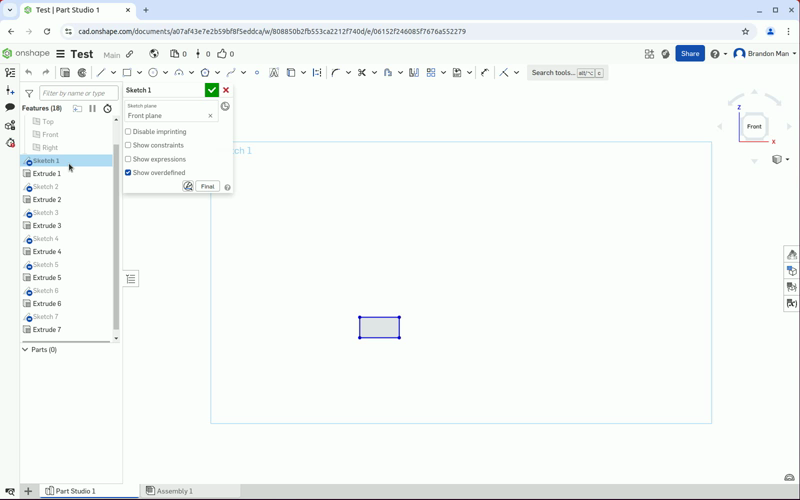
mouse_move(229, 92)
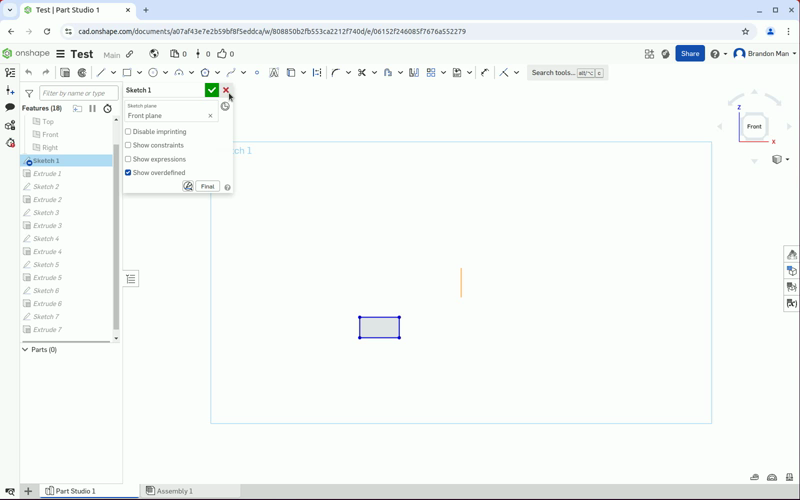
click(229, 92)
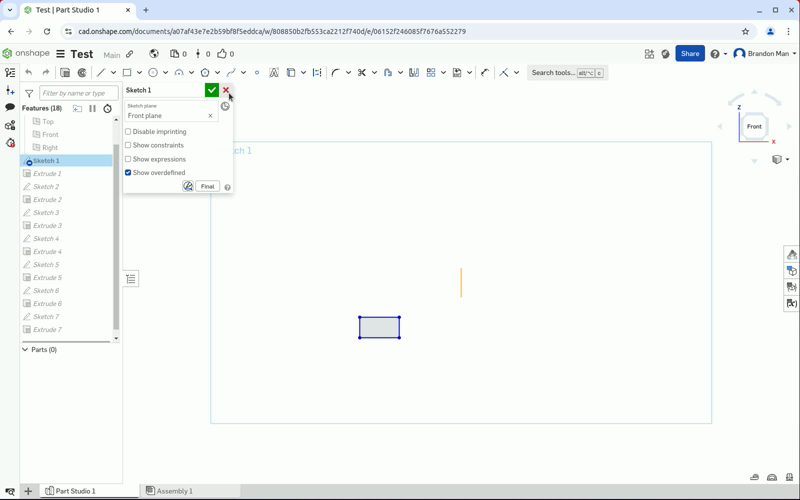
key(shift+s)
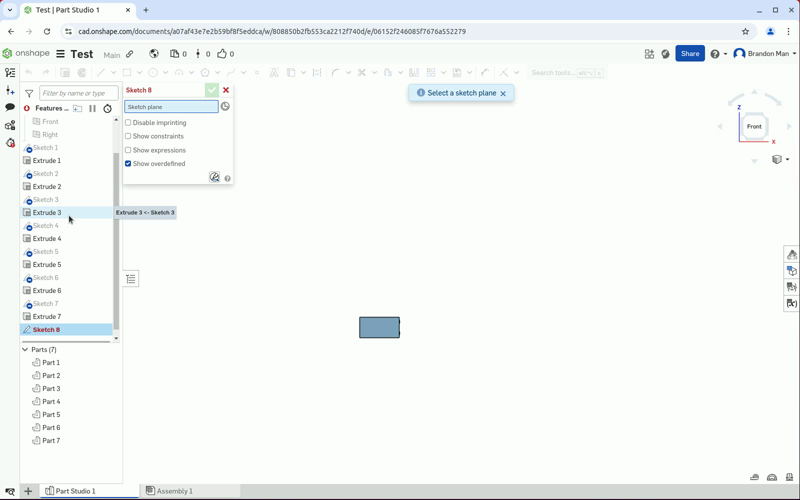
scroll(3)
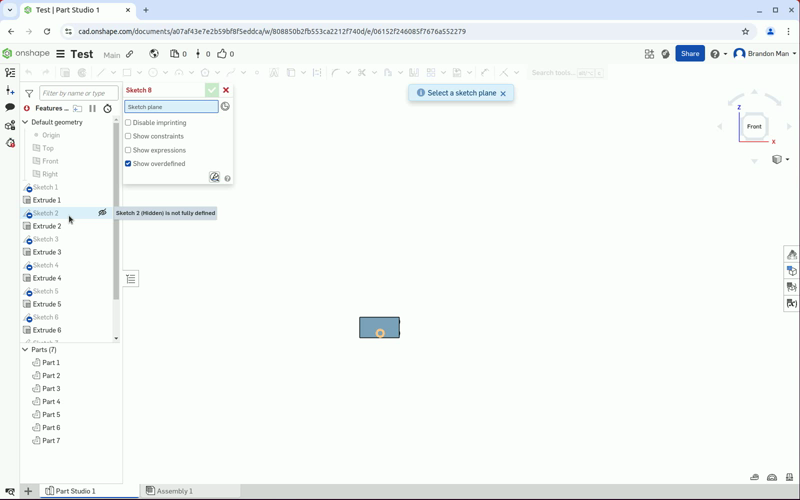
mouse_move(69, 163)
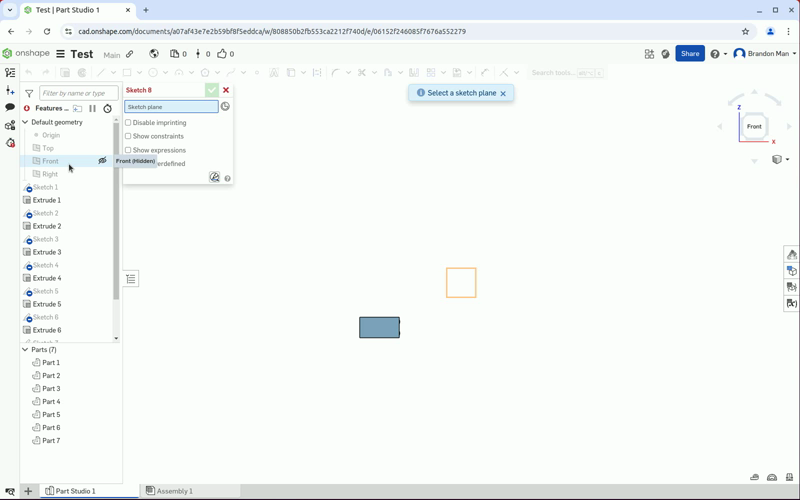
click(69, 163)
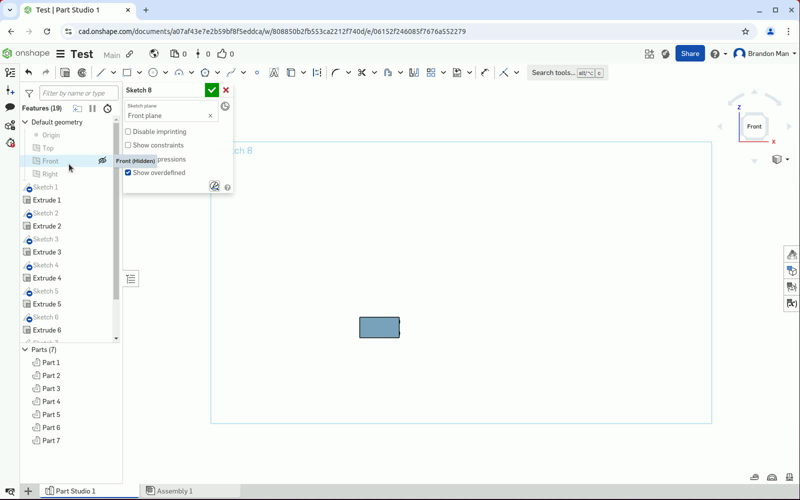
mouse_move(73, 352)
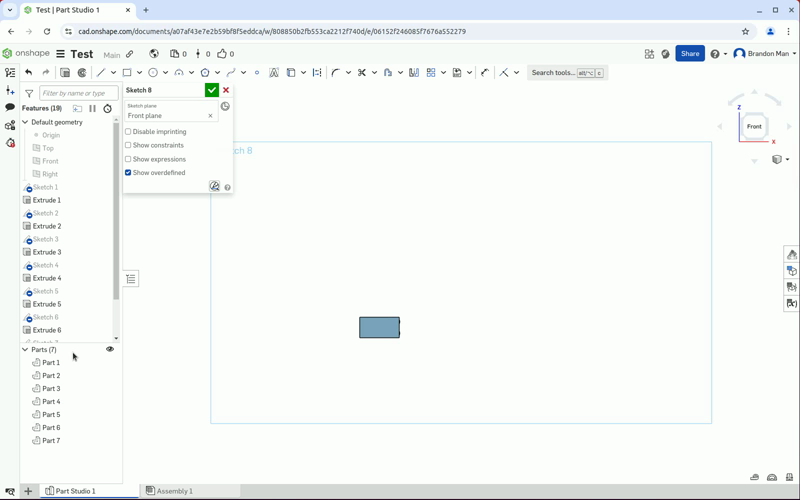
key(y)
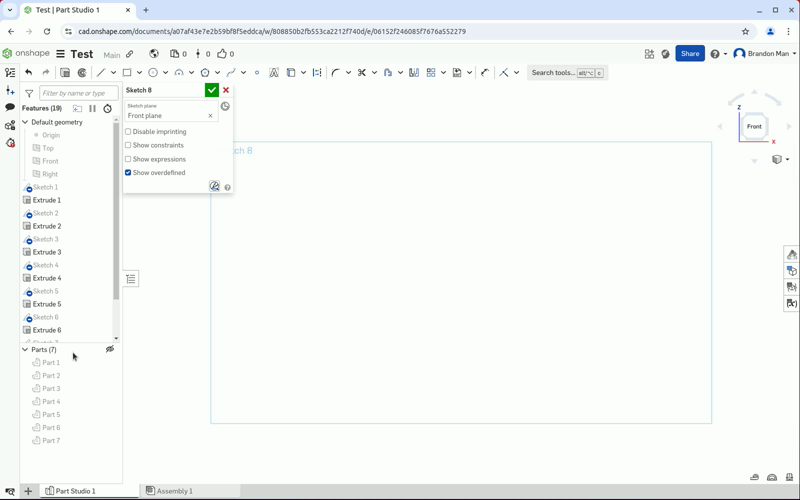
key(l)
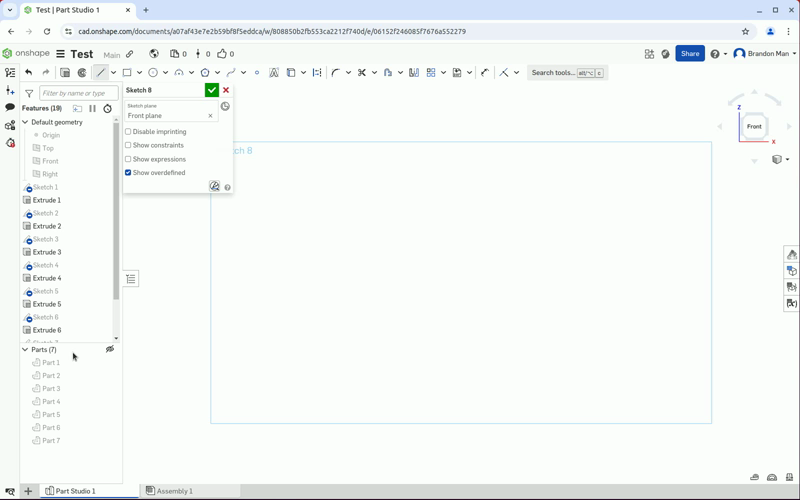
key_down(shift)
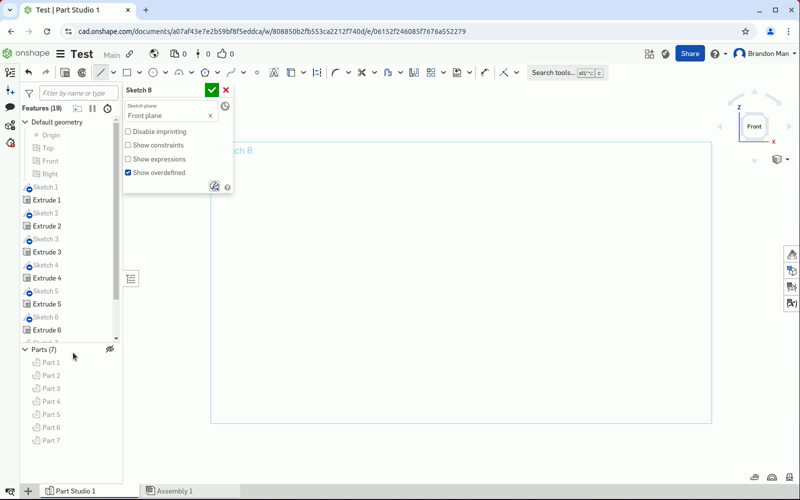
mouse_move(477, 345)
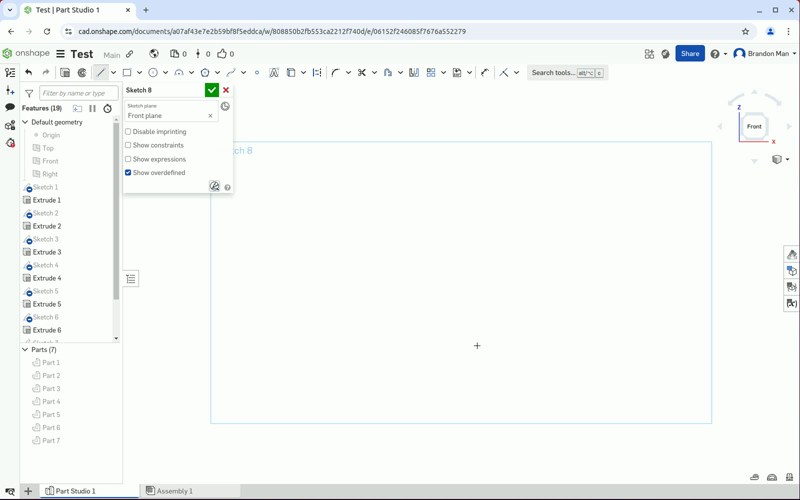
click(477, 345)
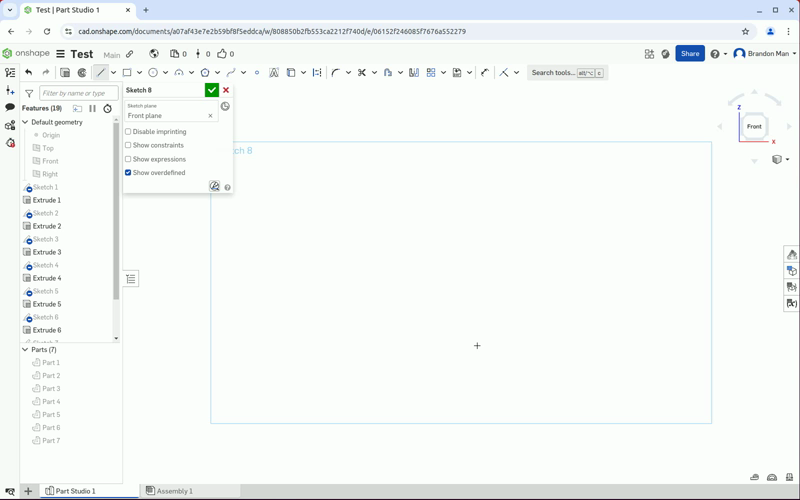
key_up(shift)
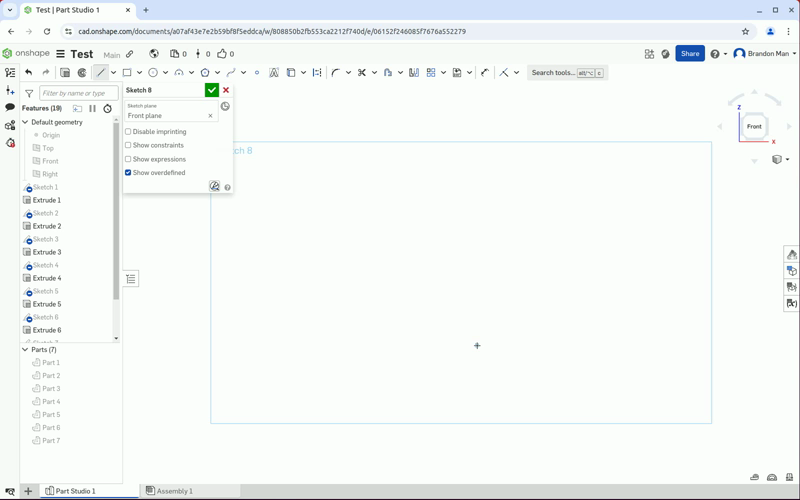
key_down(shift)
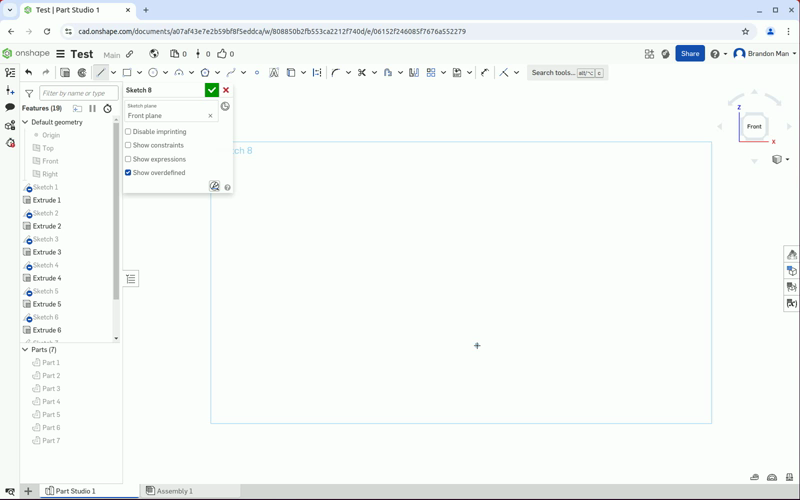
mouse_move(507, 345)
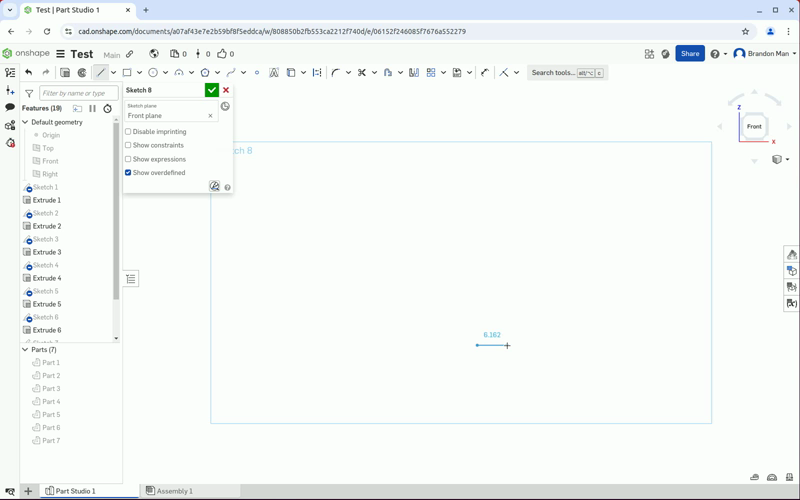
mouse_move(516, 345)
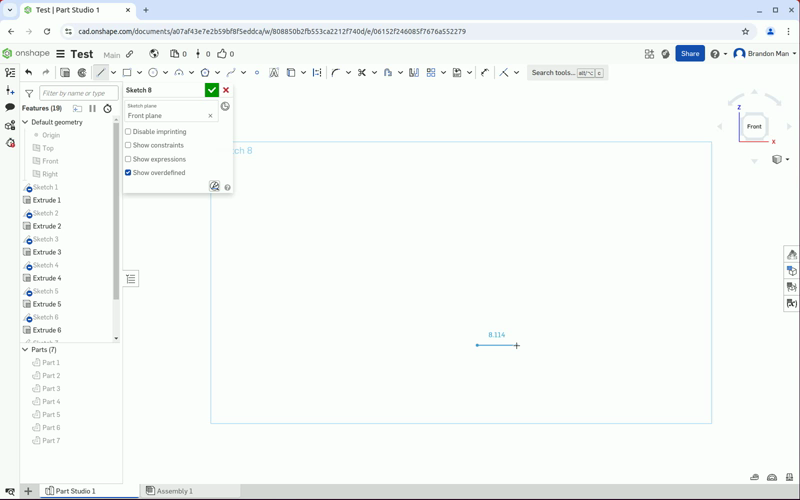
click(516, 345)
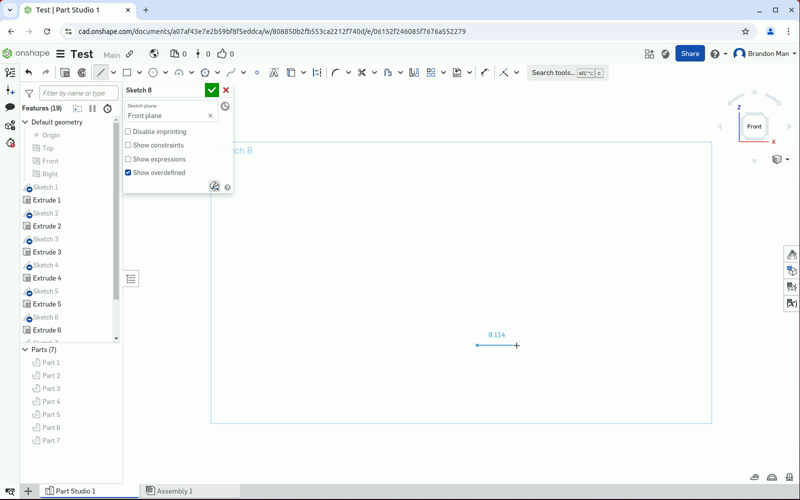
key_up(shift)
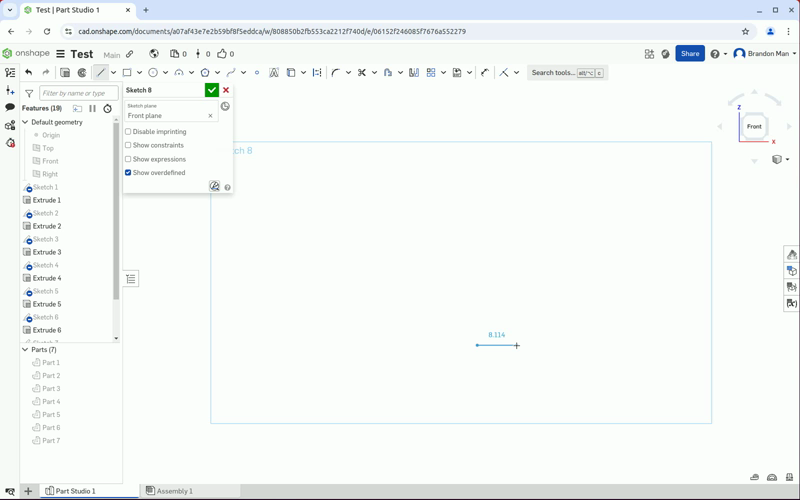
key_down(shift)
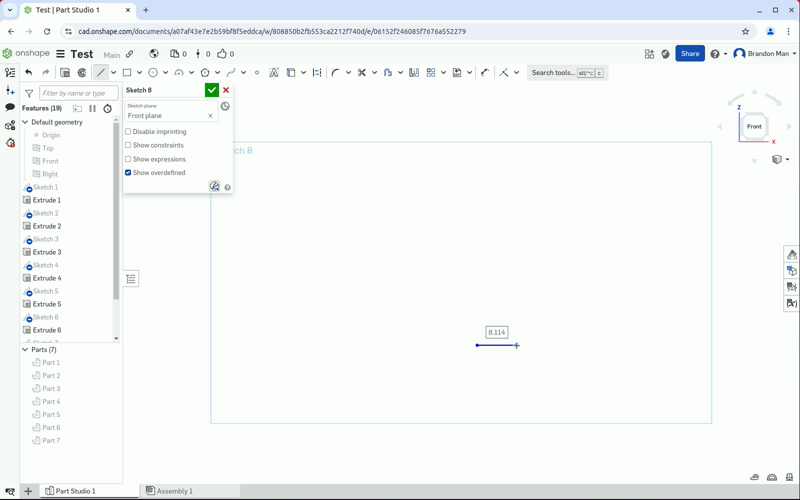
mouse_move(546, 345)
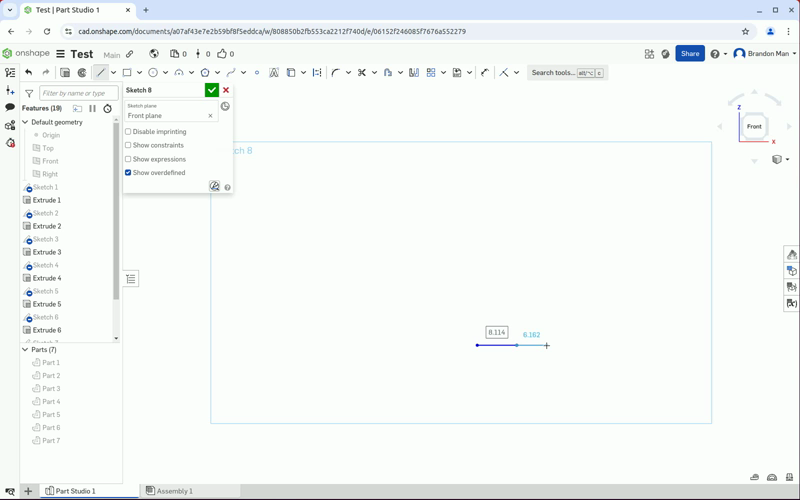
mouse_move(516, 321)
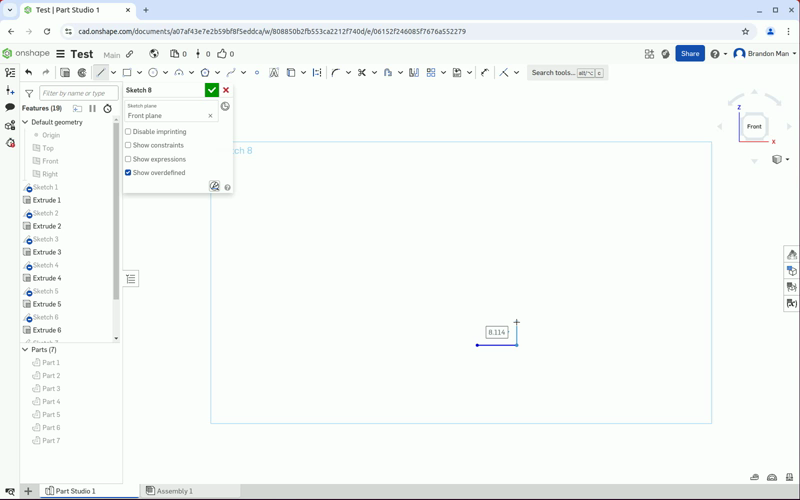
click(516, 321)
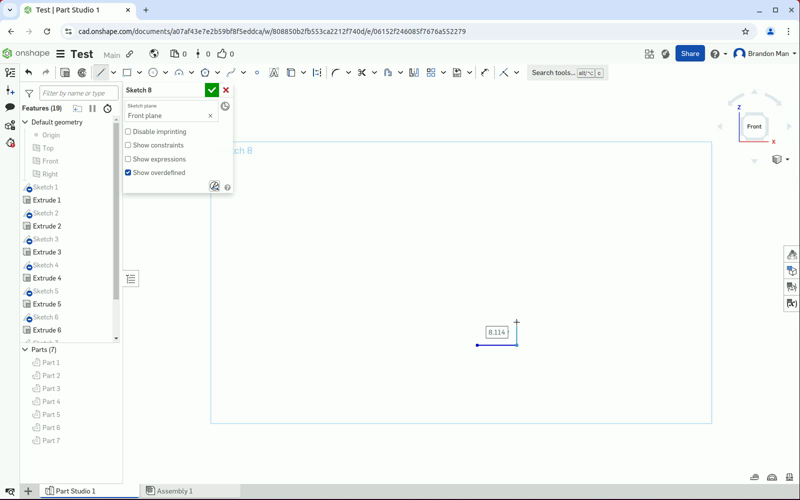
key_up(shift)
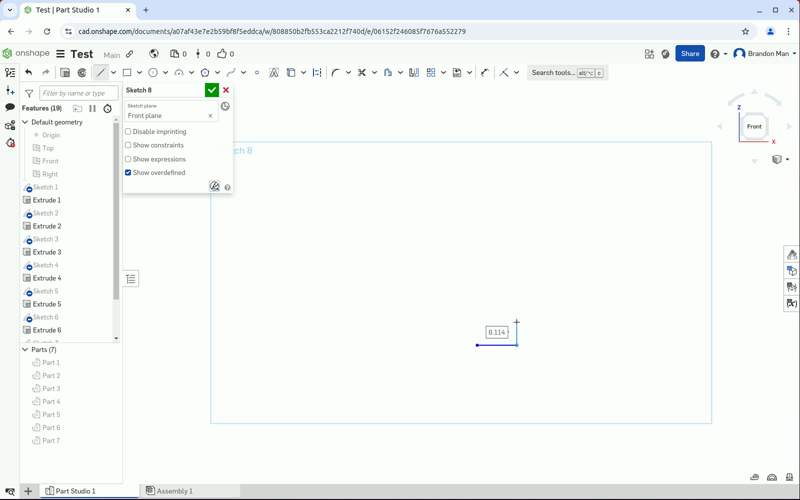
key_down(shift)
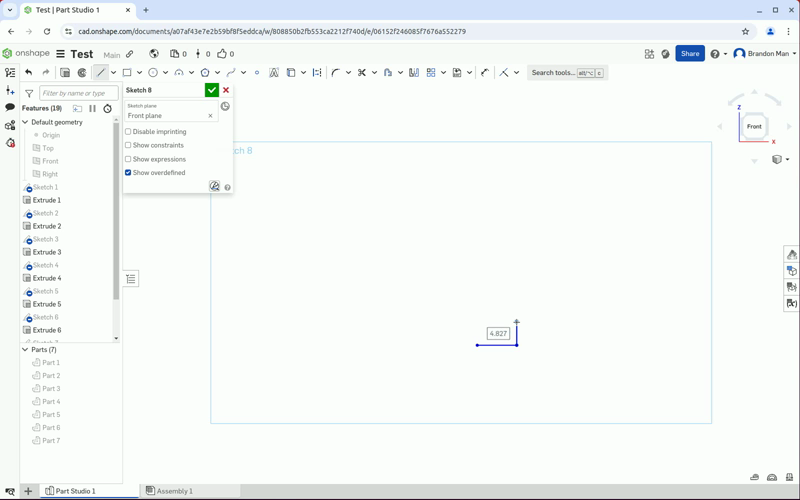
mouse_move(546, 321)
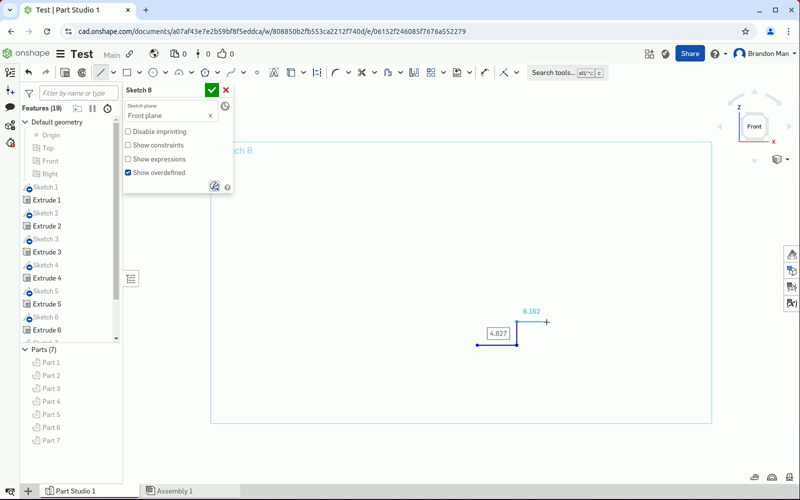
mouse_move(477, 321)
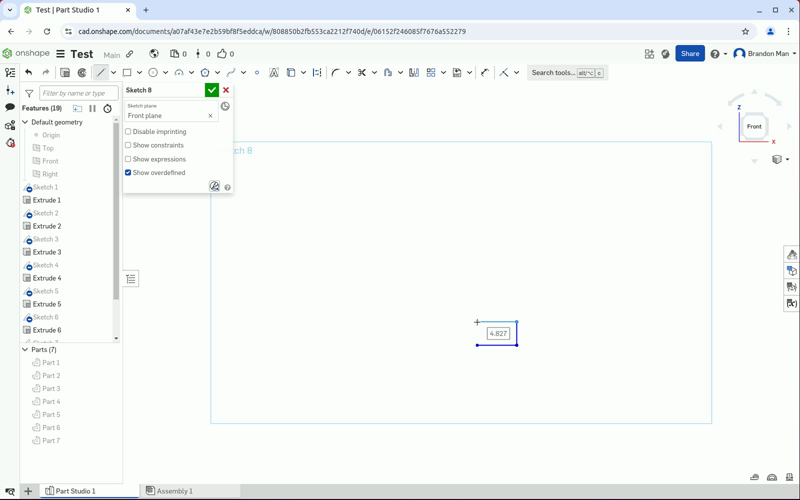
click(477, 321)
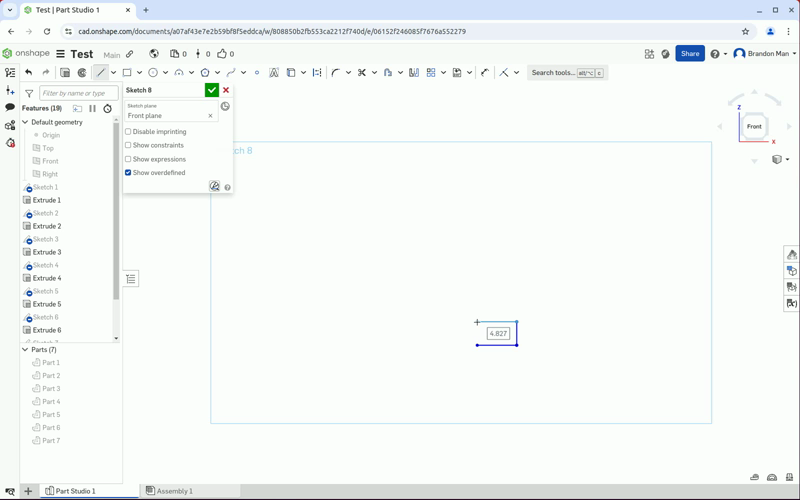
key_up(shift)
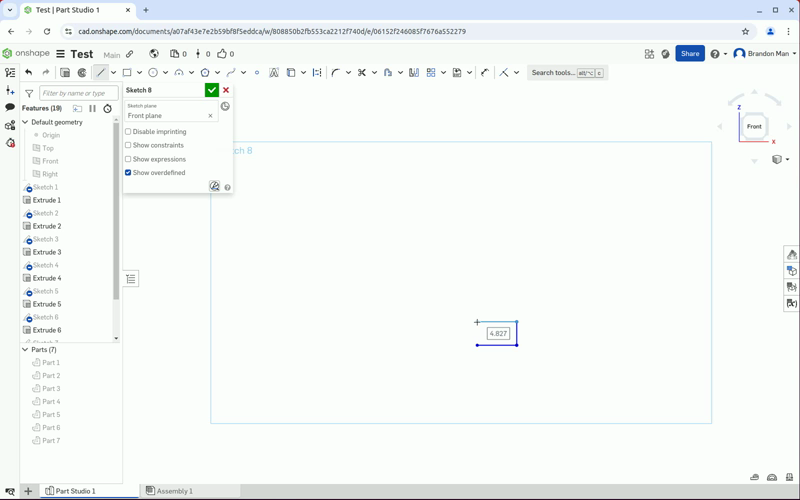
mouse_move(507, 321)
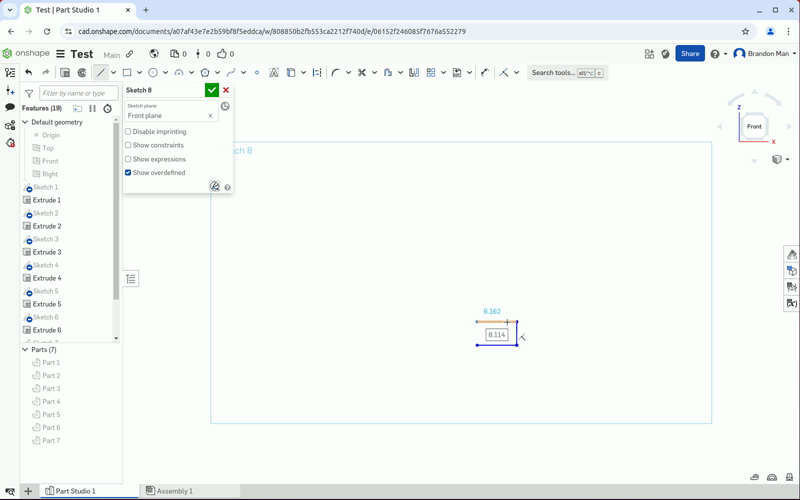
key_down(shift)
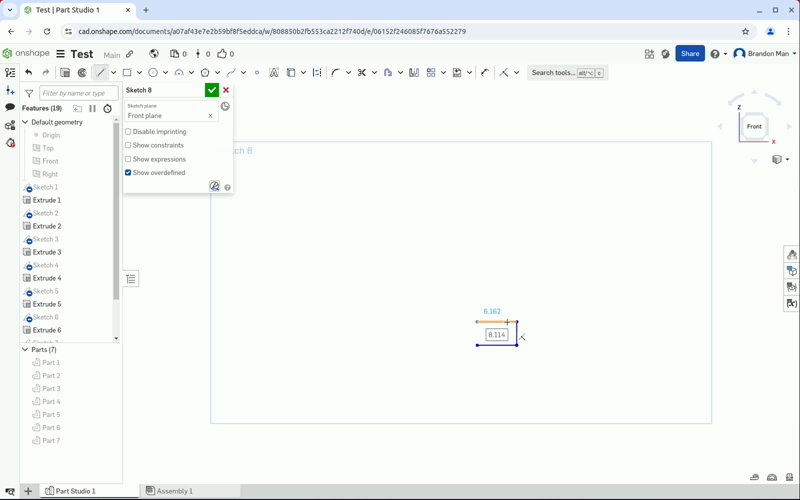
mouse_move(477, 345)
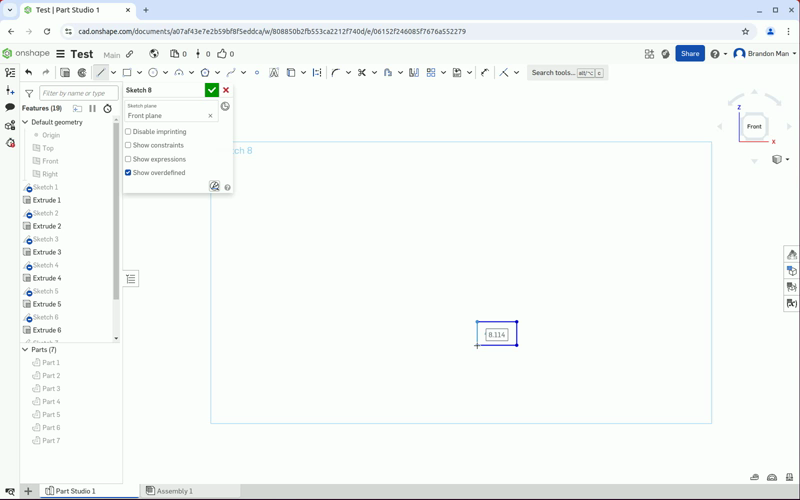
key_up(shift)
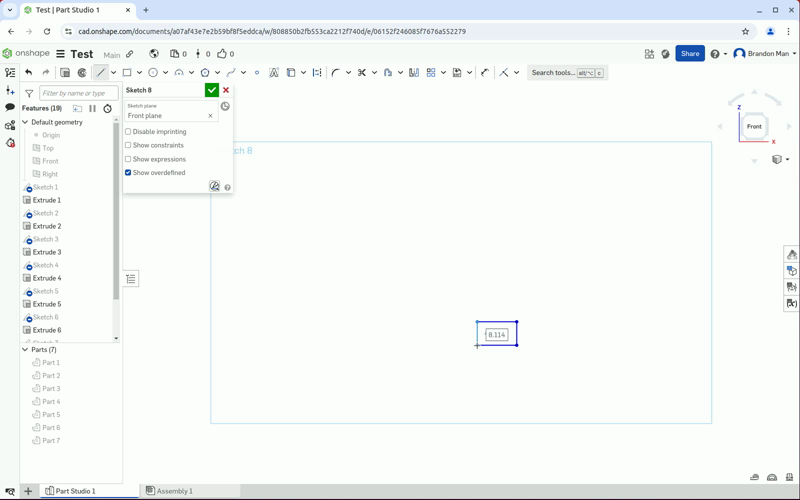
click(477, 345)
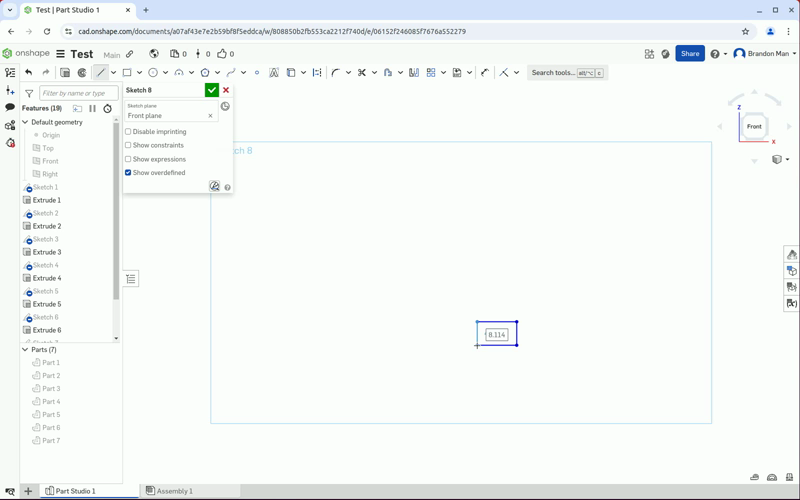
key(esc)
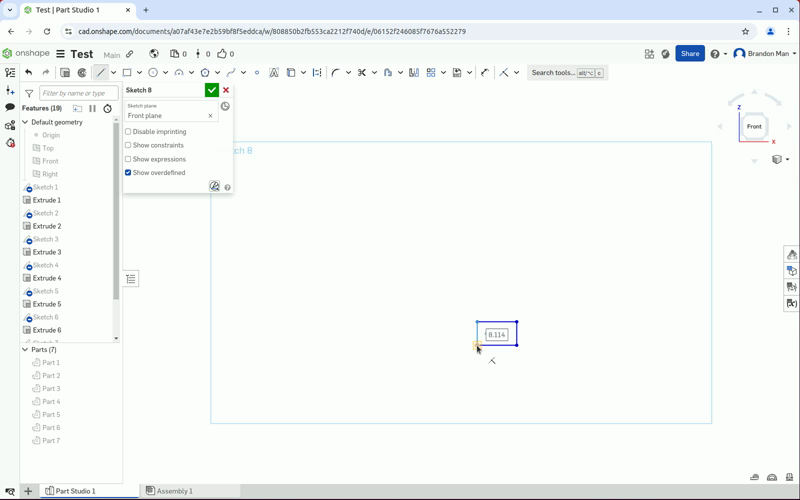
mouse_move(506, 343)
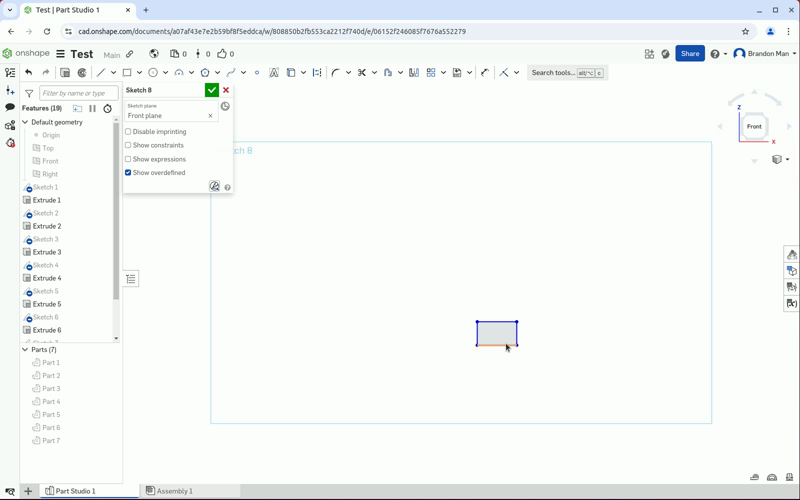
scroll(6)
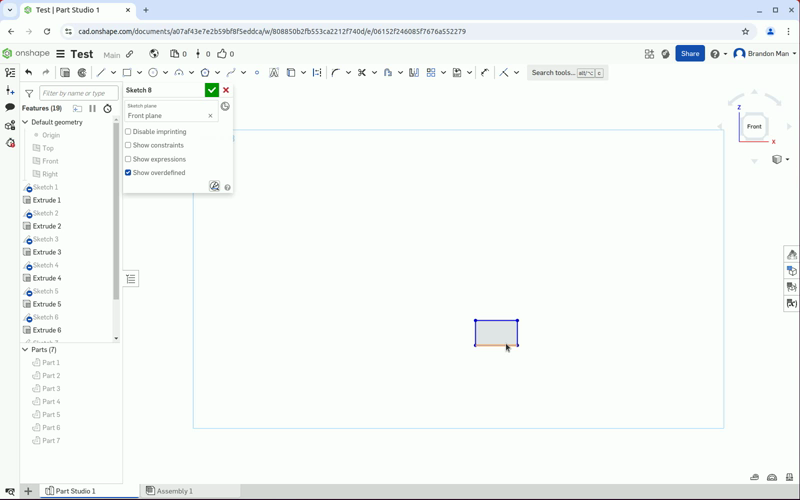
scroll(6)
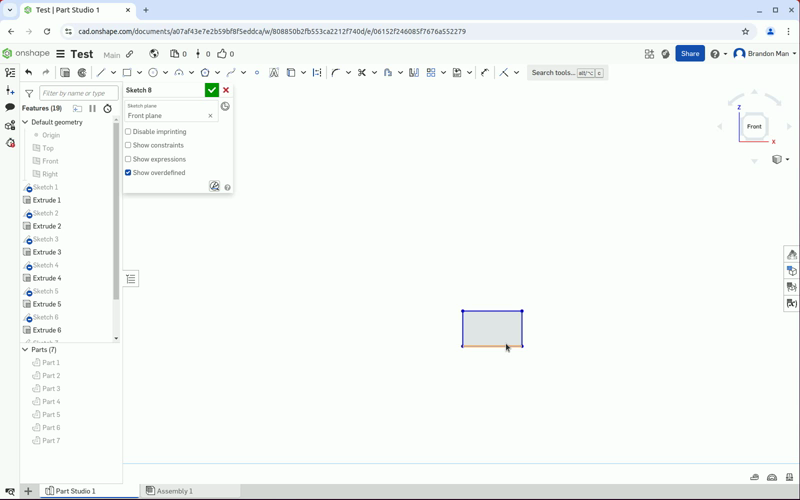
scroll(6)
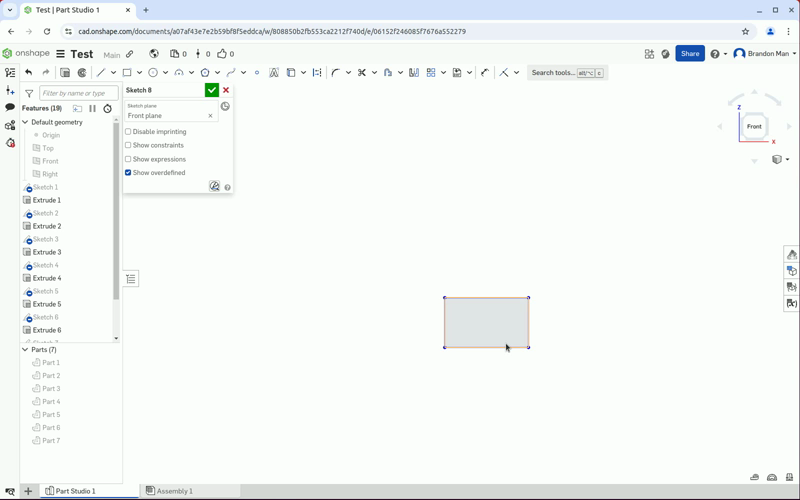
scroll(6)
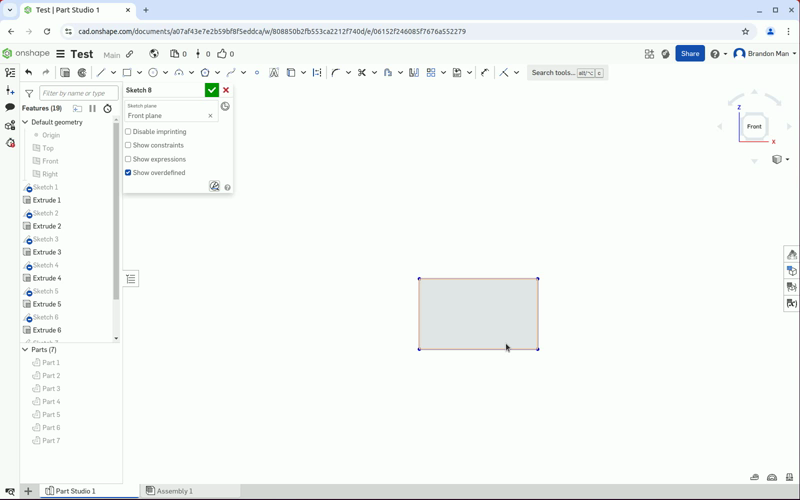
scroll(6)
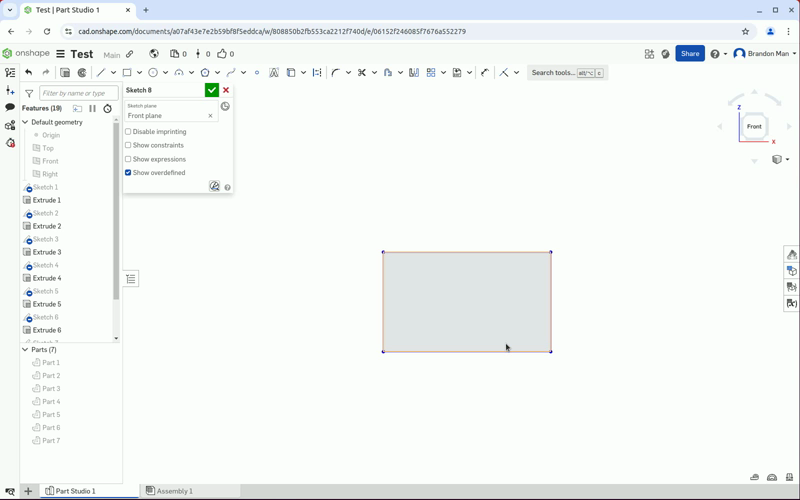
scroll(6)
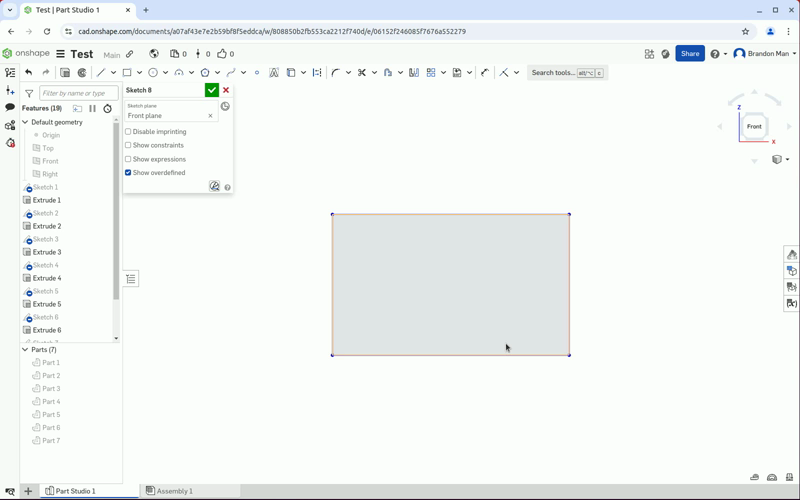
scroll(6)
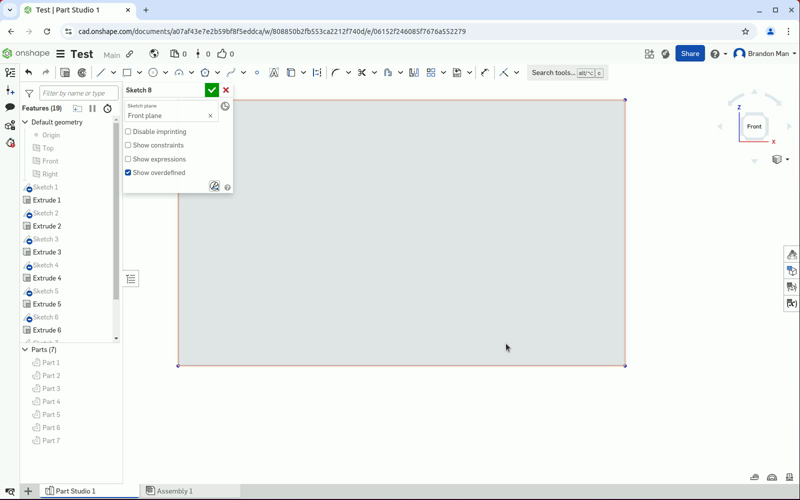
click(506, 343)
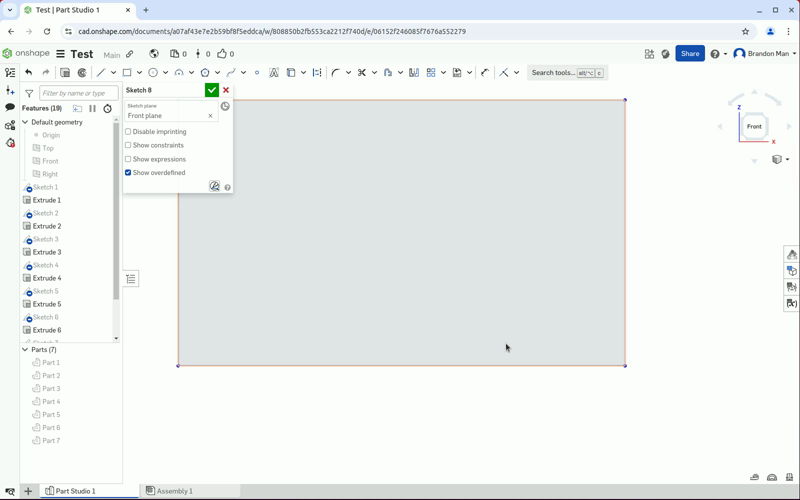
scroll(-6)
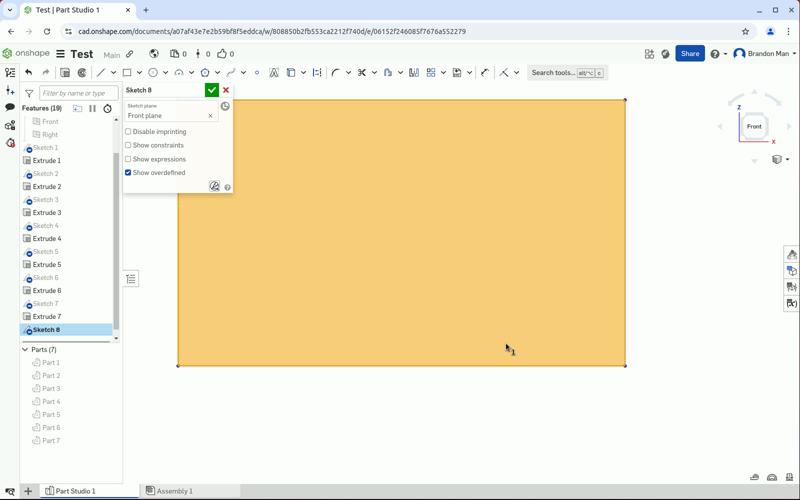
scroll(-6)
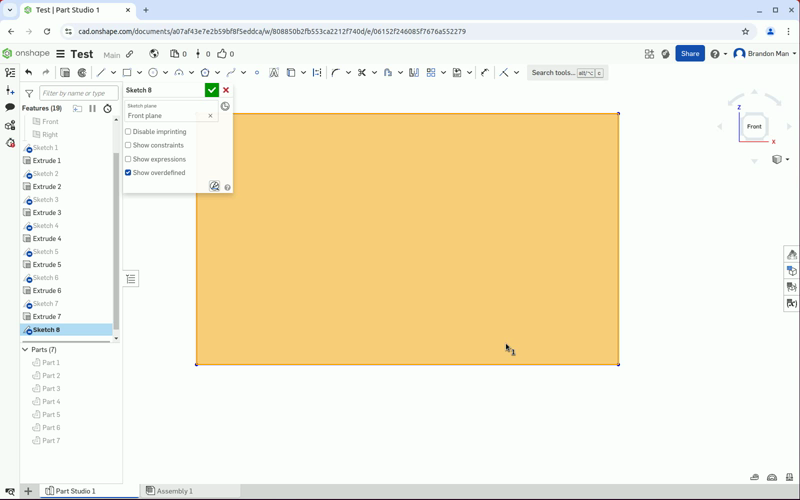
scroll(-6)
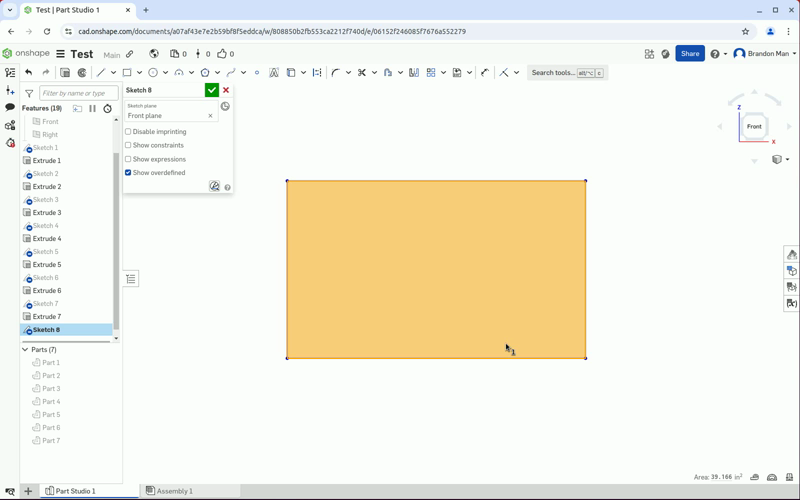
scroll(-6)
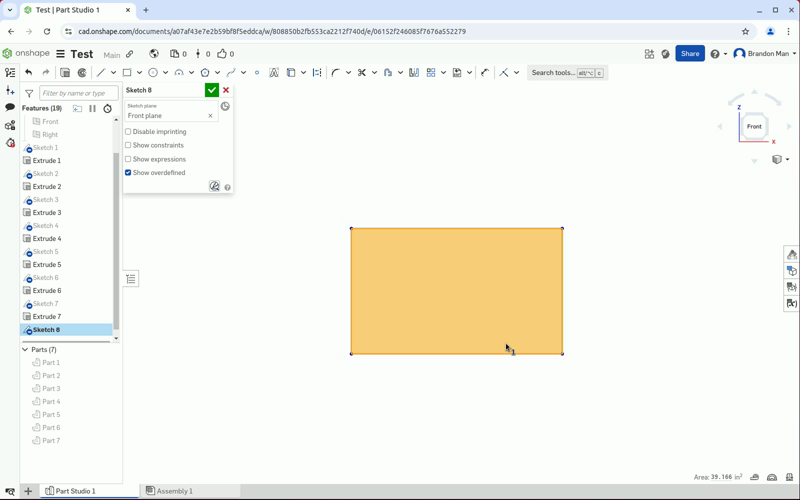
scroll(-6)
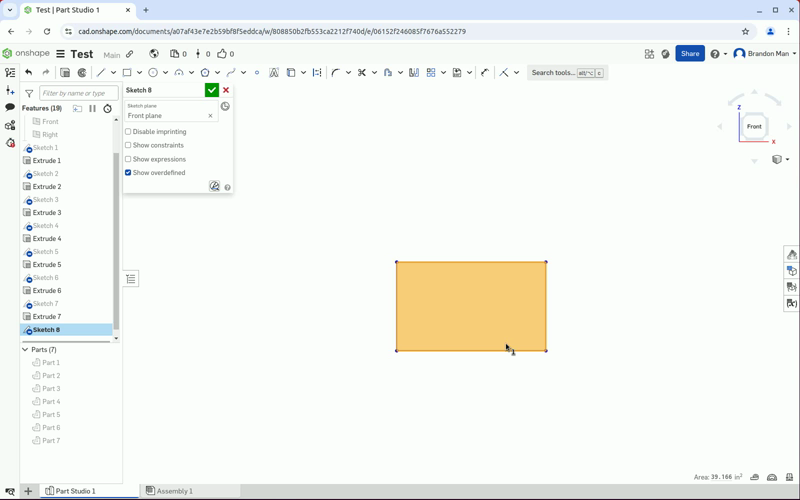
scroll(-6)
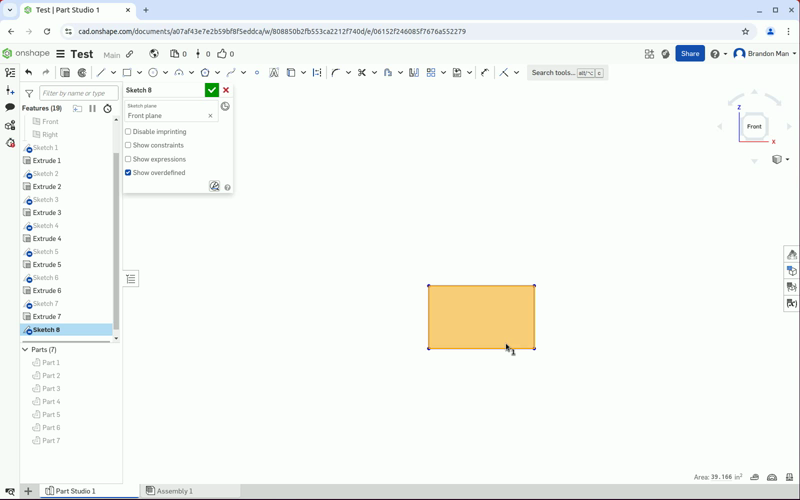
scroll(-6)
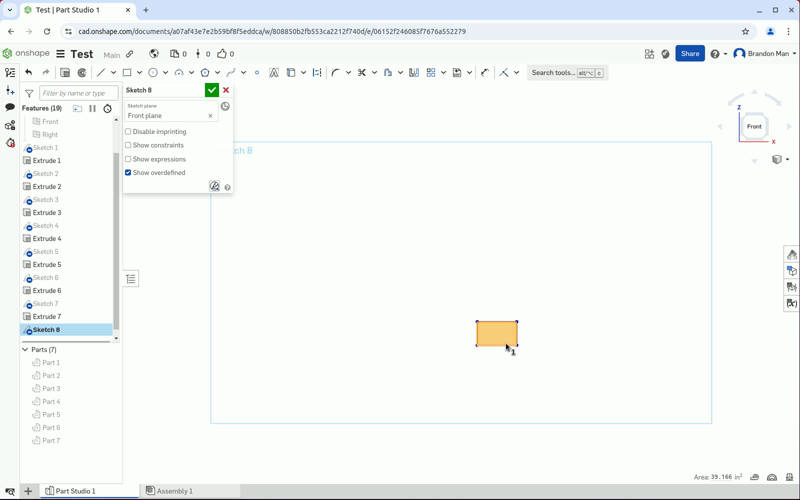
mouse_move(73, 352)
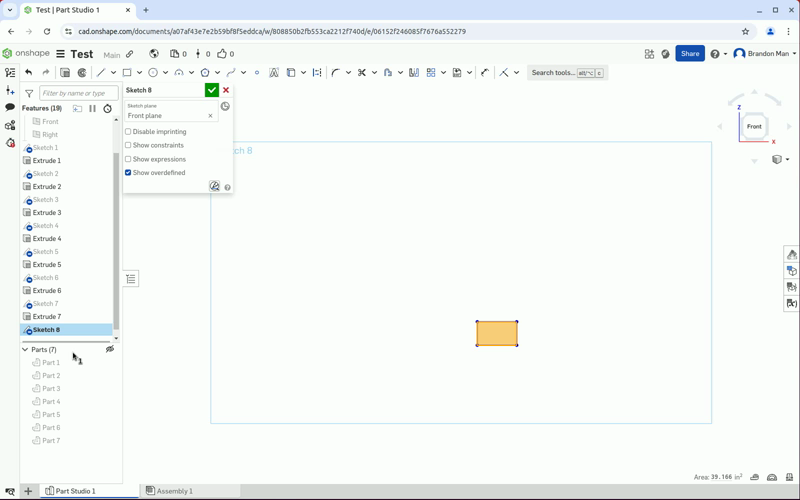
key(shift+y)
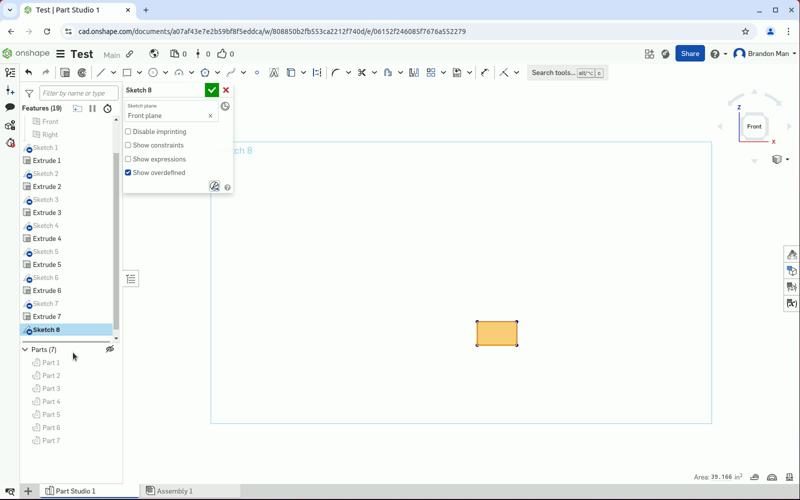
key(shift+e)
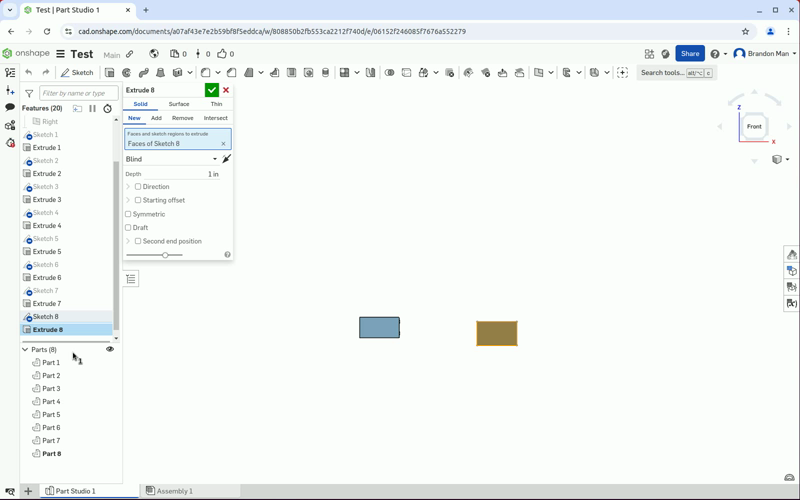
mouse_move(143, 106)
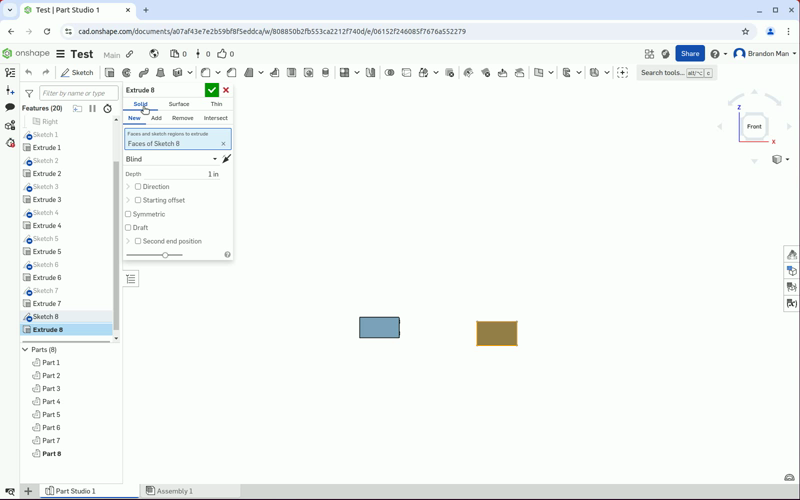
click(143, 106)
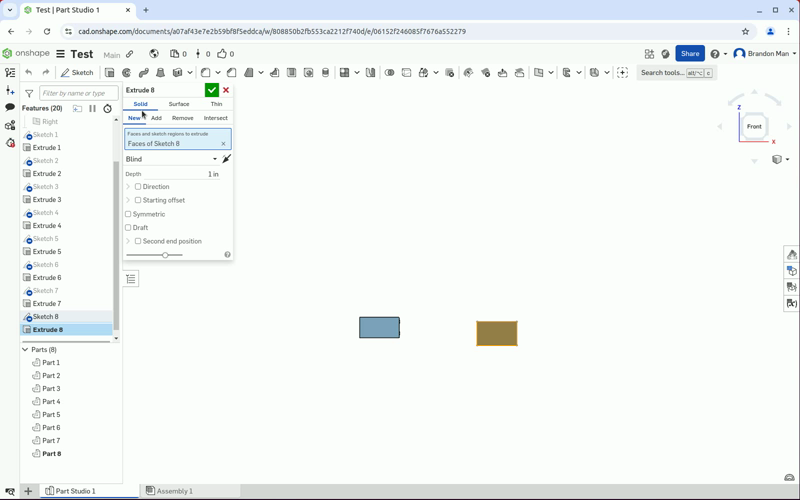
mouse_move(137, 120)
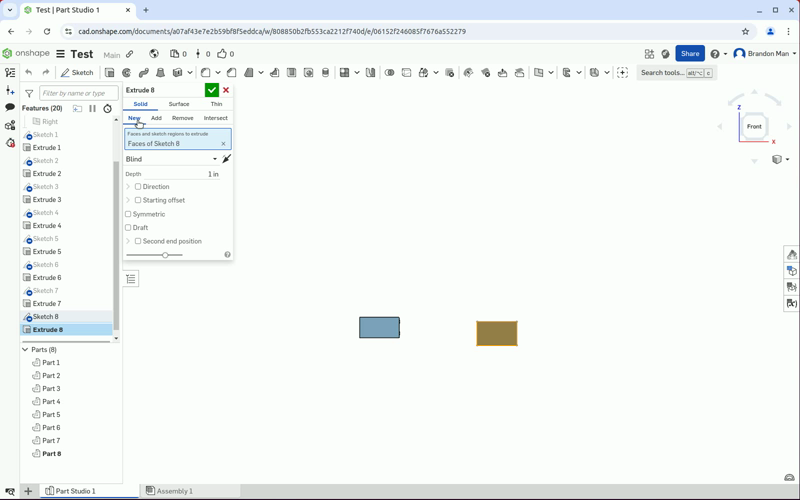
click(137, 120)
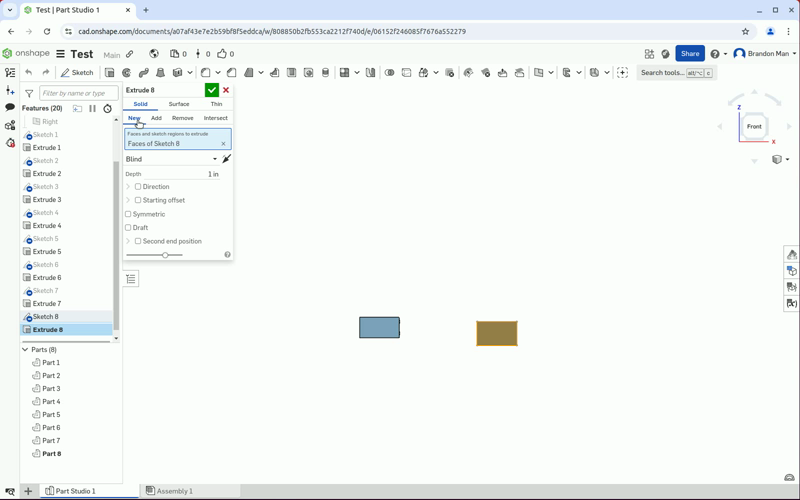
key(tab, 4)
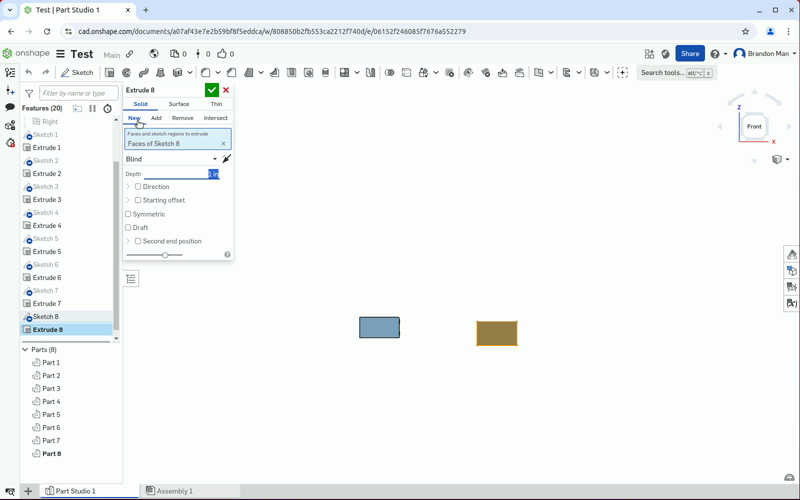
text(5.055)
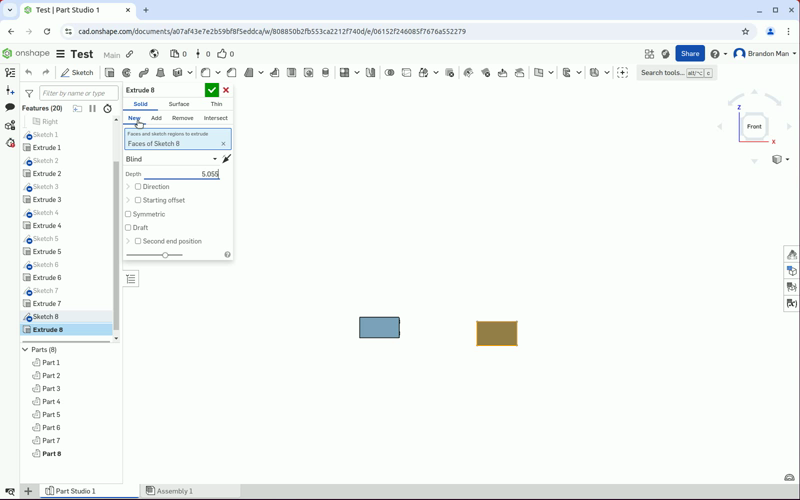
key(enter)
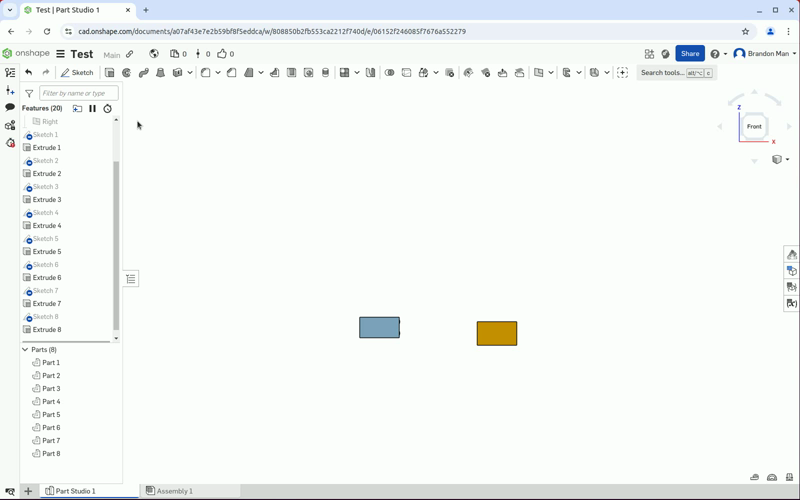
key(shift+h)
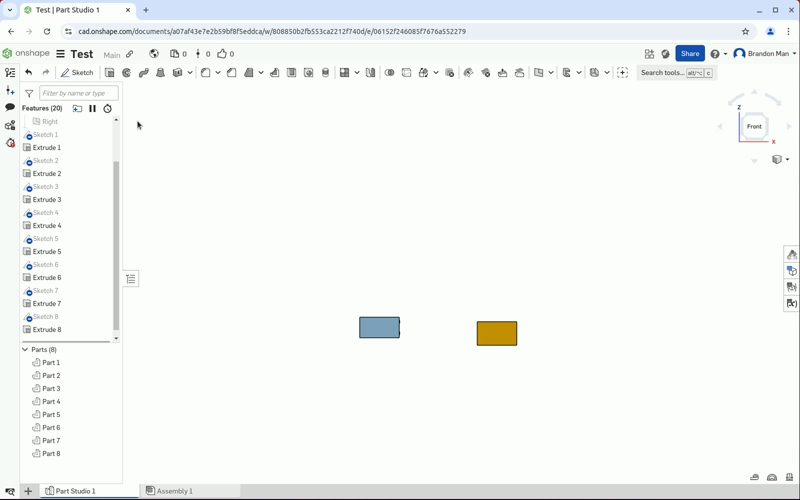
key(shift+h)
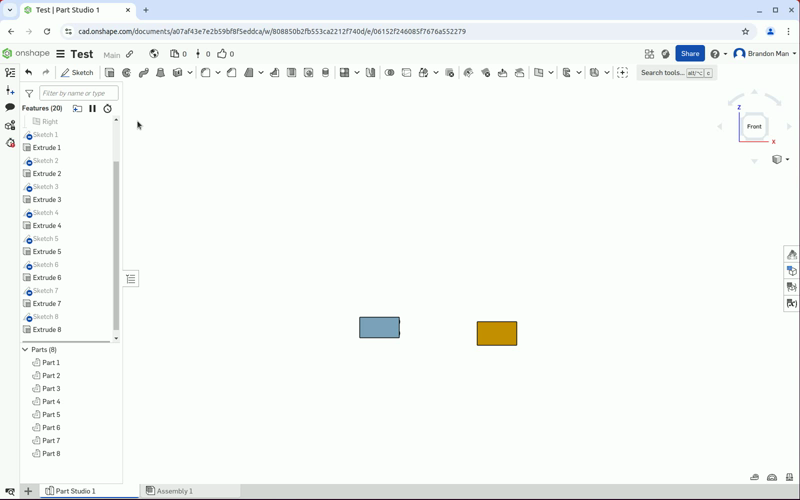
mouse_move(69, 137)
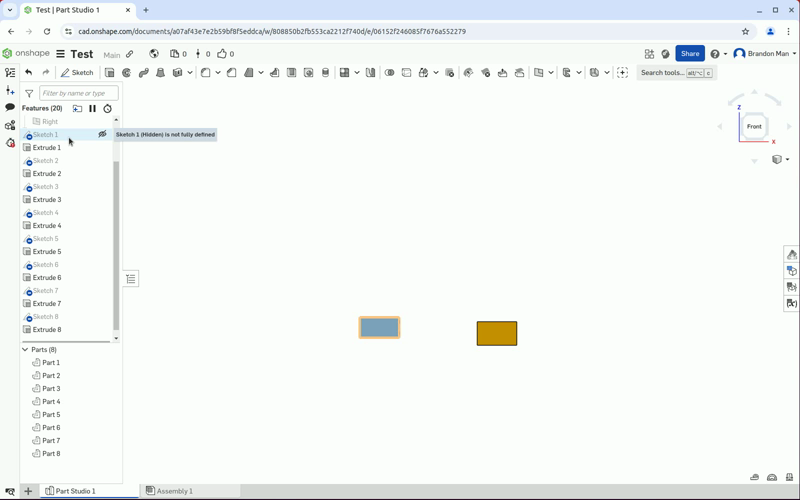
click(69, 137)
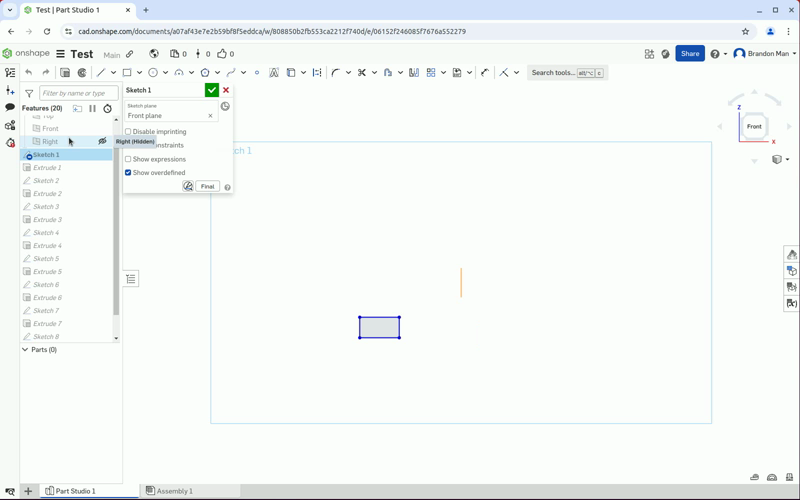
mouse_move(229, 92)
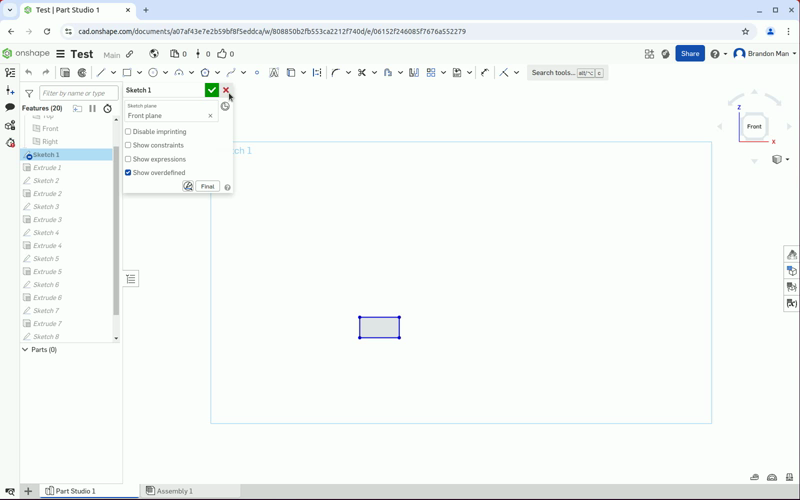
click(229, 92)
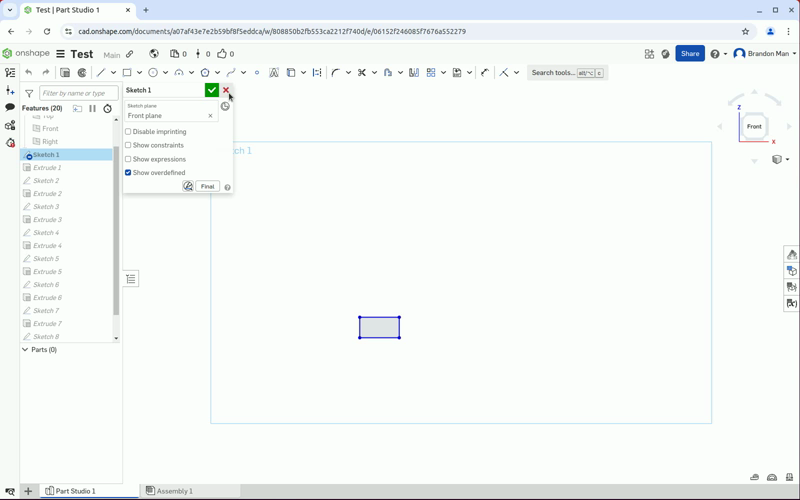
key(shift+s)
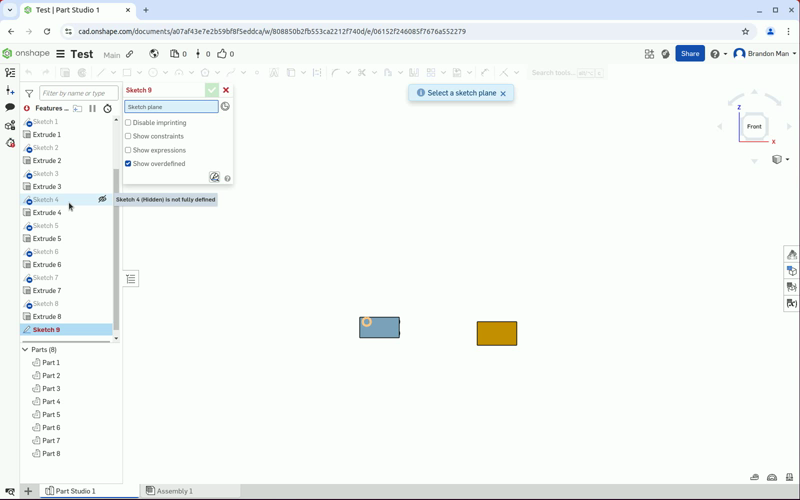
scroll(3)
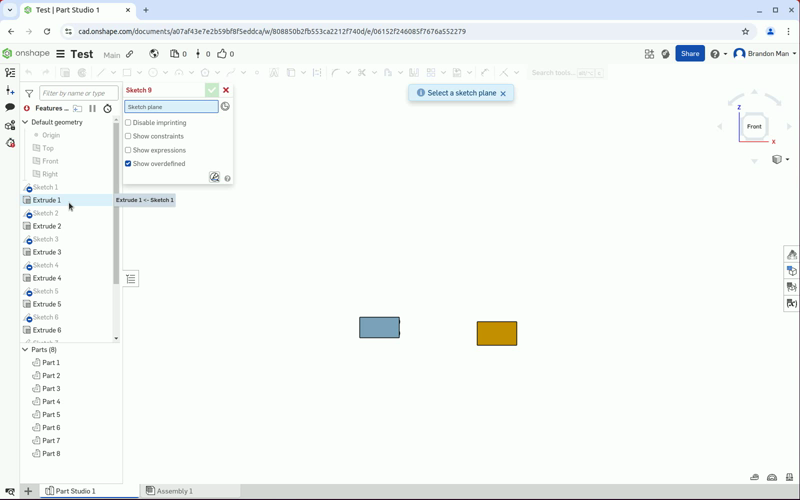
mouse_move(69, 163)
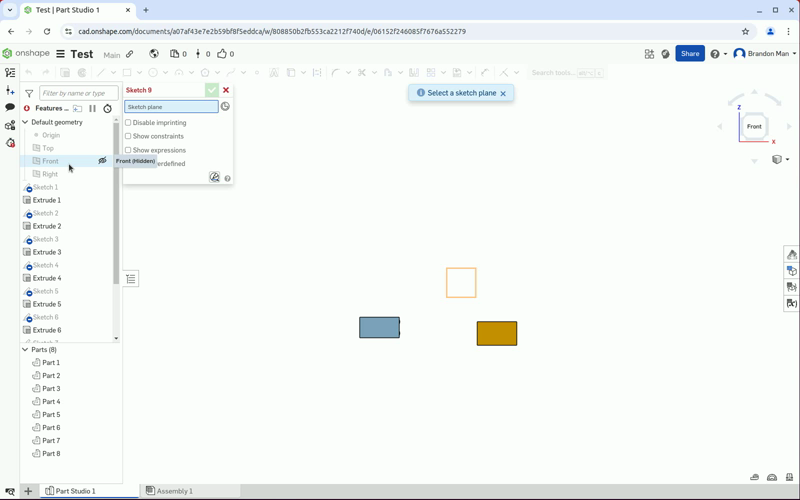
click(69, 163)
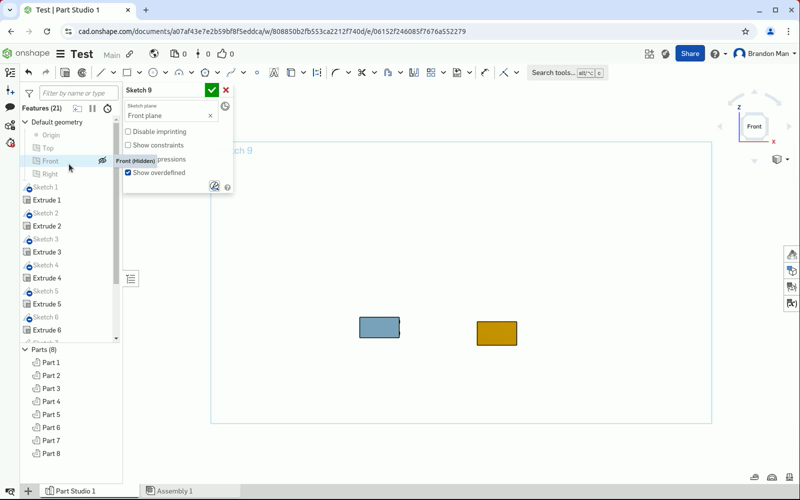
mouse_move(73, 352)
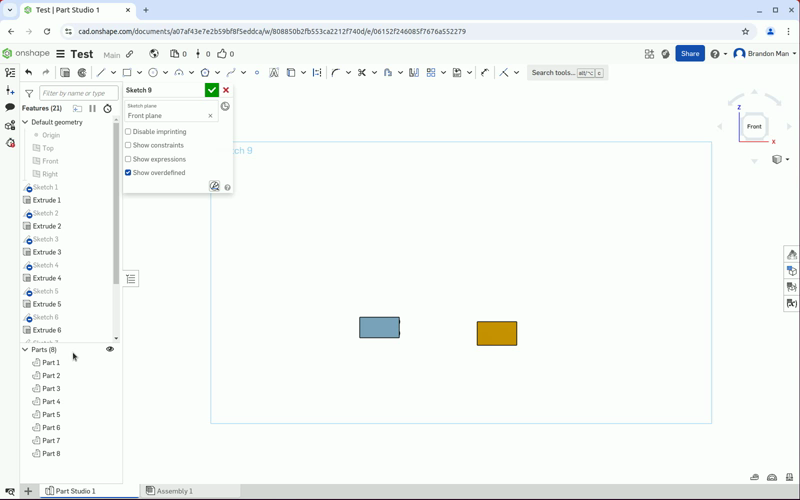
key(y)
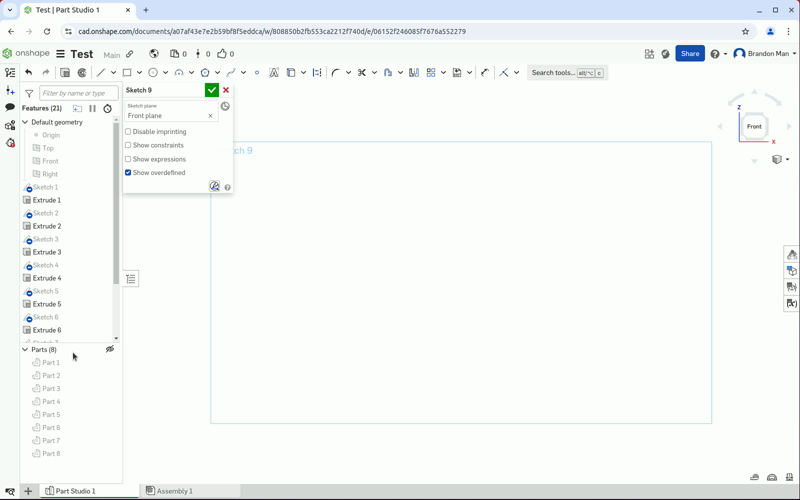
key(c)
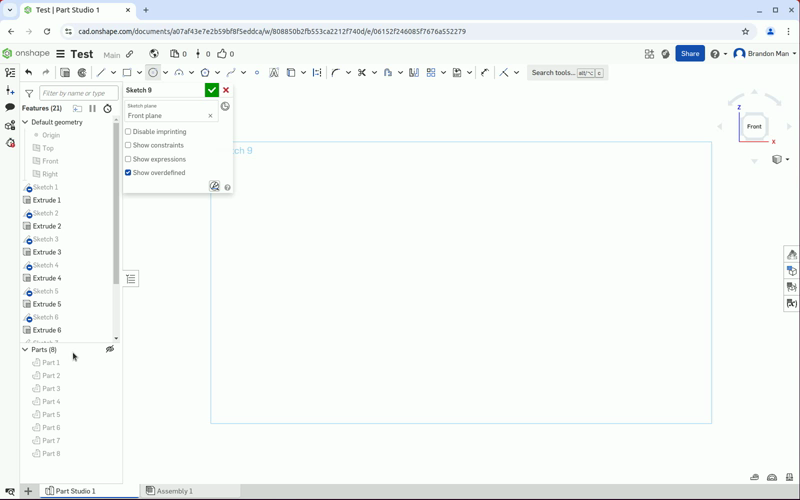
key_down(shift)
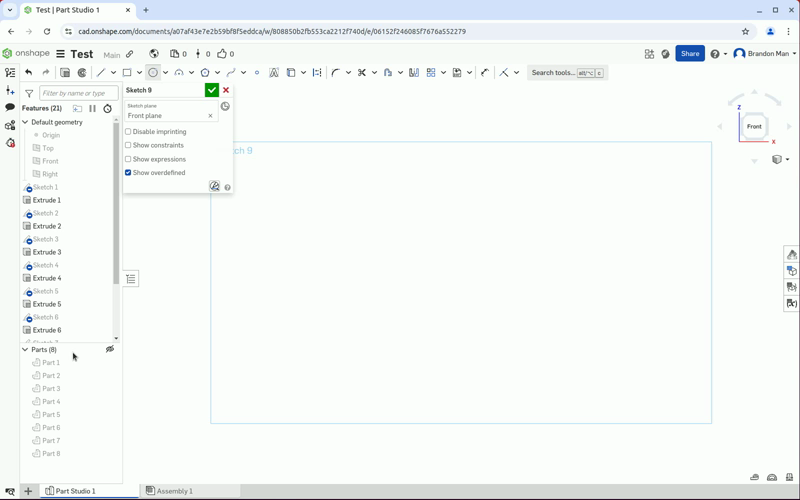
mouse_move(483, 327)
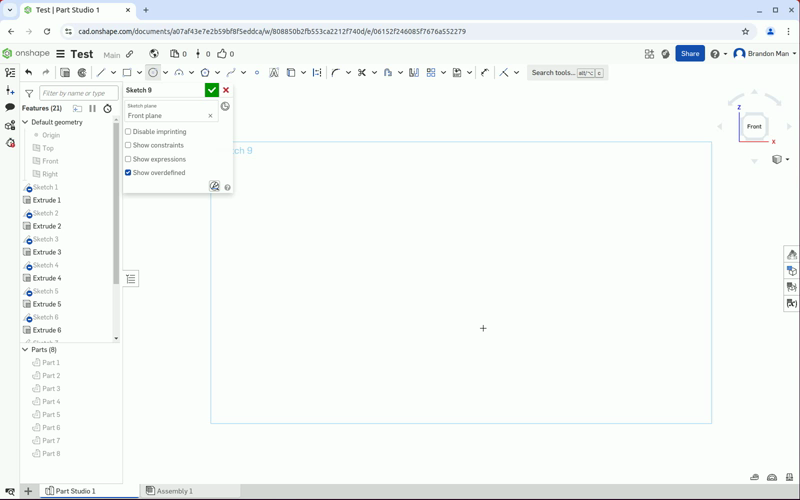
click(483, 327)
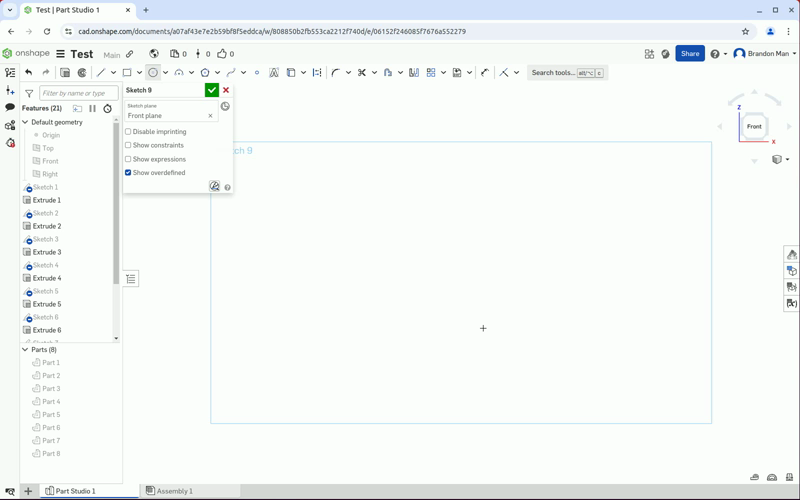
key_up(shift)
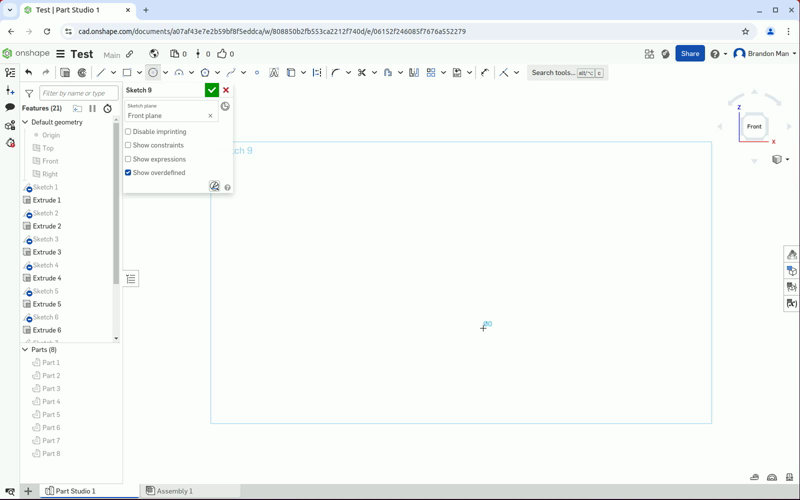
mouse_move(487, 327)
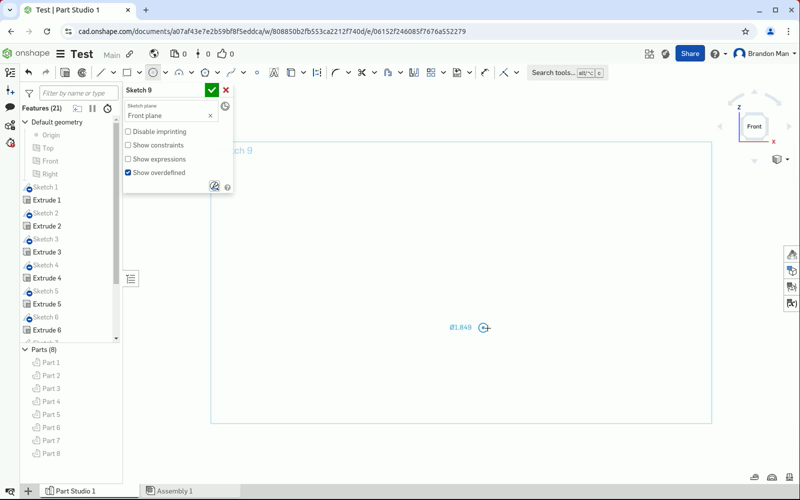
click(487, 327)
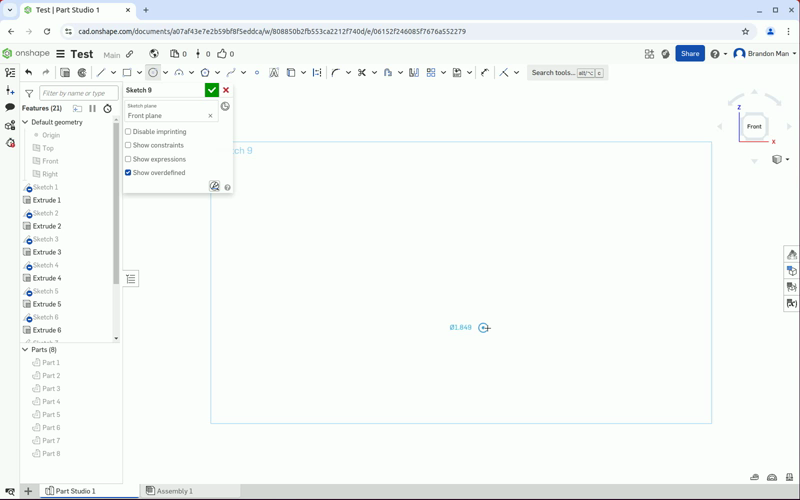
key(esc)
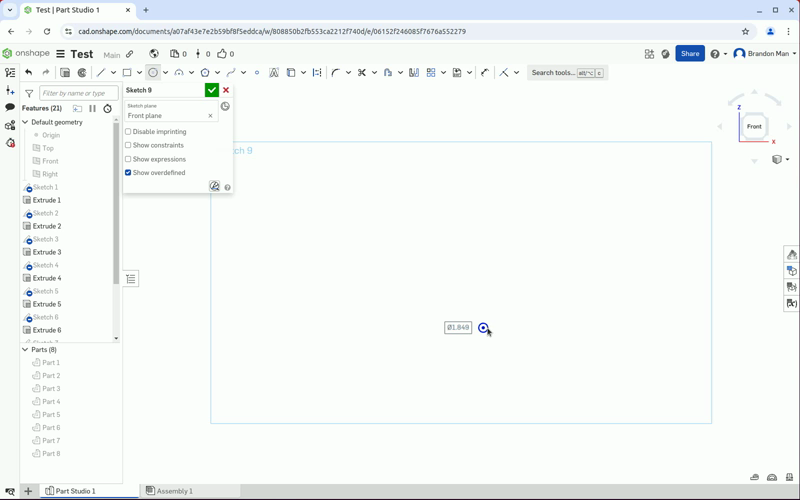
mouse_move(479, 328)
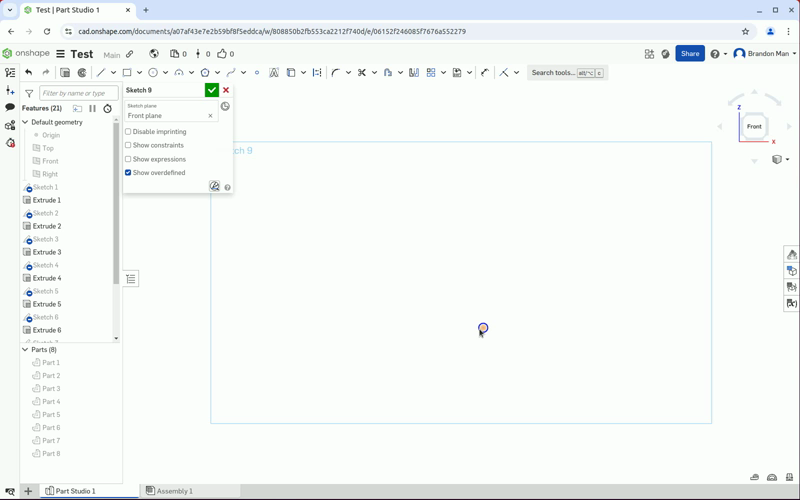
scroll(6)
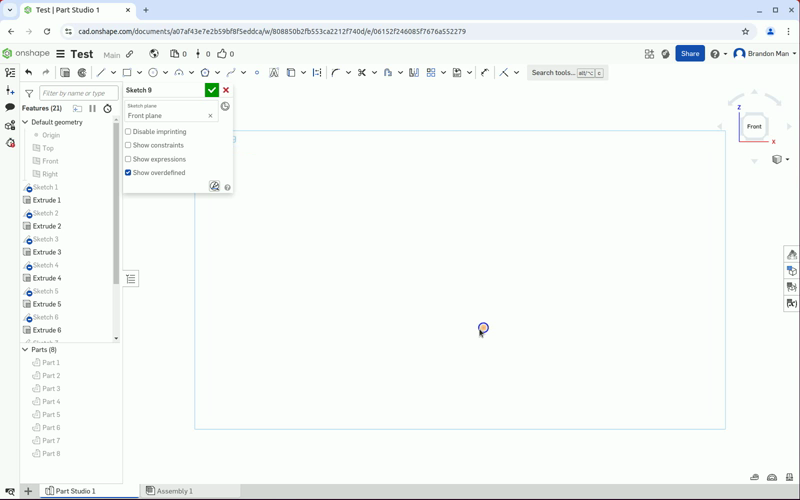
scroll(6)
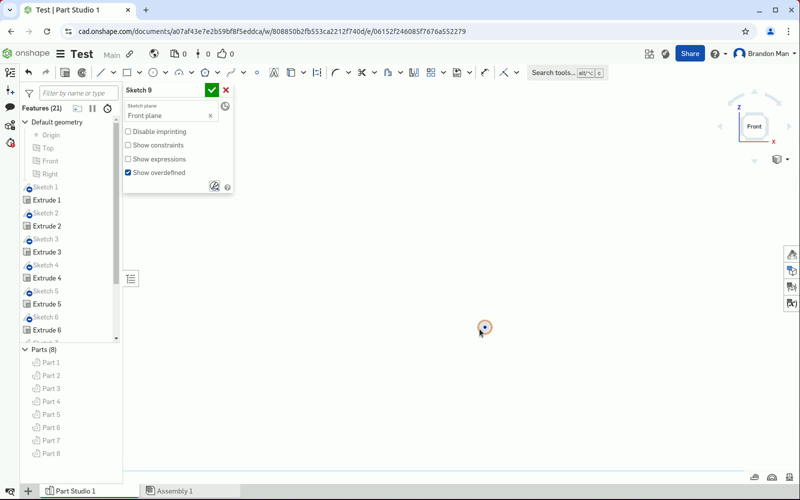
scroll(6)
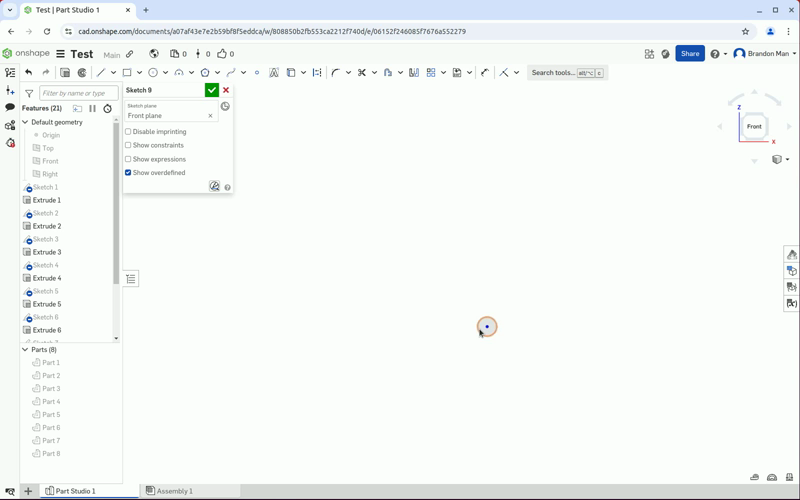
scroll(6)
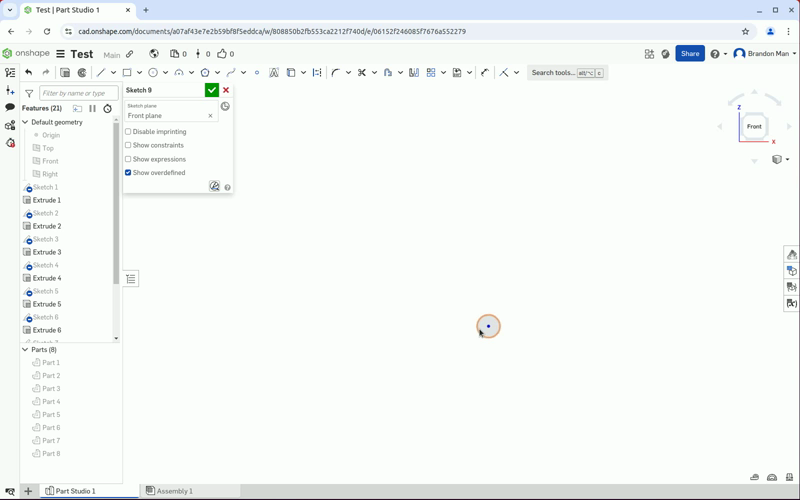
scroll(6)
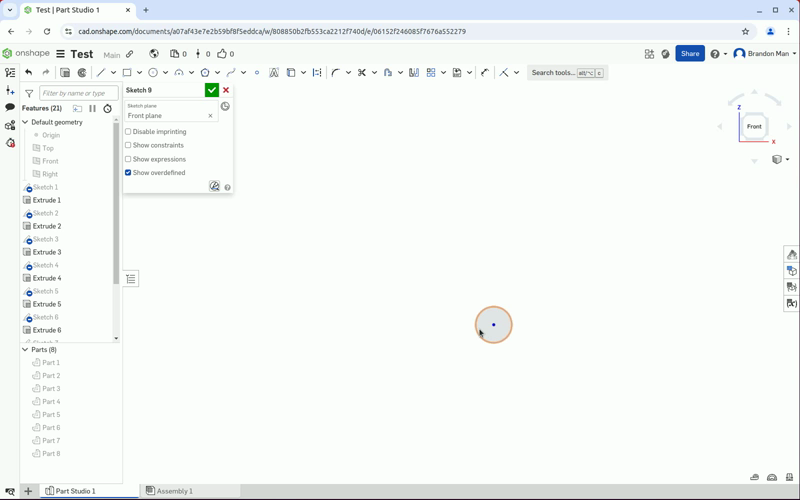
scroll(6)
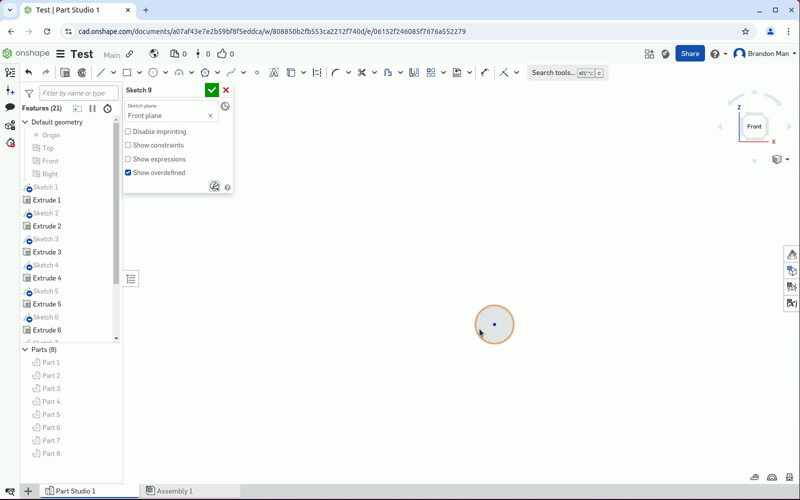
scroll(6)
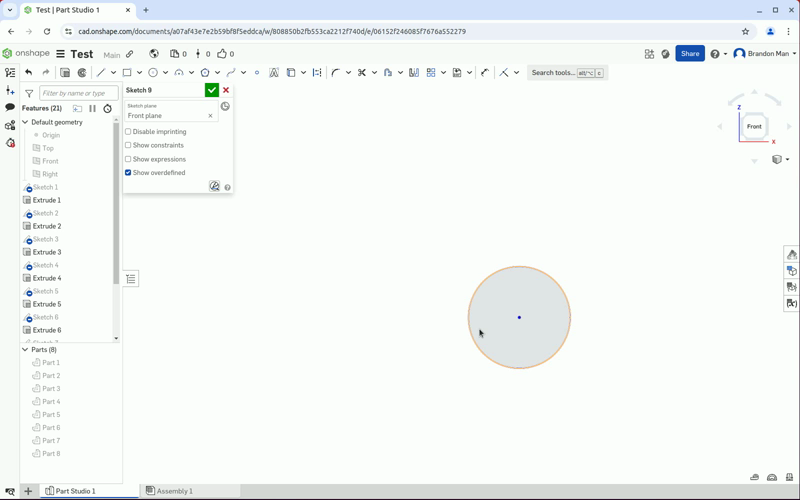
click(479, 328)
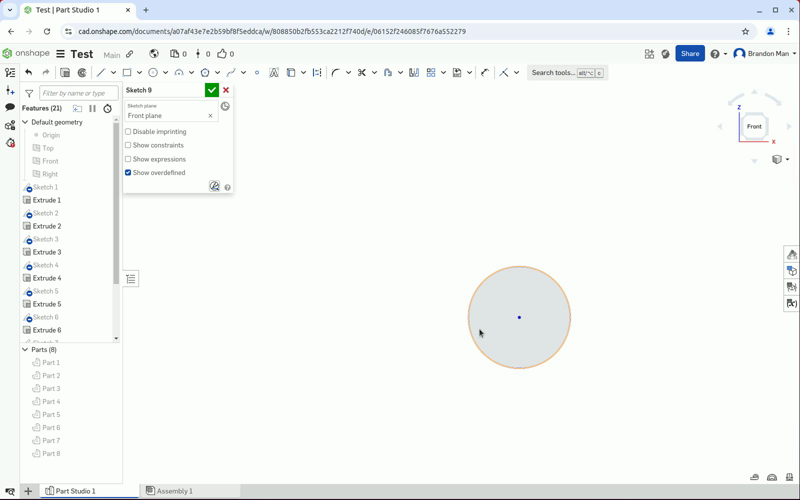
scroll(-6)
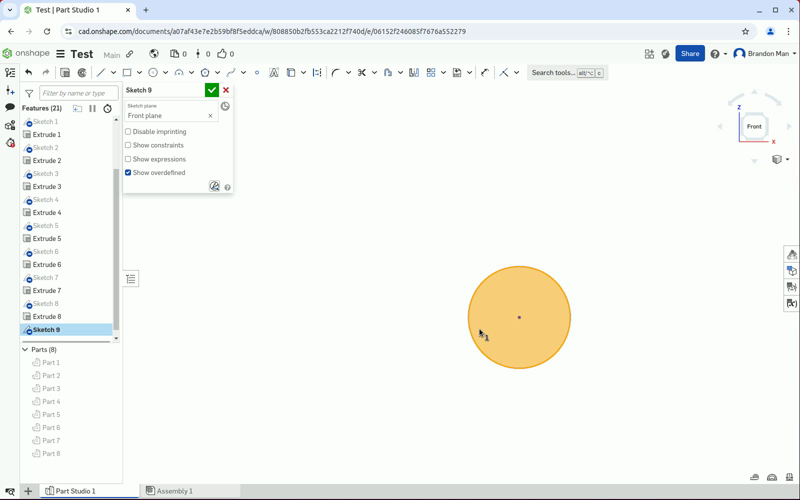
scroll(-6)
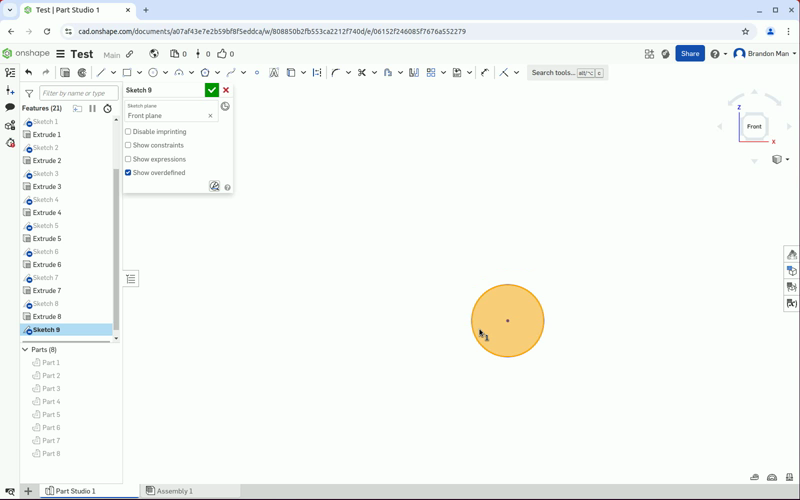
scroll(-6)
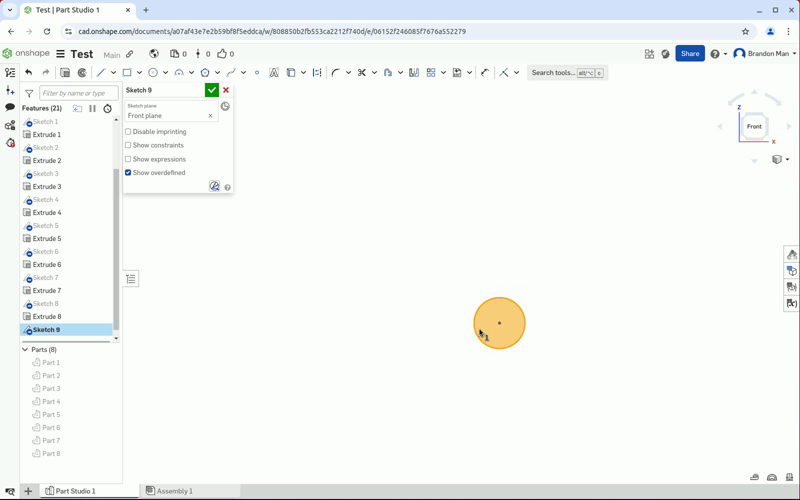
scroll(-6)
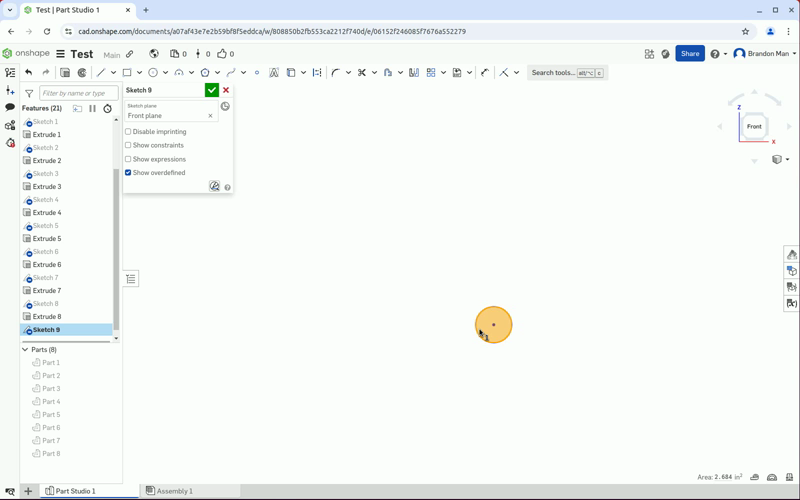
scroll(-6)
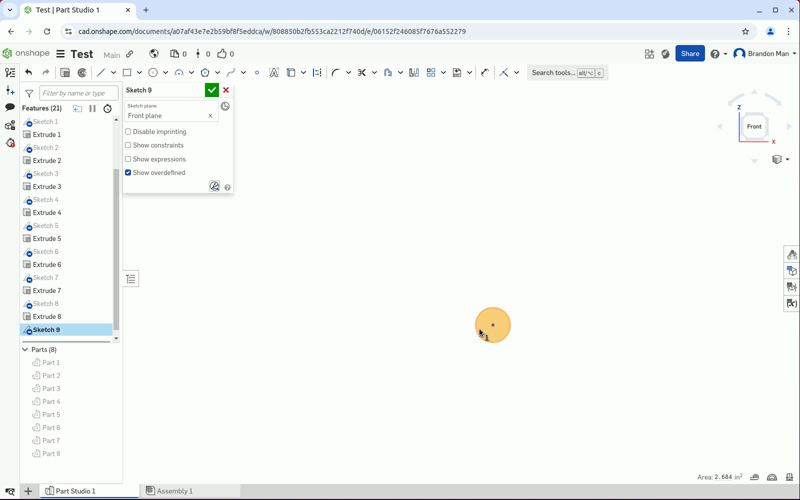
scroll(-6)
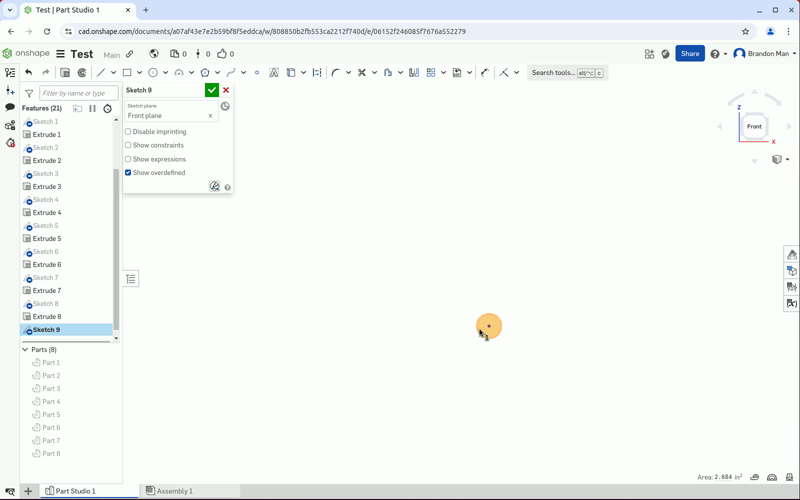
scroll(-6)
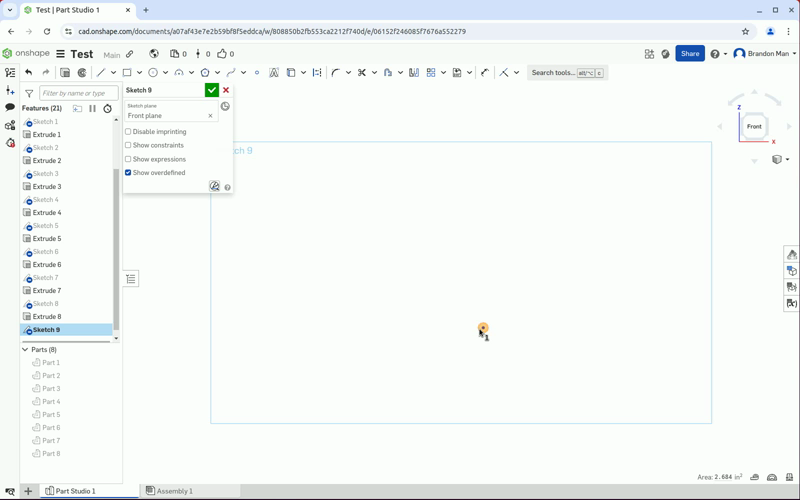
mouse_move(73, 352)
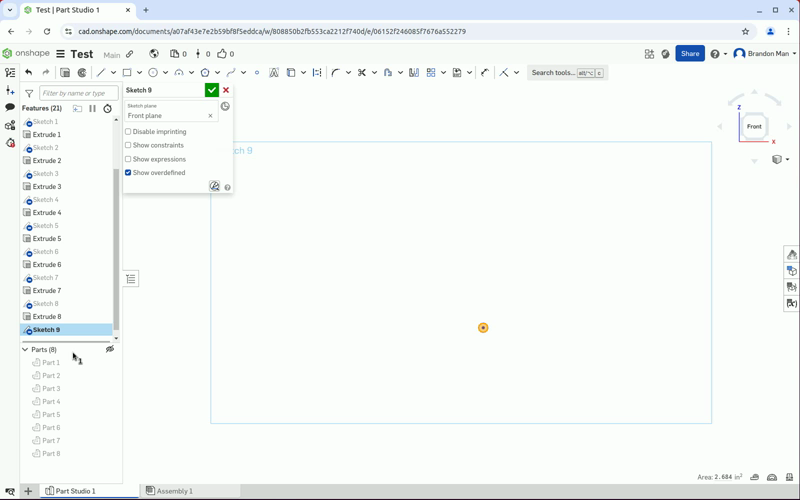
key(shift+y)
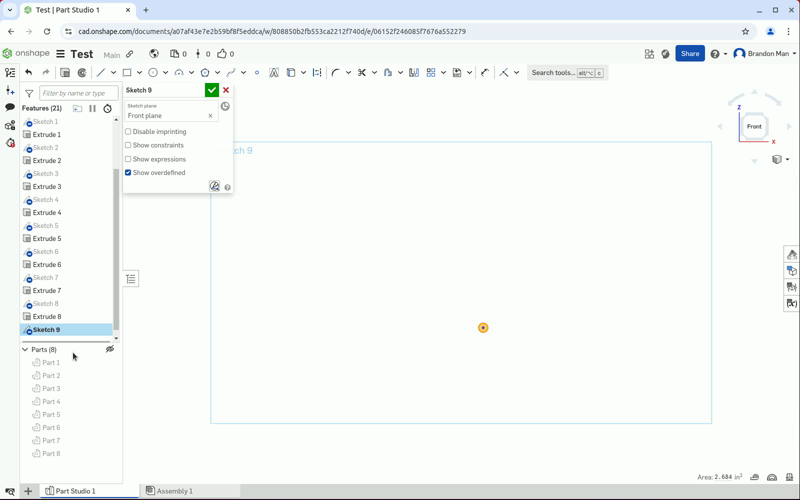
key(shift+e)
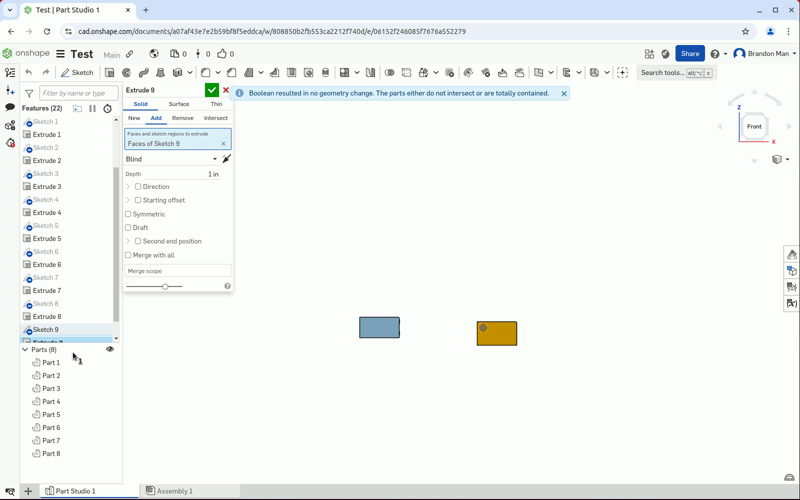
mouse_move(143, 106)
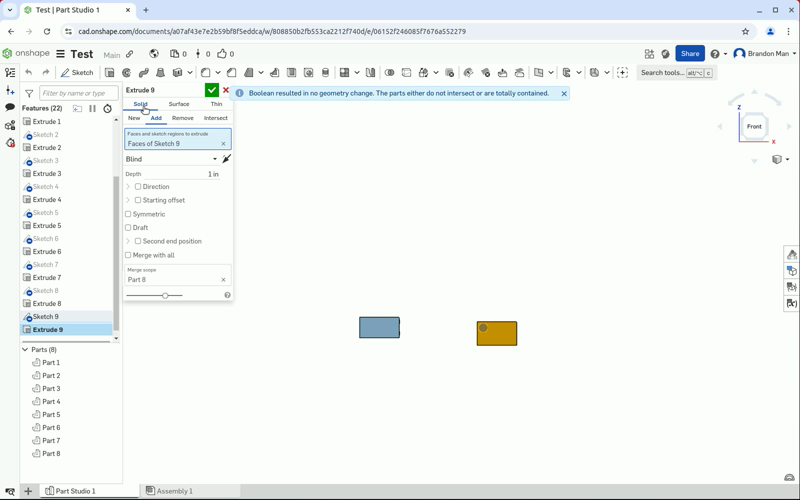
click(143, 106)
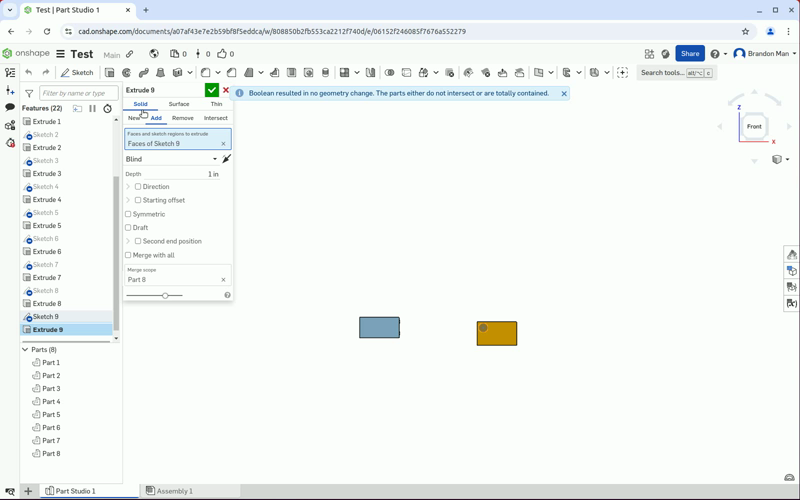
mouse_move(137, 120)
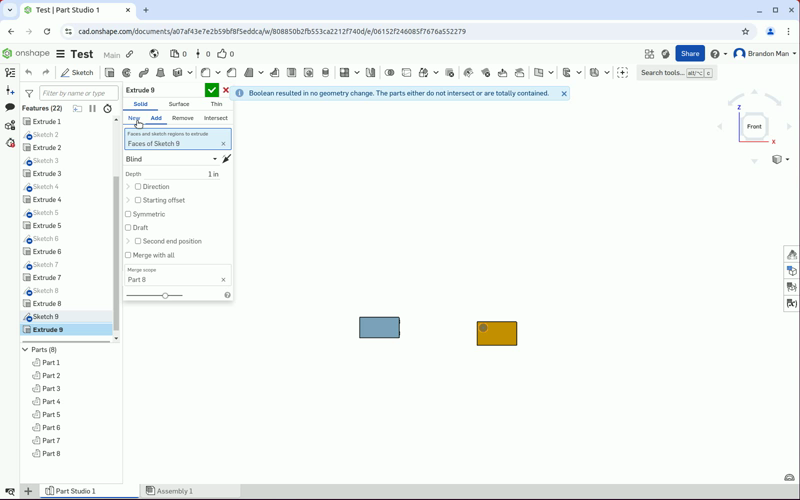
click(137, 120)
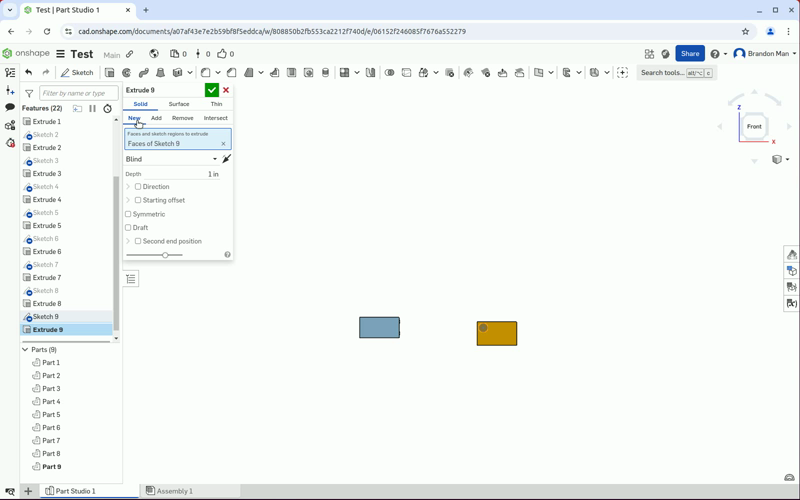
key(tab, 4)
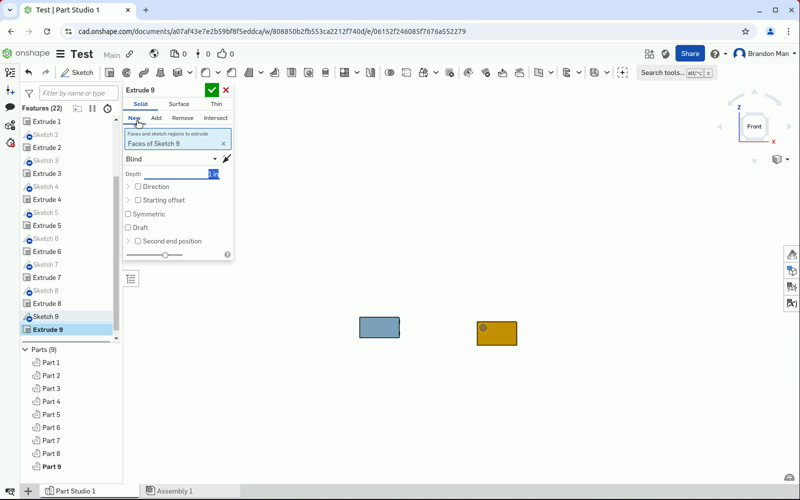
text(-1.444)
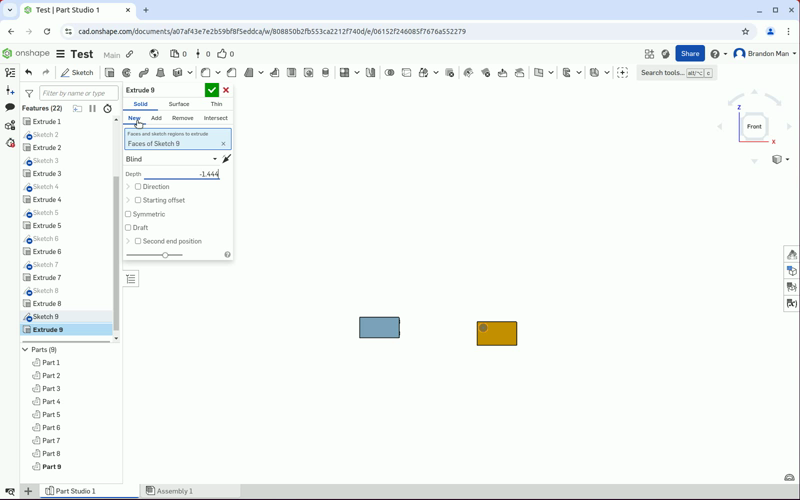
key(enter)
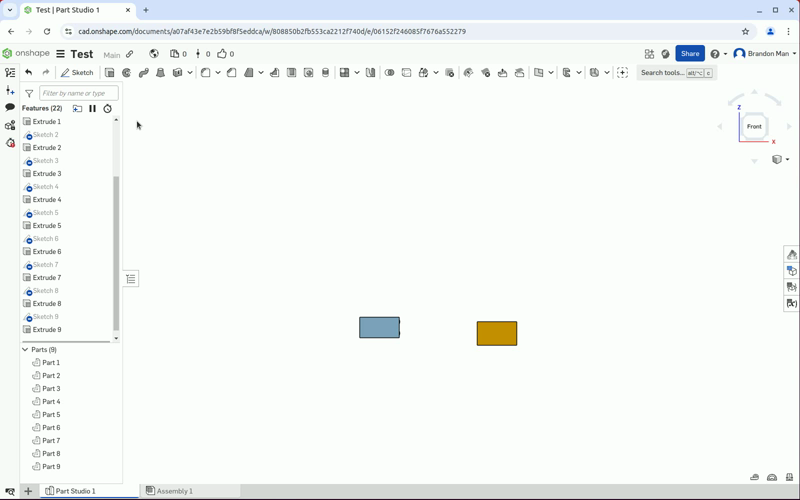
key(shift+h)
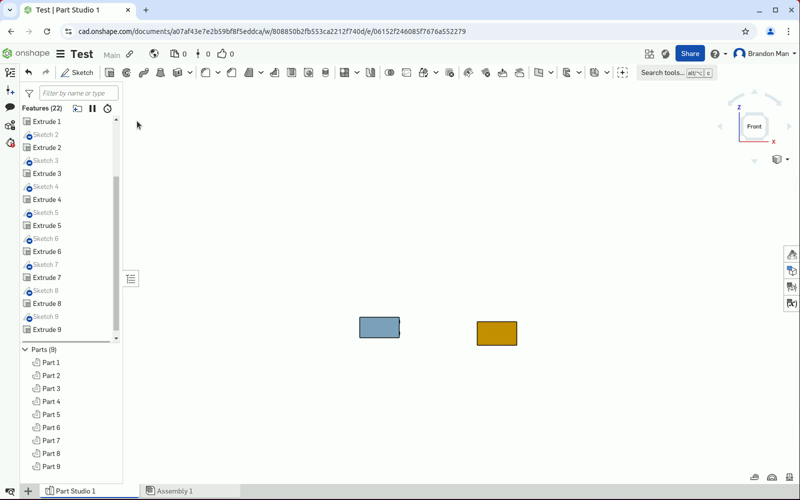
key(shift+h)
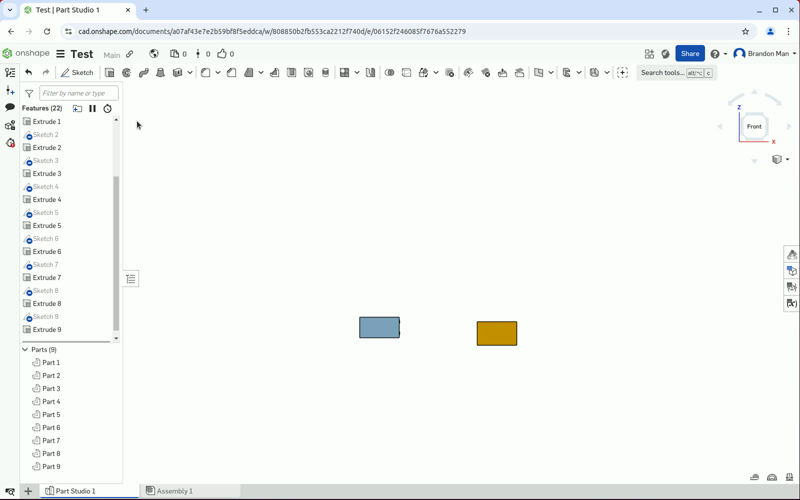
mouse_move(69, 111)
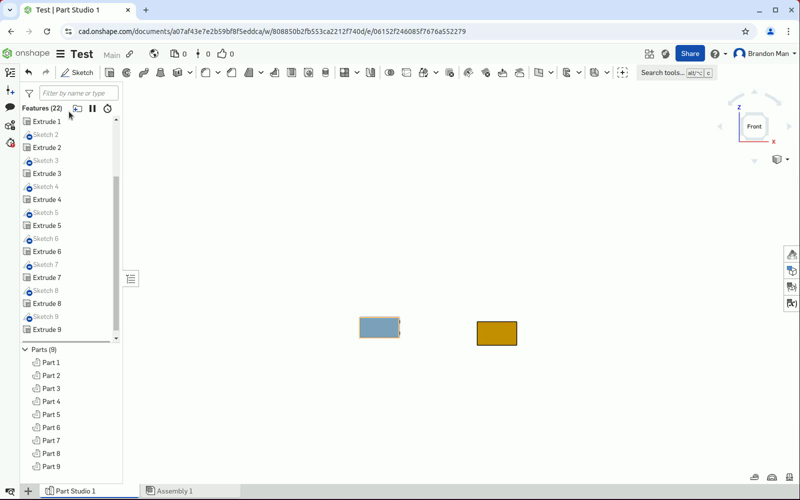
click(69, 111)
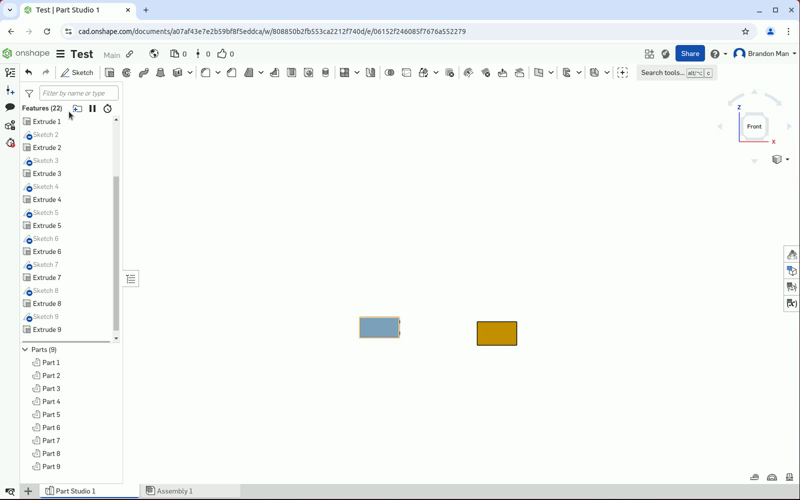
key(shift+s)
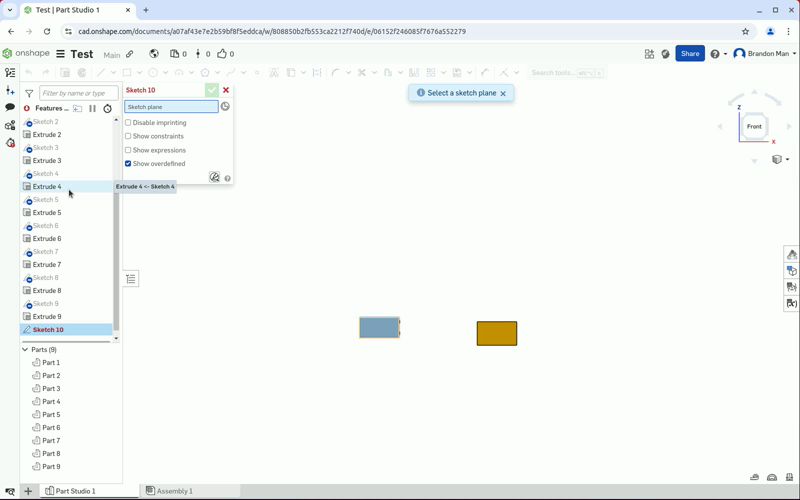
scroll(3)
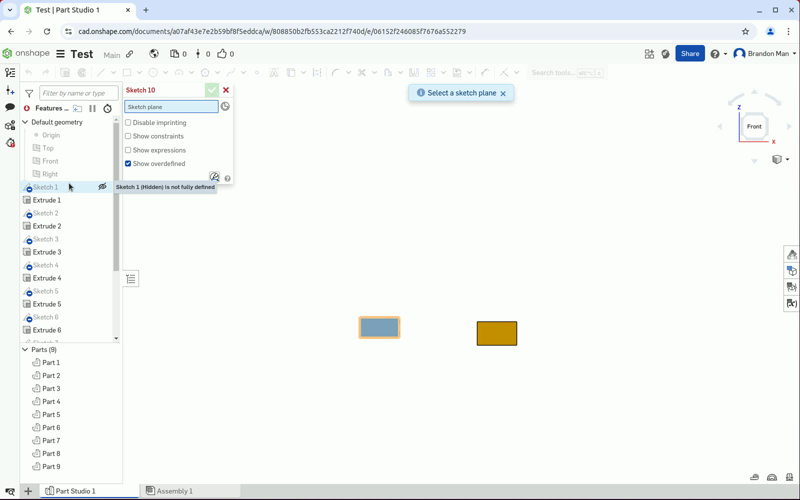
mouse_move(69, 163)
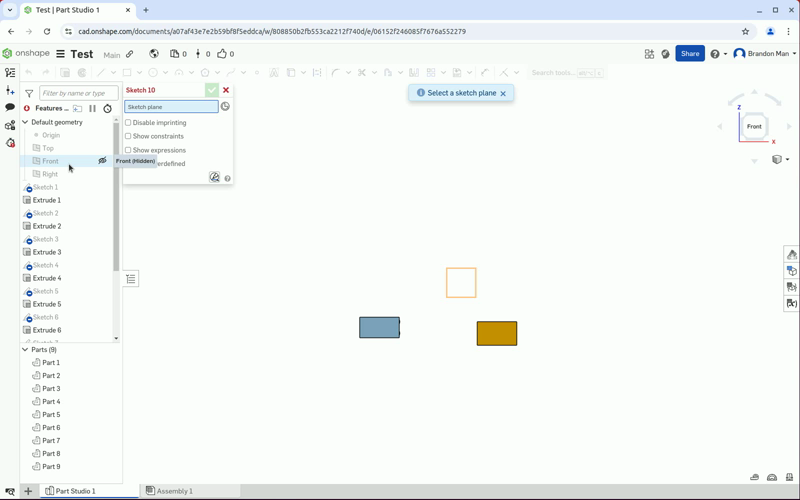
click(69, 163)
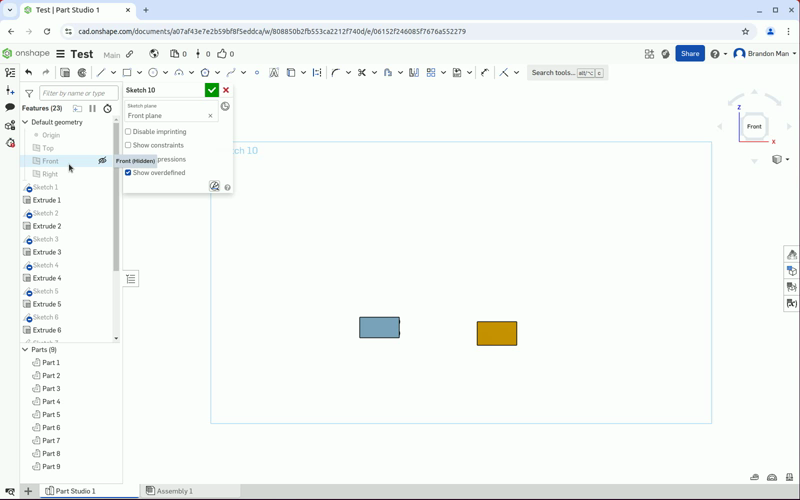
mouse_move(73, 352)
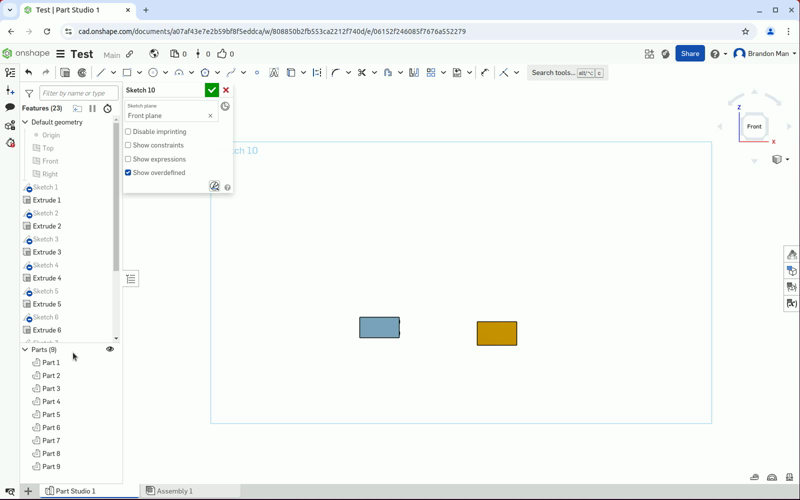
key(y)
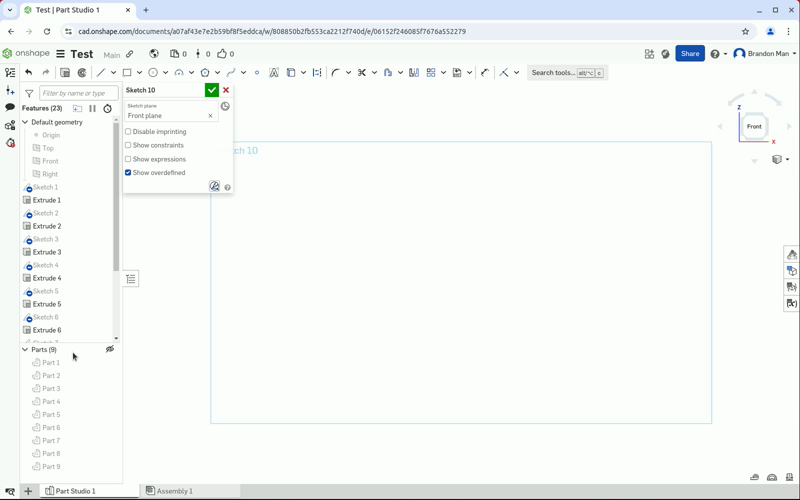
key(c)
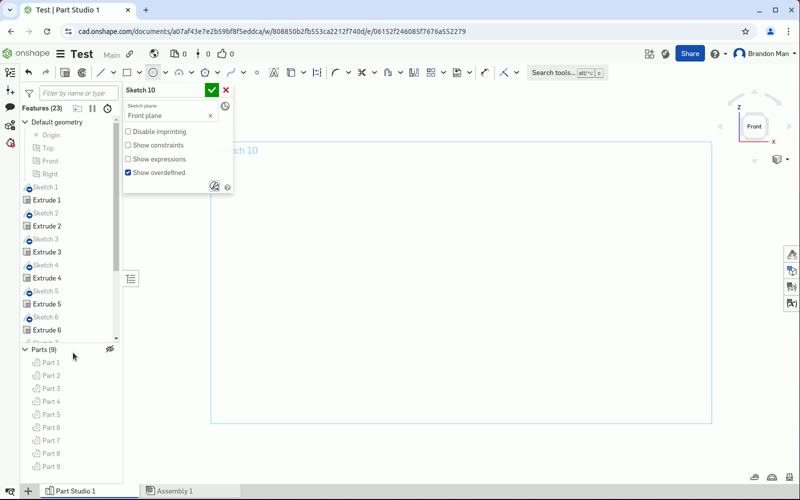
key_down(shift)
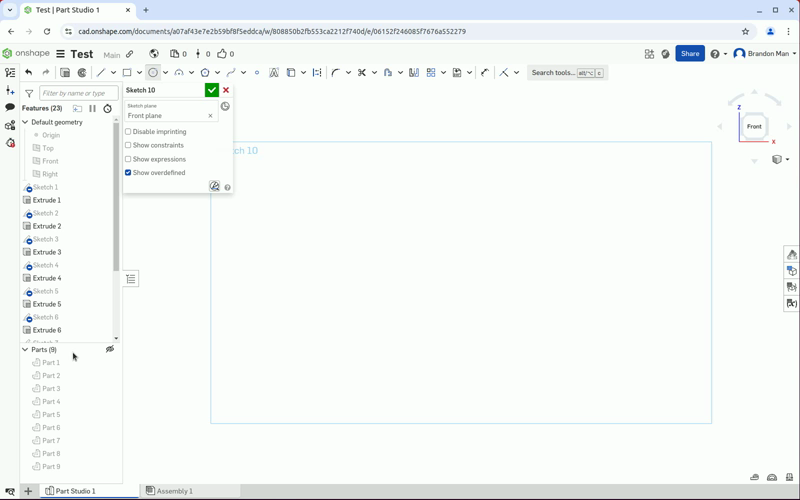
mouse_move(495, 327)
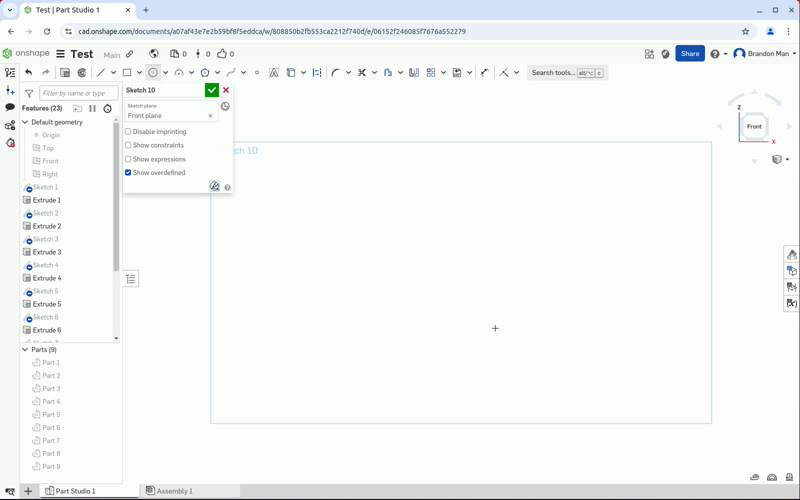
click(495, 327)
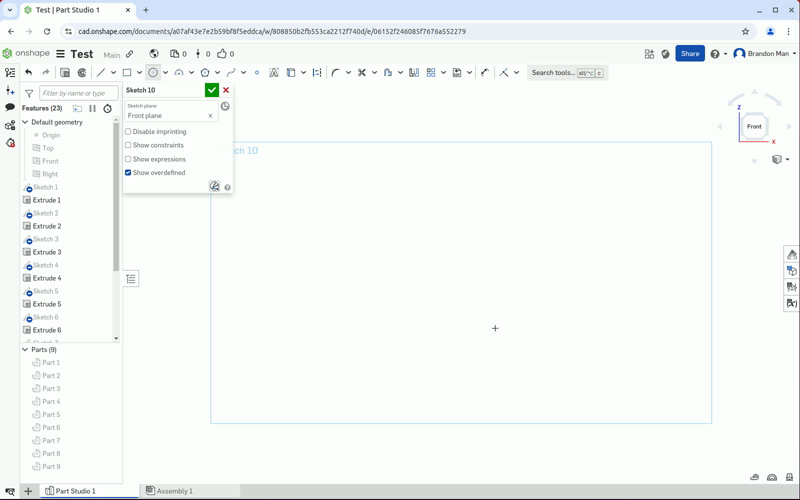
key_up(shift)
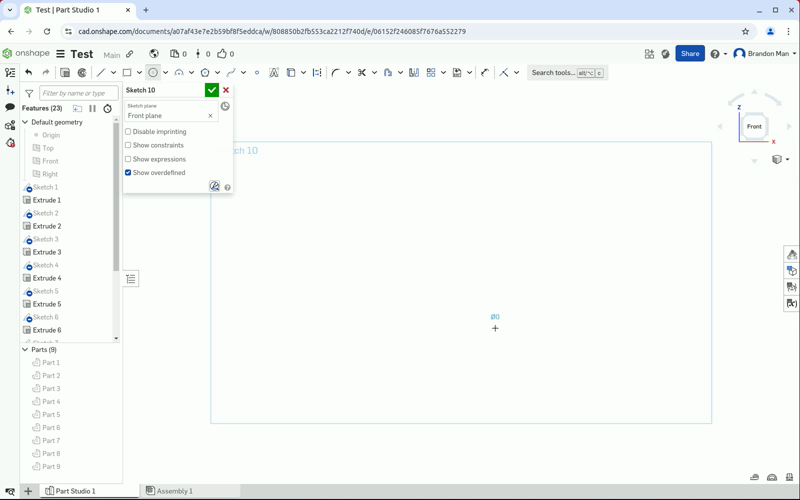
mouse_move(499, 327)
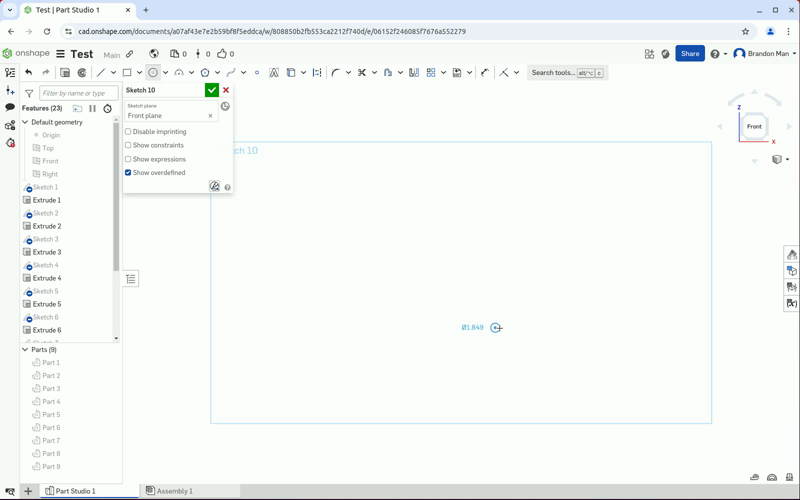
click(499, 327)
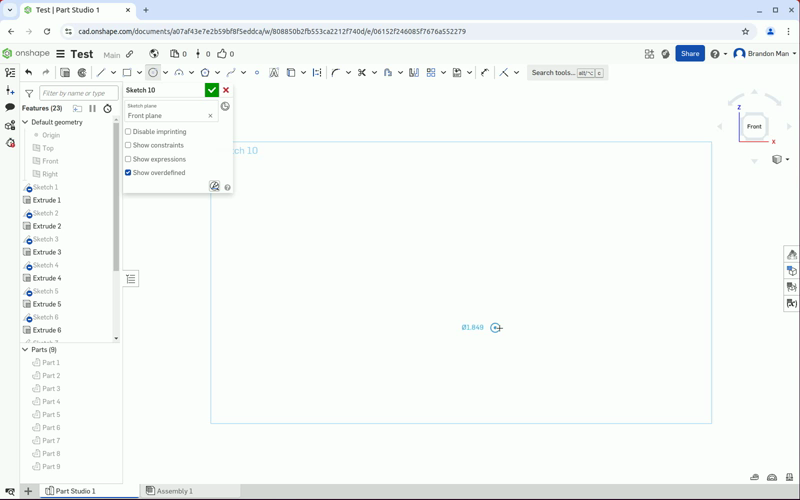
key(esc)
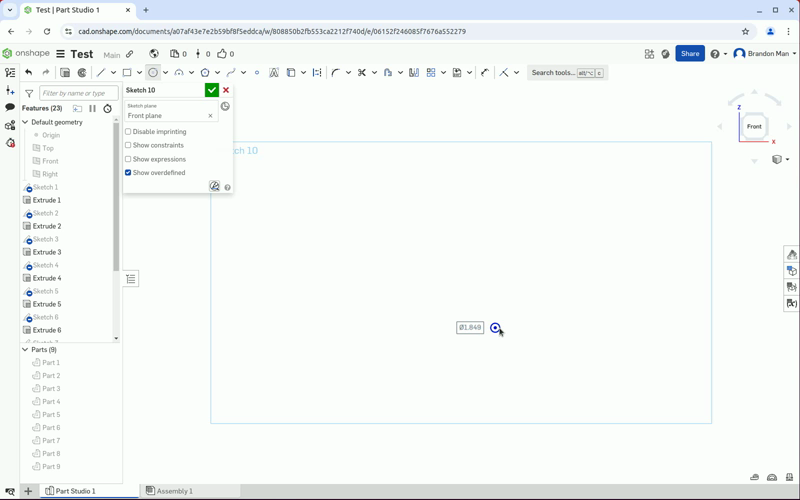
mouse_move(491, 326)
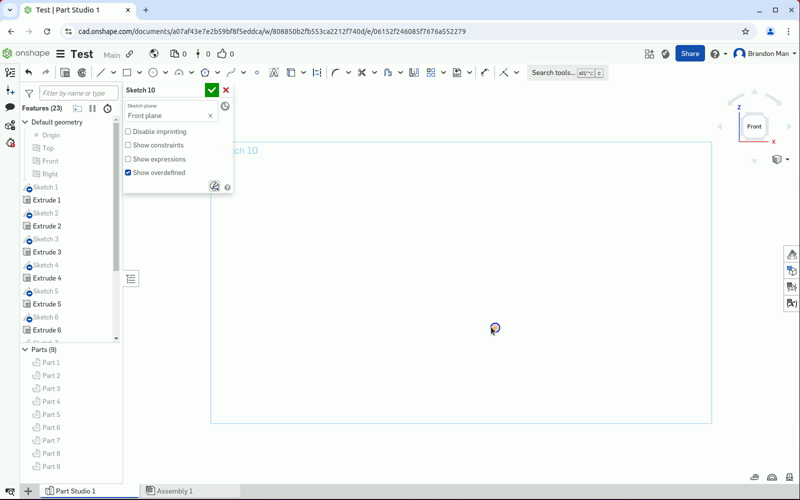
scroll(6)
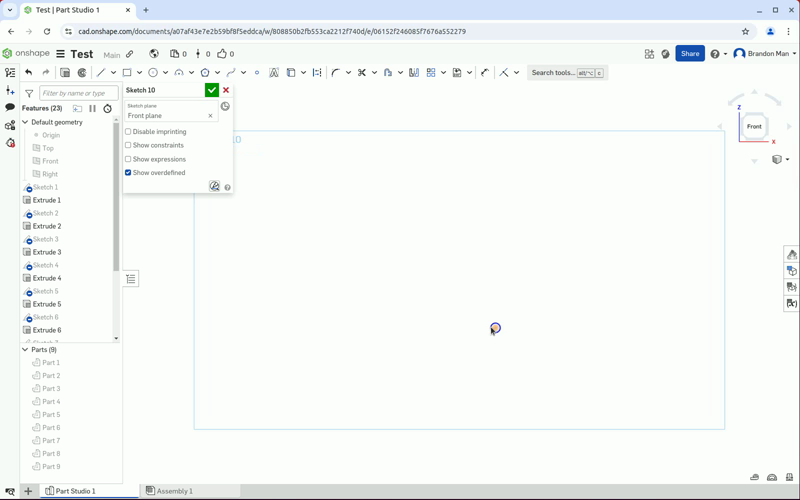
scroll(6)
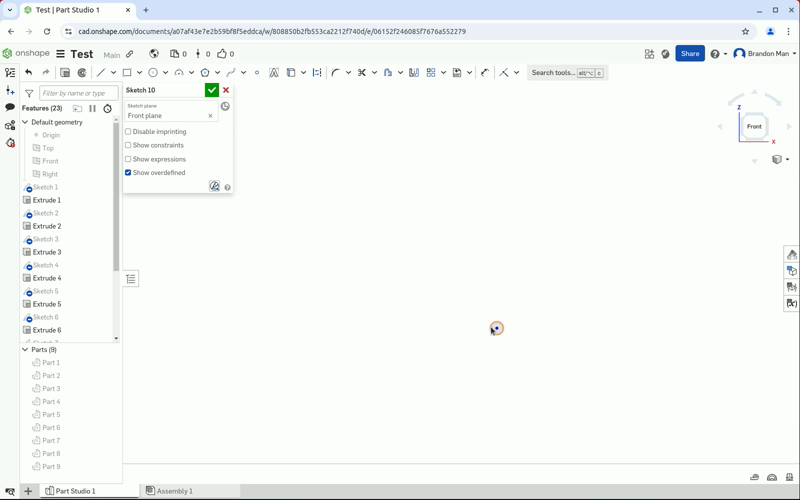
scroll(6)
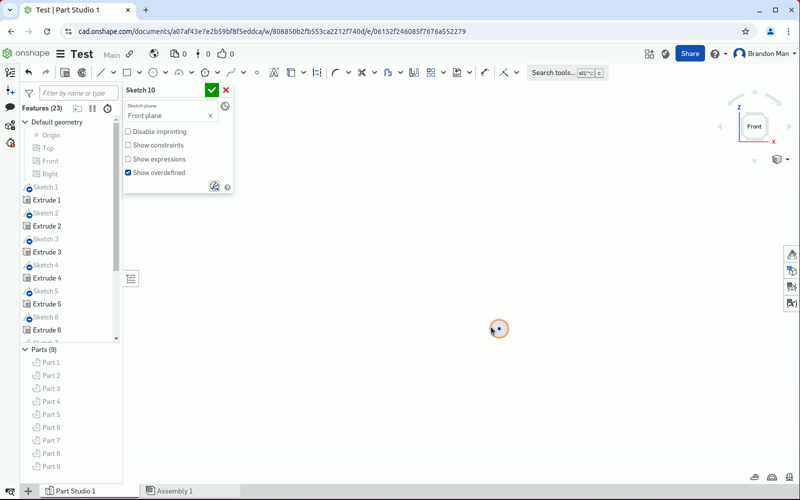
scroll(6)
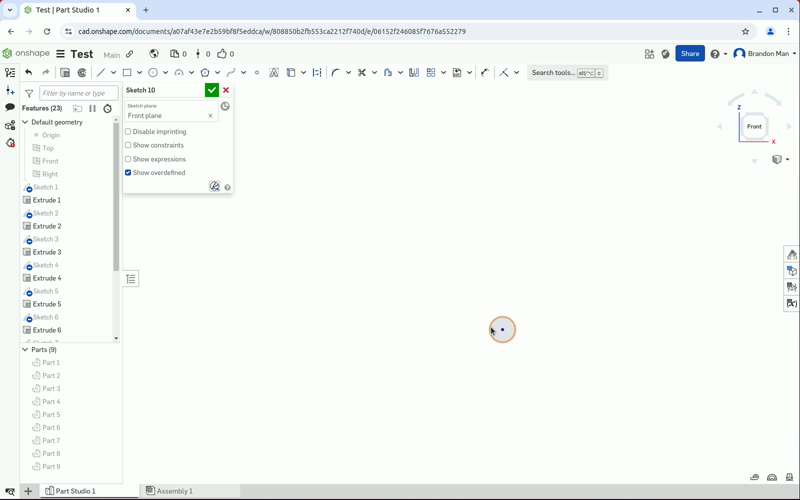
scroll(6)
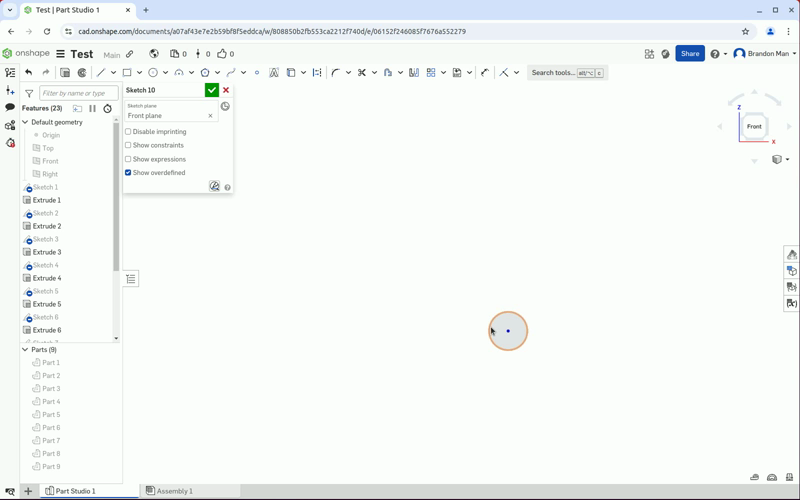
scroll(6)
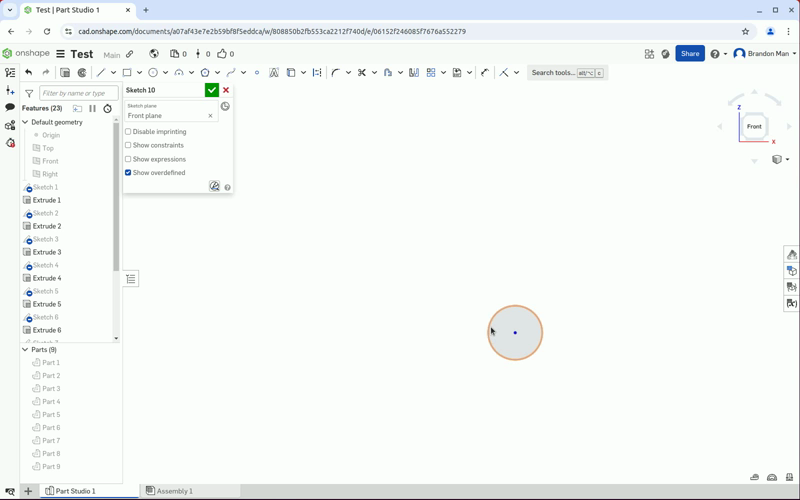
scroll(6)
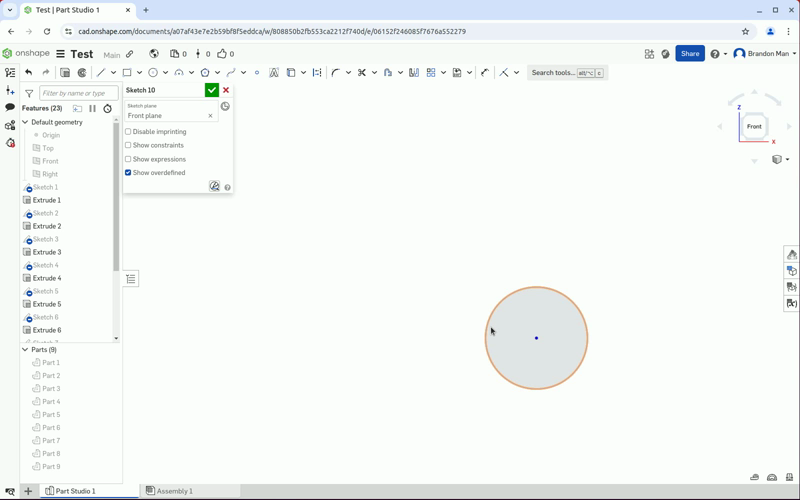
click(491, 326)
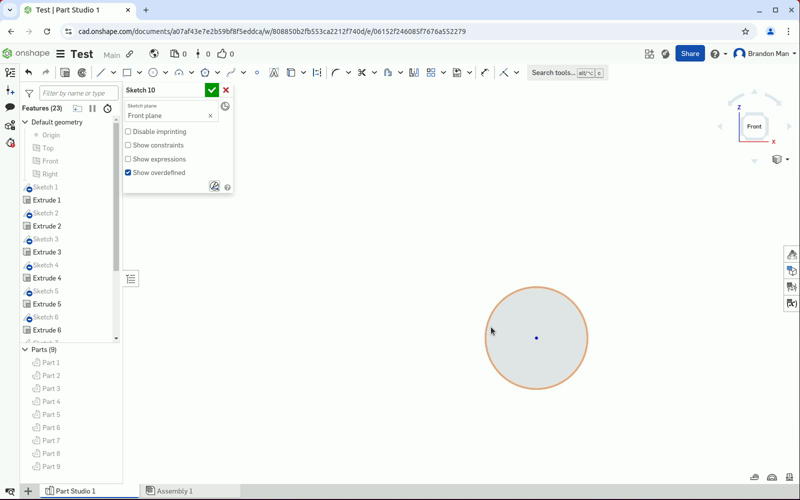
scroll(-6)
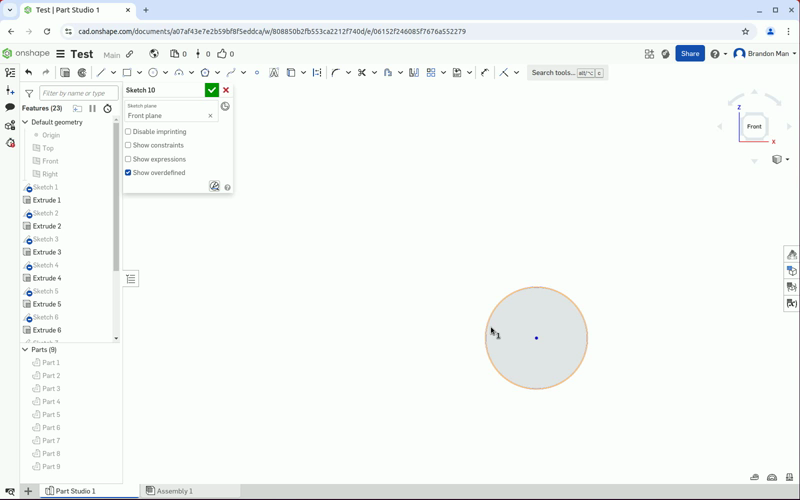
scroll(-6)
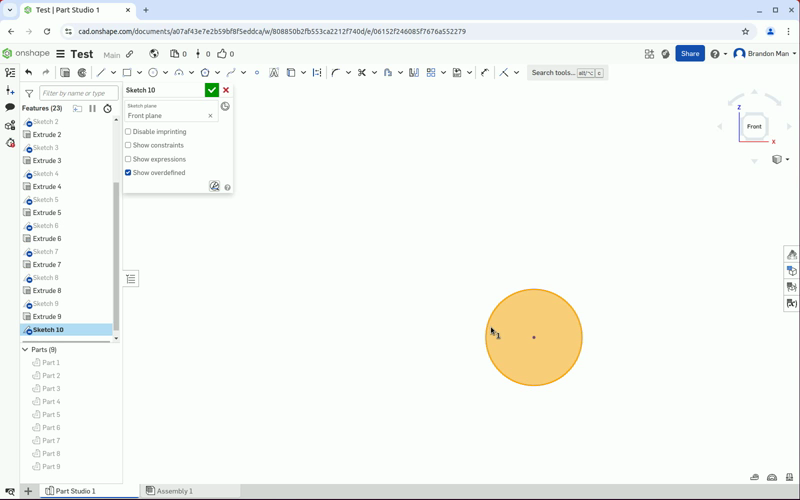
scroll(-6)
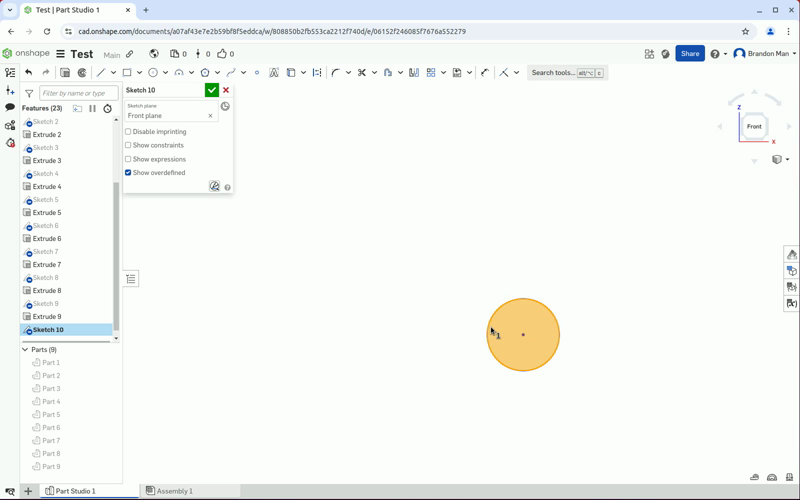
scroll(-6)
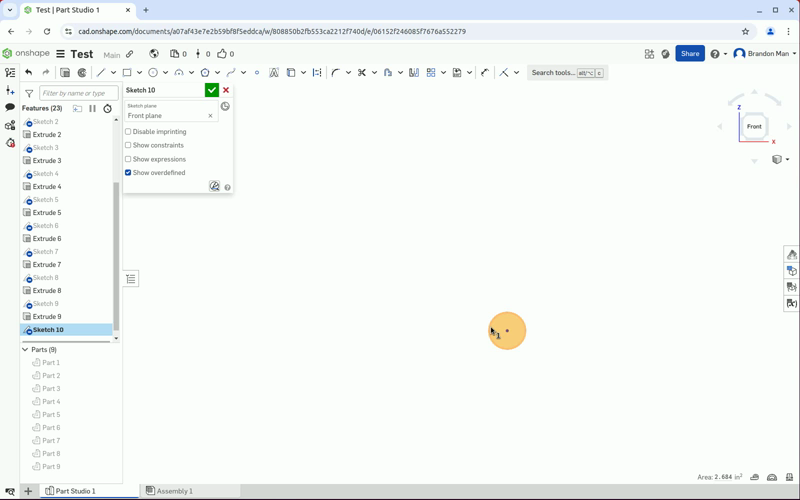
scroll(-6)
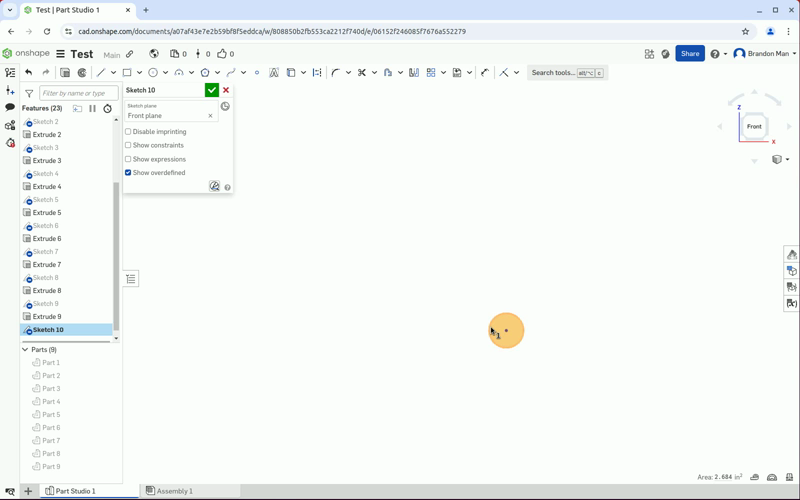
scroll(-6)
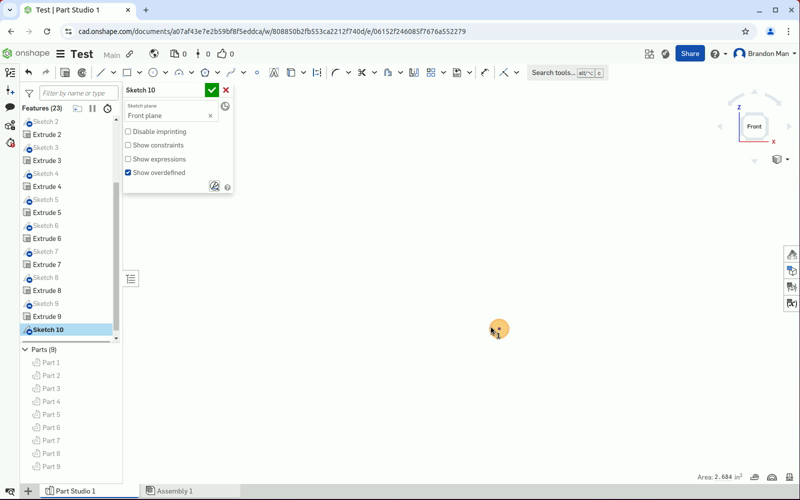
scroll(-6)
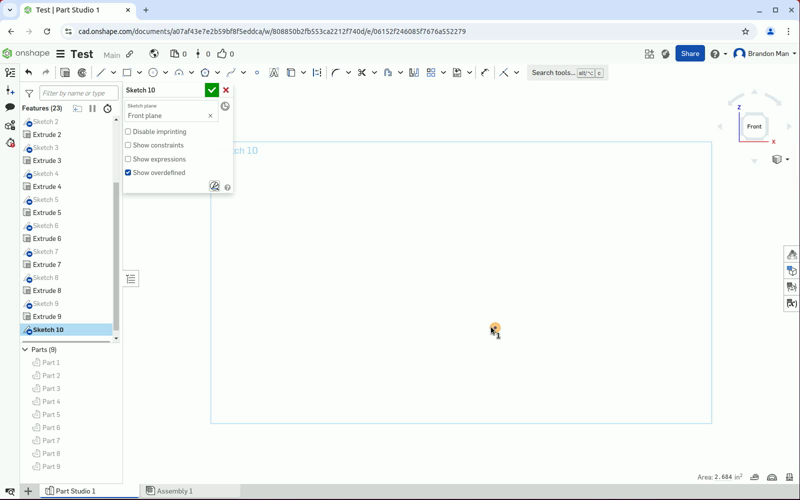
mouse_move(73, 352)
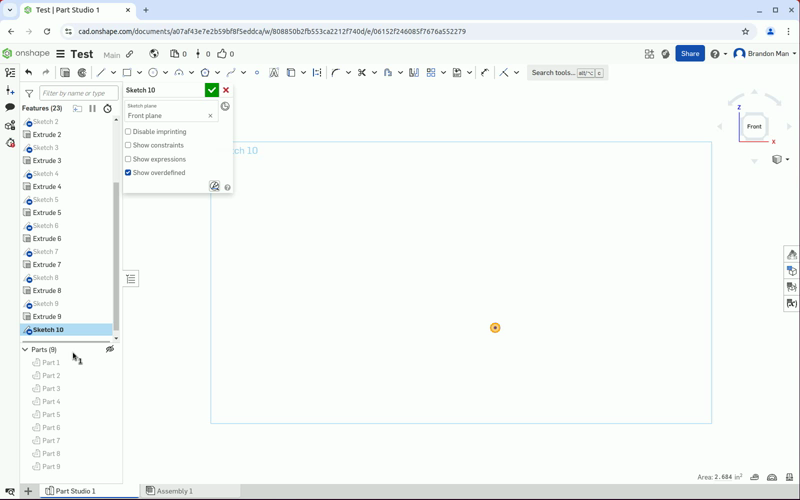
key(shift+y)
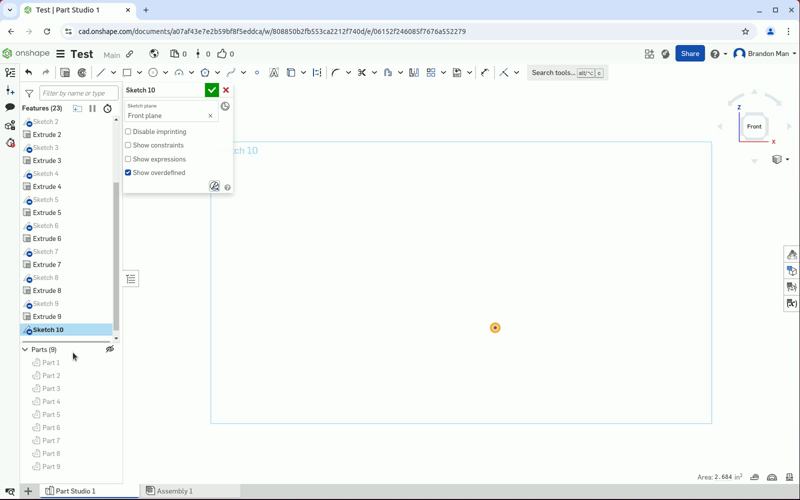
key(shift+e)
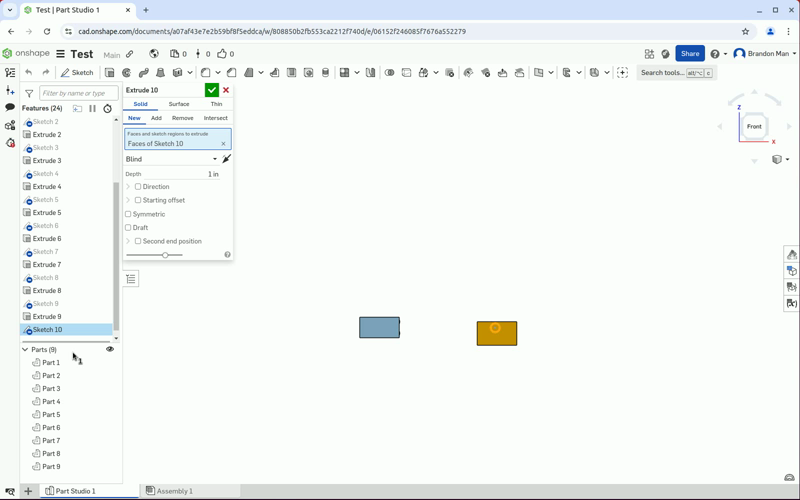
mouse_move(143, 106)
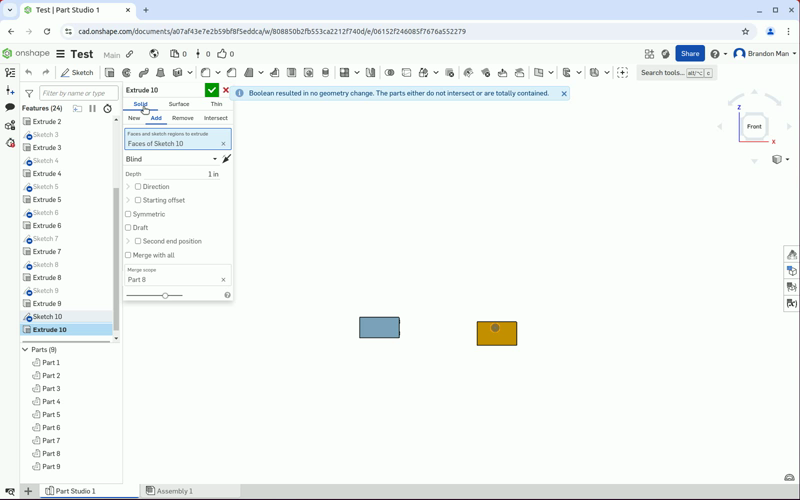
click(143, 106)
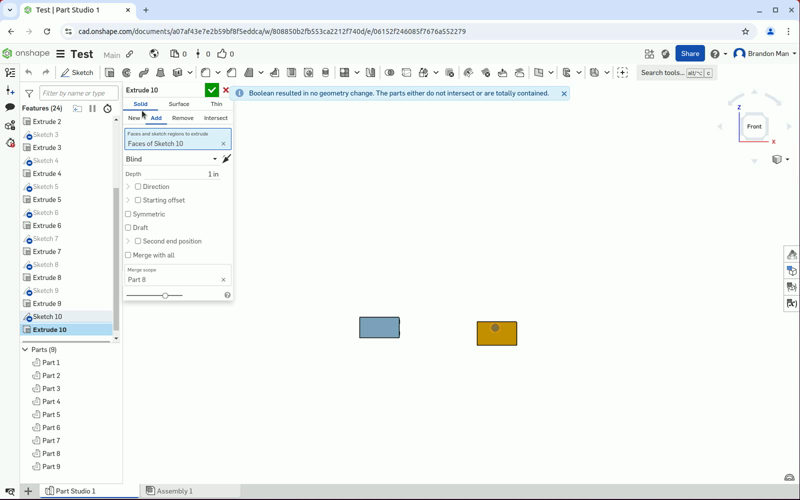
mouse_move(137, 120)
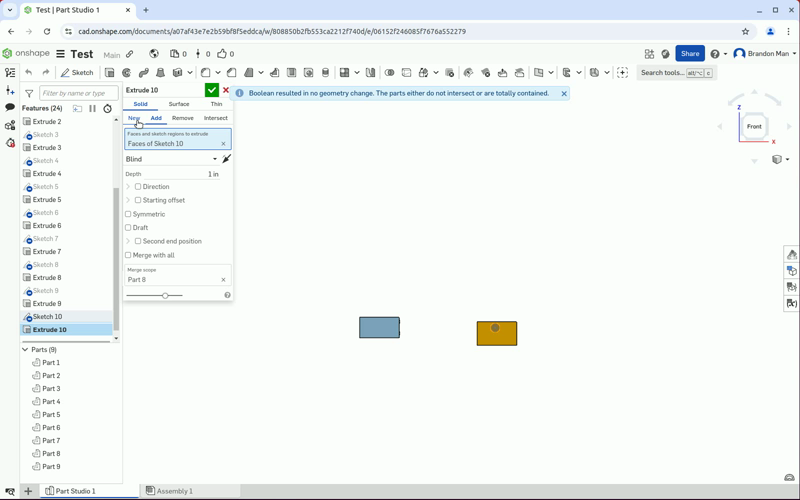
click(137, 120)
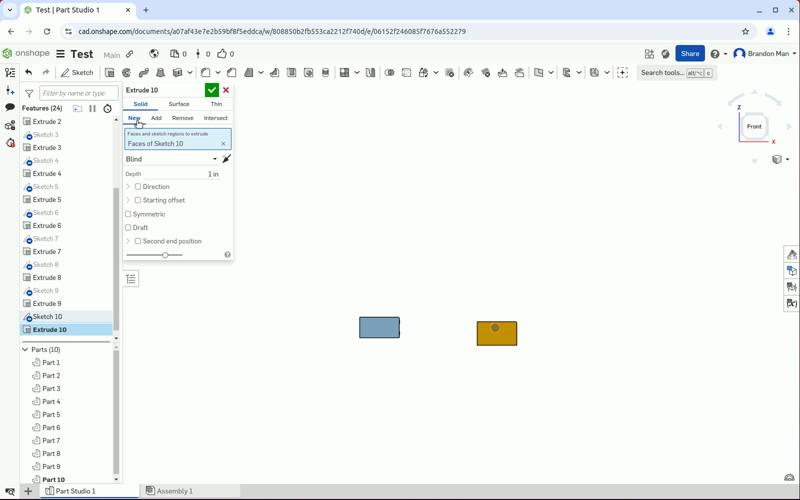
key(tab, 4)
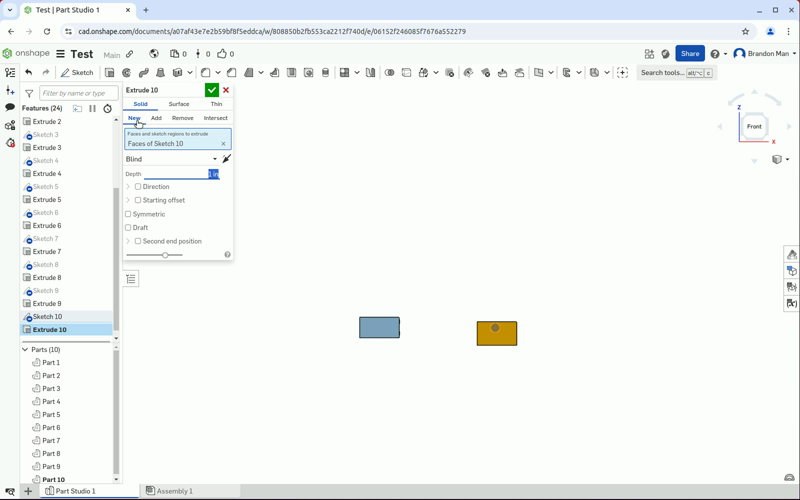
text(-1.444)
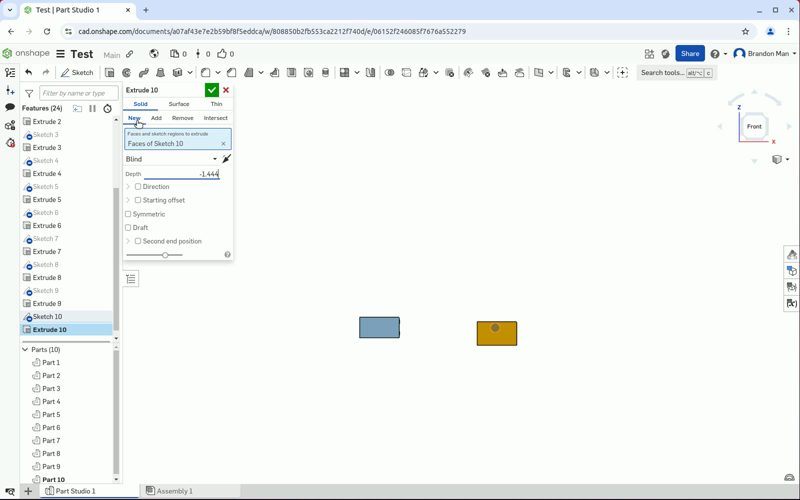
key(enter)
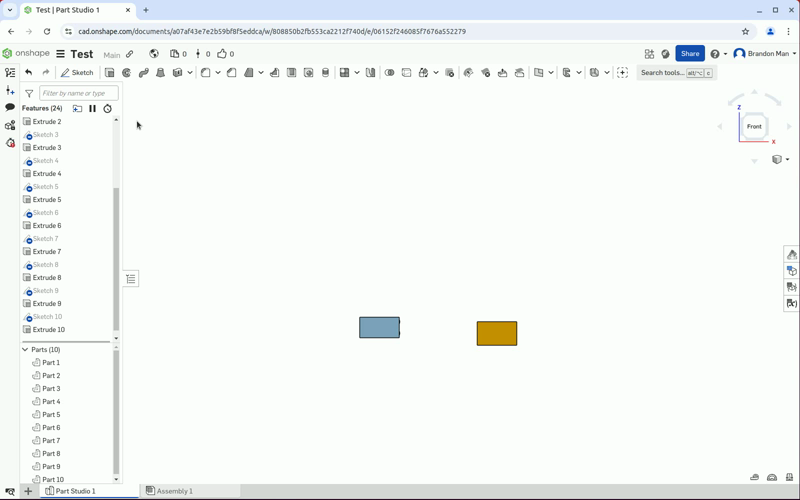
key(shift+h)
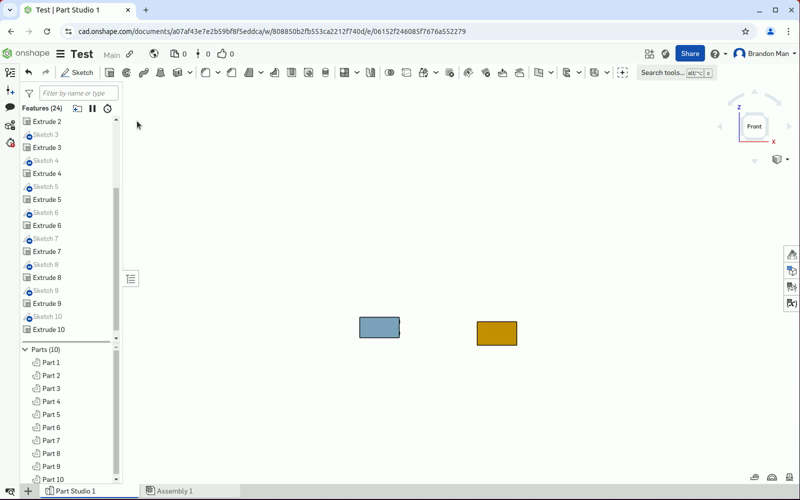
key(shift+h)
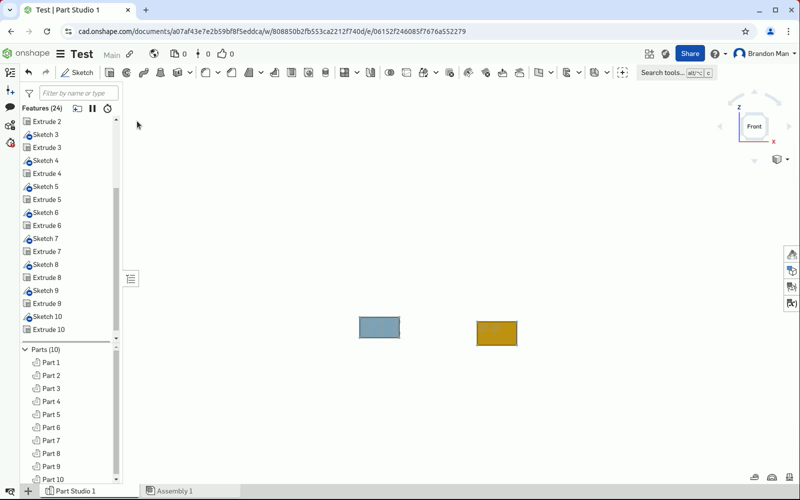
key(shift+7)
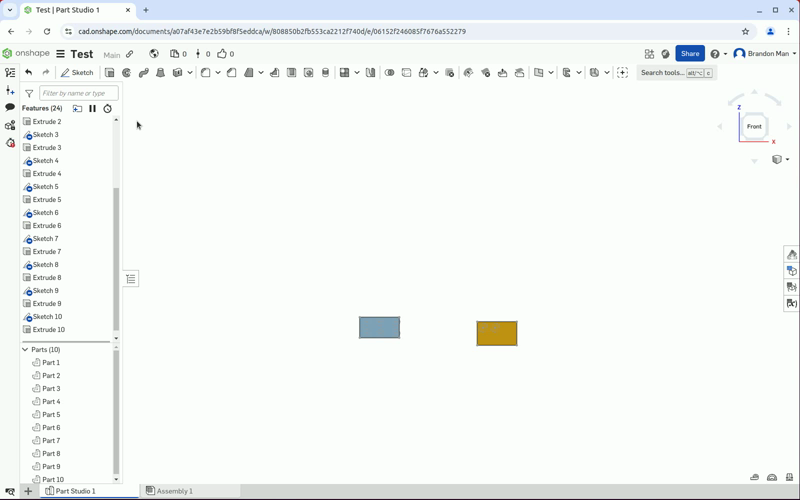
key(left, 2)
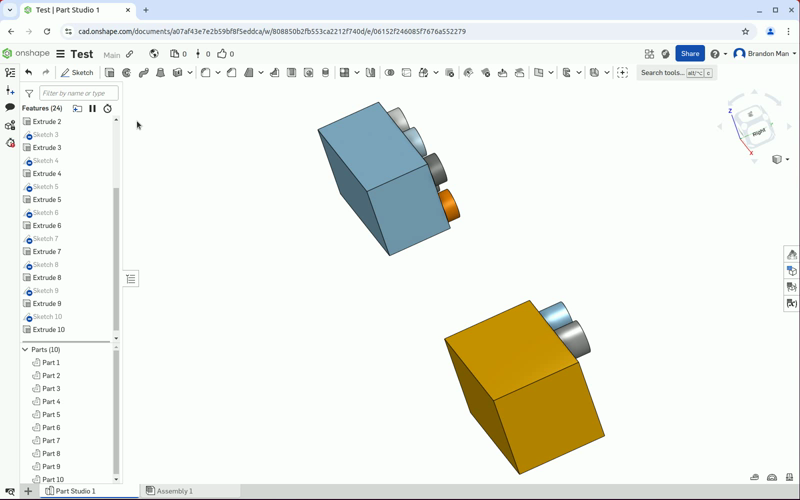
key(down, 2)
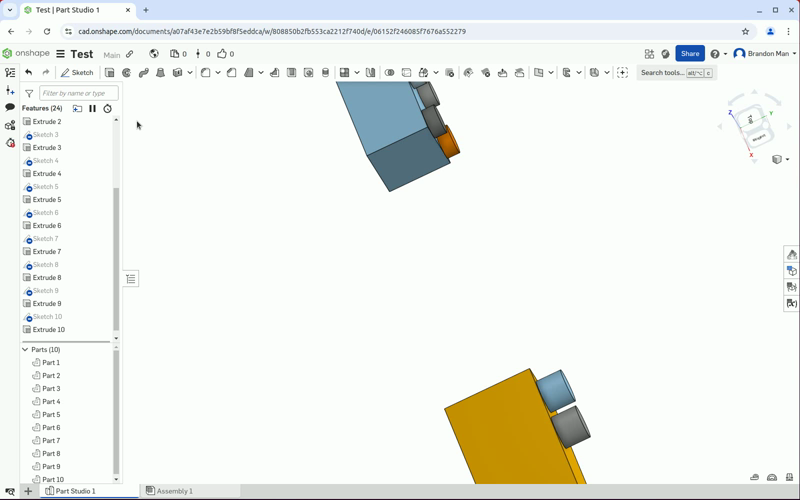
key(up, 2)
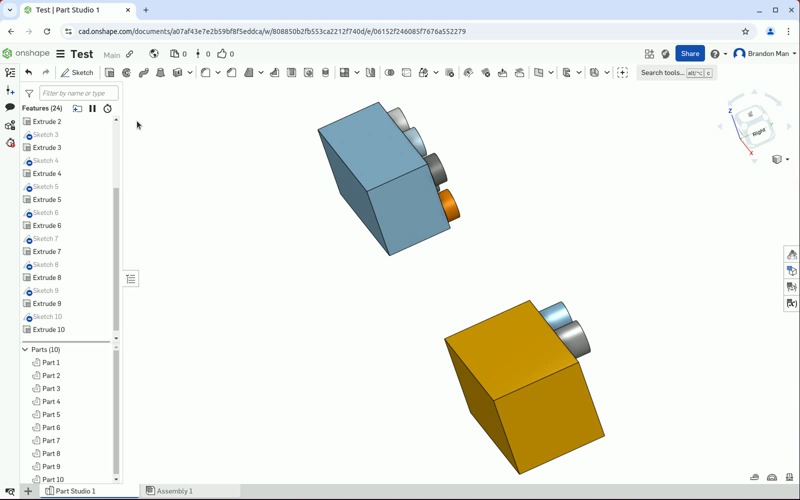
key(right, 2)
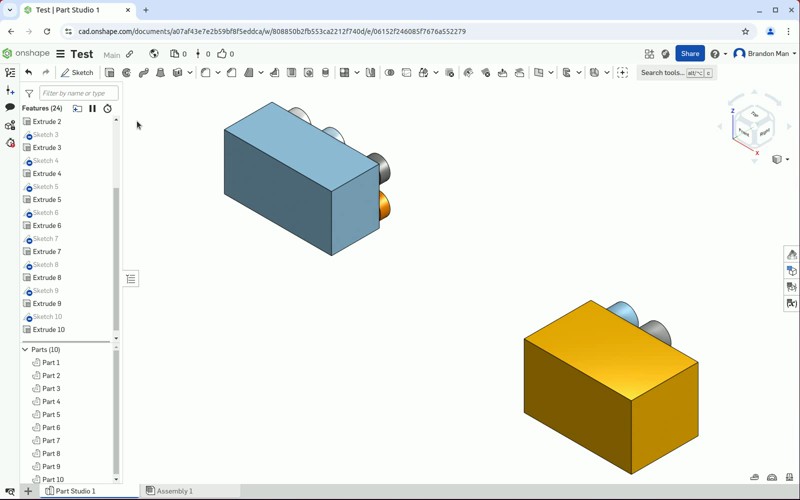
mouse_move(69, 85)
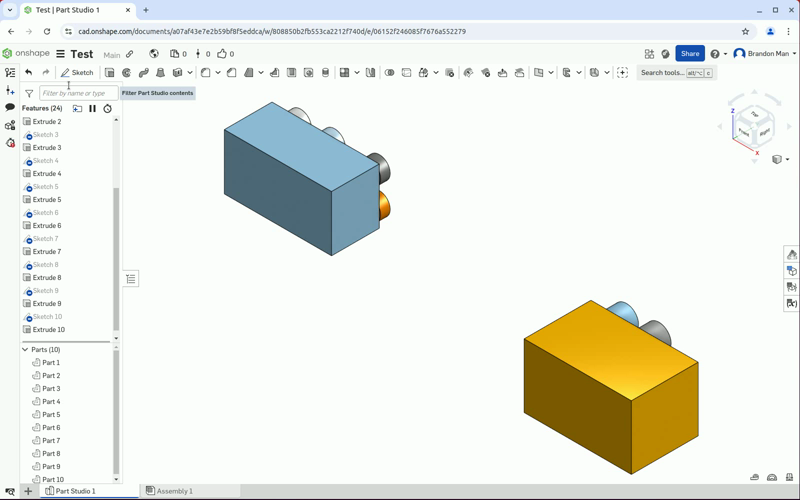
click(69, 85)